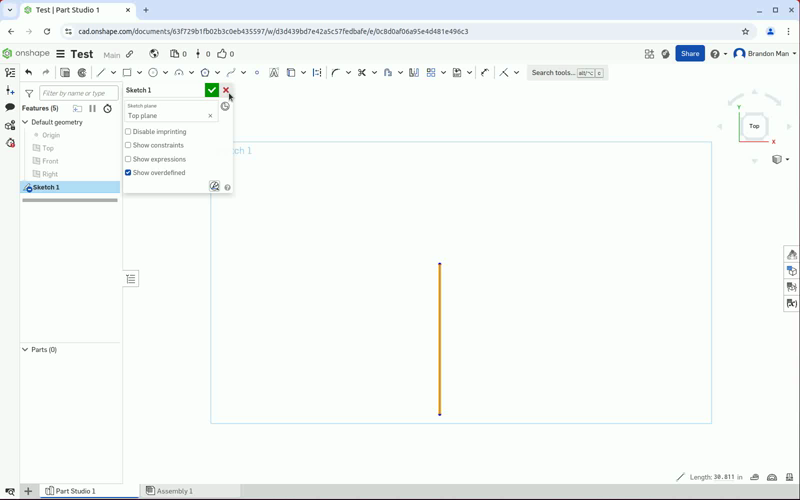
key(shift+h)
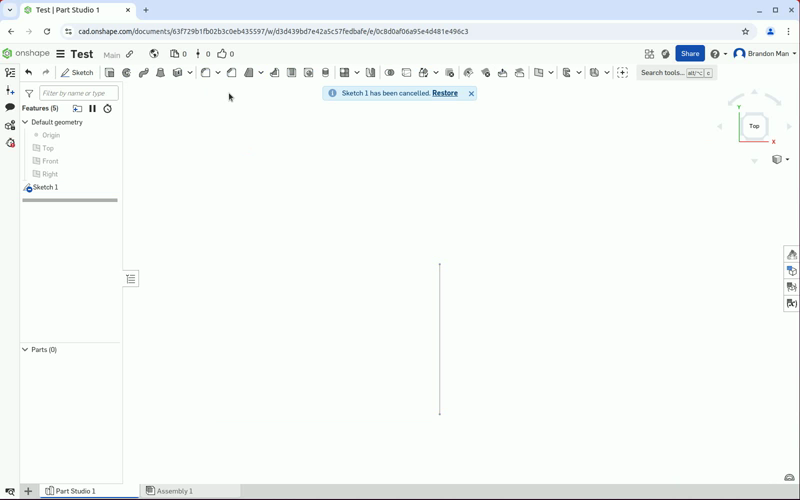
key(shift+s)
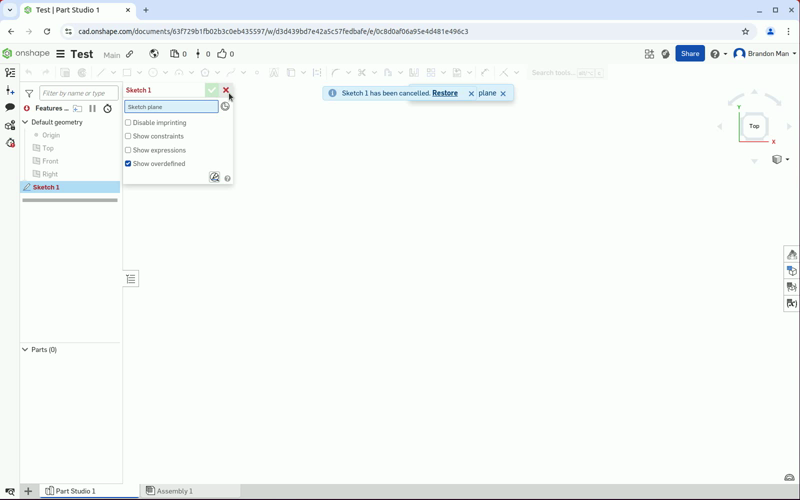
mouse_move(73, 150)
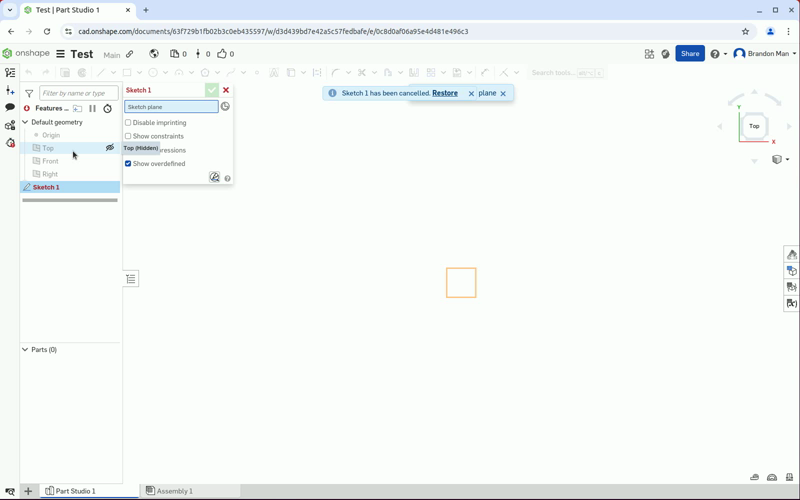
click(73, 150)
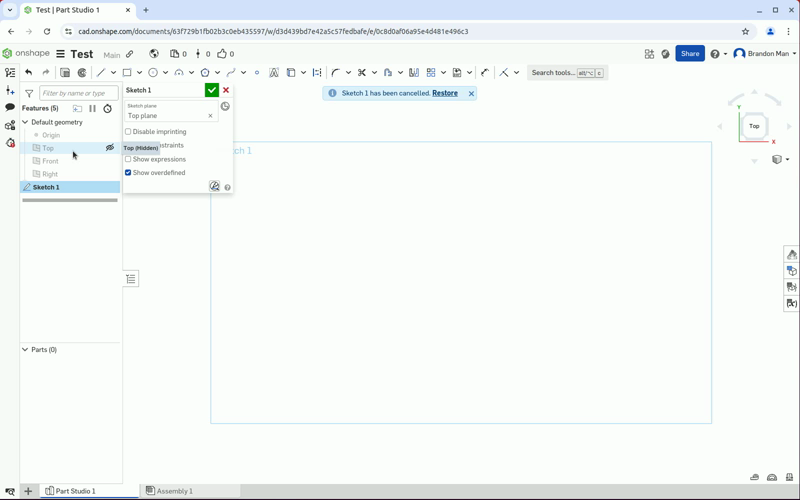
mouse_move(73, 352)
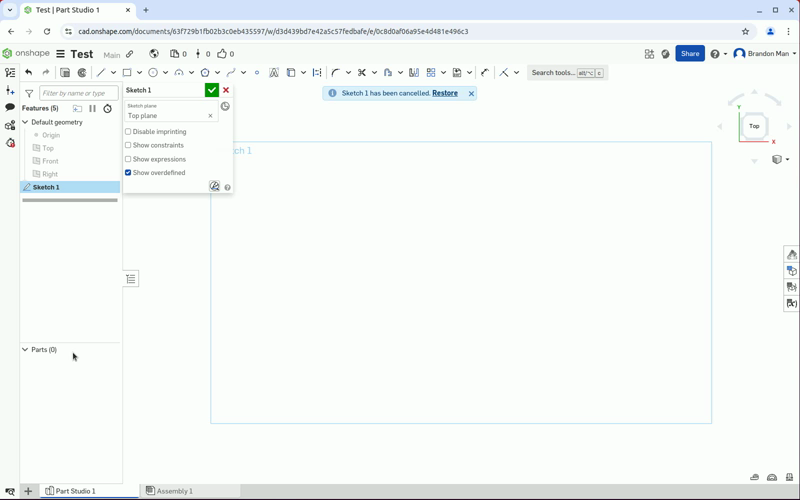
key(y)
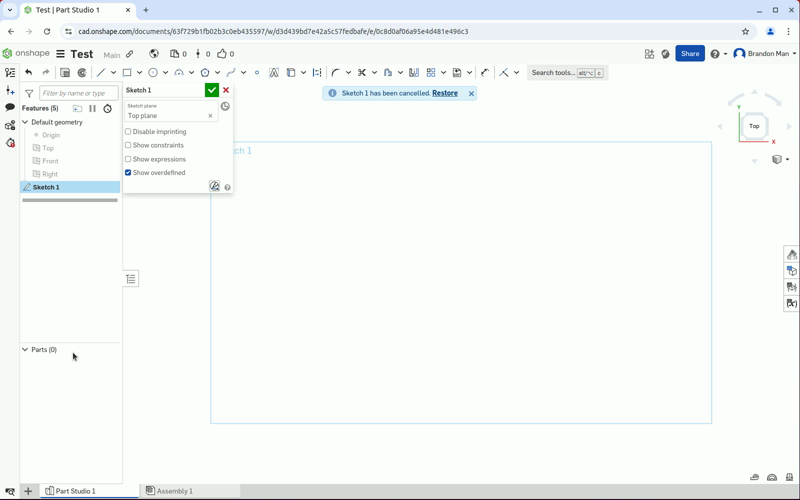
key(l)
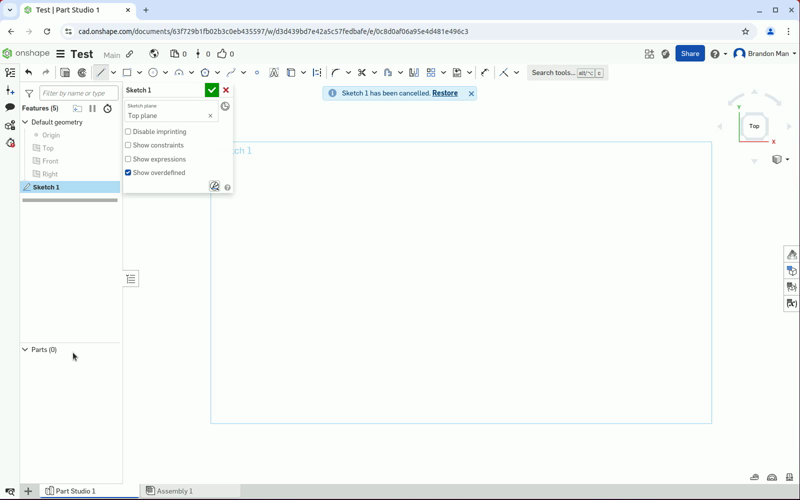
key_down(shift)
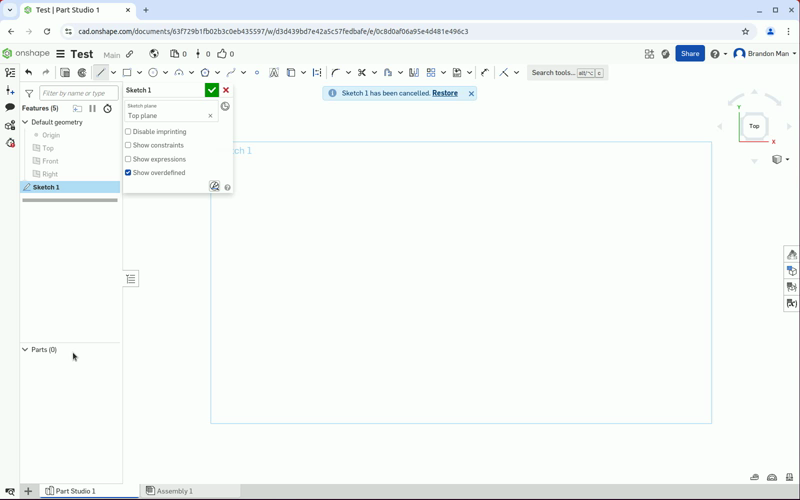
mouse_move(460, 395)
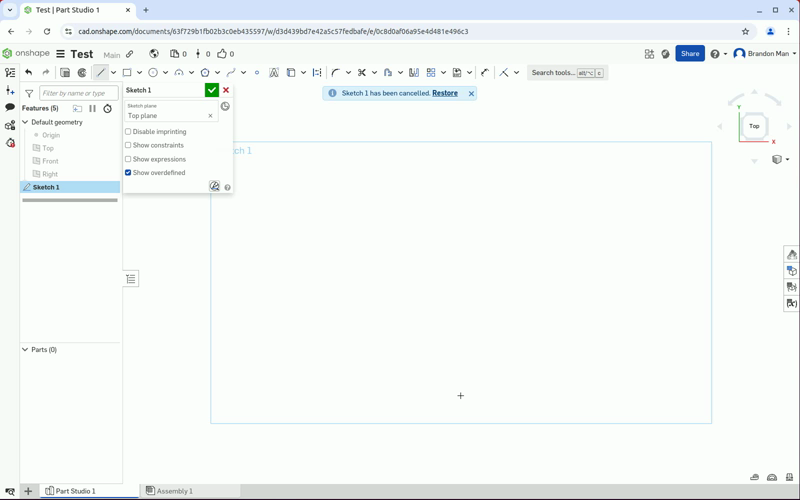
click(460, 395)
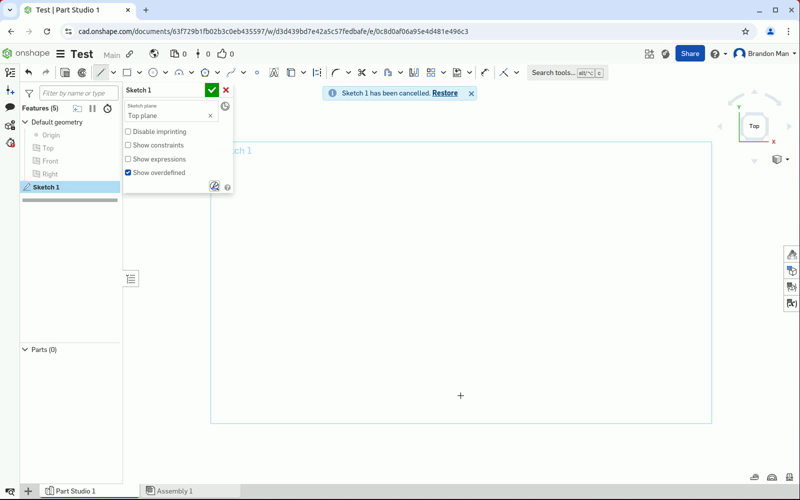
key_up(shift)
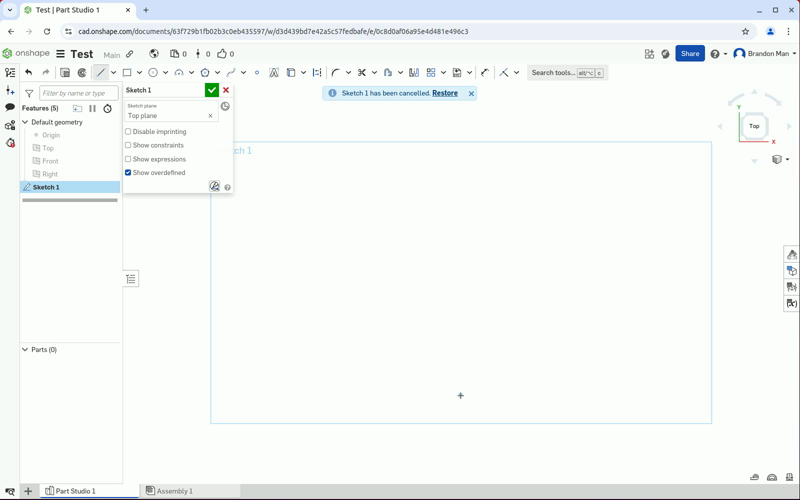
key_down(shift)
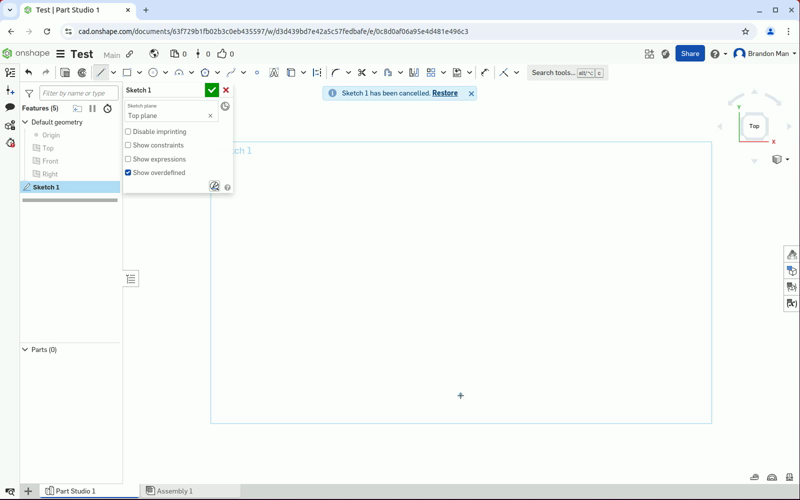
mouse_move(523, 395)
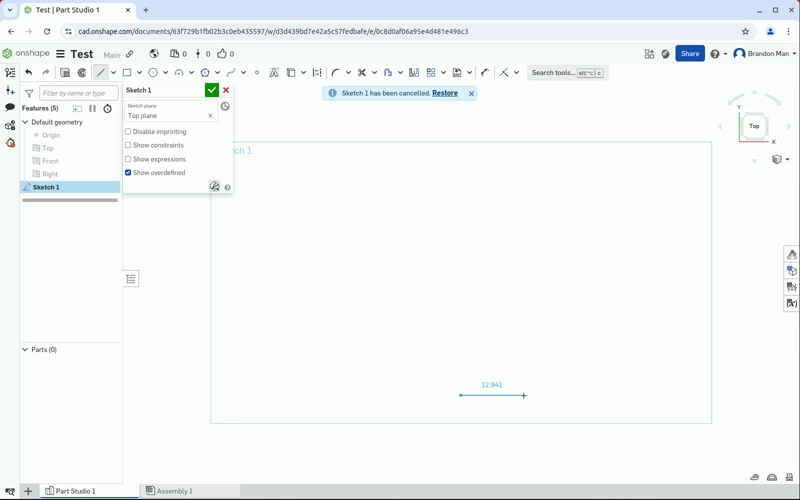
click(523, 395)
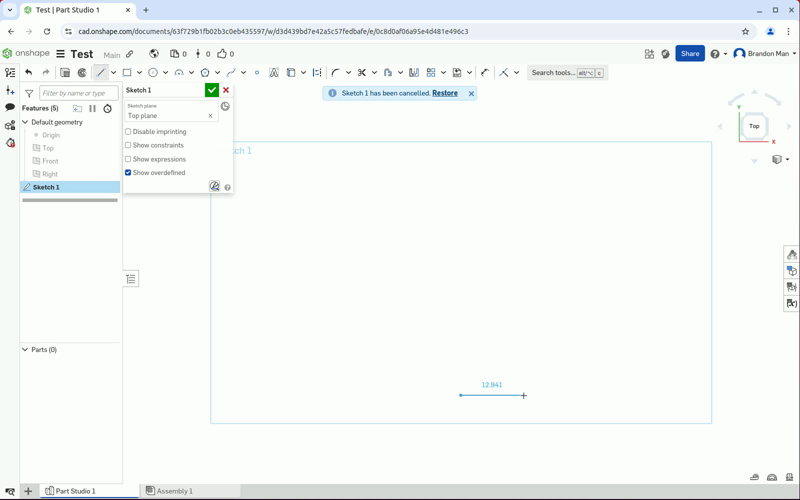
key_up(shift)
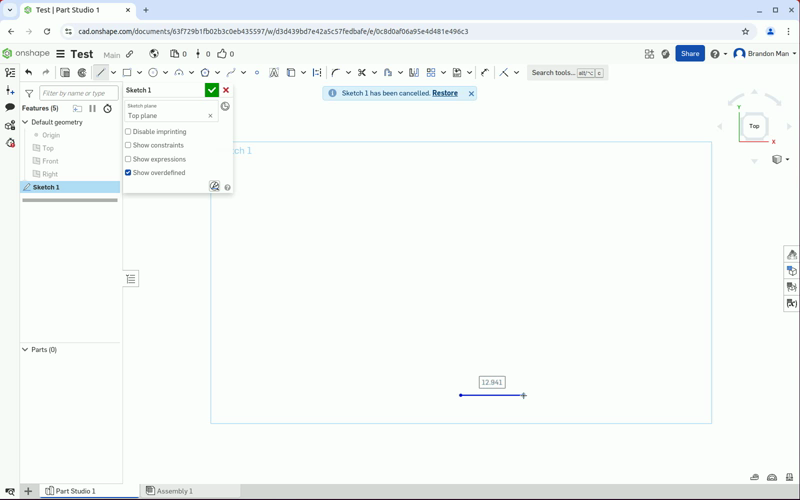
key_down(shift)
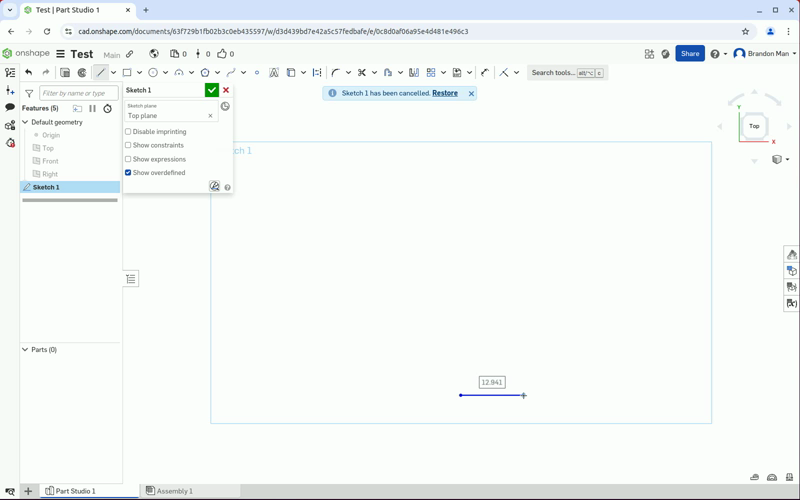
mouse_move(523, 282)
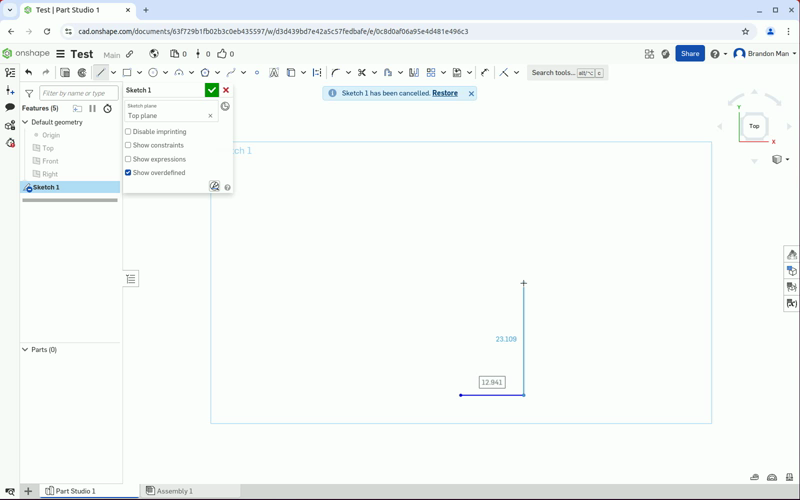
click(523, 282)
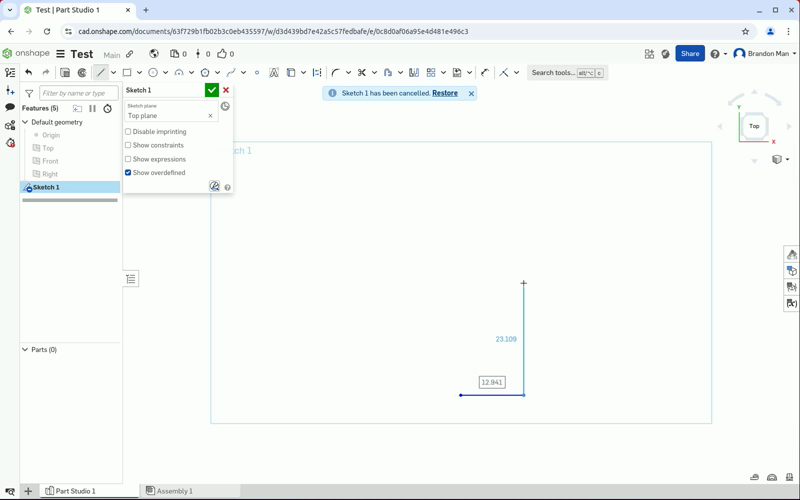
key_up(shift)
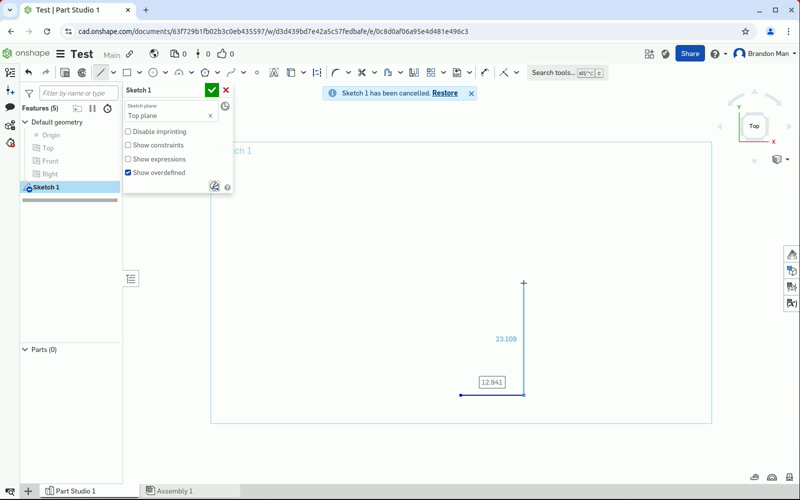
key_down(shift)
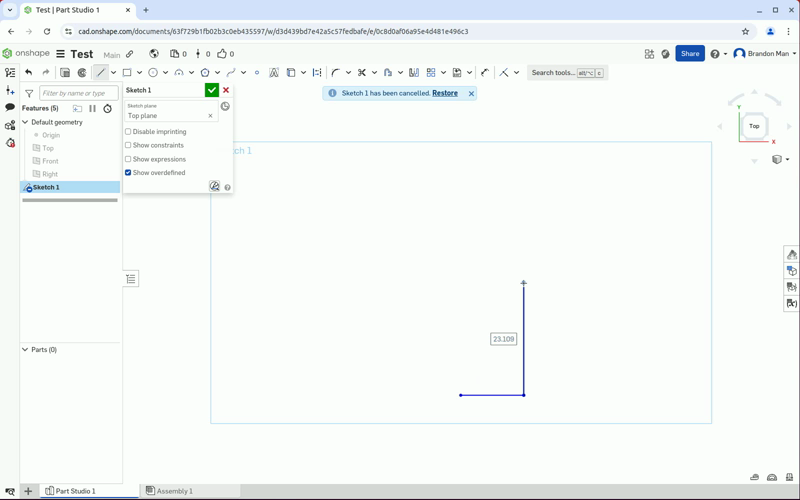
mouse_move(460, 282)
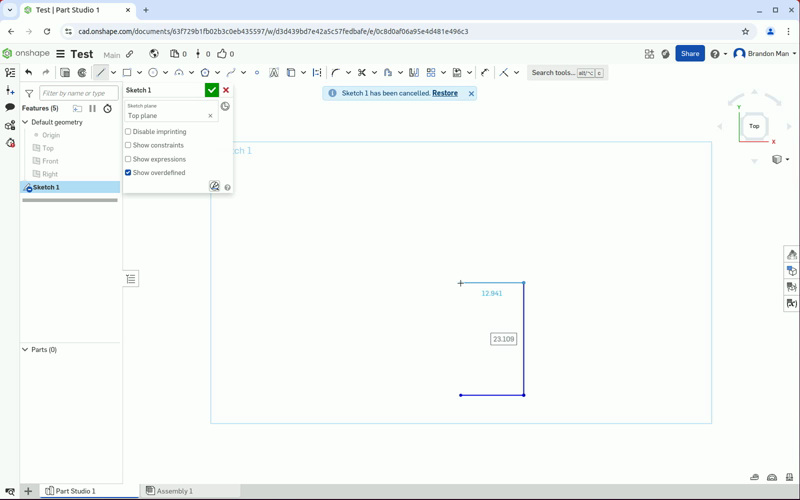
click(460, 282)
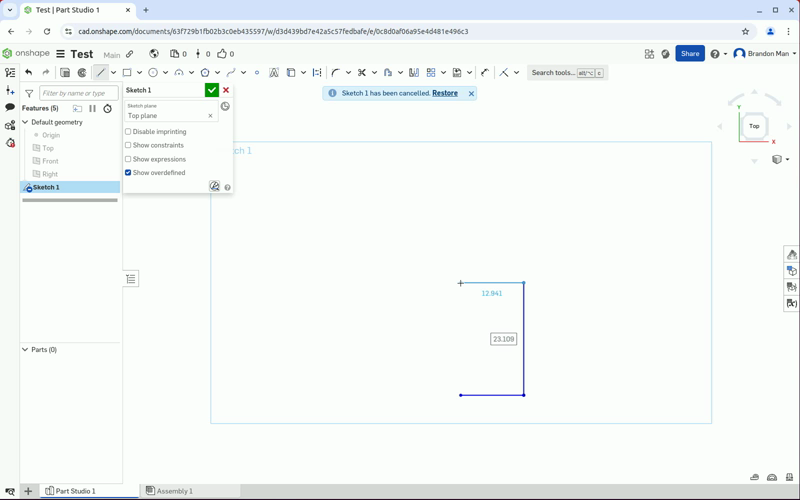
key_up(shift)
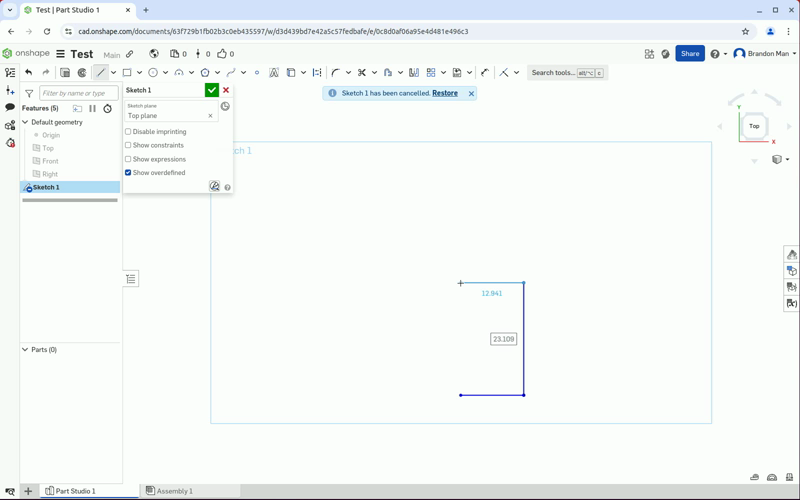
key_down(shift)
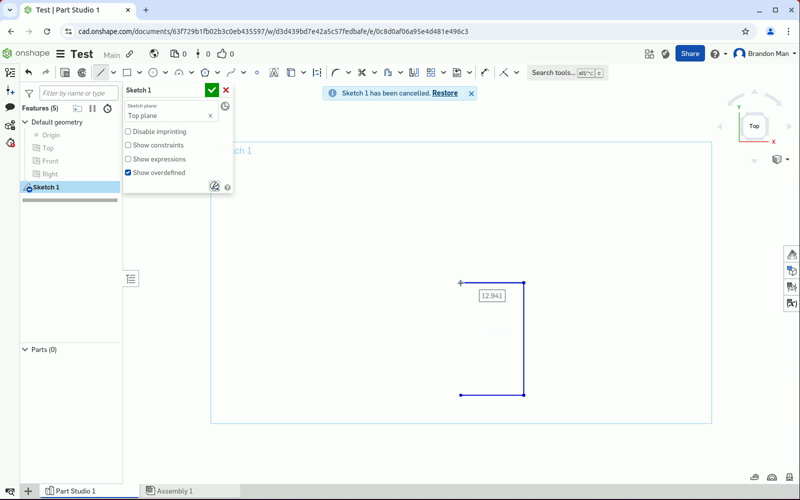
mouse_move(460, 395)
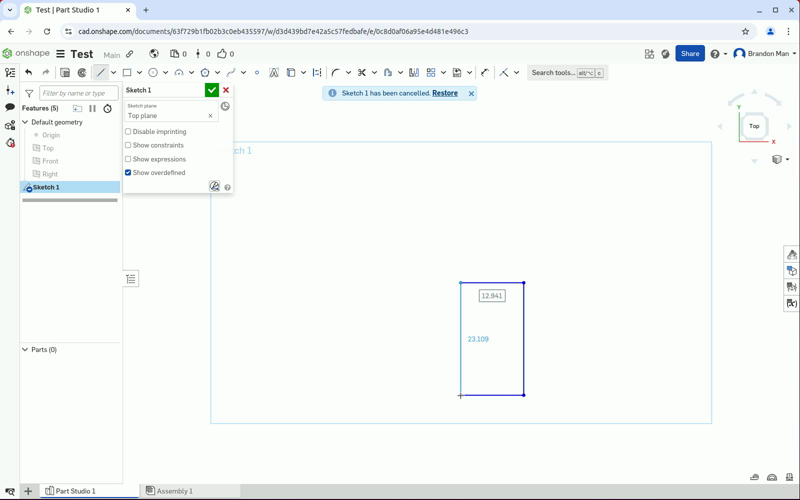
key_up(shift)
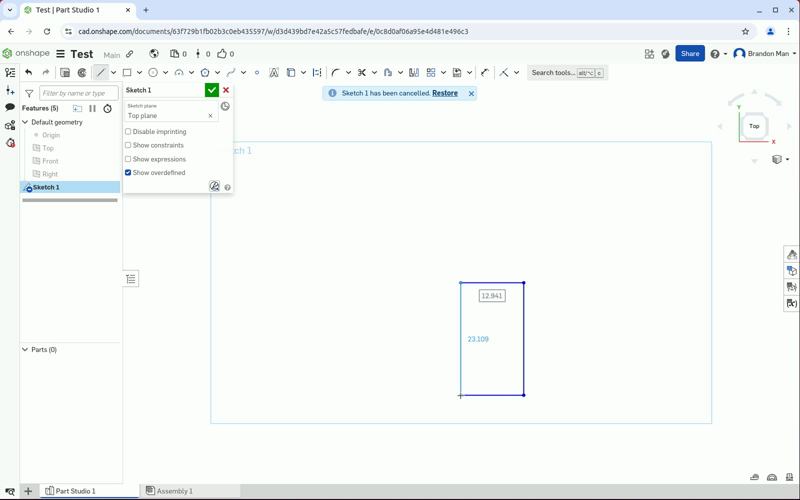
click(460, 395)
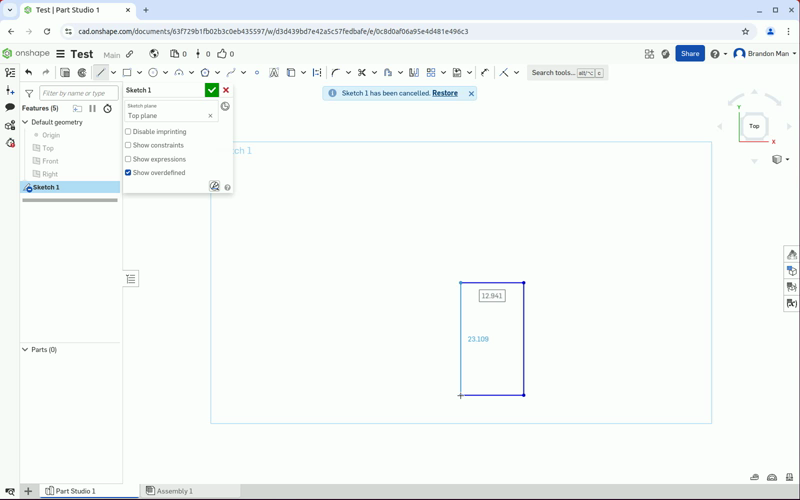
key(esc)
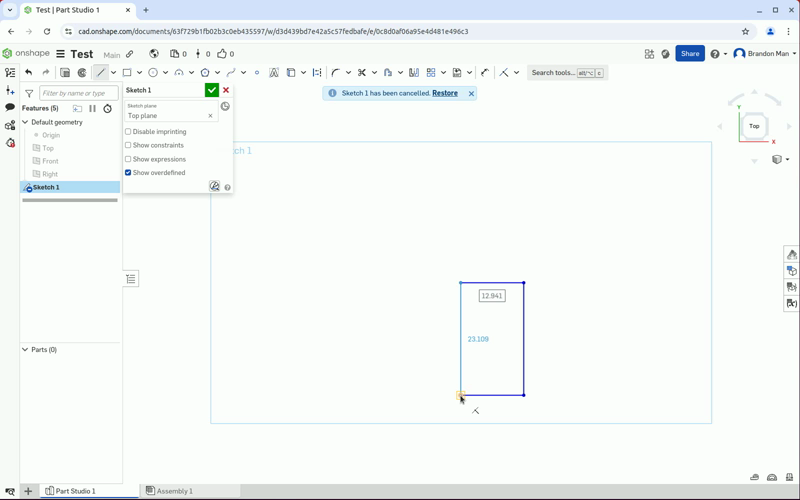
key(l)
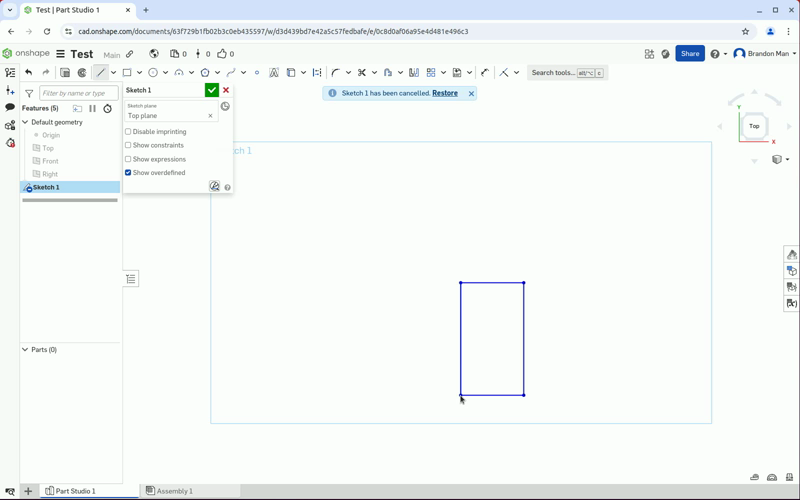
key_down(shift)
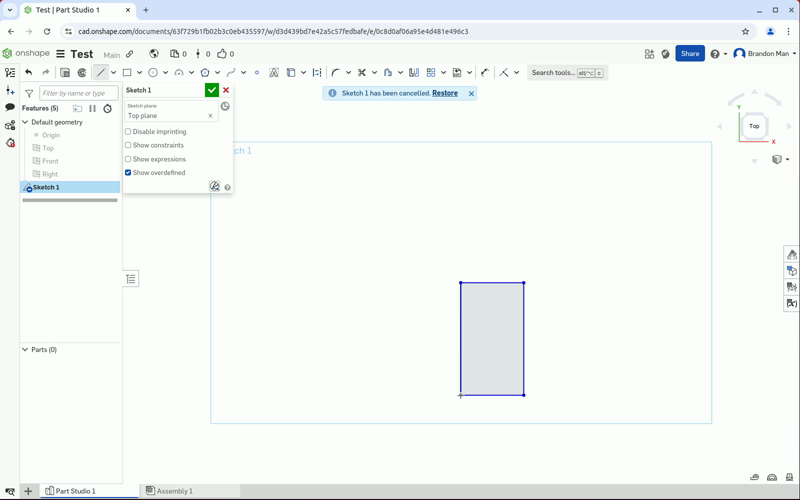
mouse_move(466, 389)
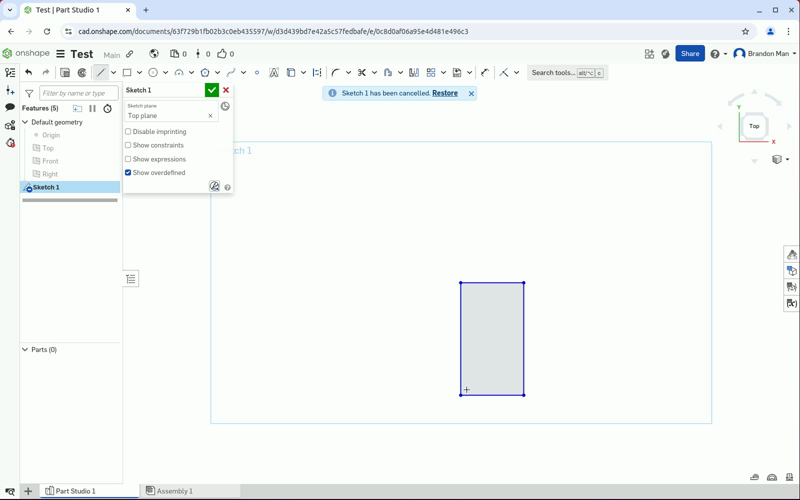
click(466, 389)
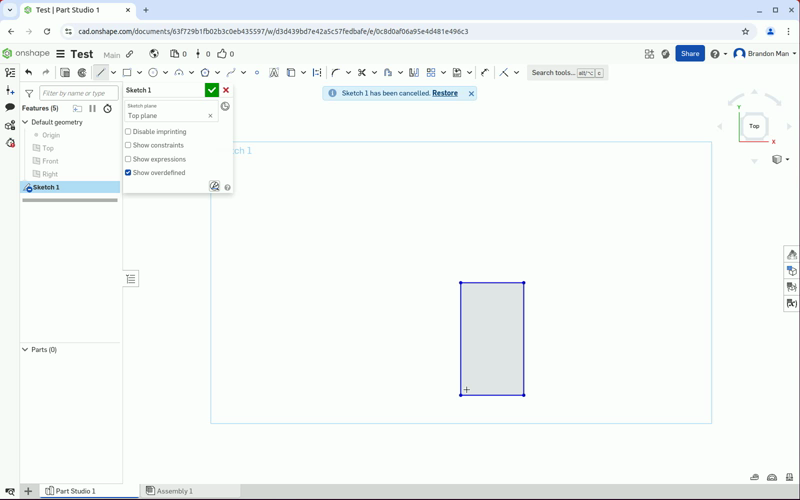
key_up(shift)
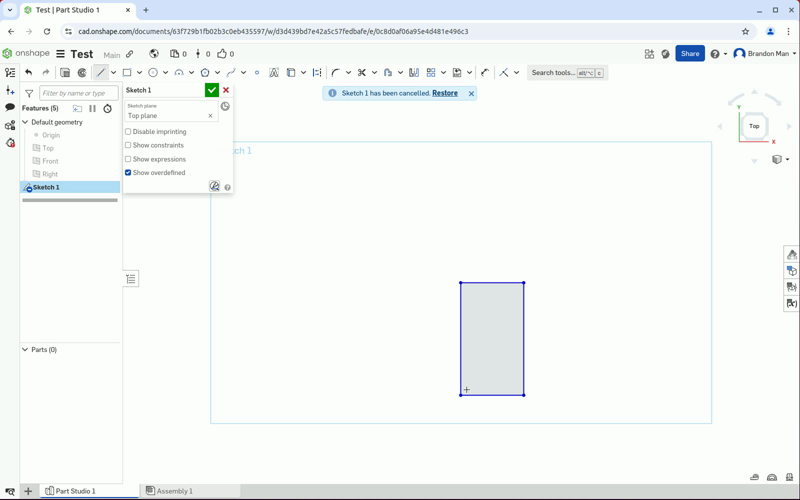
key_down(shift)
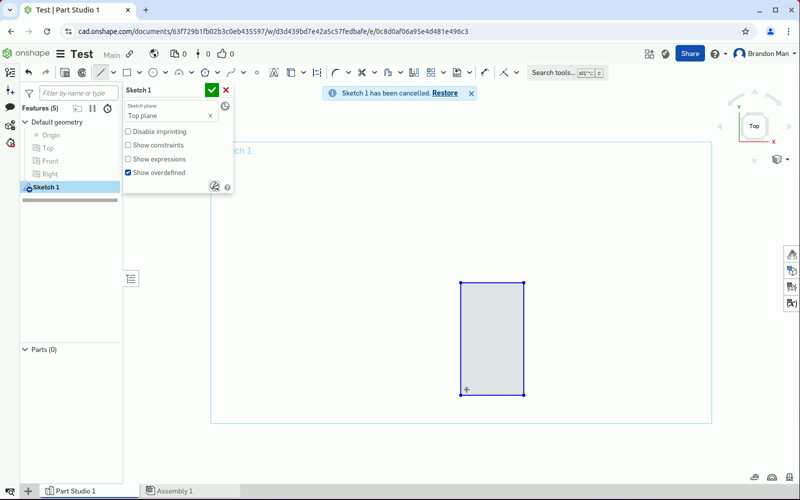
mouse_move(496, 389)
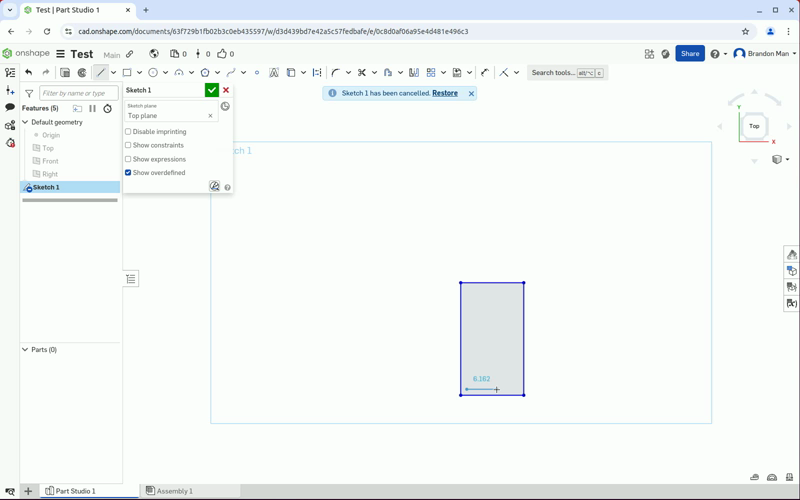
mouse_move(517, 389)
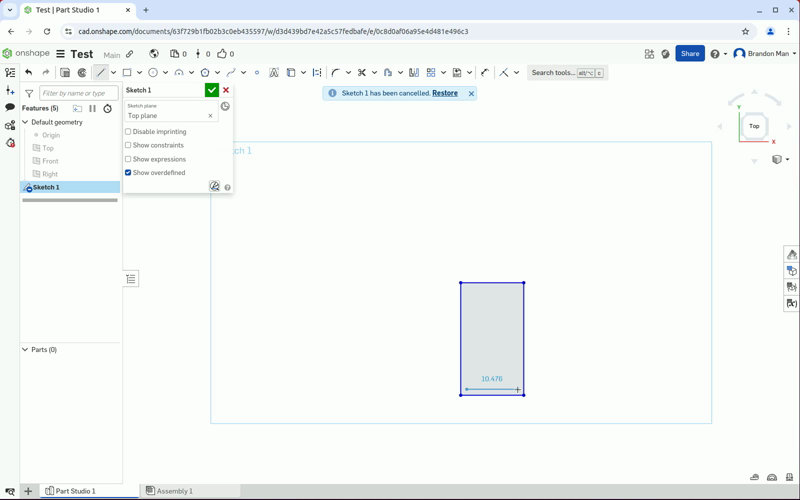
click(517, 389)
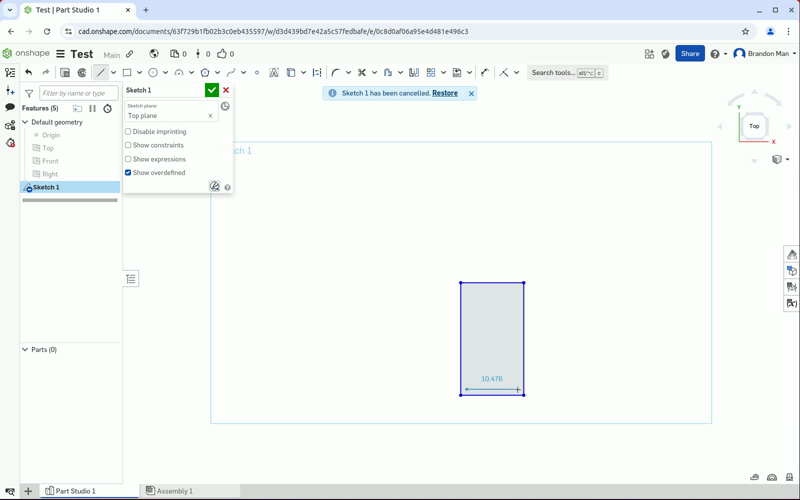
key_up(shift)
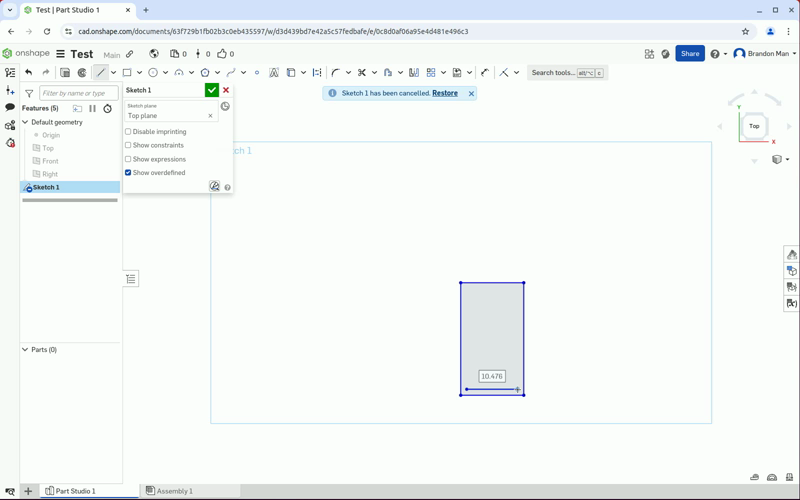
key_down(shift)
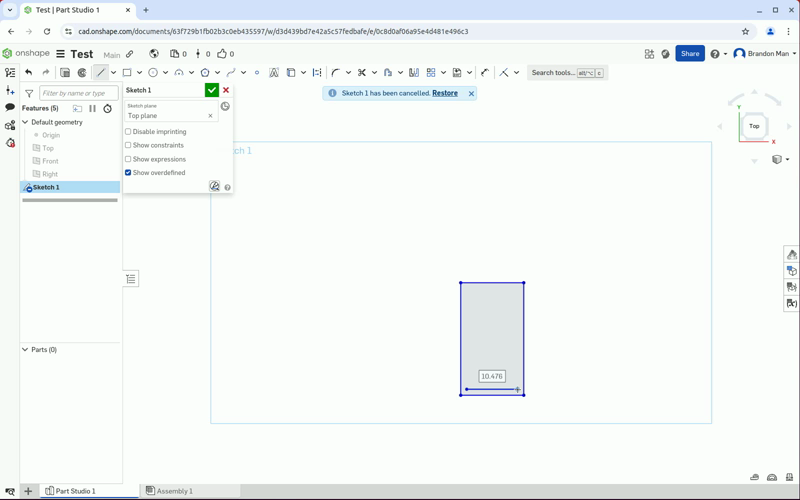
mouse_move(517, 288)
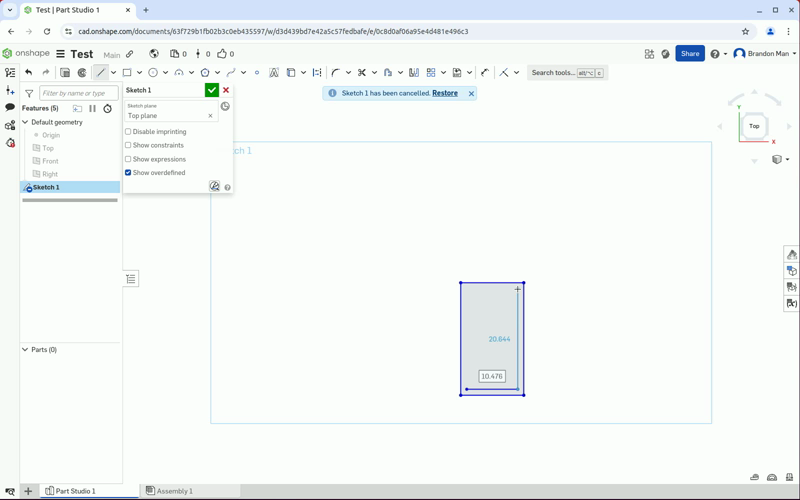
click(517, 288)
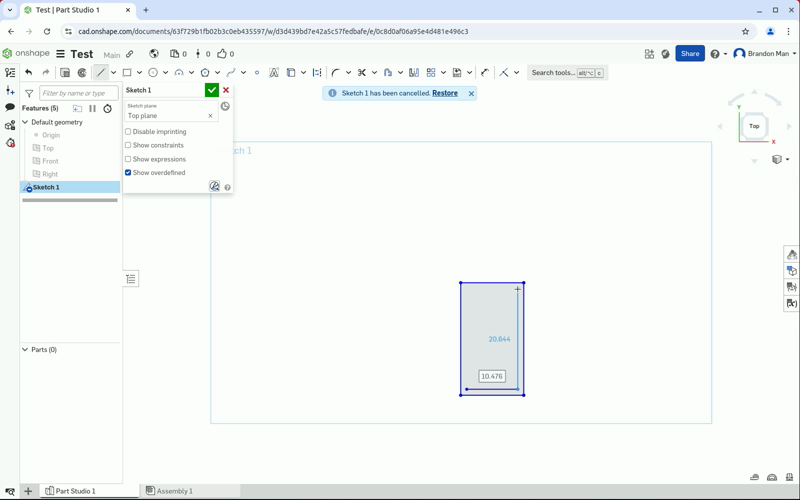
key_up(shift)
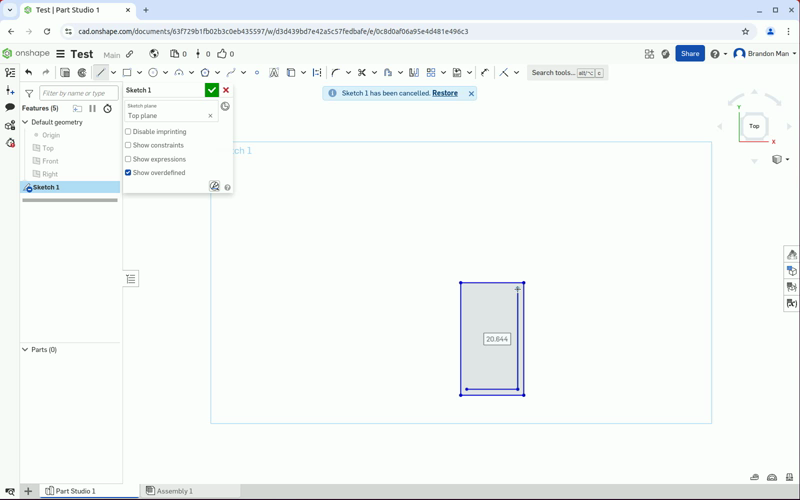
key_down(shift)
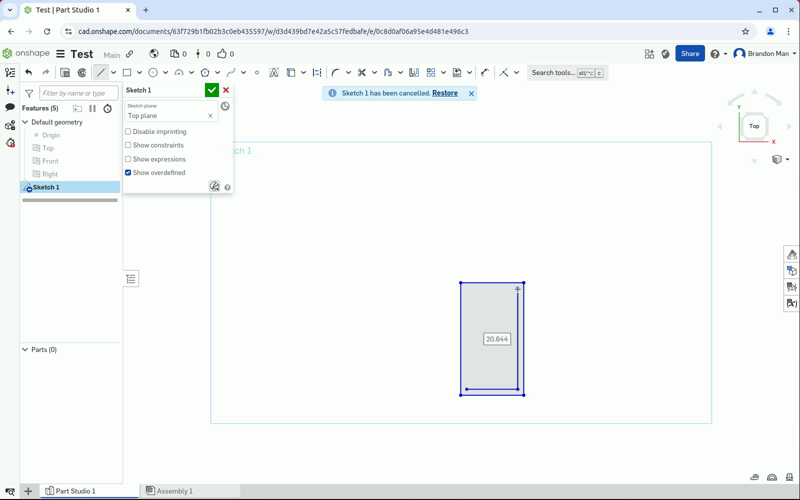
mouse_move(547, 288)
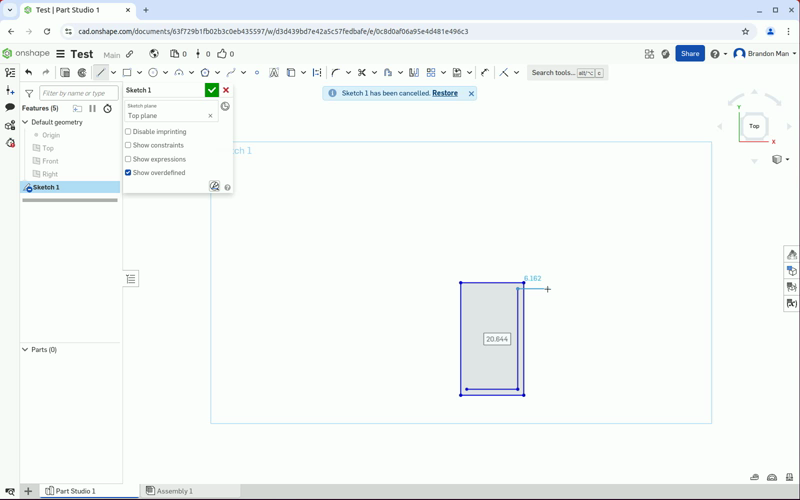
mouse_move(466, 288)
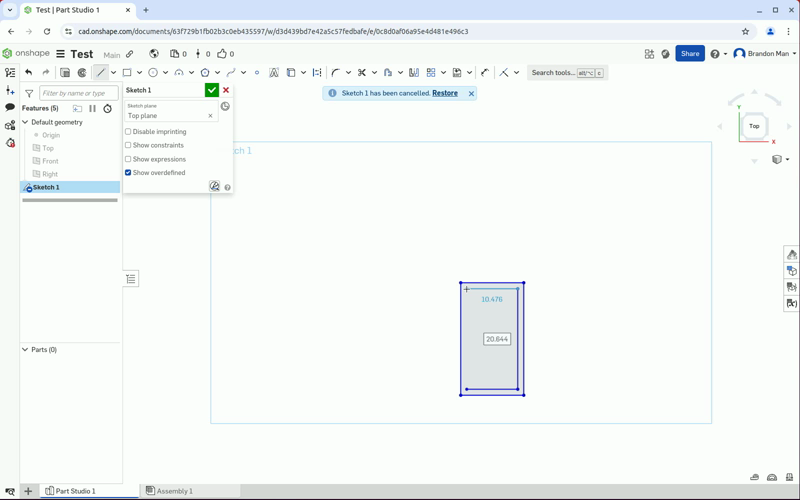
click(466, 288)
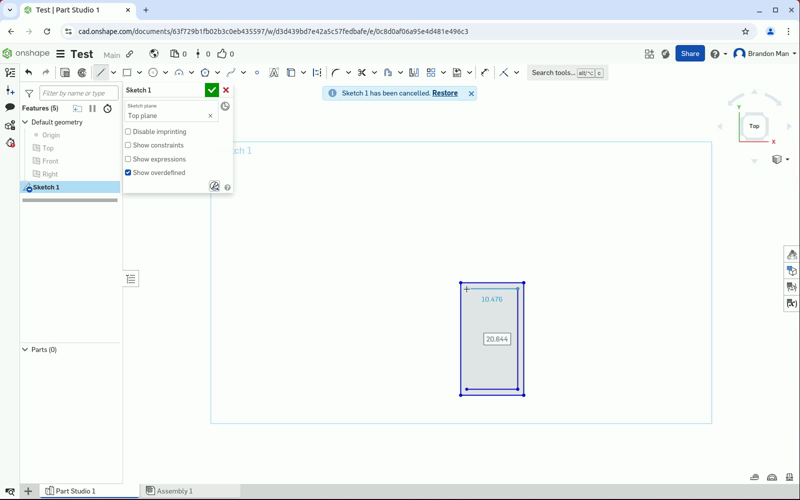
key_up(shift)
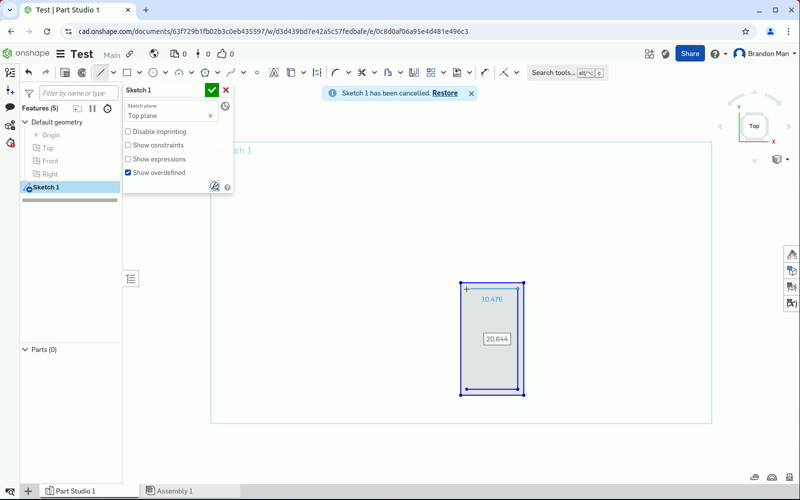
key_down(shift)
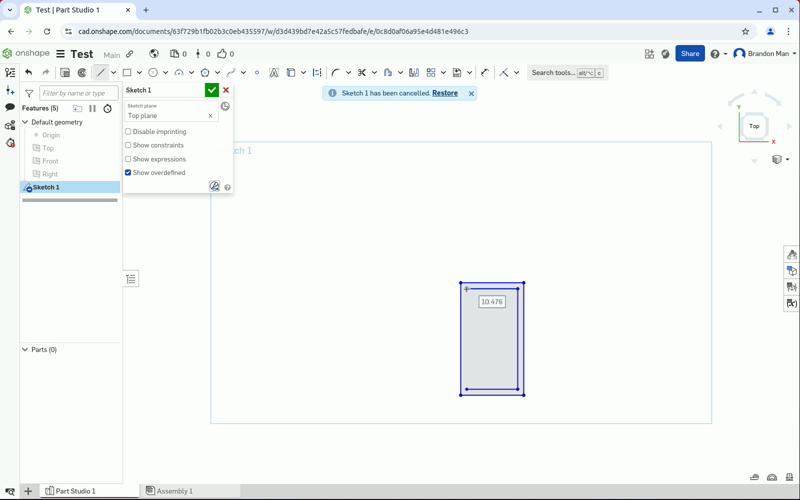
mouse_move(466, 389)
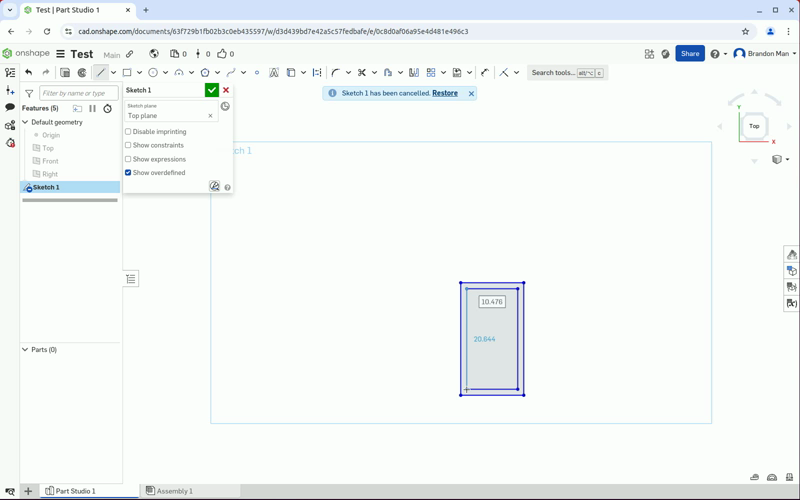
key_up(shift)
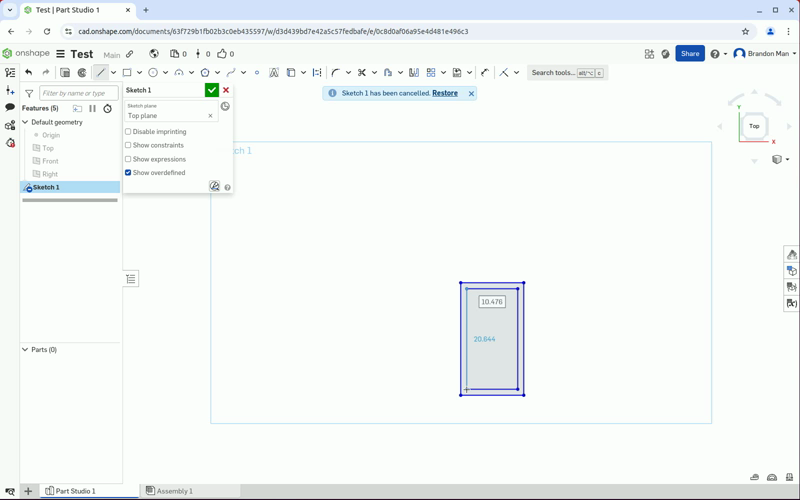
click(466, 389)
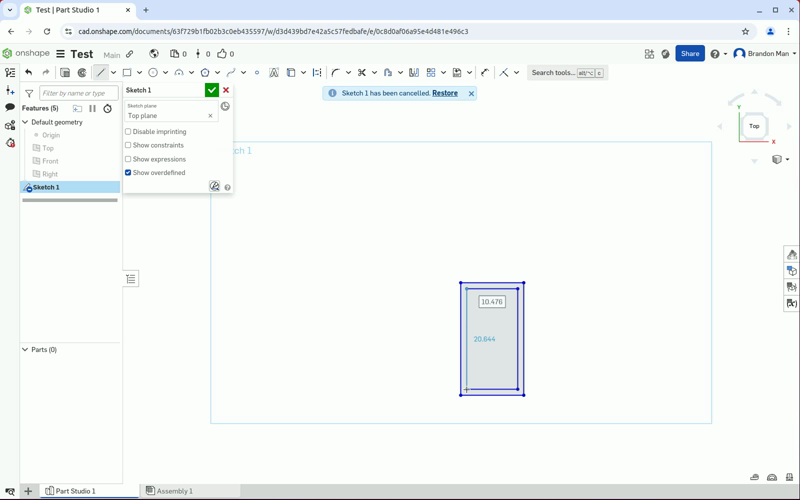
key(esc)
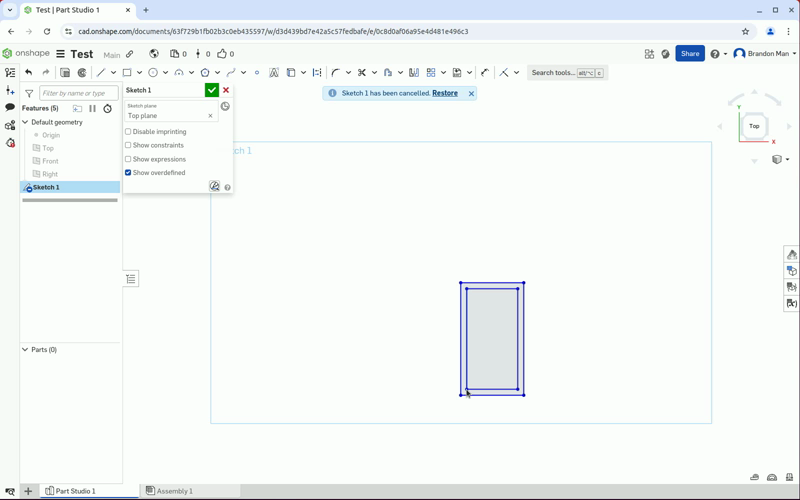
mouse_move(462, 297)
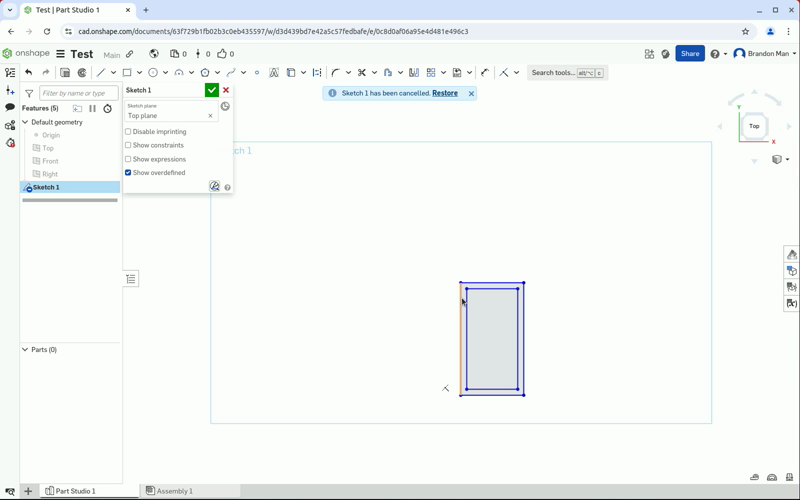
click(462, 297)
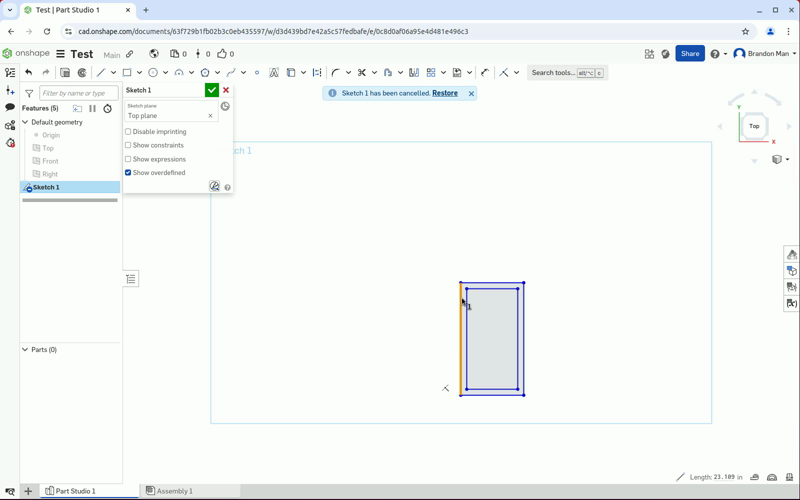
mouse_move(73, 352)
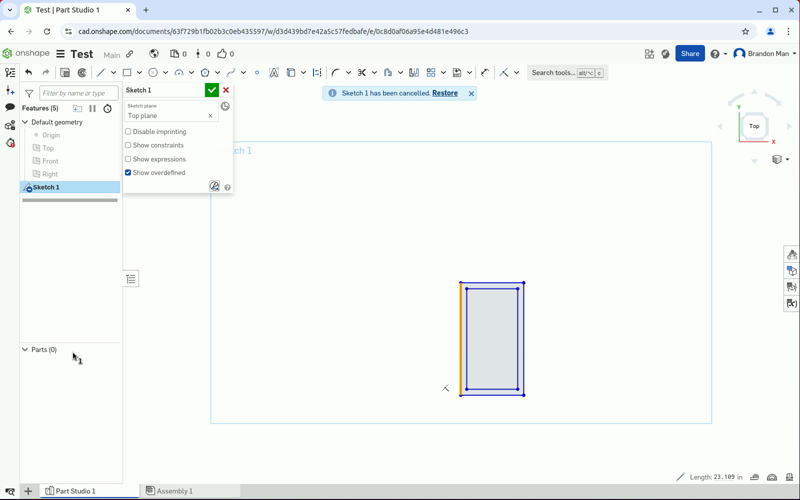
key(shift+y)
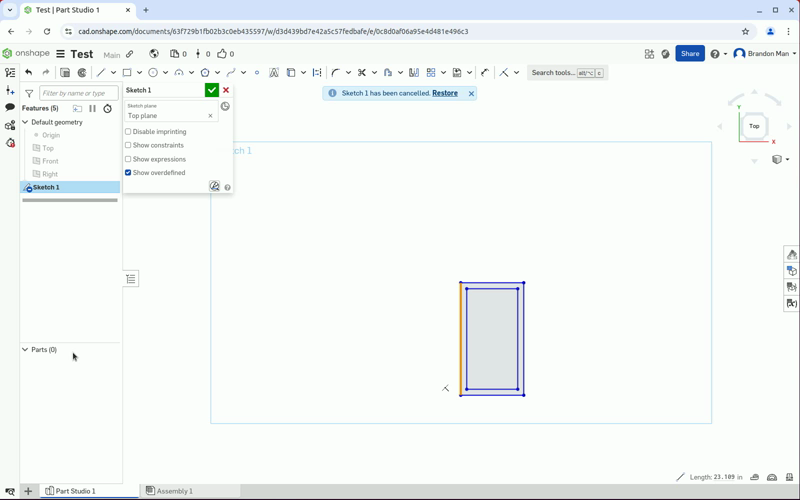
key(shift+e)
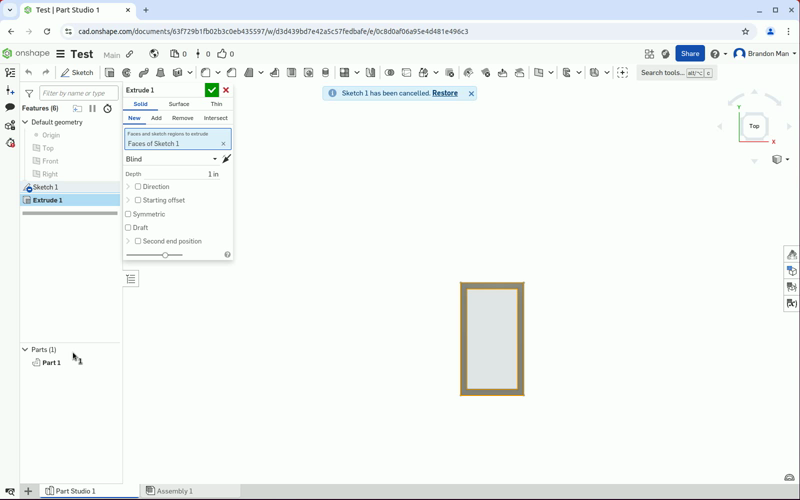
mouse_move(143, 106)
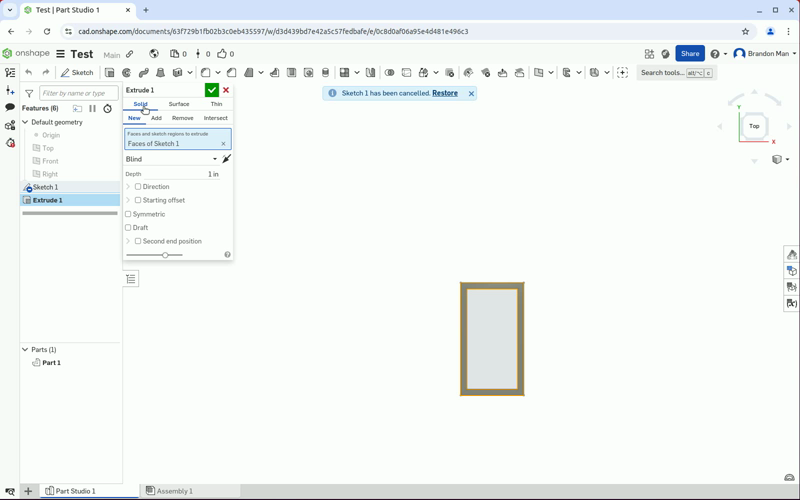
click(143, 106)
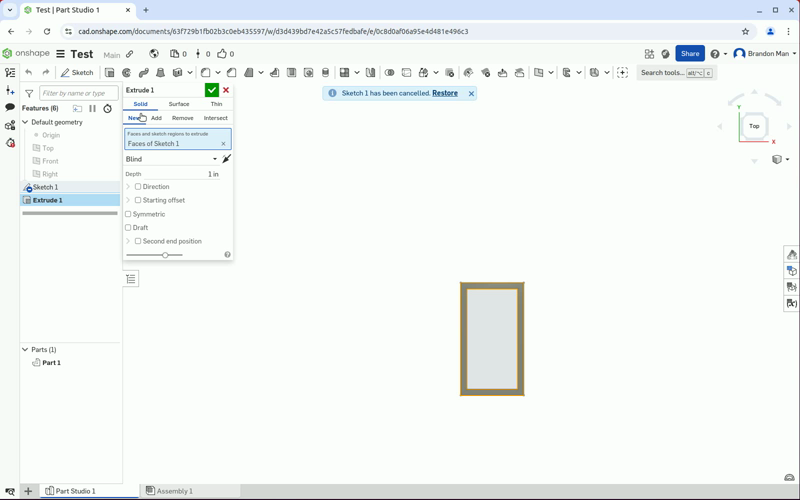
mouse_move(137, 120)
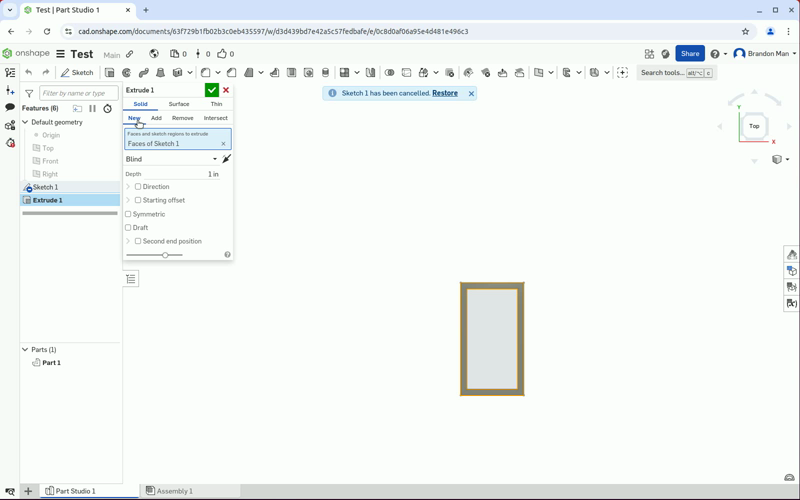
click(137, 120)
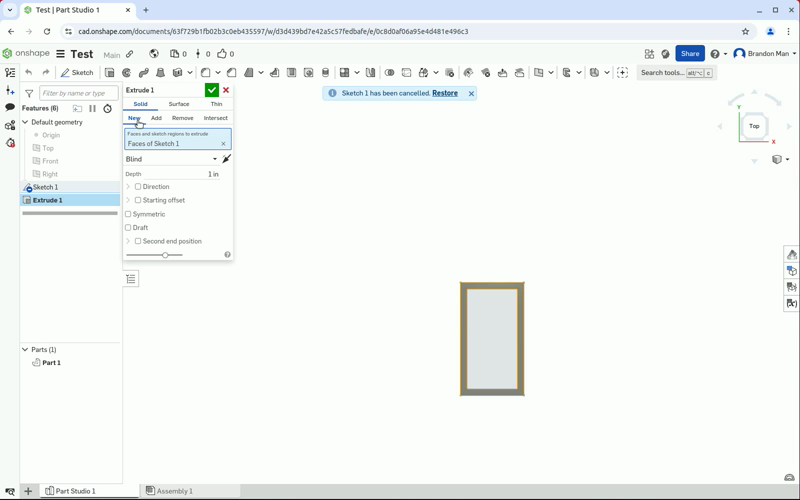
key(tab, 4)
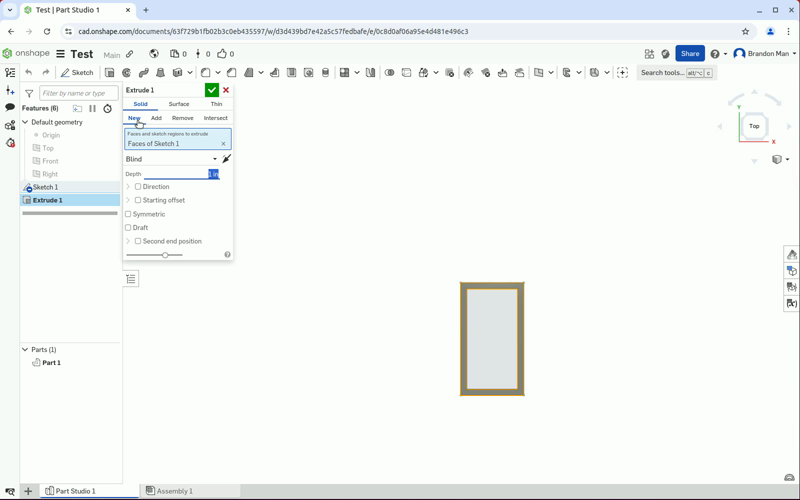
text(0.722)
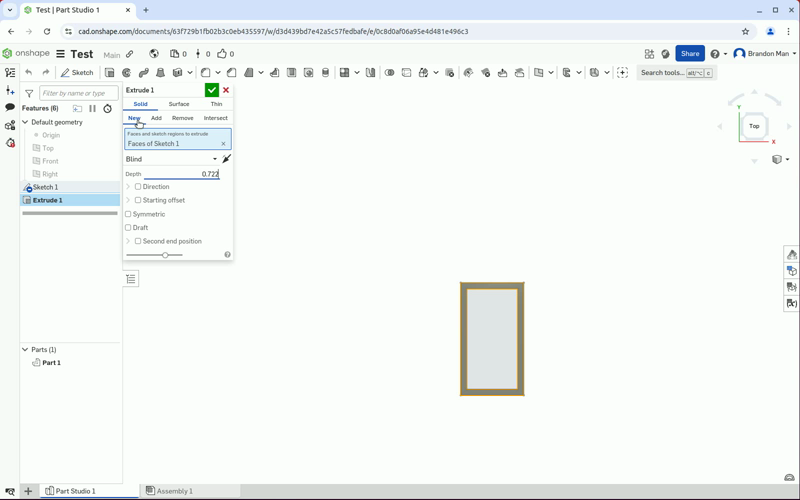
key(enter)
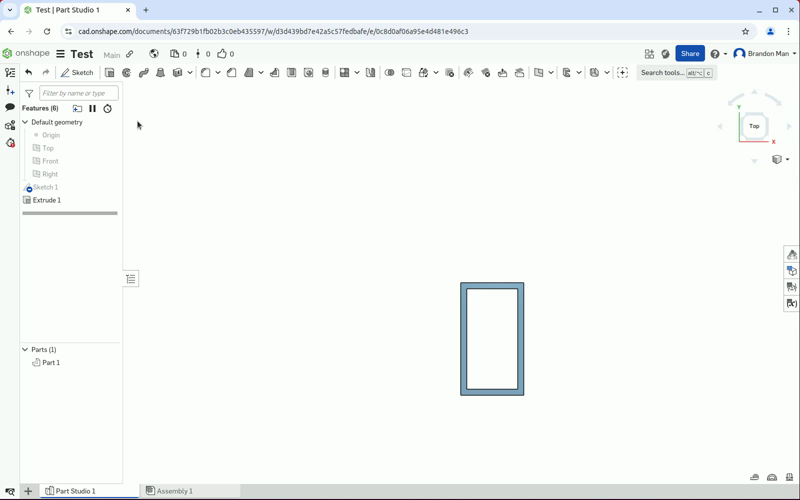
key(shift+h)
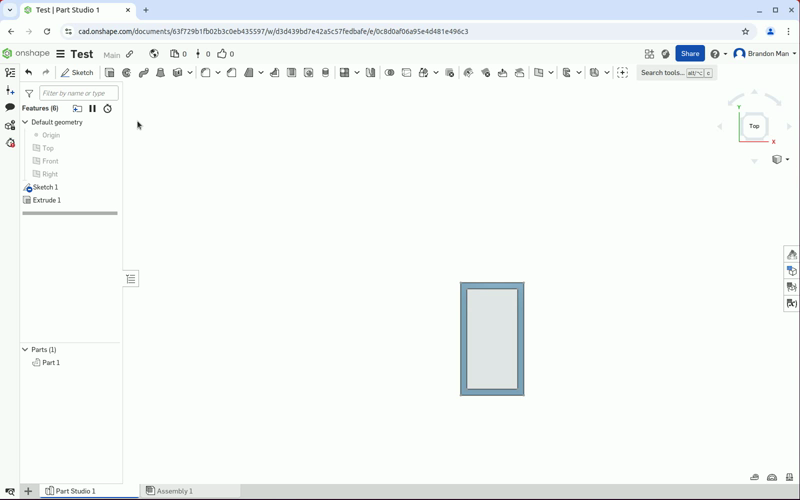
key(shift+h)
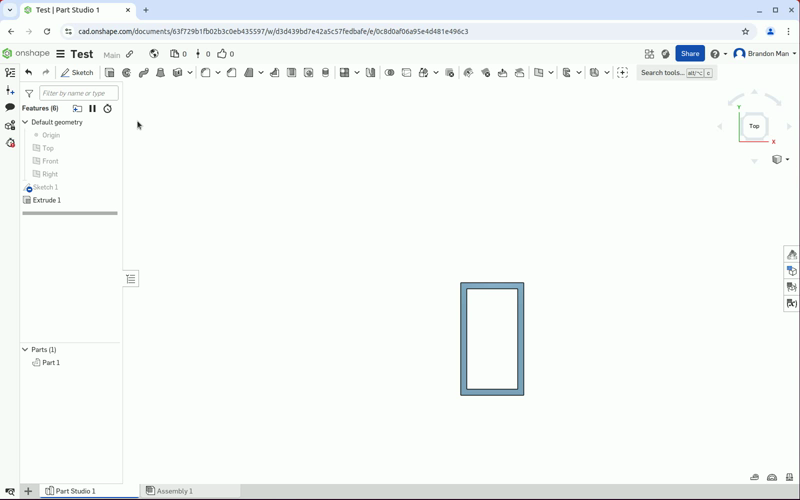
mouse_move(73, 189)
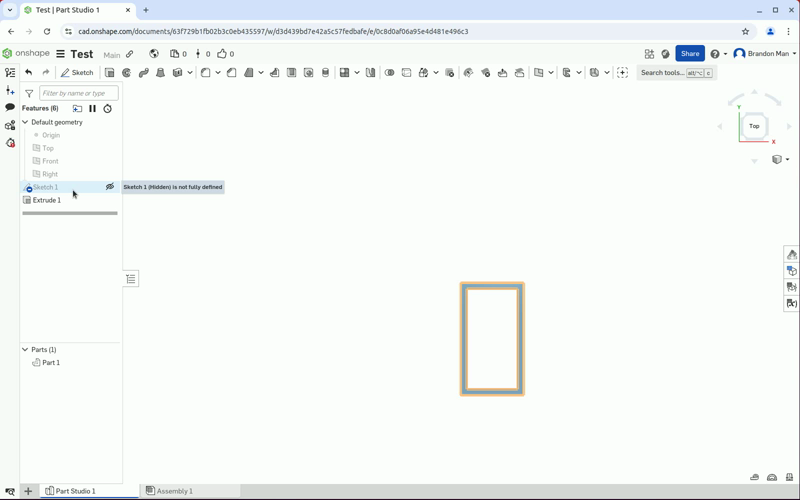
click(73, 189)
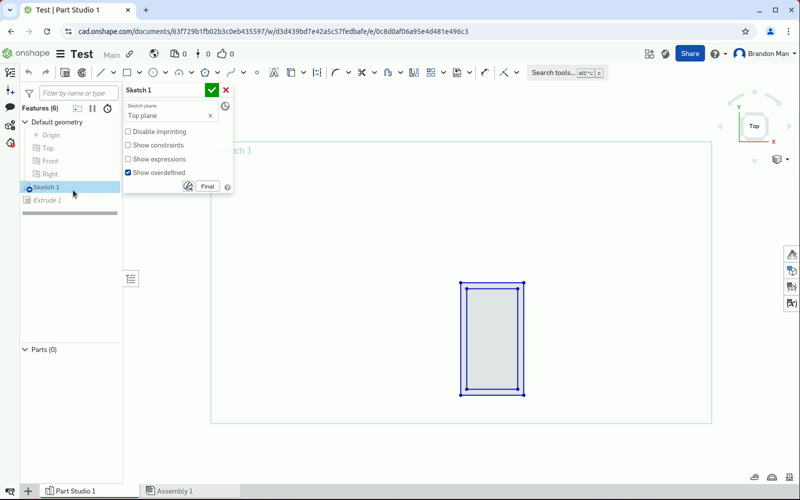
mouse_move(229, 92)
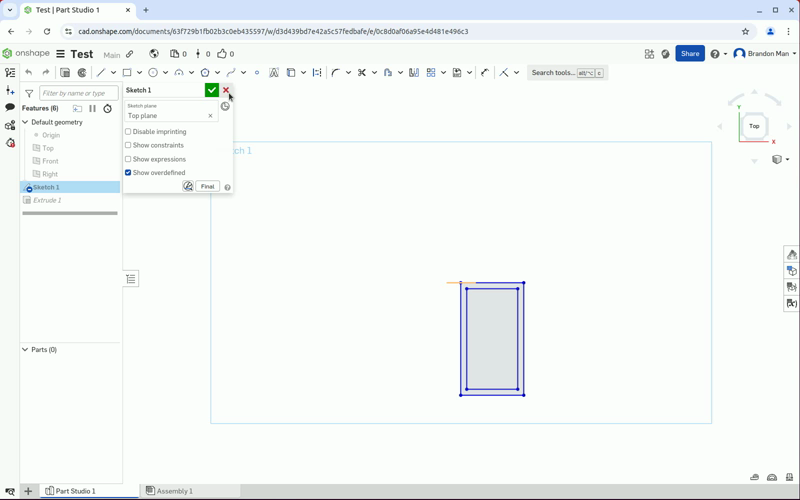
click(229, 92)
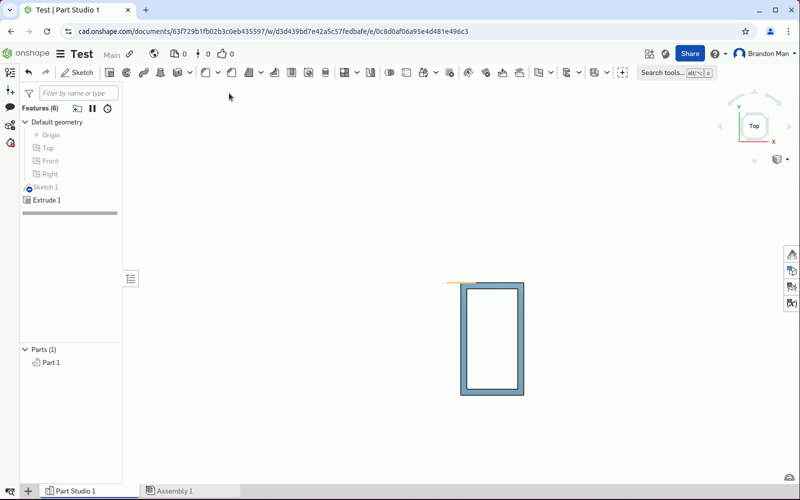
mouse_move(541, 75)
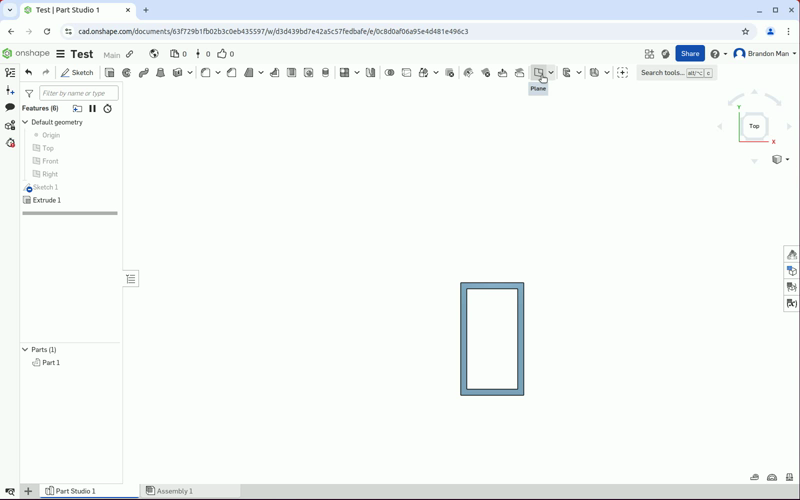
click(541, 75)
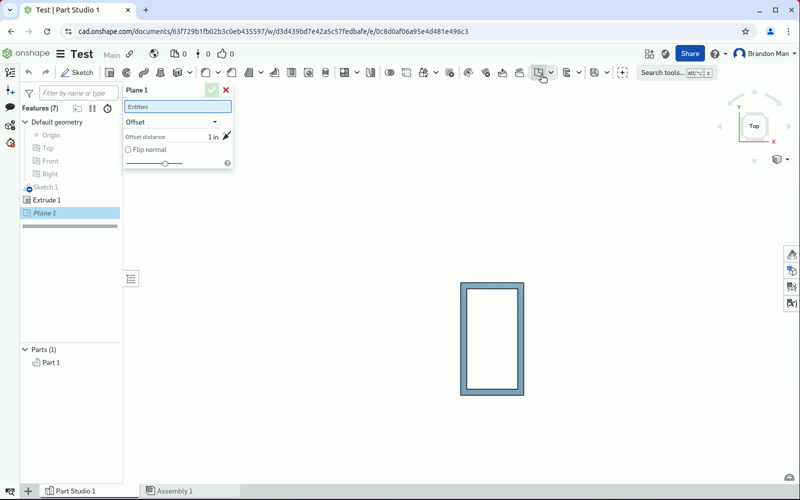
mouse_move(73, 150)
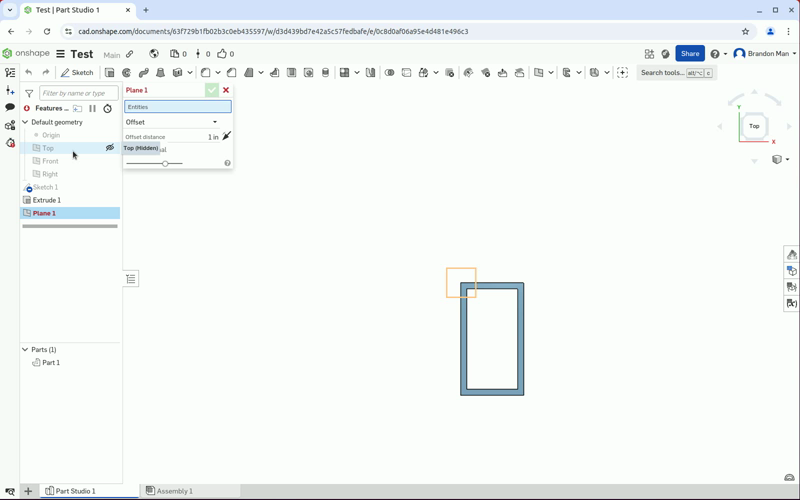
click(73, 150)
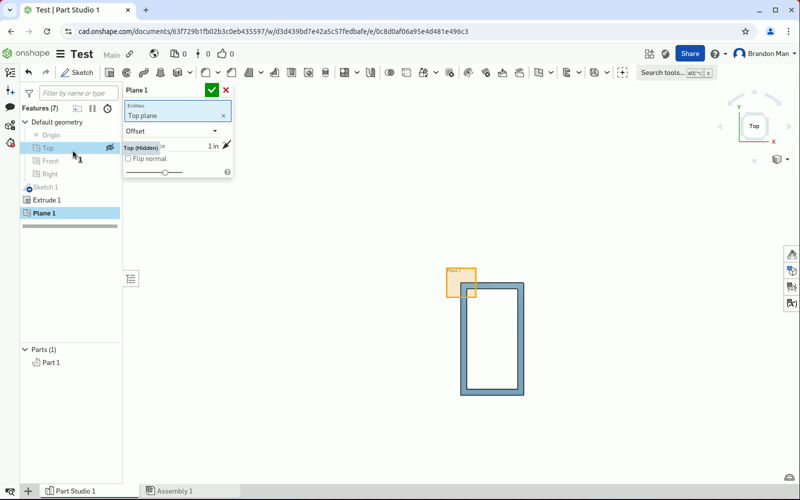
key(tab, 2)
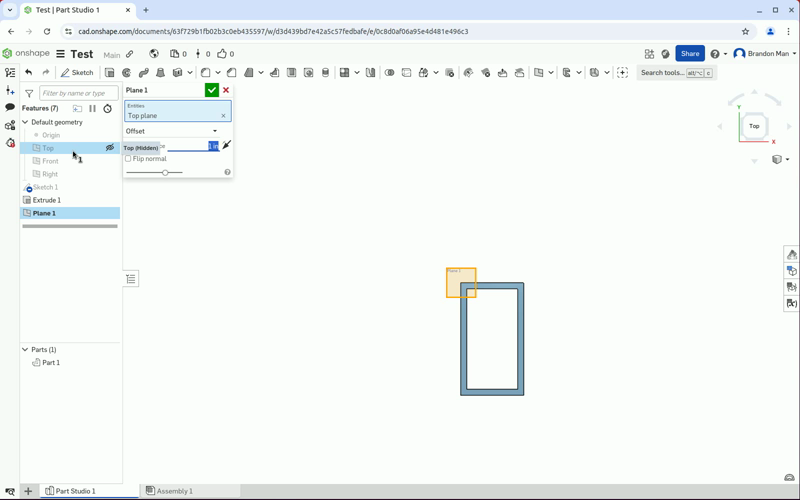
text(0.709)
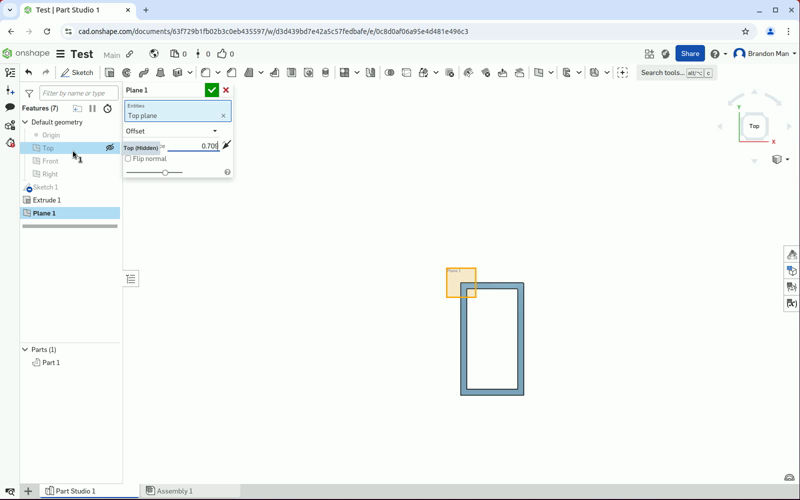
key(enter, 2)
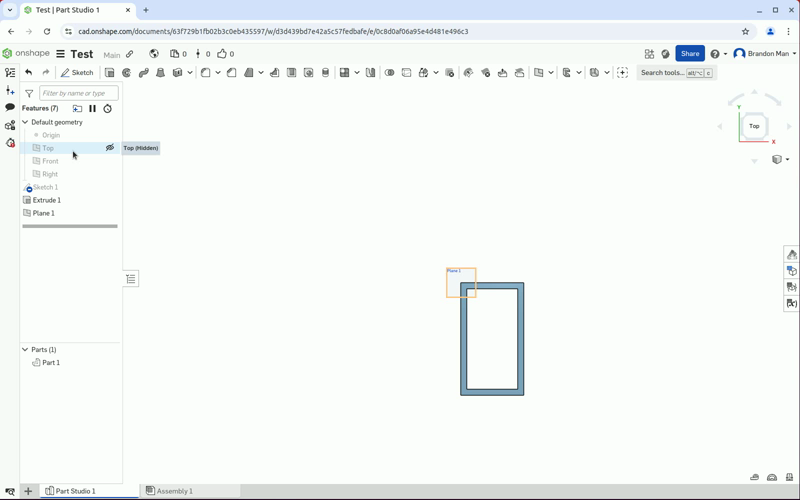
key(shift+s)
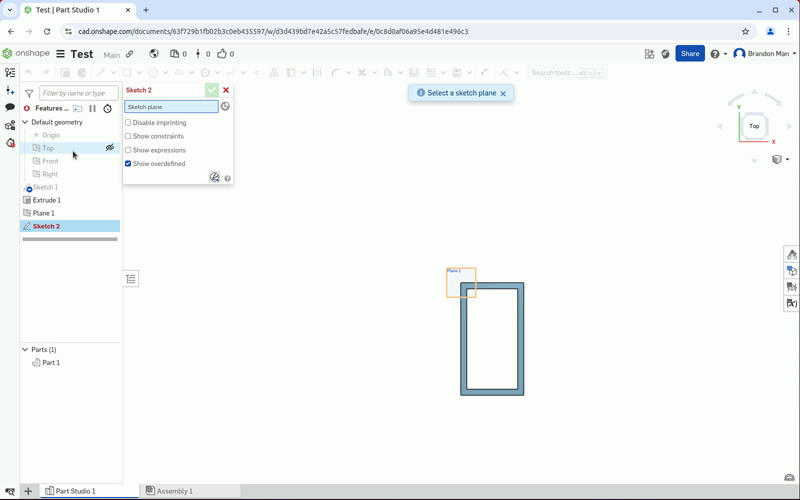
mouse_move(73, 215)
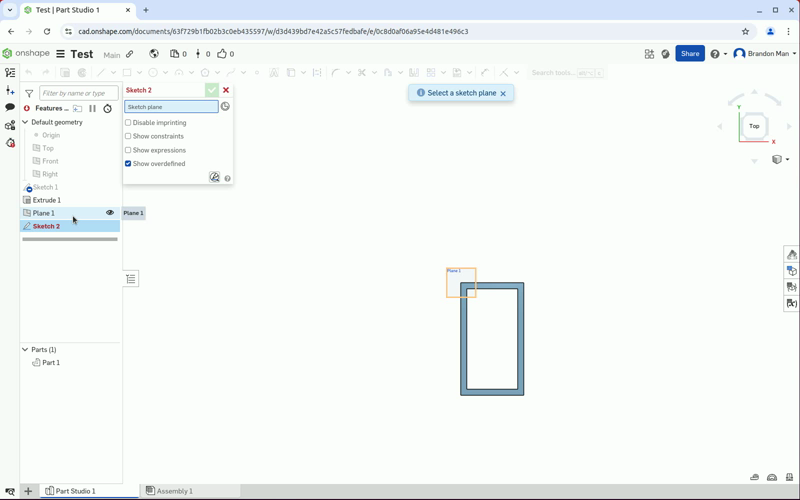
click(73, 215)
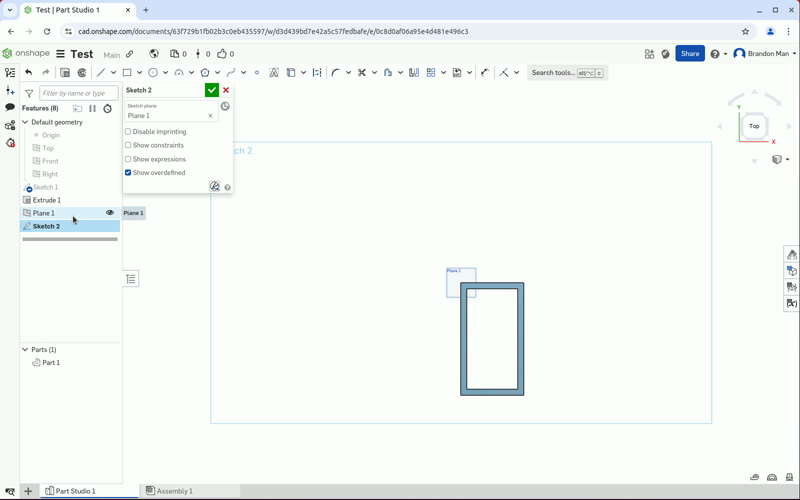
mouse_move(73, 352)
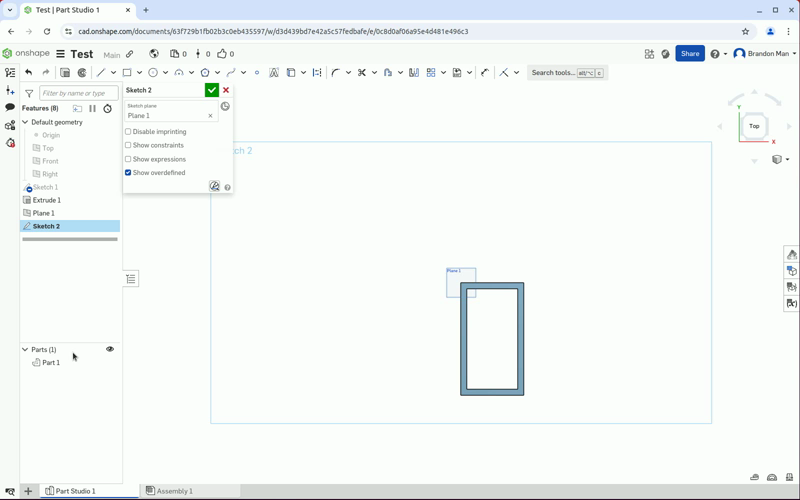
key(y)
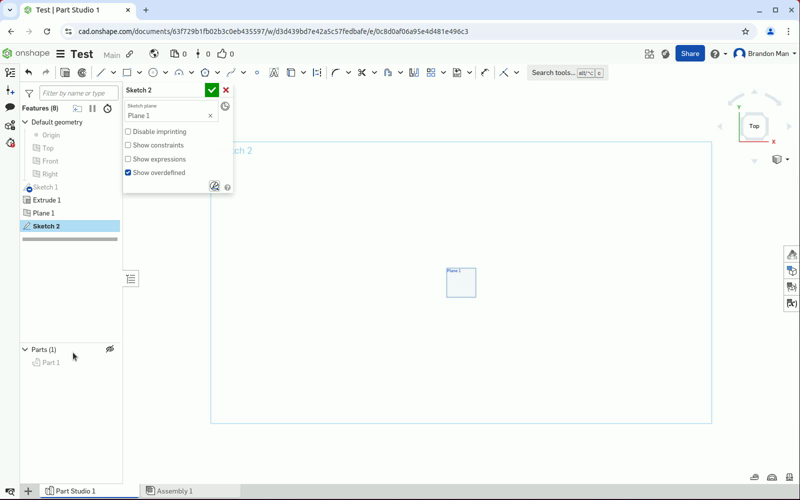
key(l)
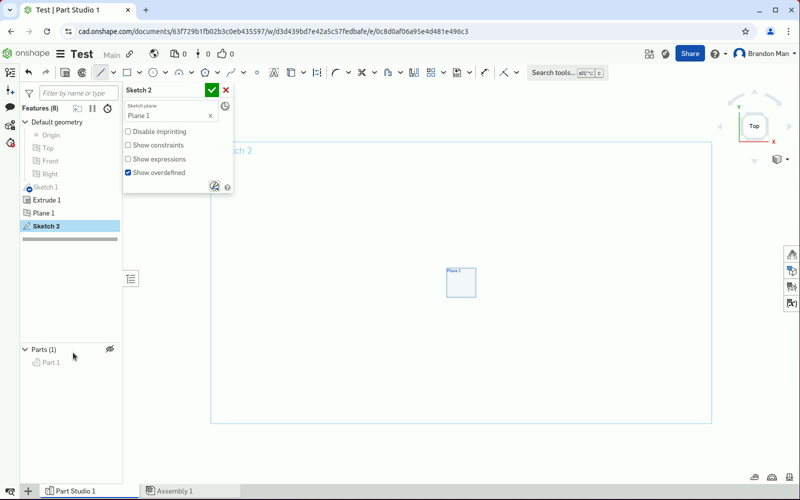
key_down(shift)
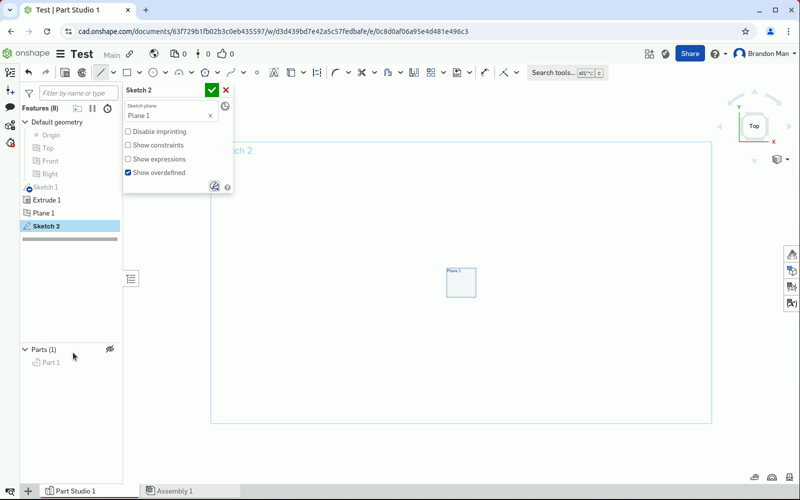
mouse_move(460, 395)
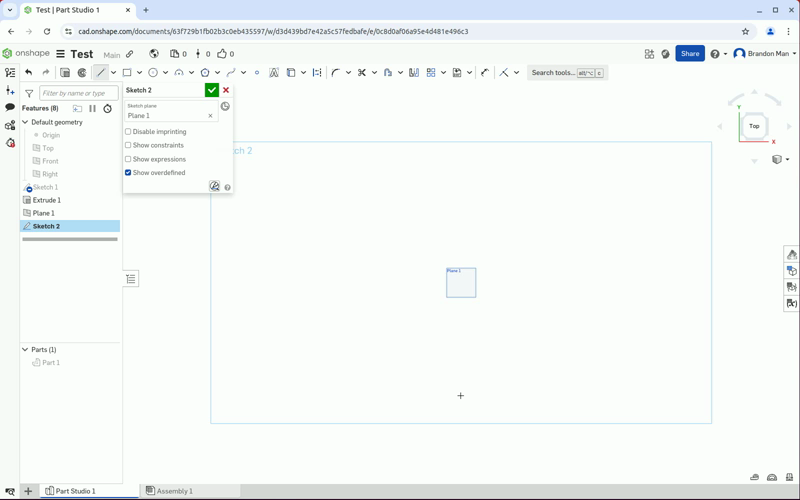
click(460, 395)
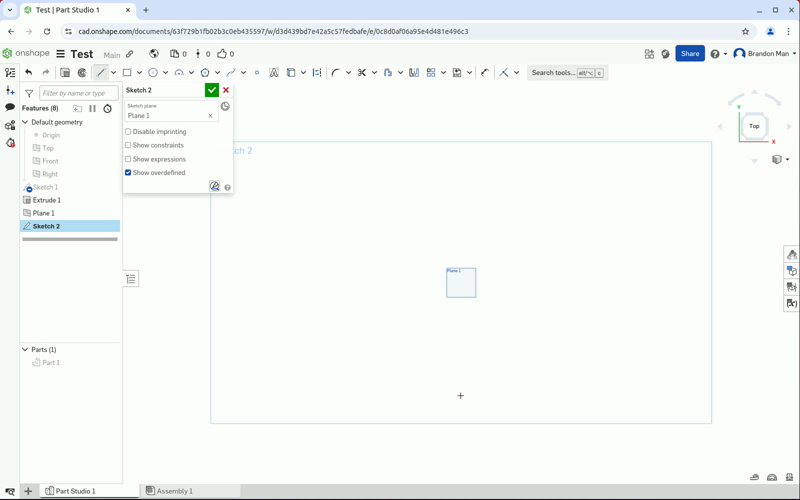
key_up(shift)
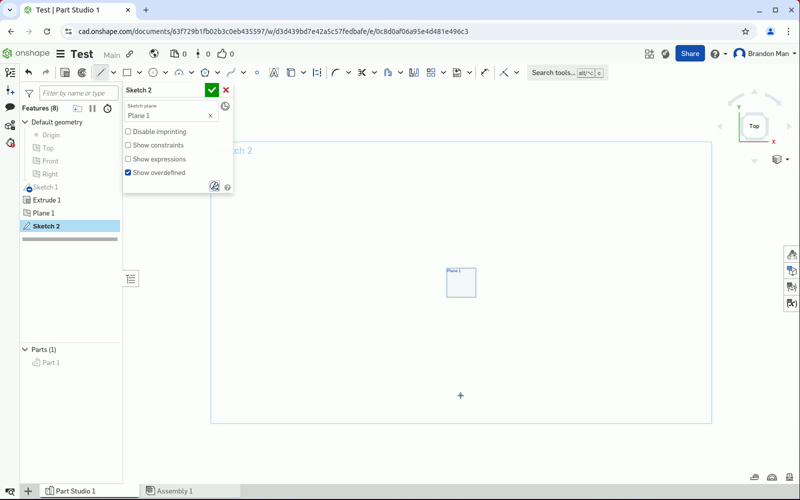
key_down(shift)
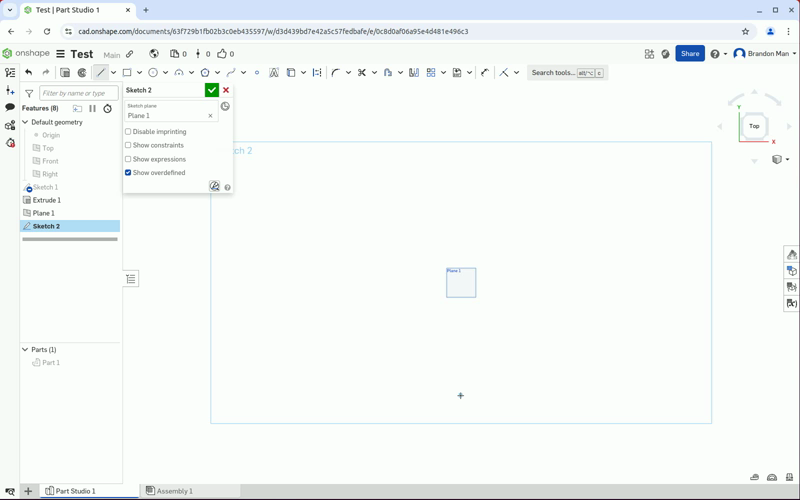
mouse_move(490, 395)
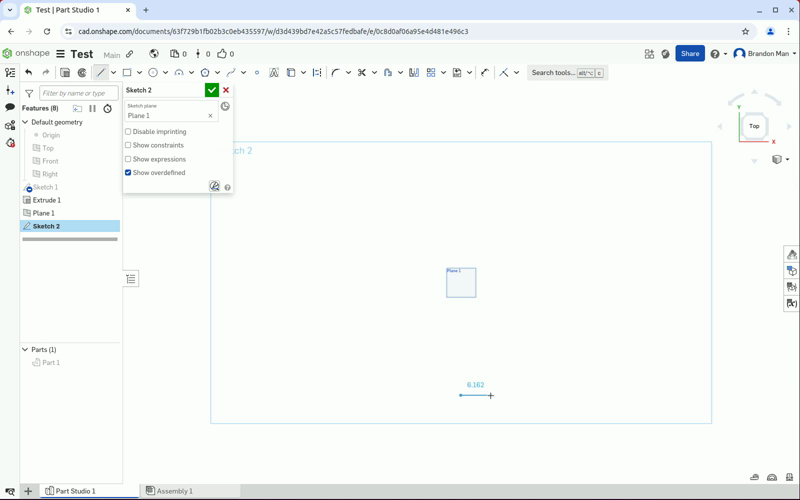
mouse_move(467, 395)
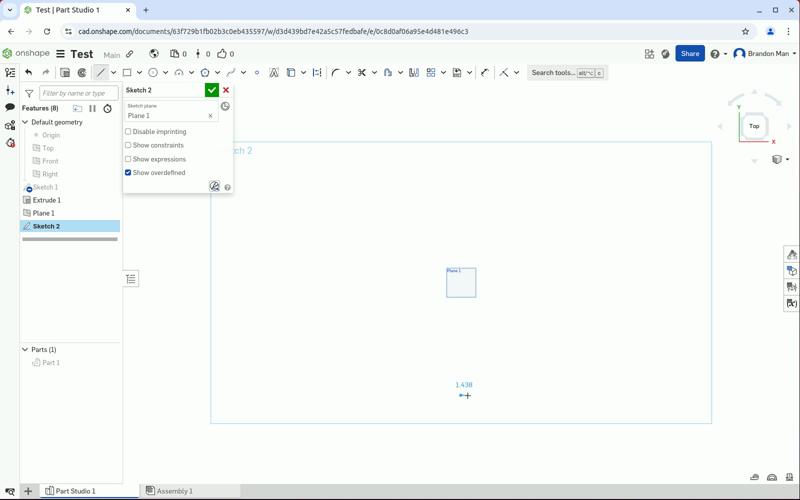
scroll(6)
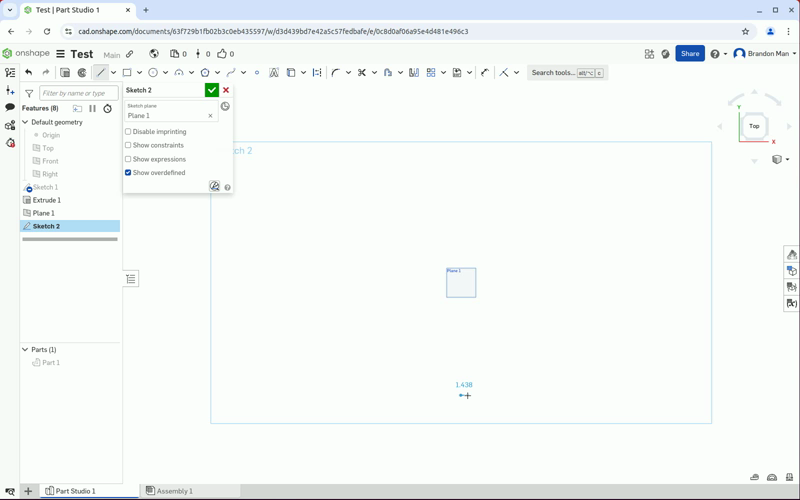
scroll(6)
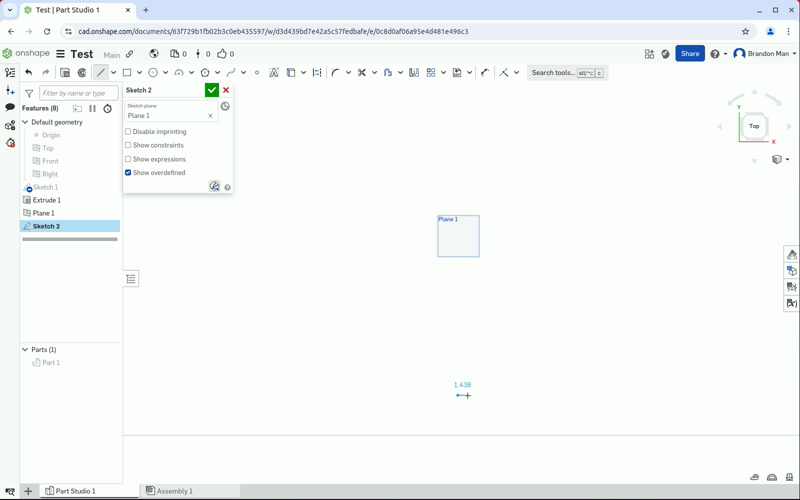
scroll(6)
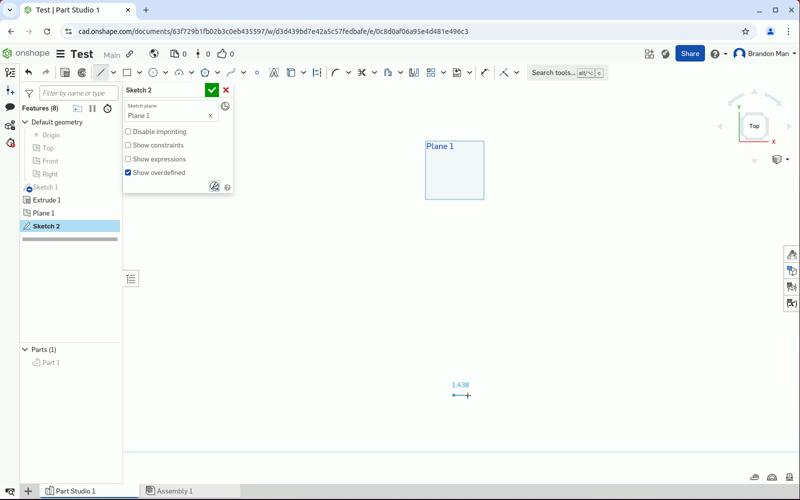
scroll(6)
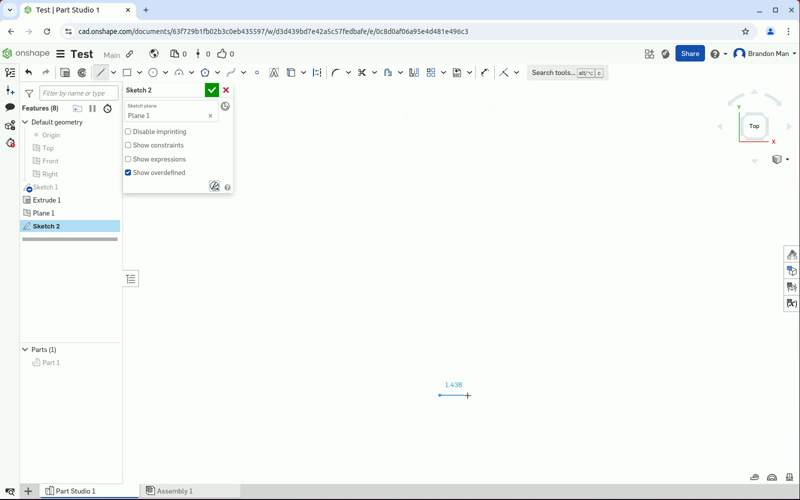
scroll(6)
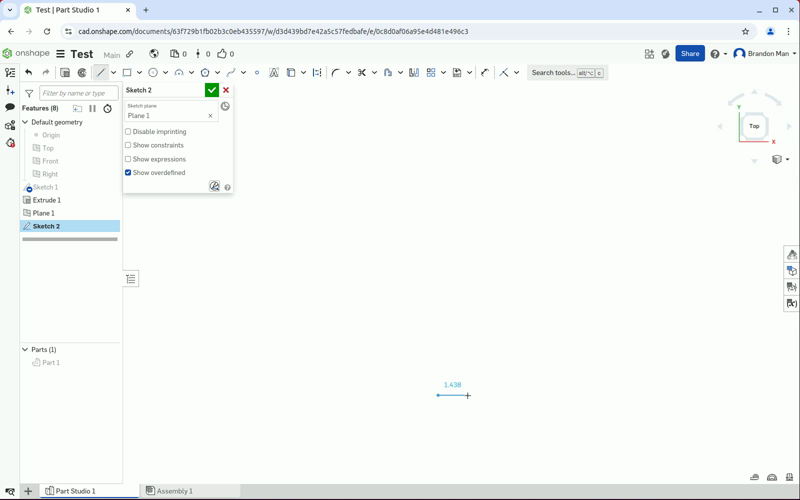
scroll(6)
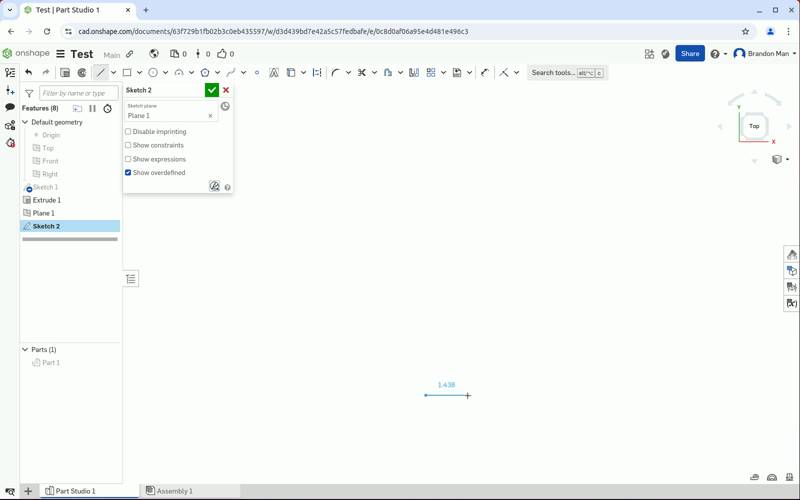
scroll(6)
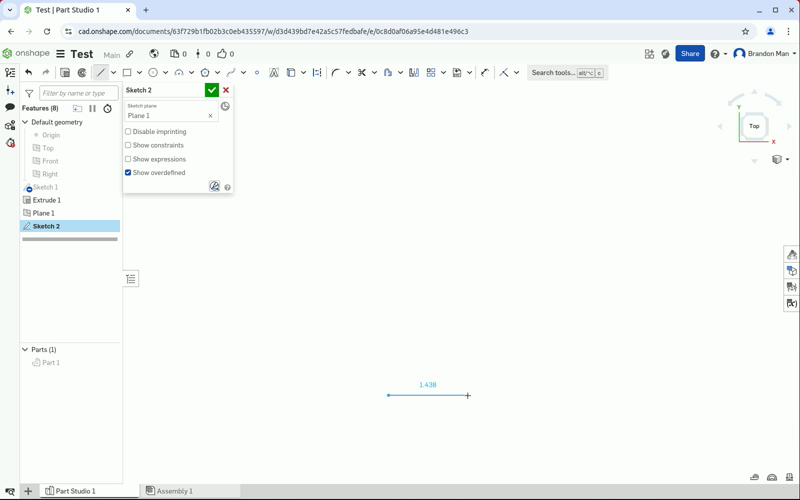
click(467, 395)
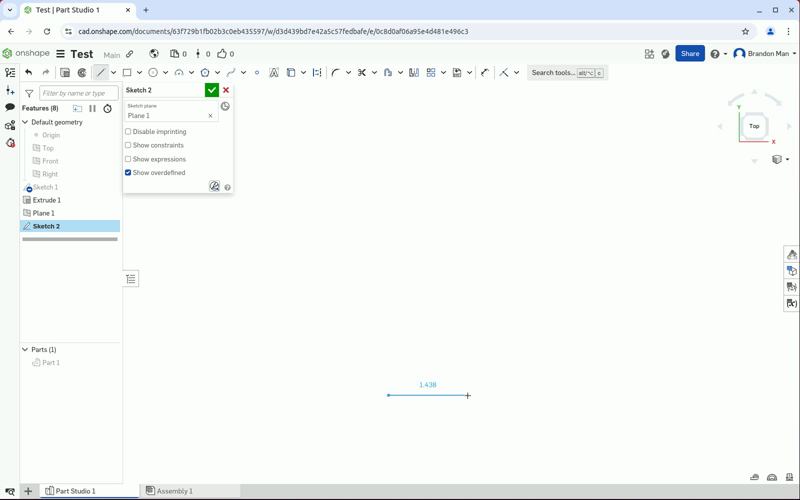
scroll(-6)
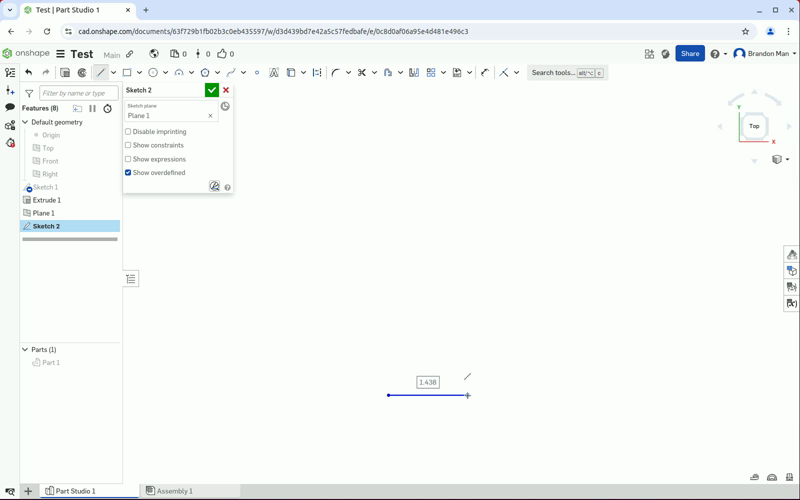
scroll(-6)
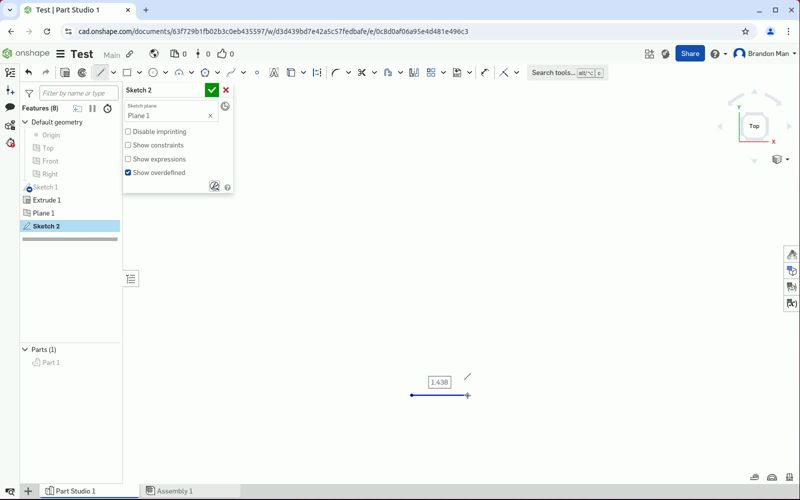
scroll(-6)
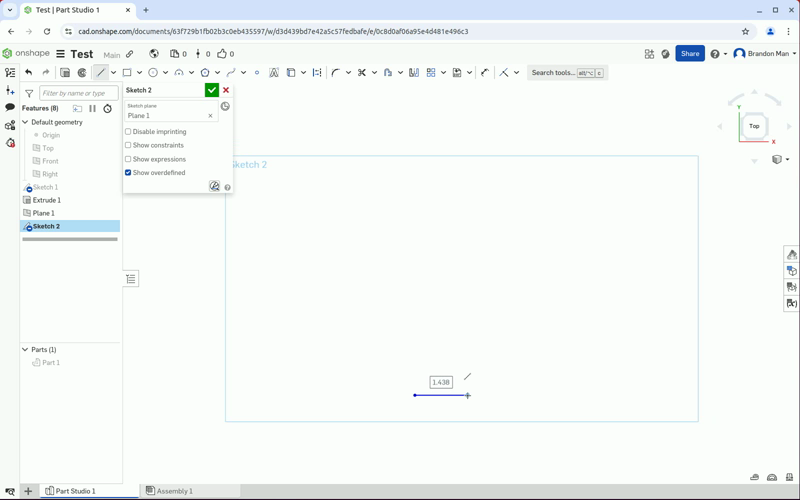
scroll(-6)
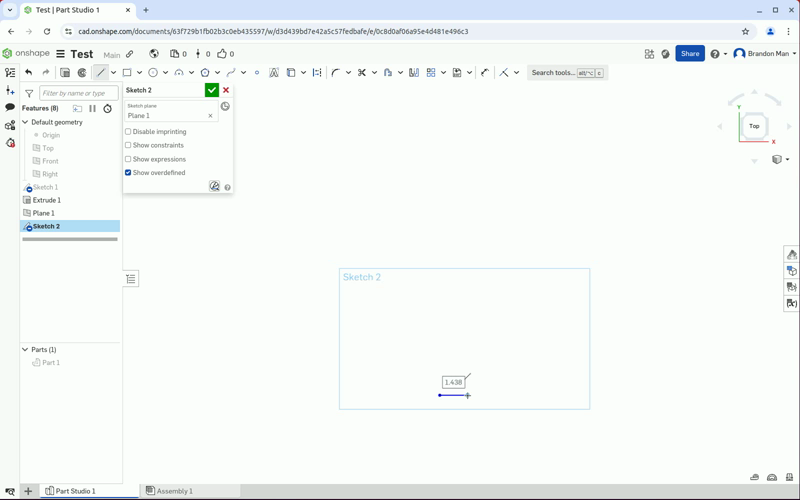
scroll(-6)
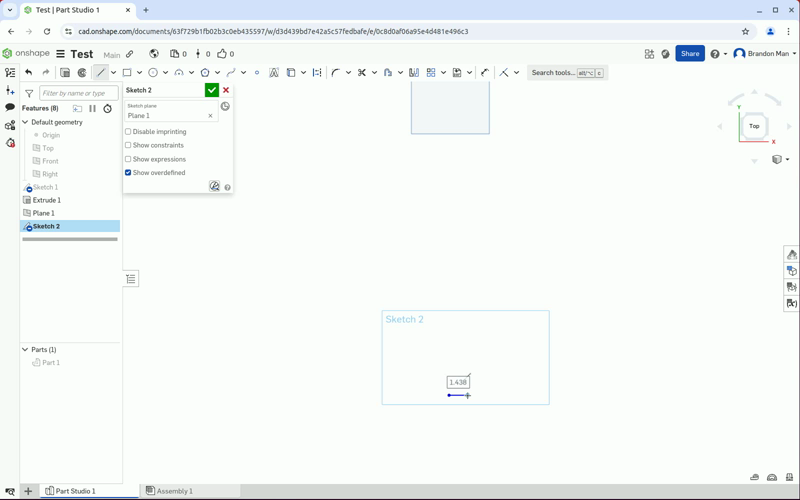
scroll(-6)
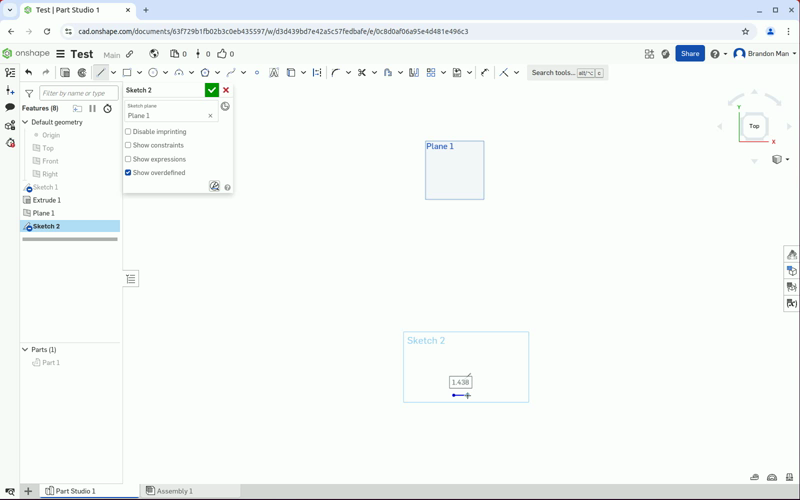
scroll(-6)
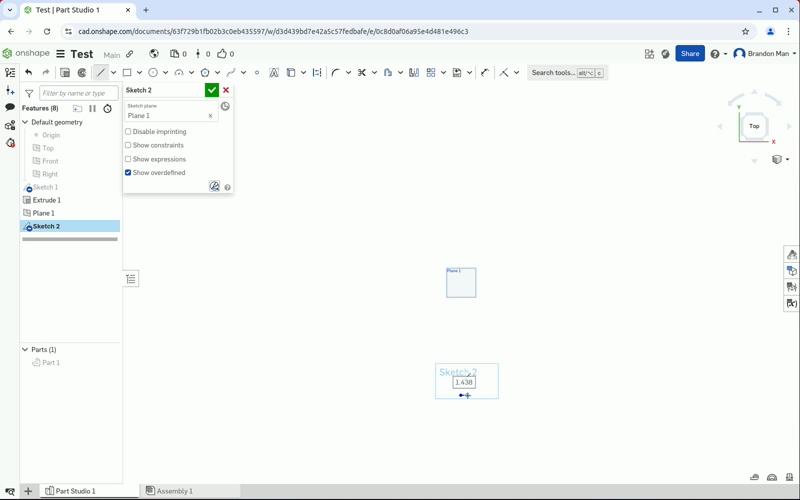
key_up(shift)
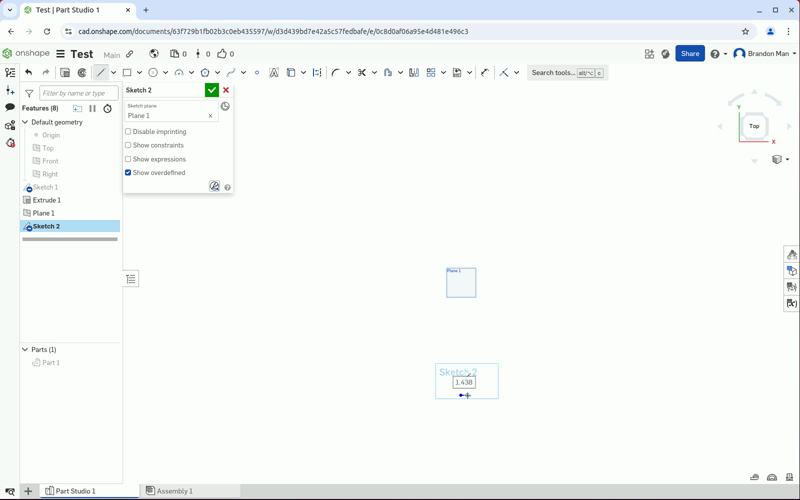
key_down(shift)
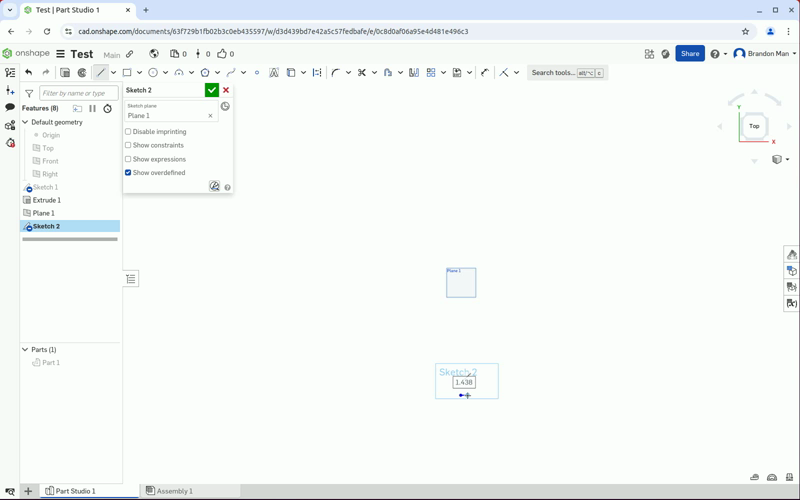
mouse_move(497, 395)
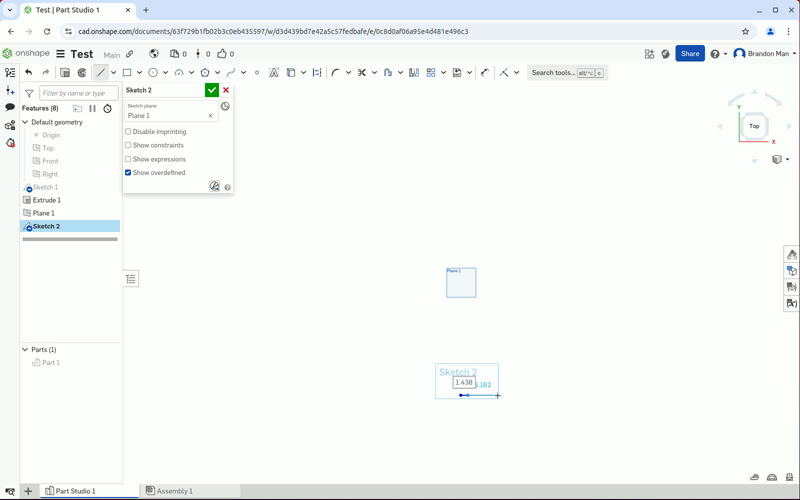
mouse_move(467, 388)
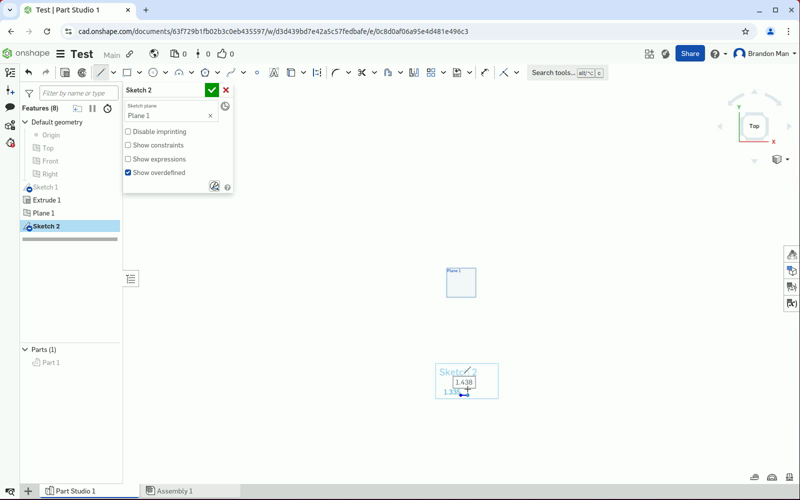
scroll(6)
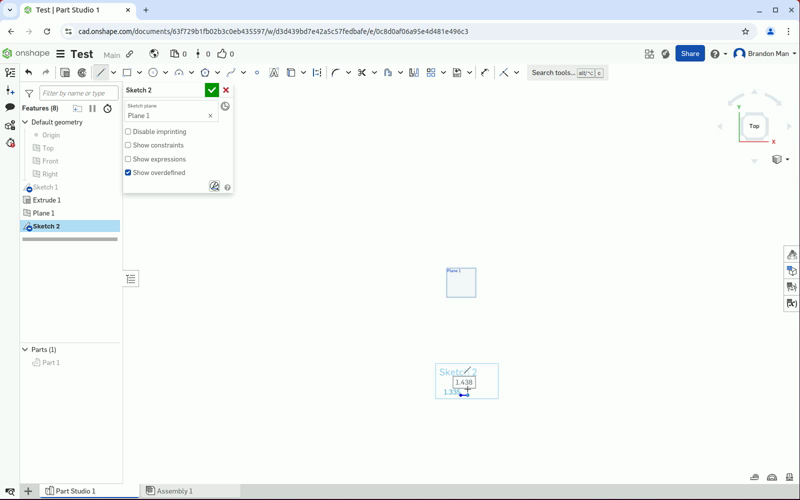
scroll(6)
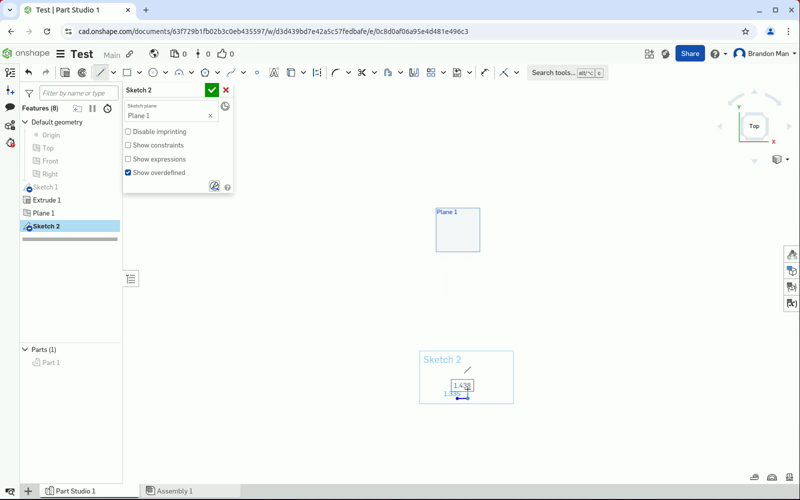
scroll(6)
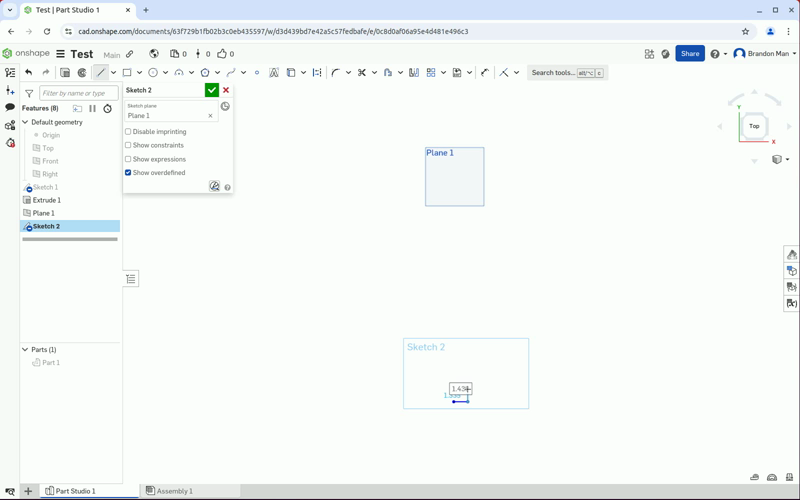
scroll(6)
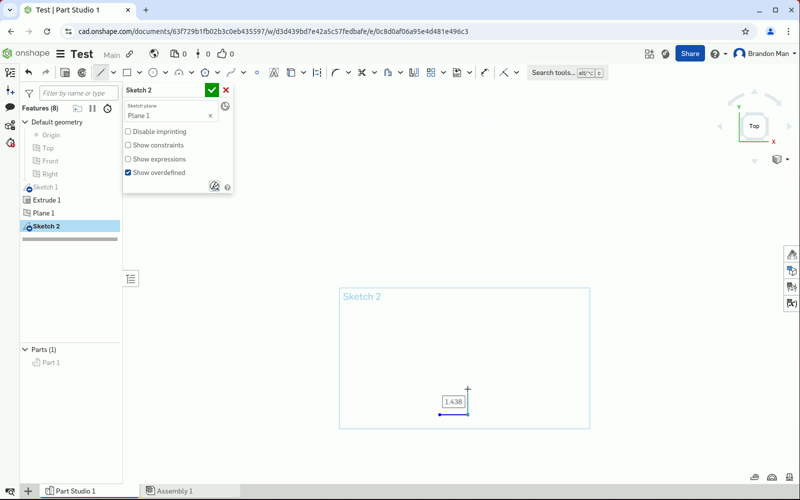
scroll(6)
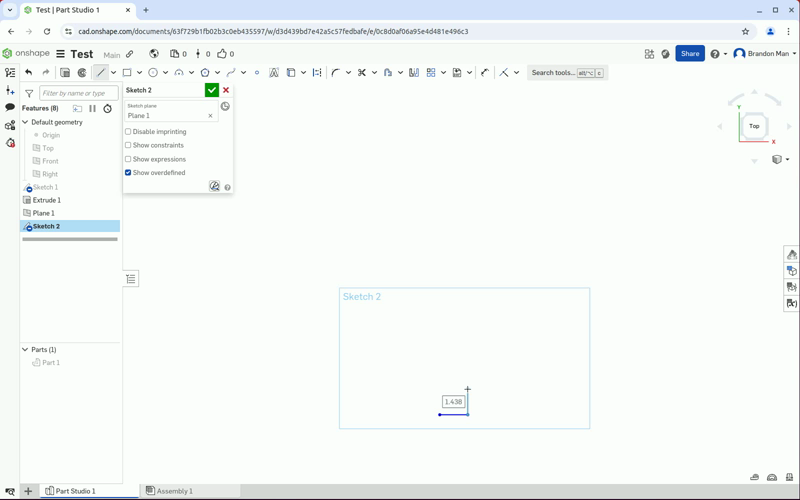
scroll(6)
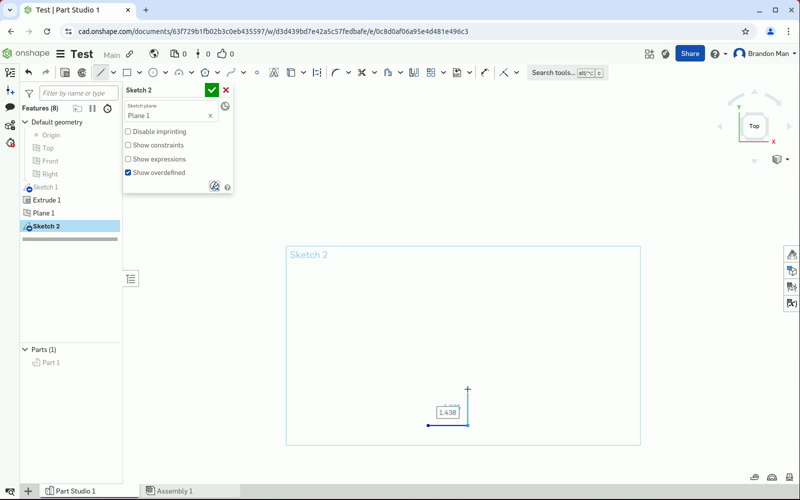
scroll(6)
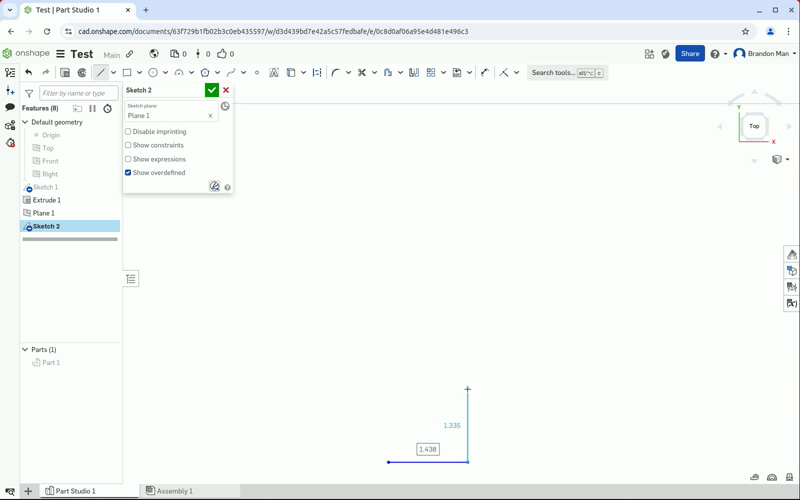
click(467, 388)
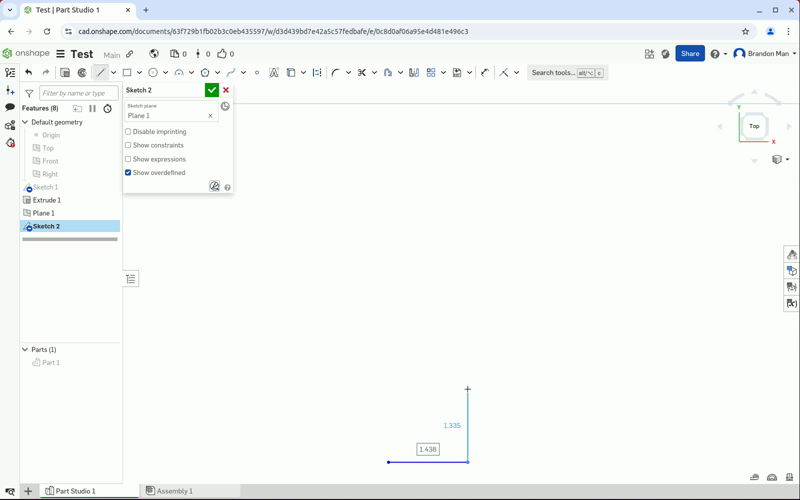
scroll(-6)
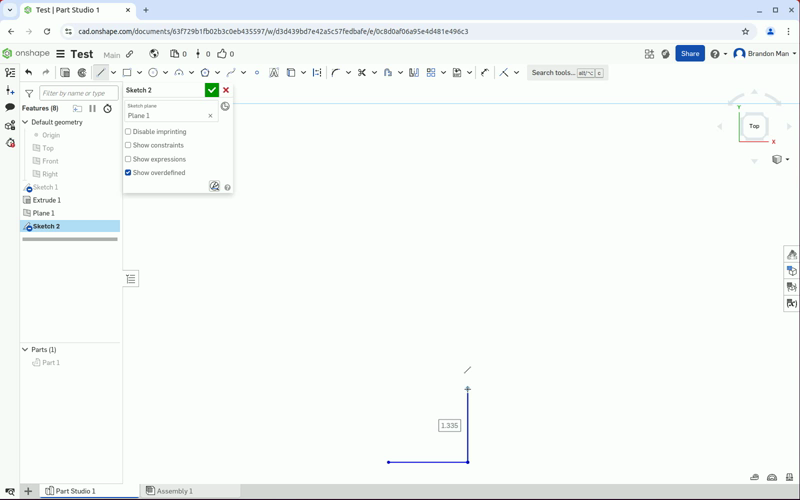
scroll(-6)
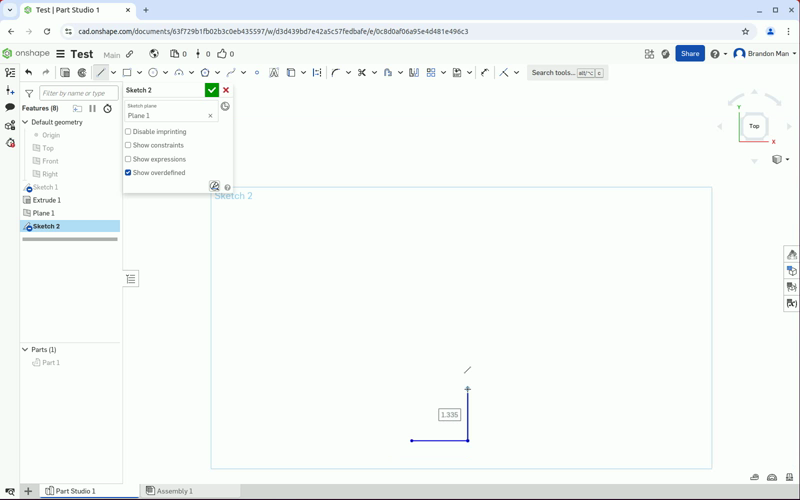
scroll(-6)
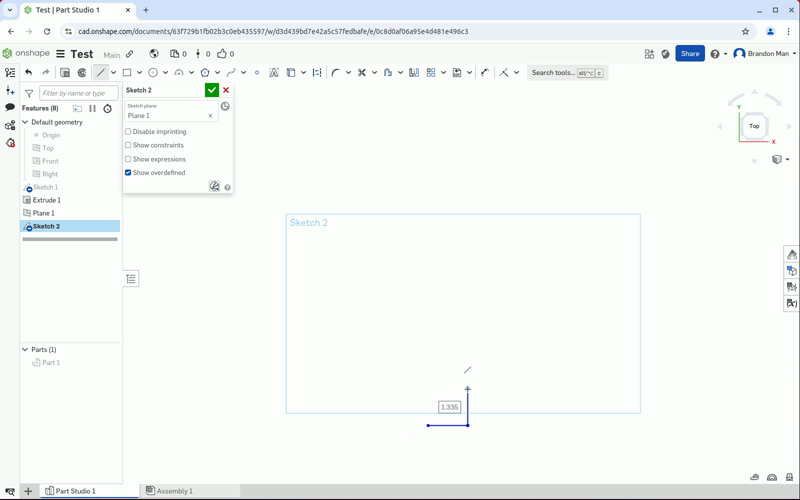
scroll(-6)
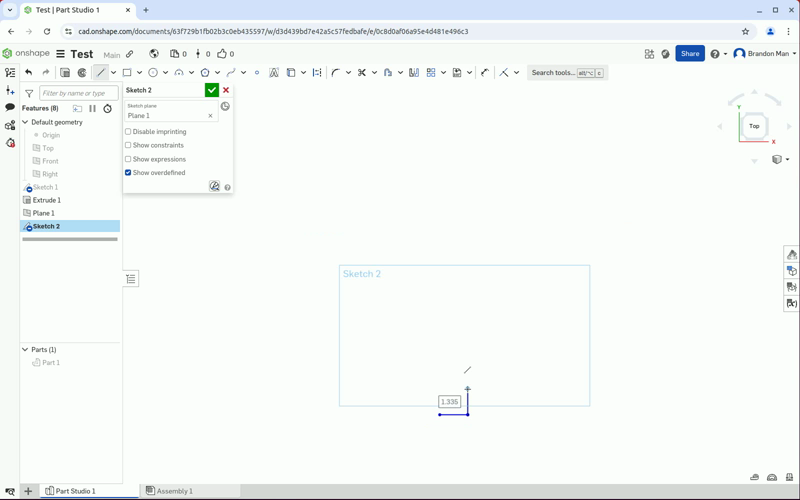
scroll(-6)
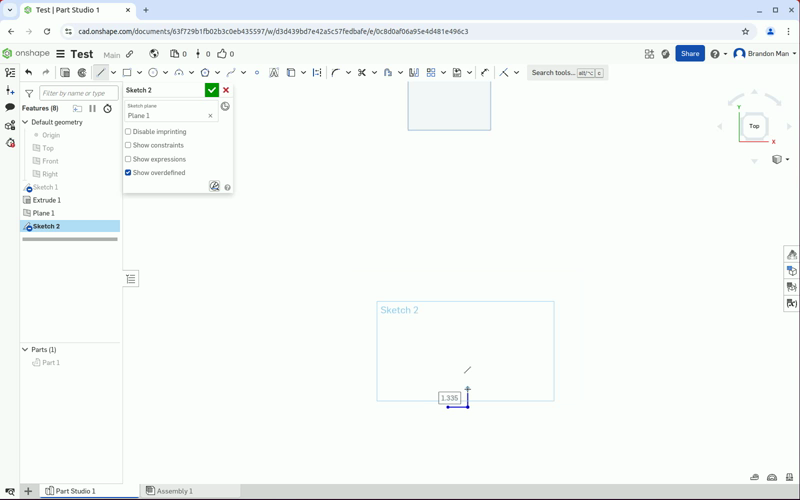
scroll(-6)
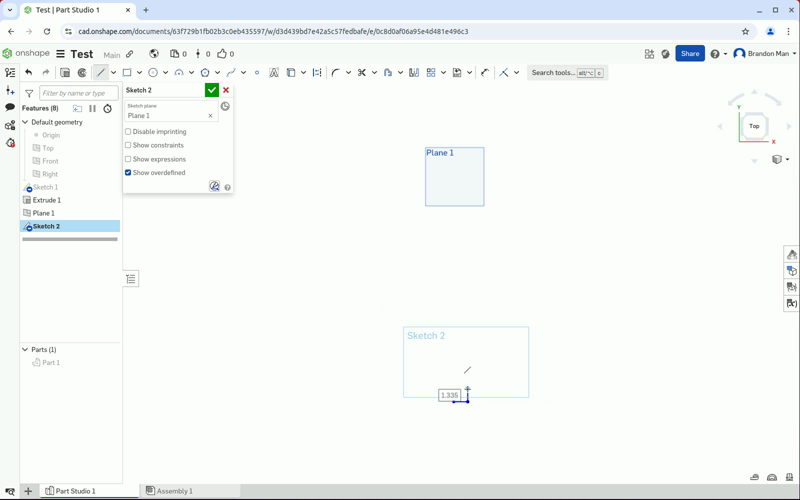
scroll(-6)
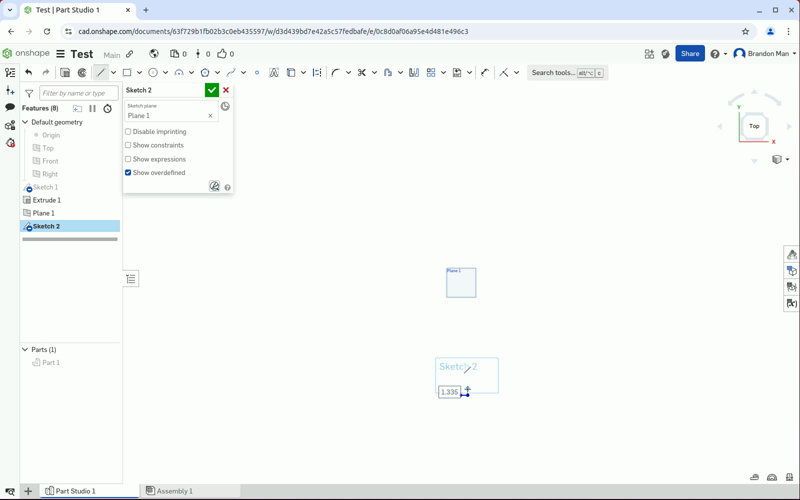
key_up(shift)
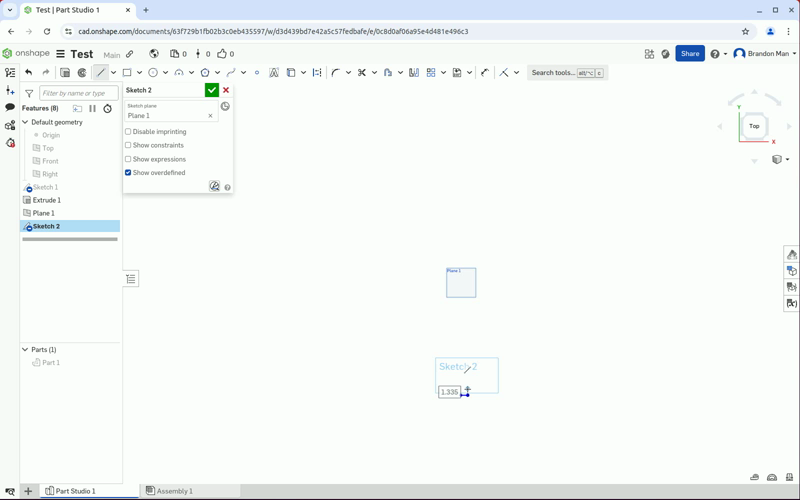
key_down(shift)
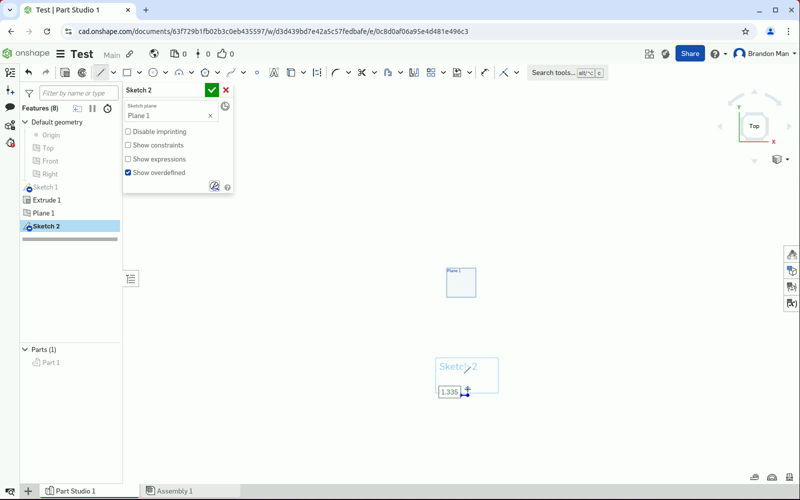
mouse_move(497, 388)
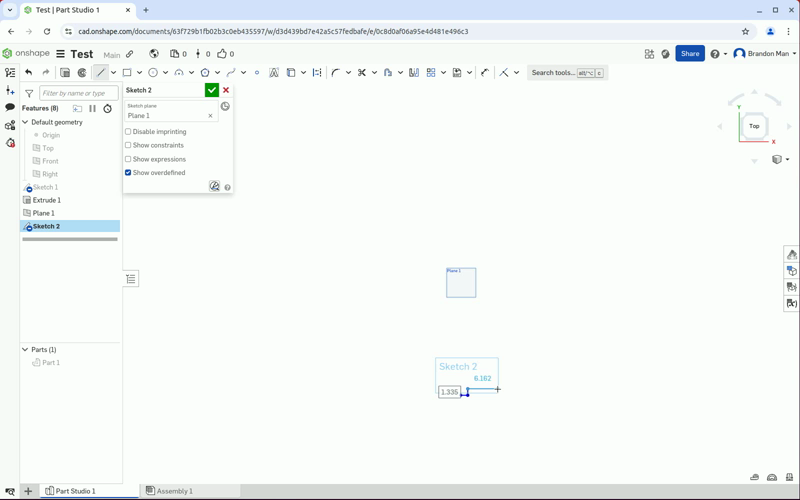
mouse_move(460, 388)
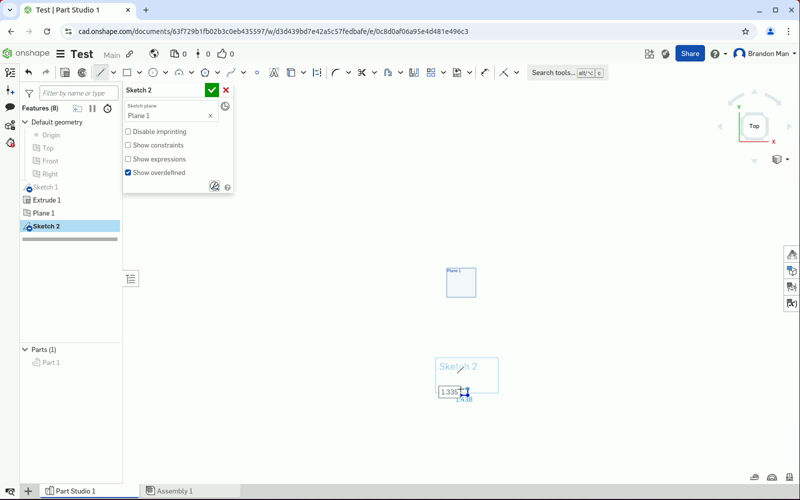
scroll(6)
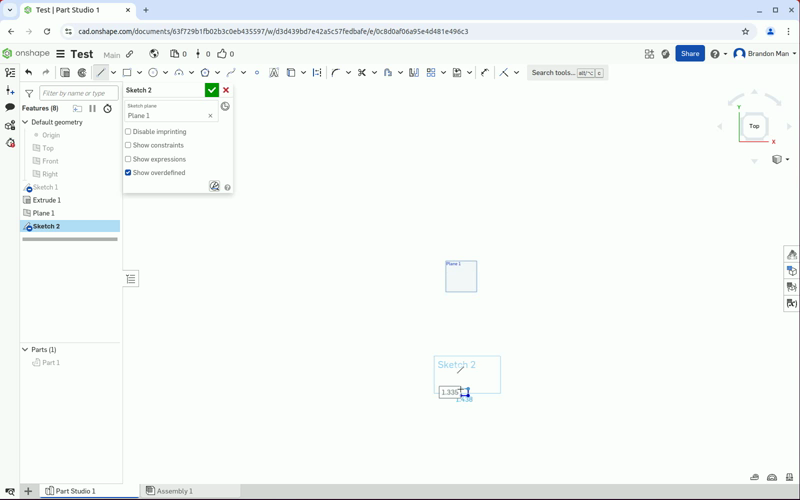
scroll(6)
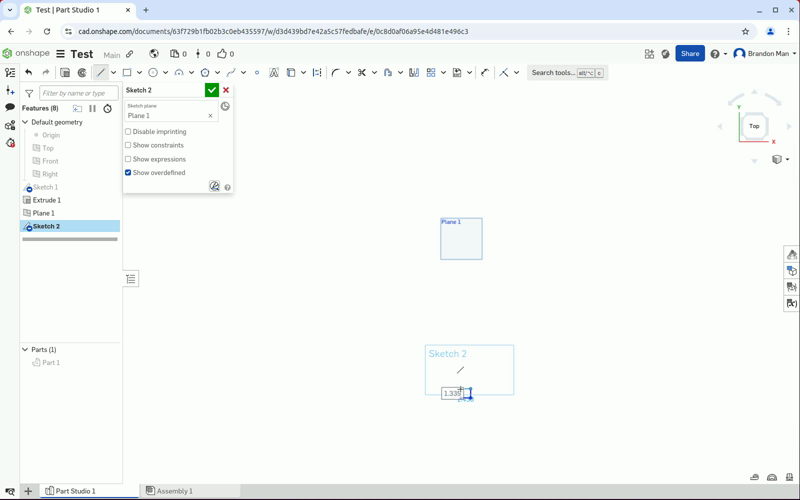
scroll(6)
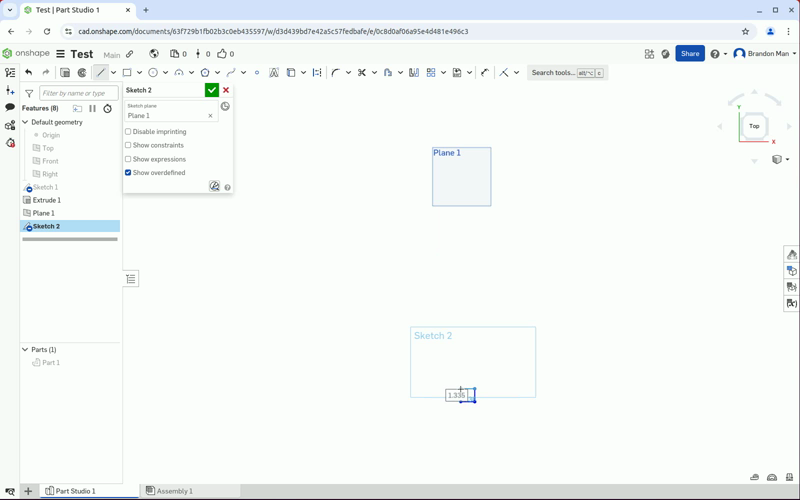
scroll(6)
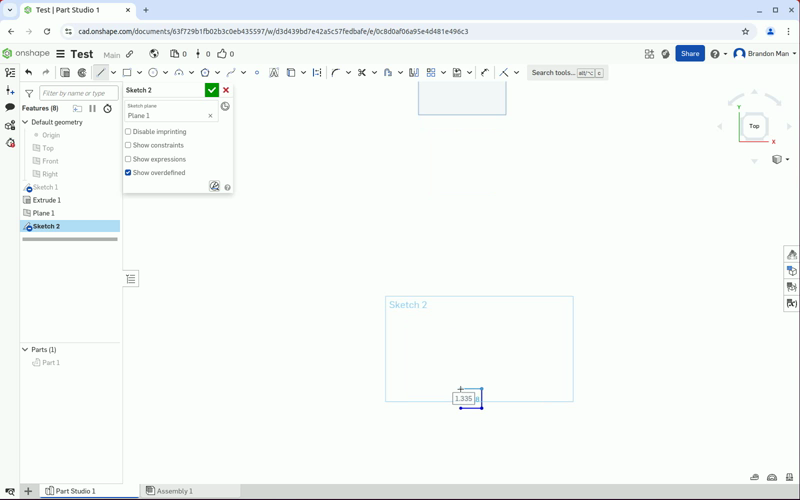
scroll(6)
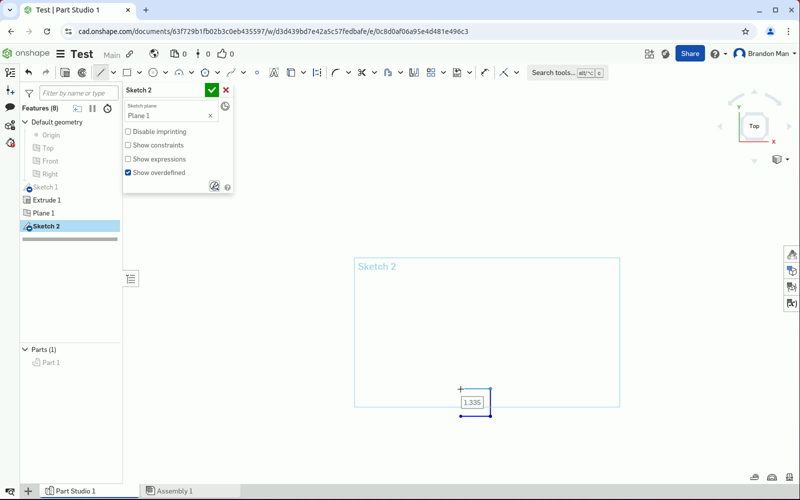
scroll(6)
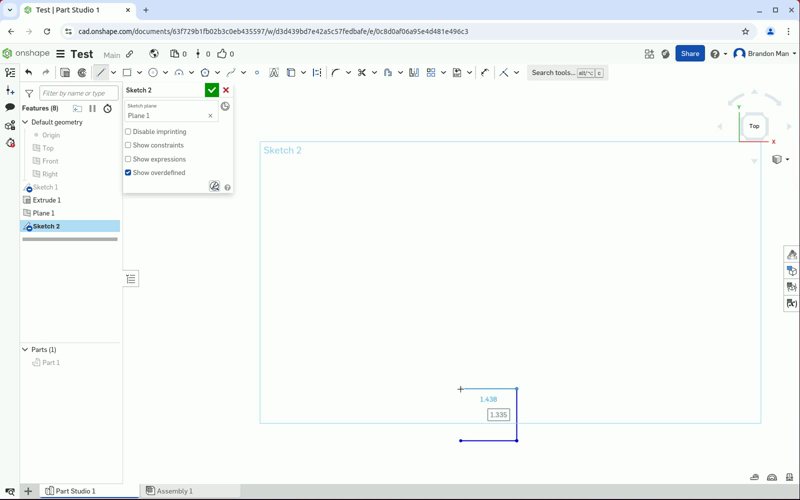
scroll(6)
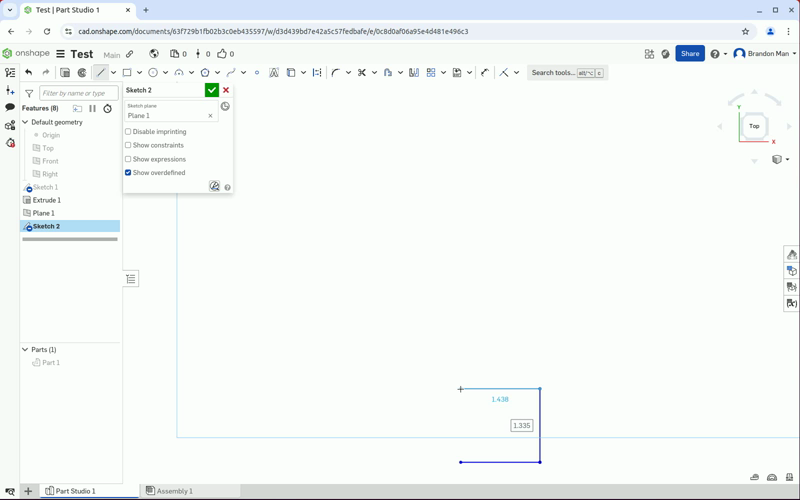
click(460, 388)
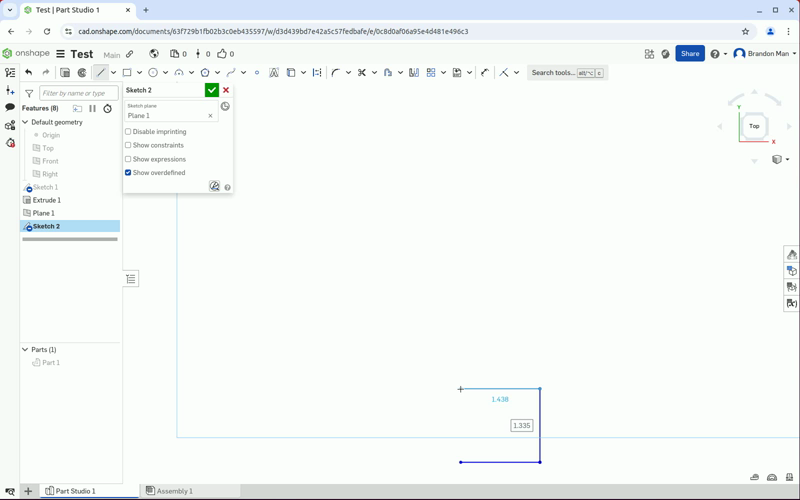
scroll(-6)
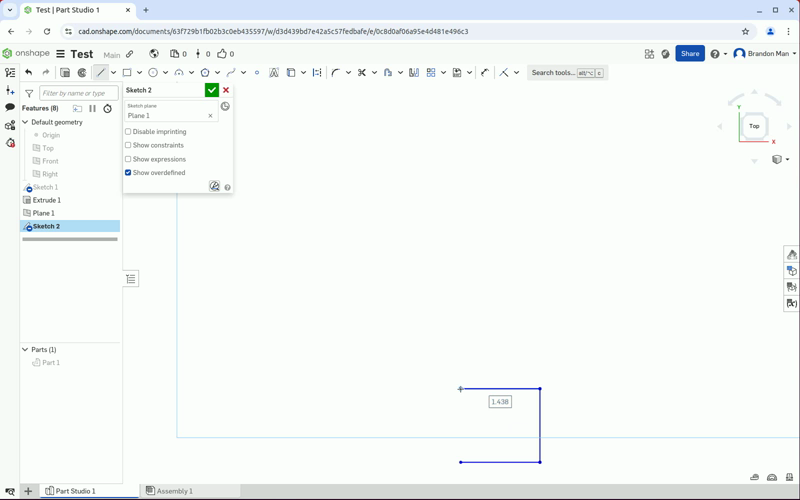
scroll(-6)
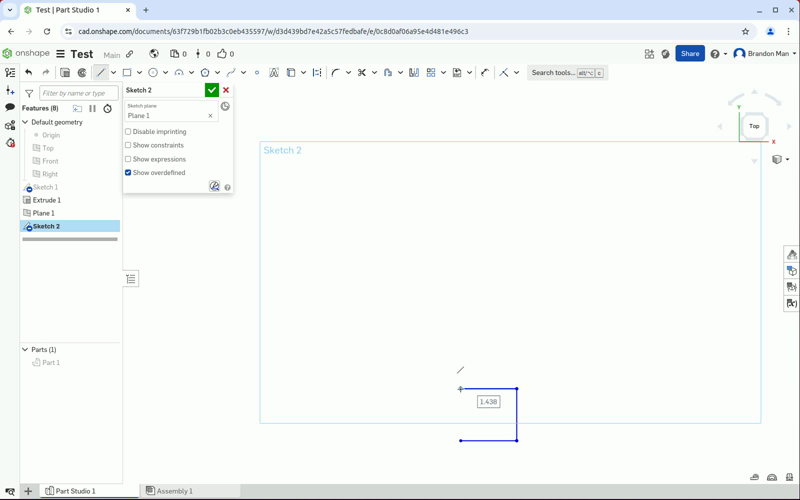
scroll(-6)
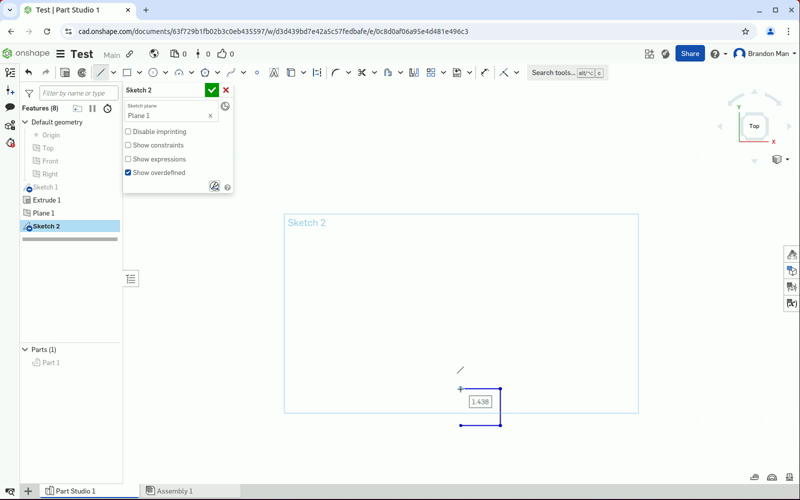
scroll(-6)
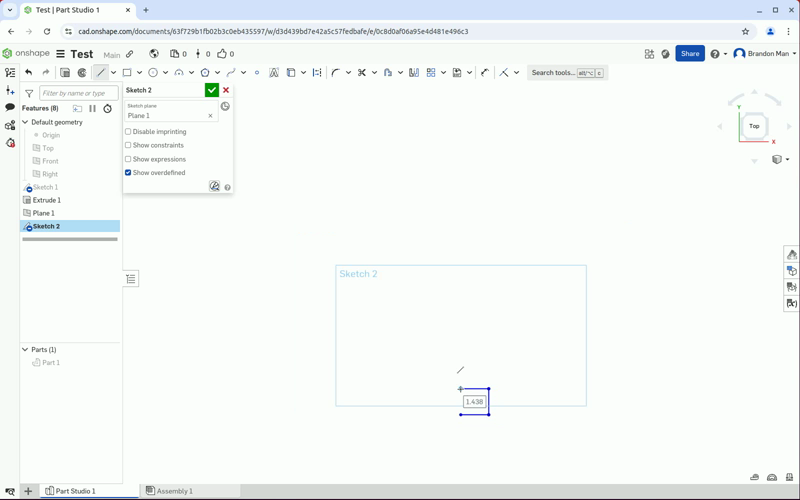
scroll(-6)
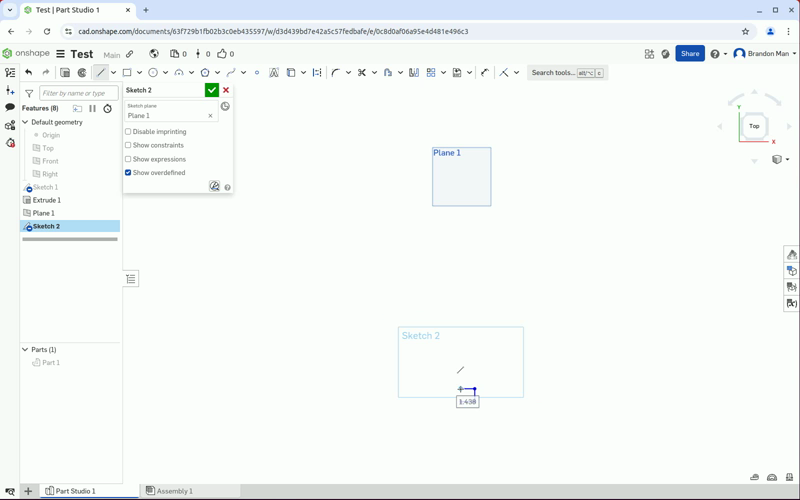
scroll(-6)
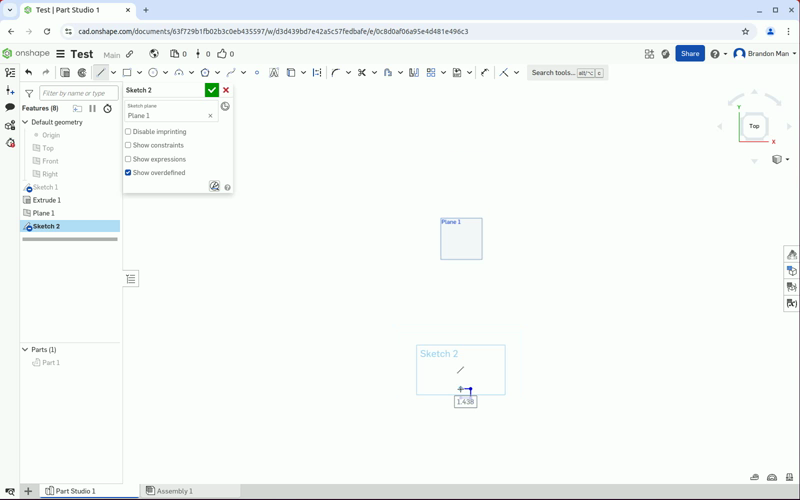
scroll(-6)
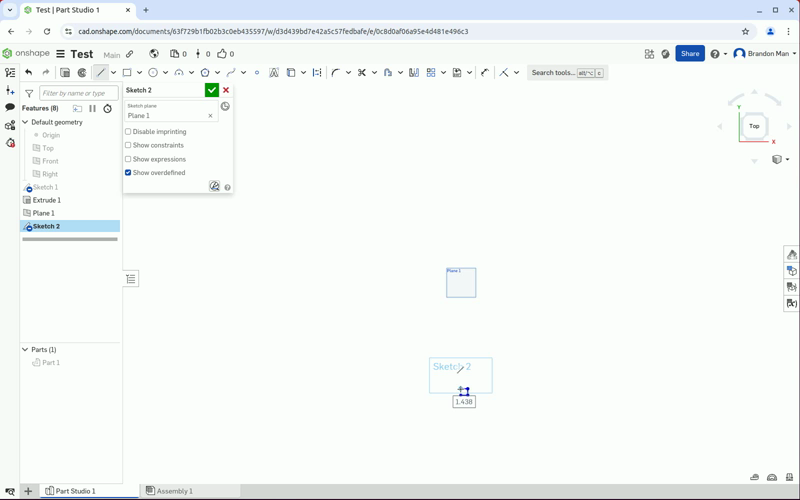
key_up(shift)
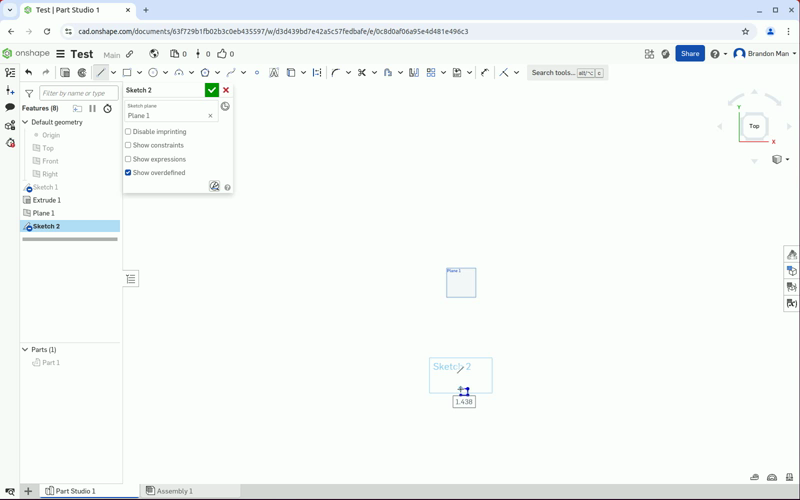
mouse_move(490, 388)
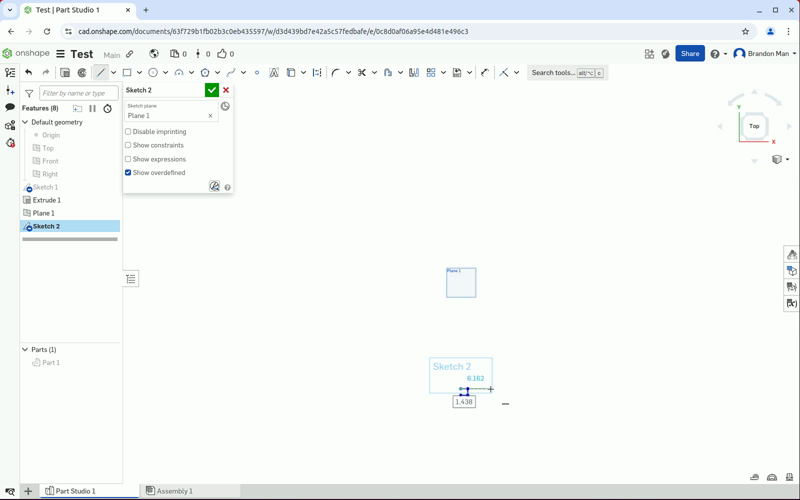
key_down(shift)
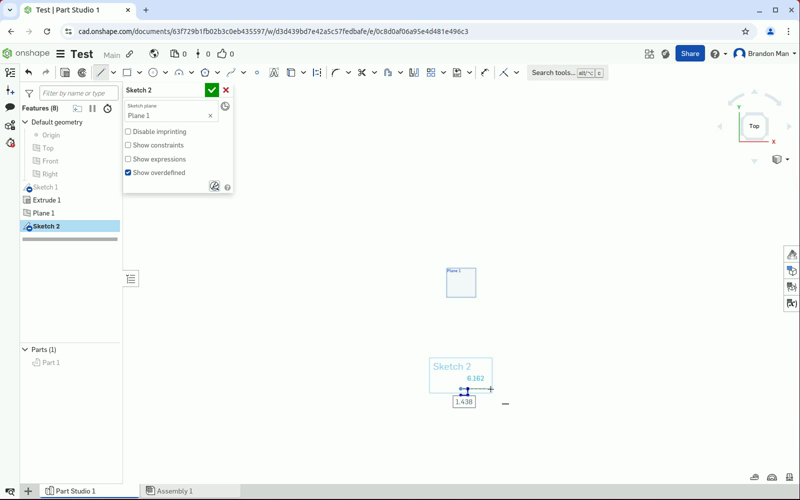
mouse_move(460, 395)
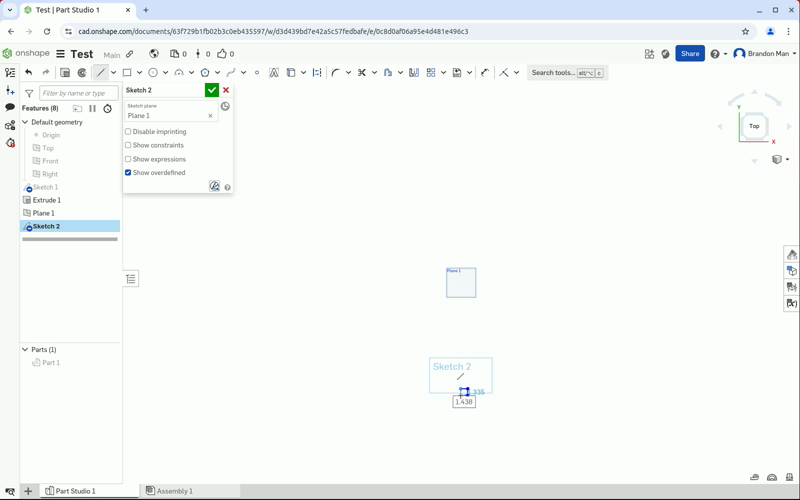
scroll(6)
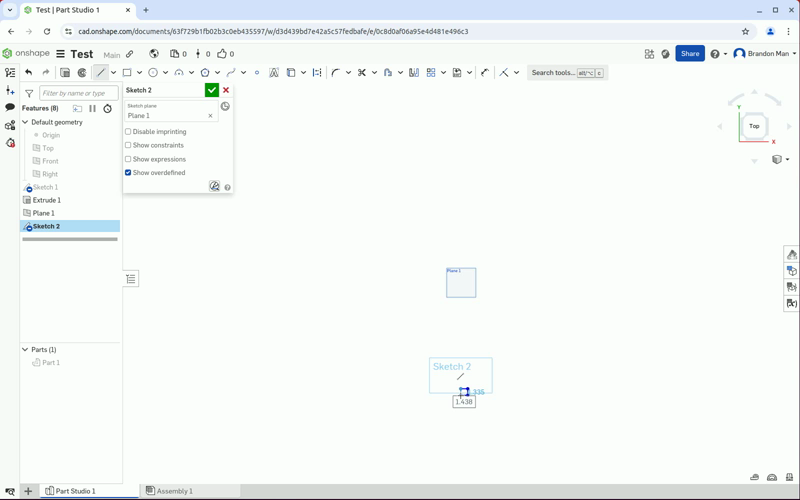
scroll(6)
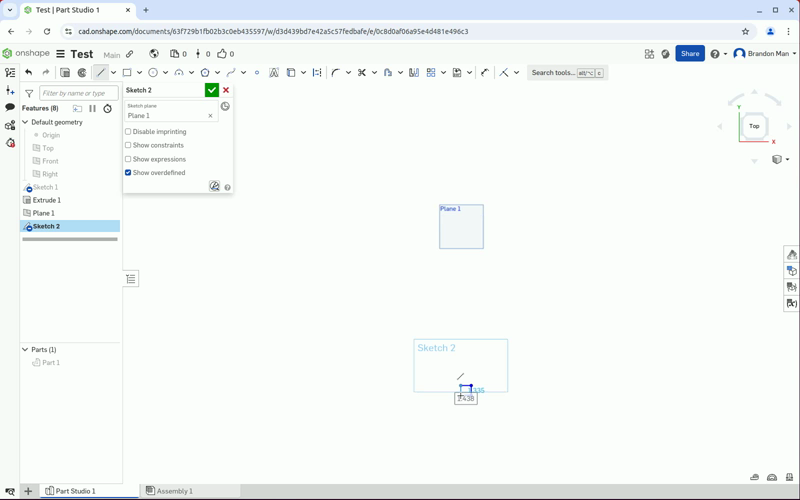
scroll(6)
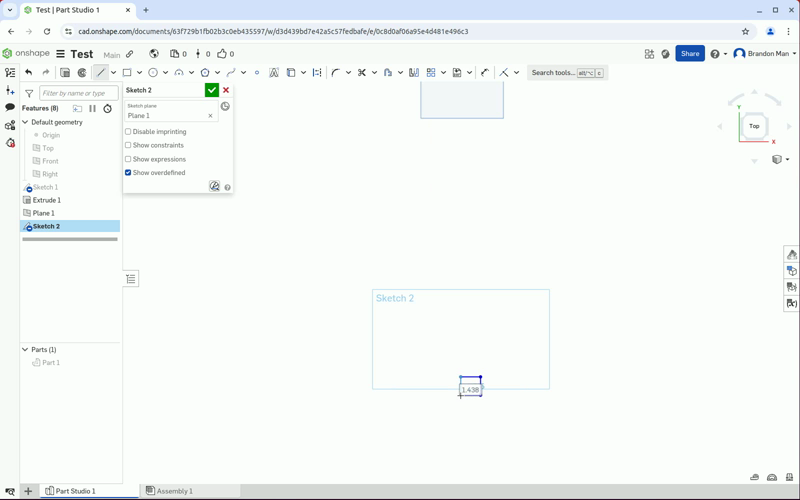
scroll(6)
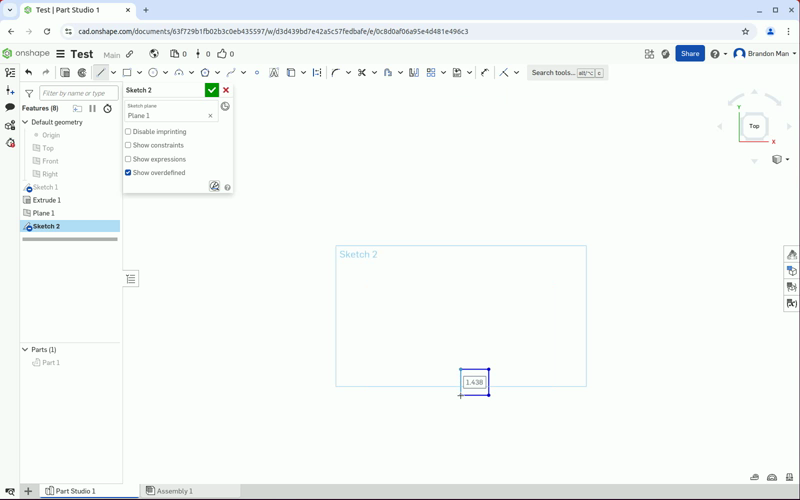
scroll(6)
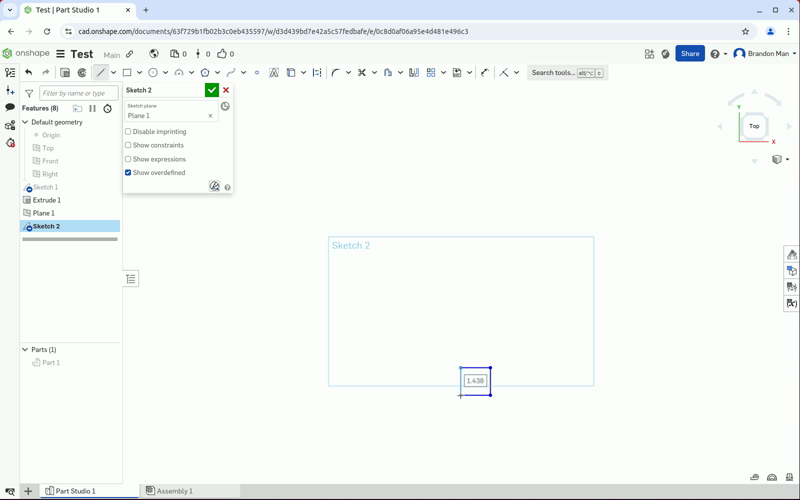
scroll(6)
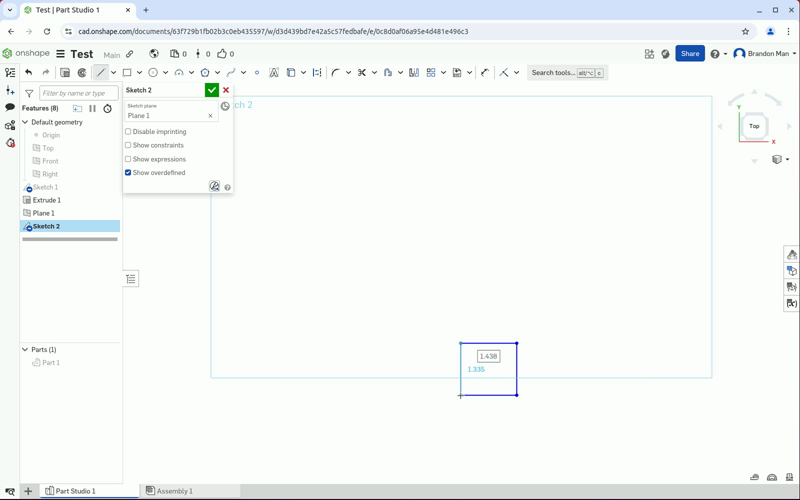
scroll(6)
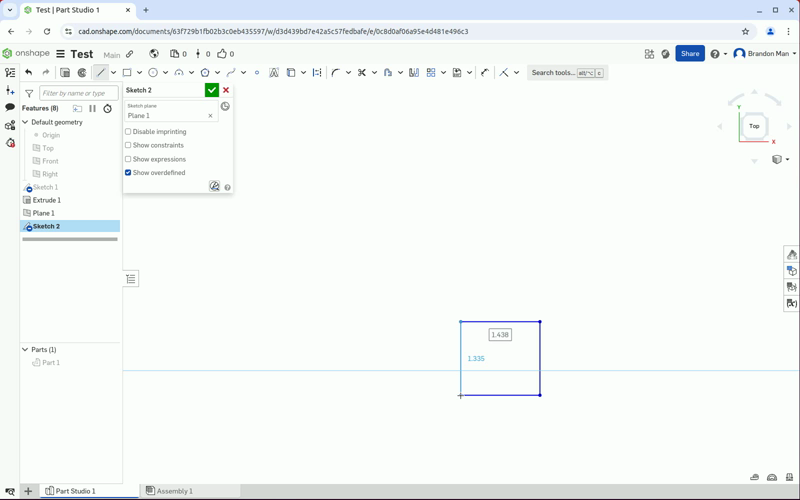
key_up(shift)
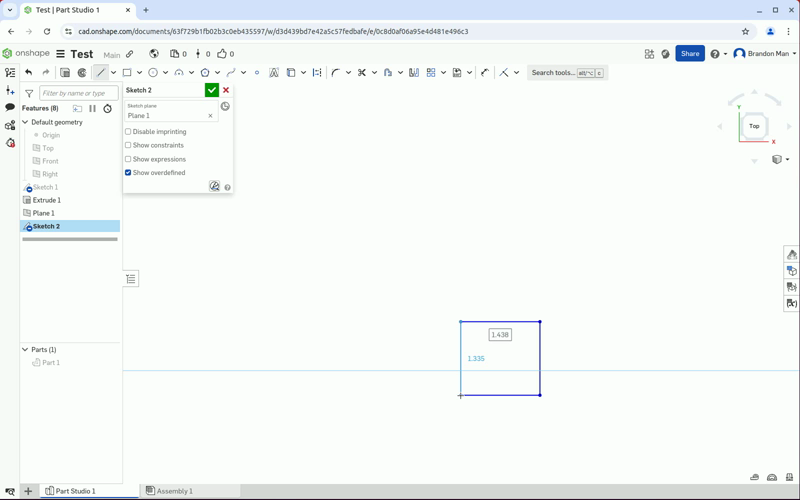
click(460, 395)
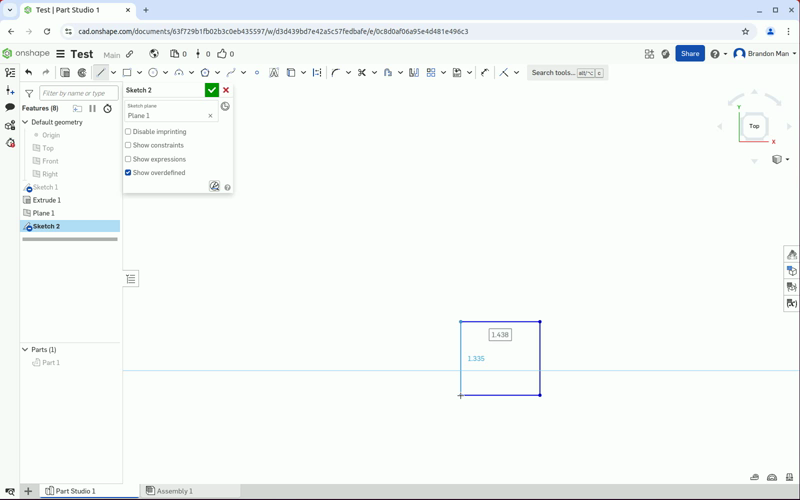
scroll(-6)
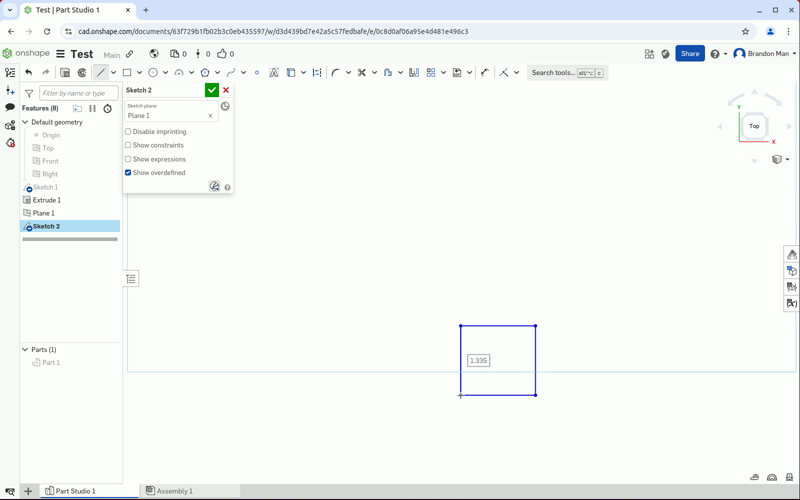
scroll(-6)
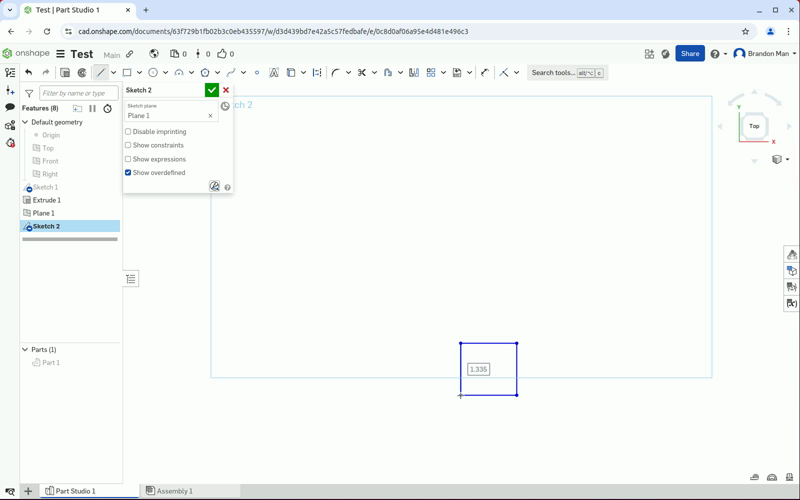
scroll(-6)
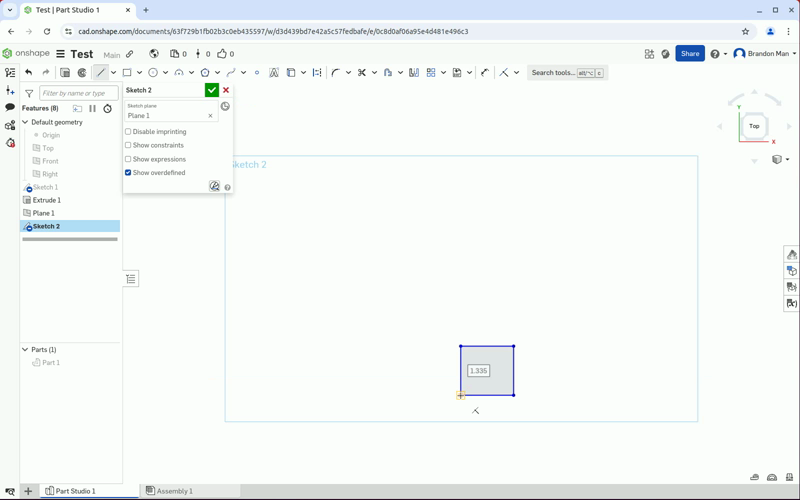
scroll(-6)
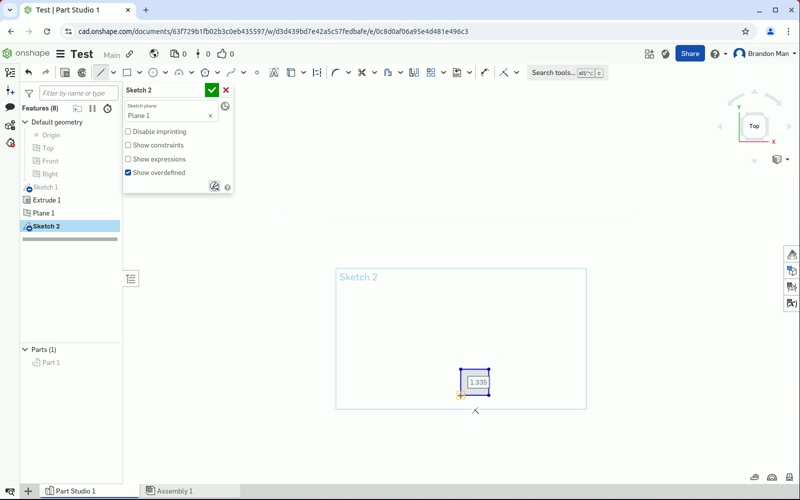
scroll(-6)
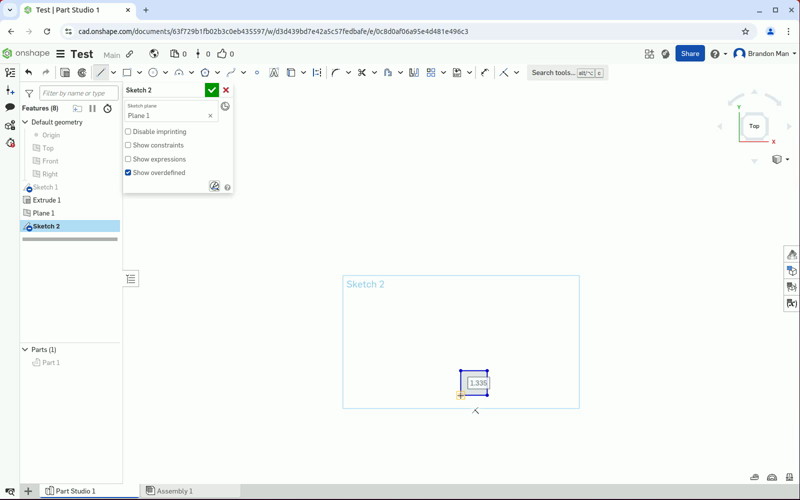
scroll(-6)
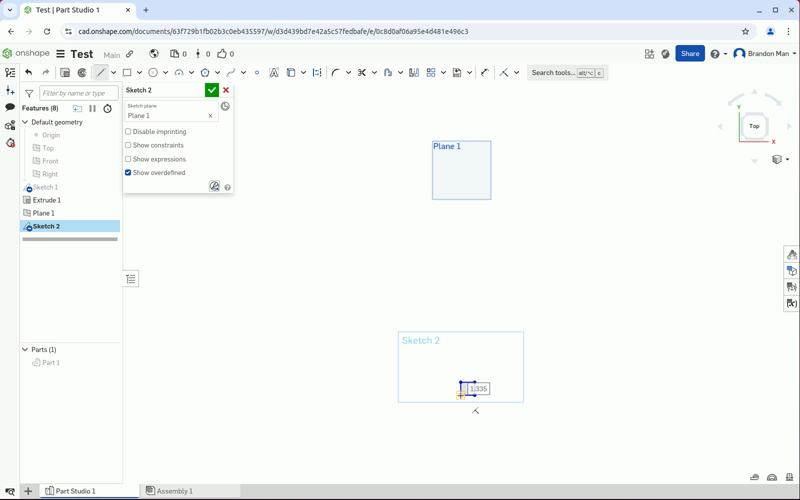
scroll(-6)
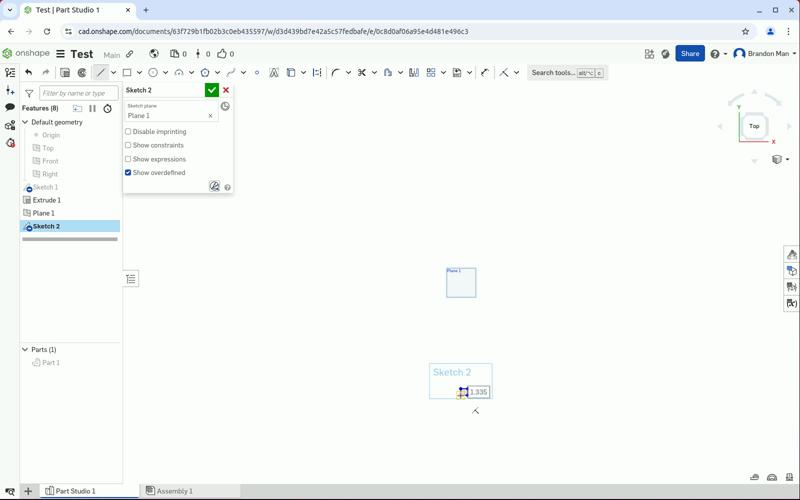
key(esc)
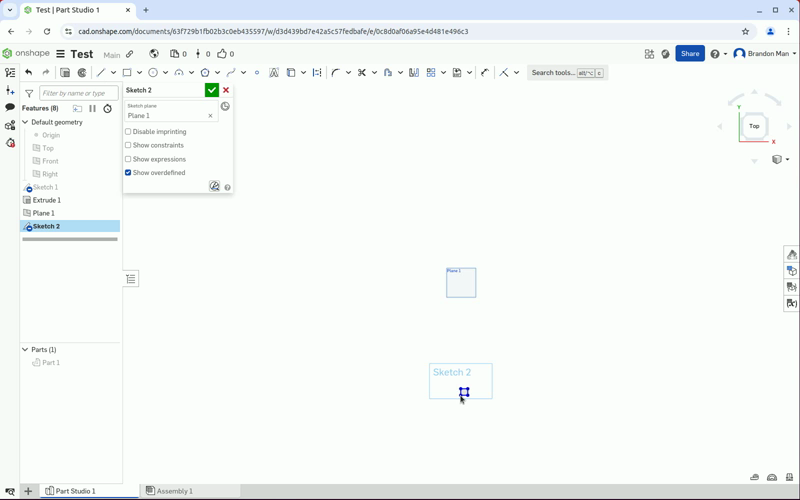
mouse_move(462, 391)
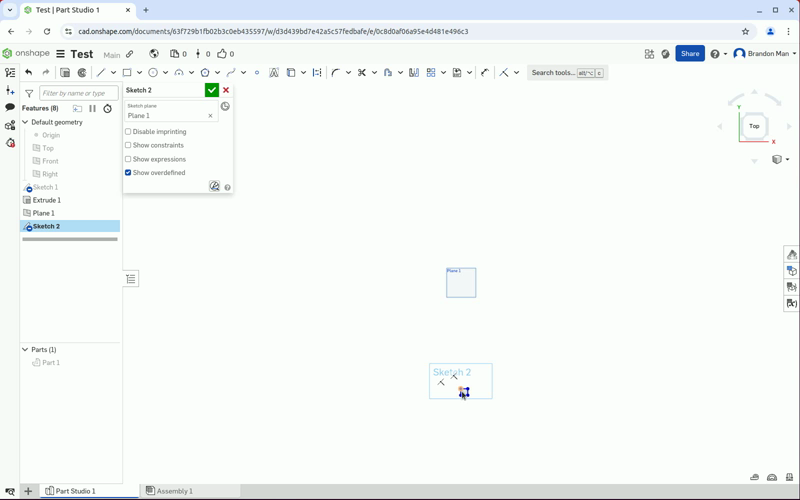
scroll(6)
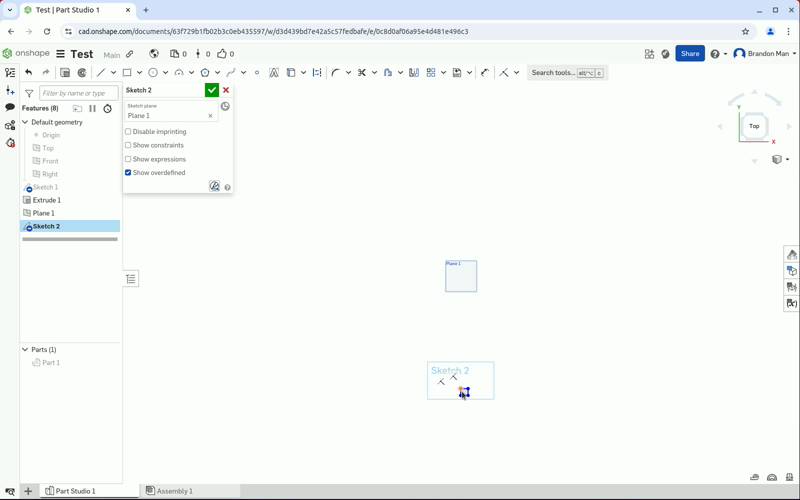
scroll(6)
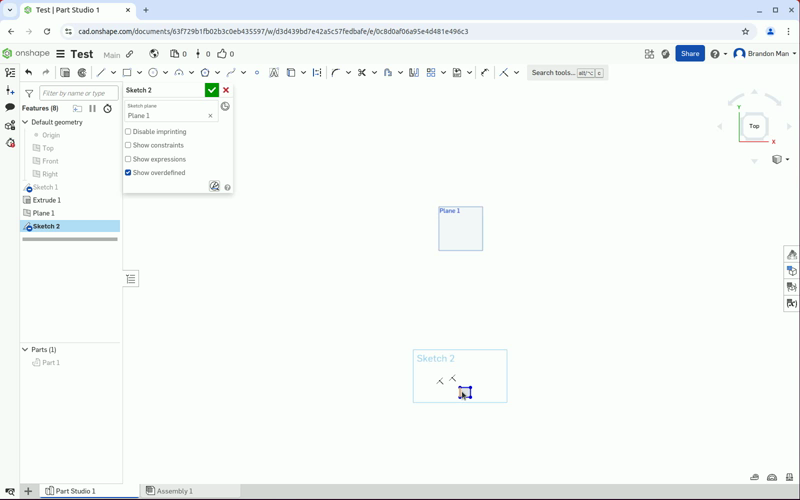
scroll(6)
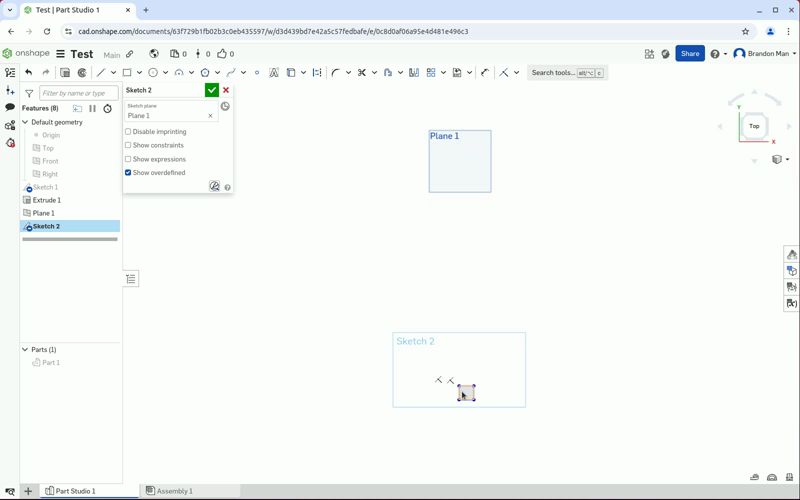
scroll(6)
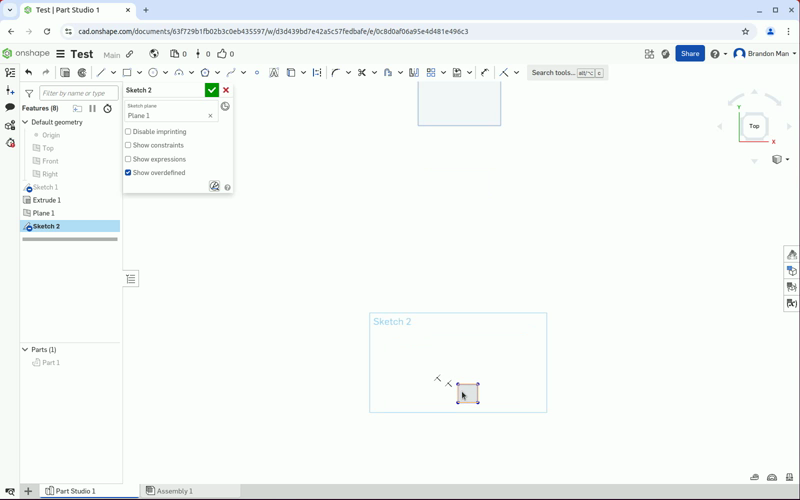
scroll(6)
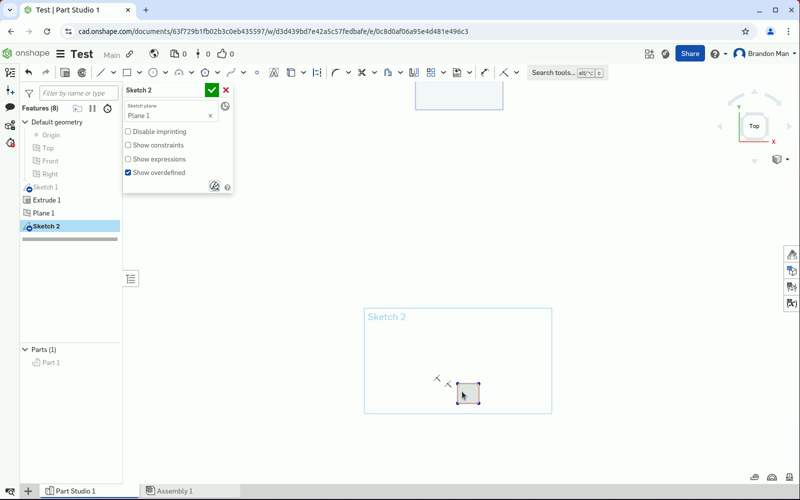
scroll(6)
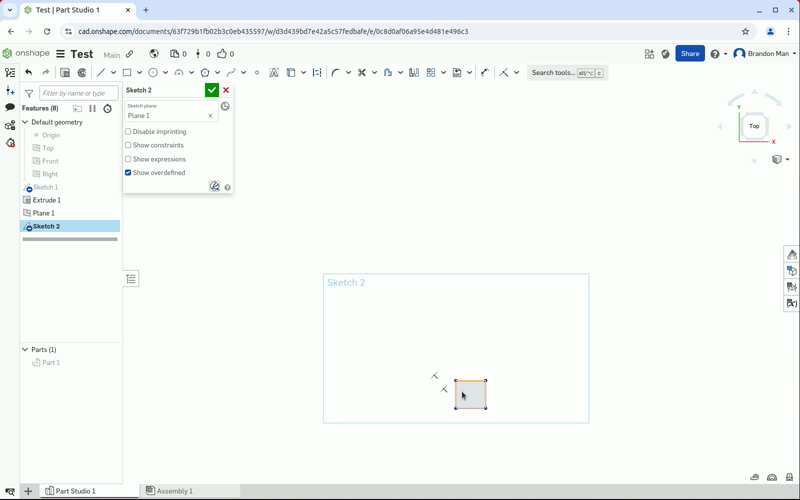
scroll(6)
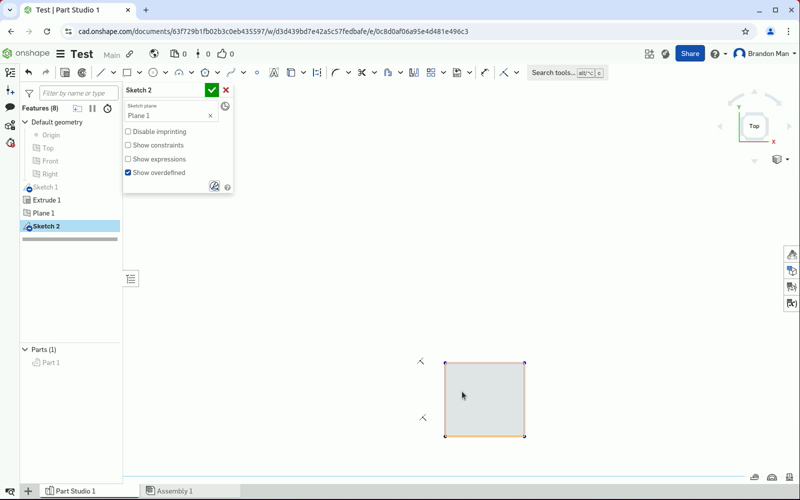
click(462, 391)
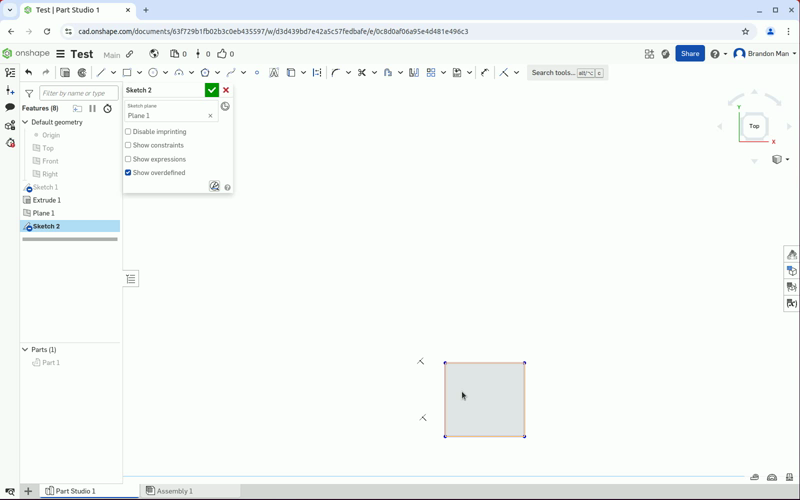
scroll(-6)
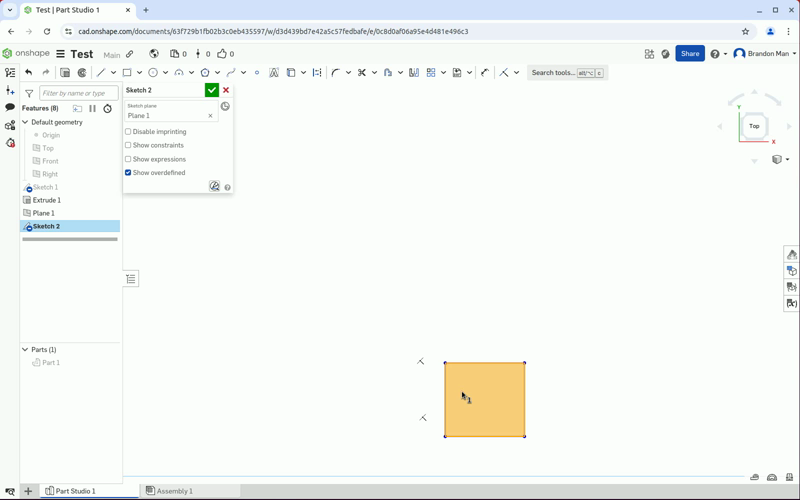
scroll(-6)
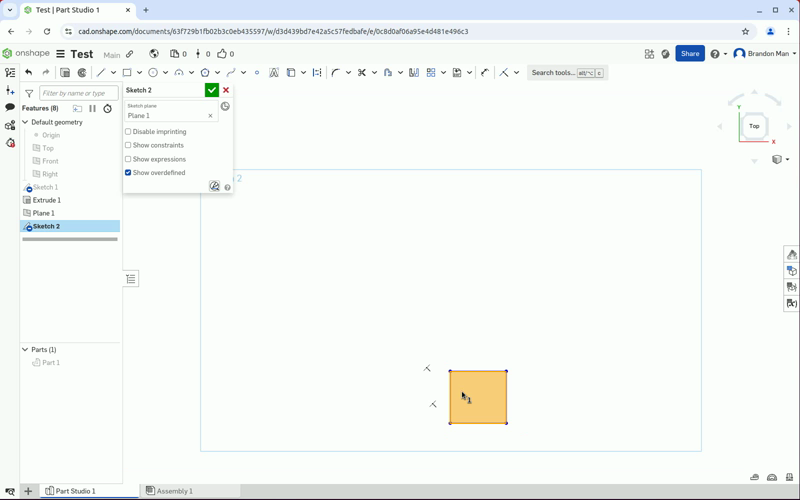
scroll(-6)
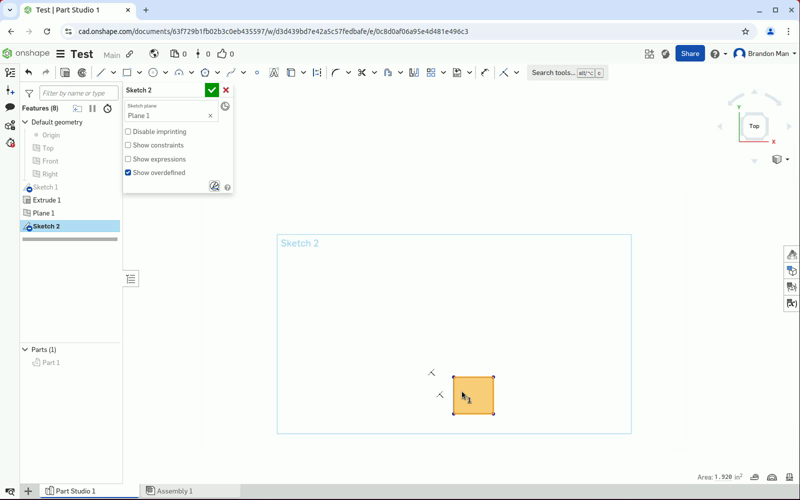
scroll(-6)
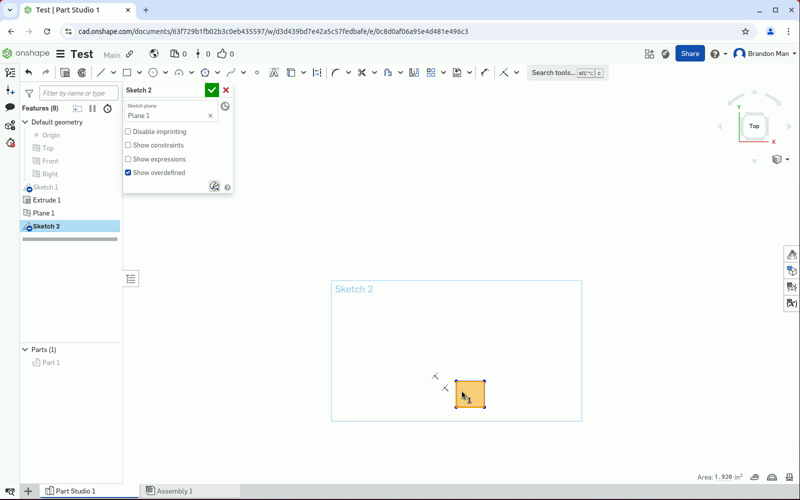
scroll(-6)
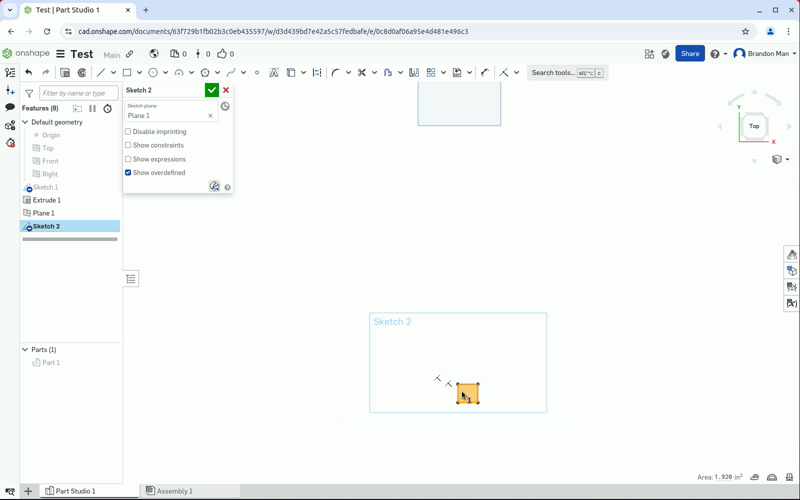
scroll(-6)
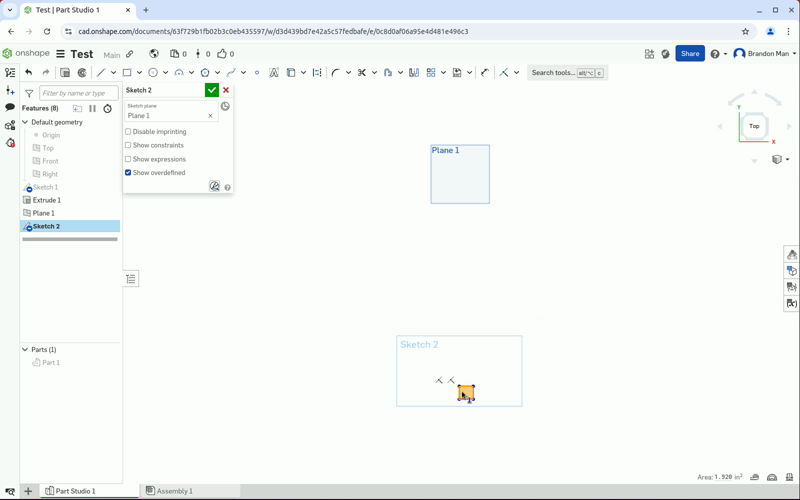
scroll(-6)
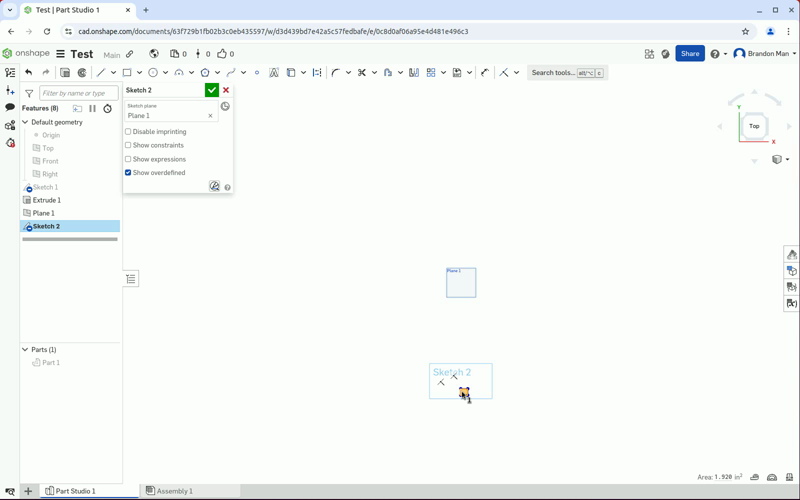
mouse_move(73, 352)
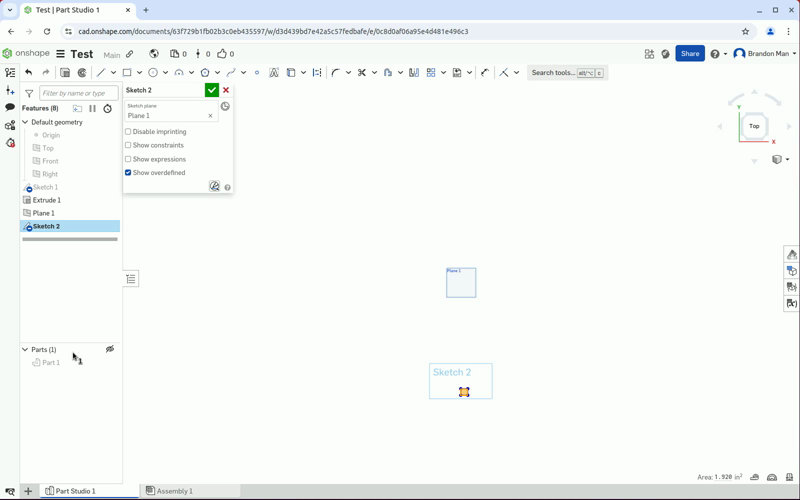
key(shift+y)
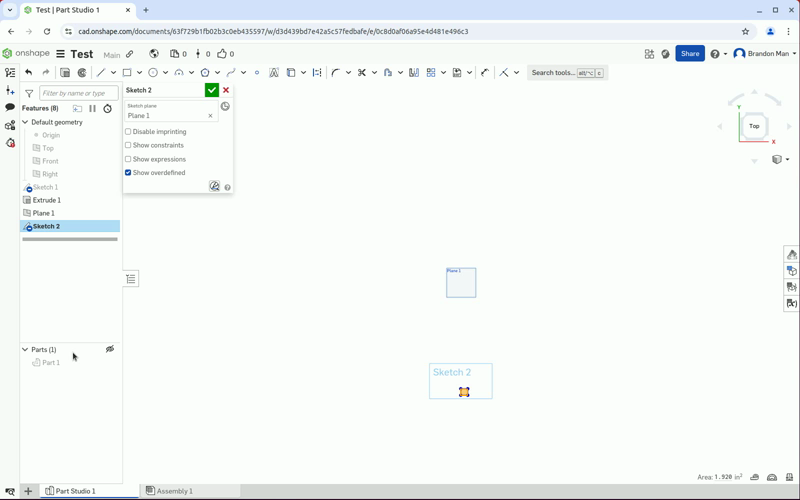
key(shift+e)
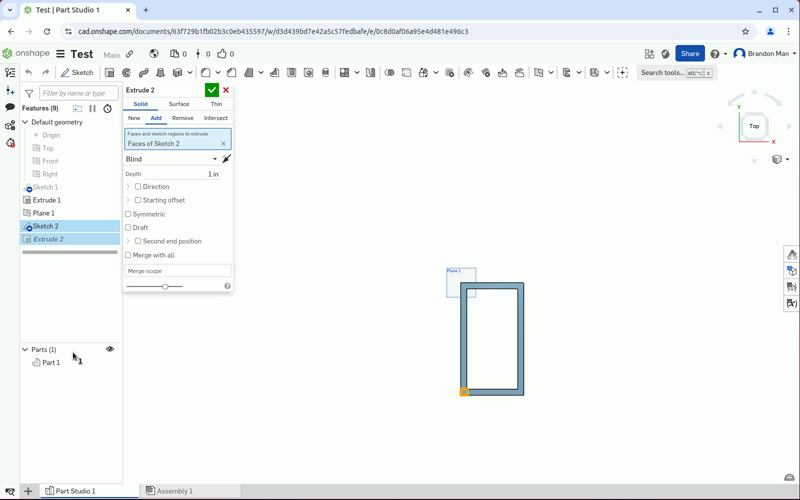
mouse_move(143, 106)
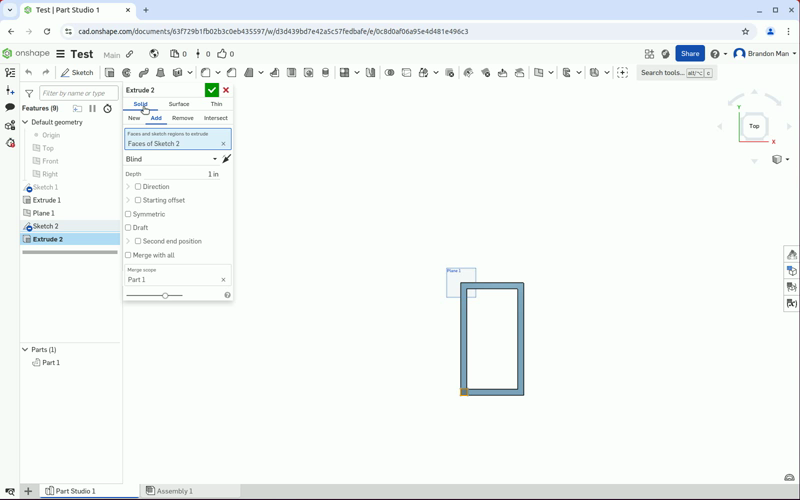
click(143, 106)
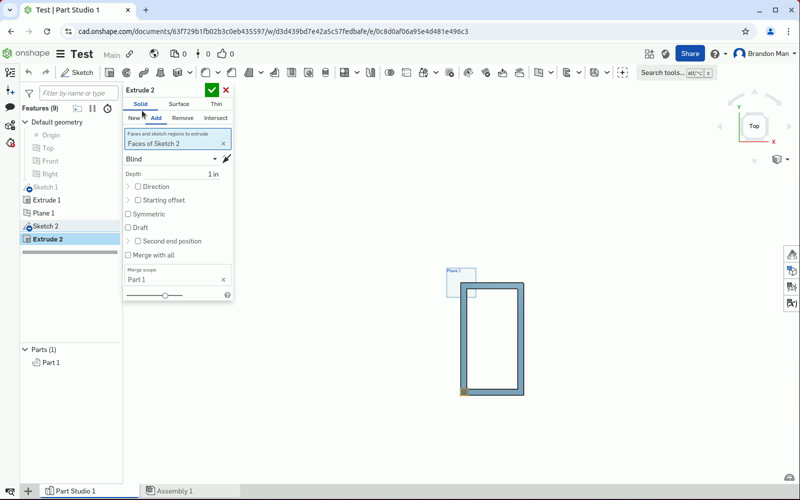
mouse_move(137, 120)
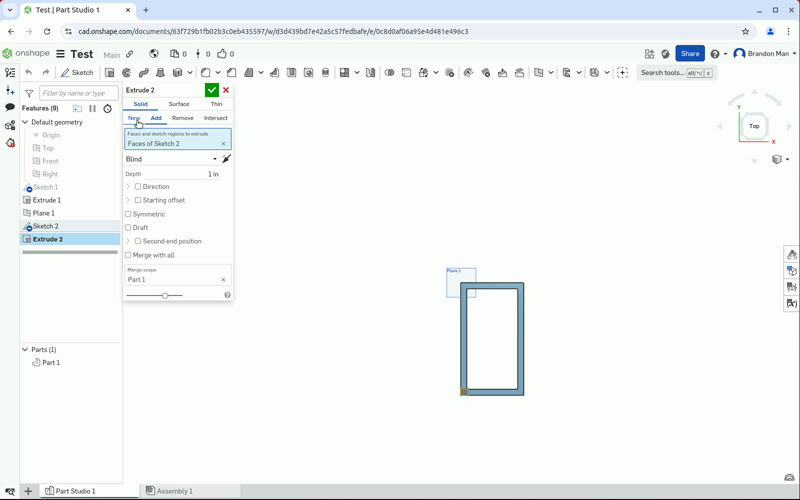
click(137, 120)
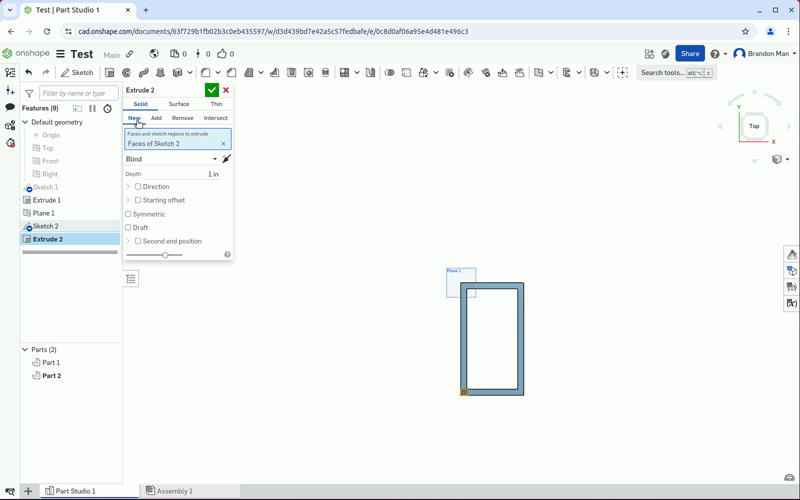
key(tab, 4)
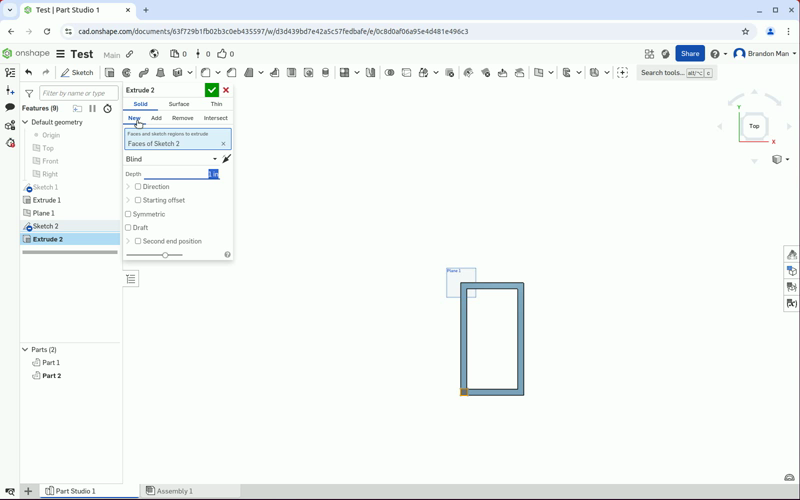
text(1.204)
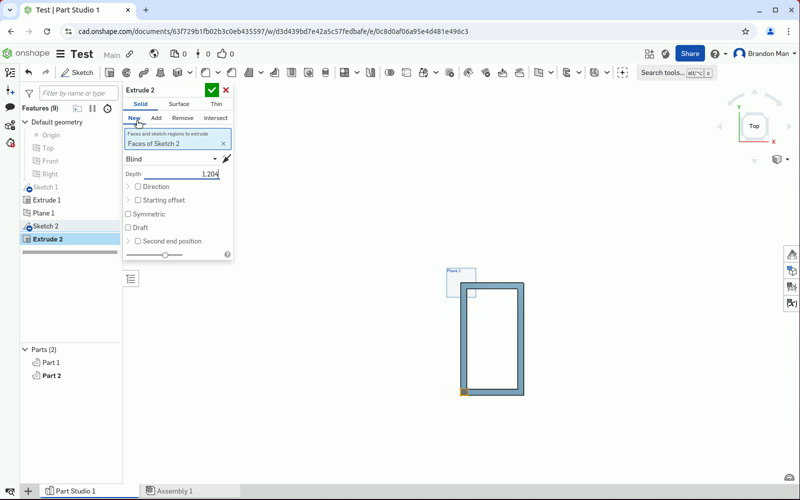
key(enter)
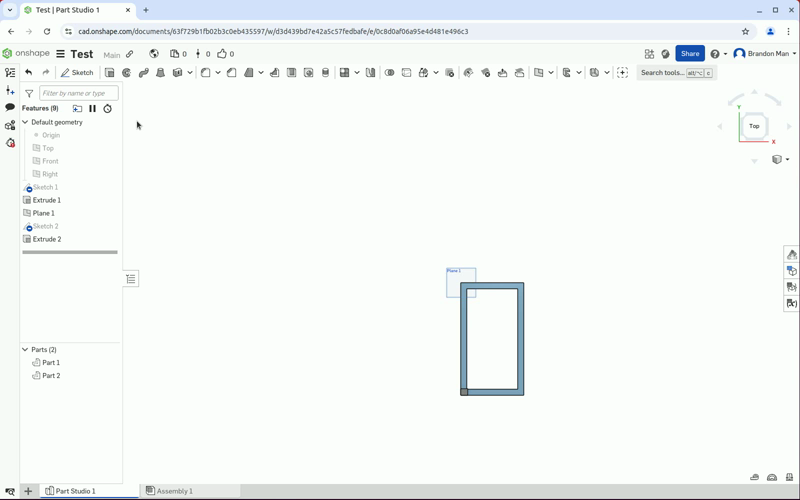
key(shift+h)
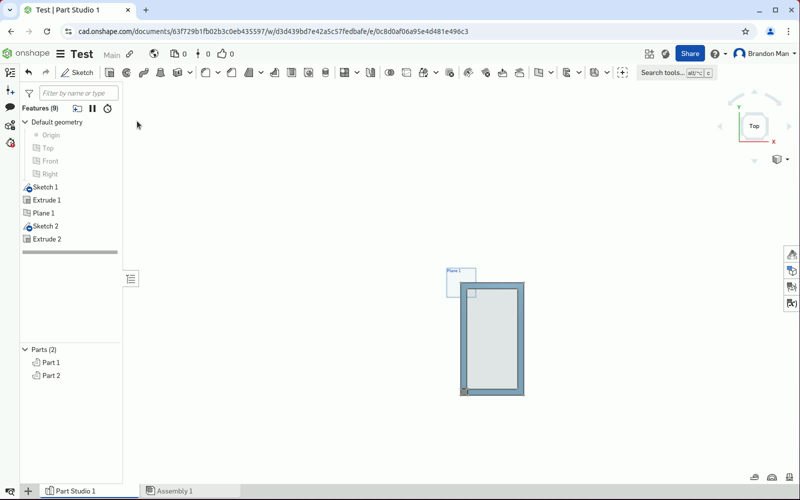
key(shift+h)
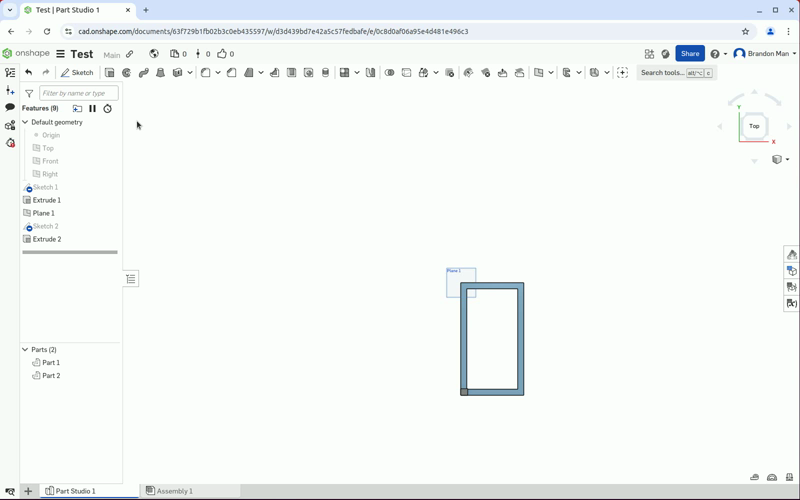
mouse_move(73, 189)
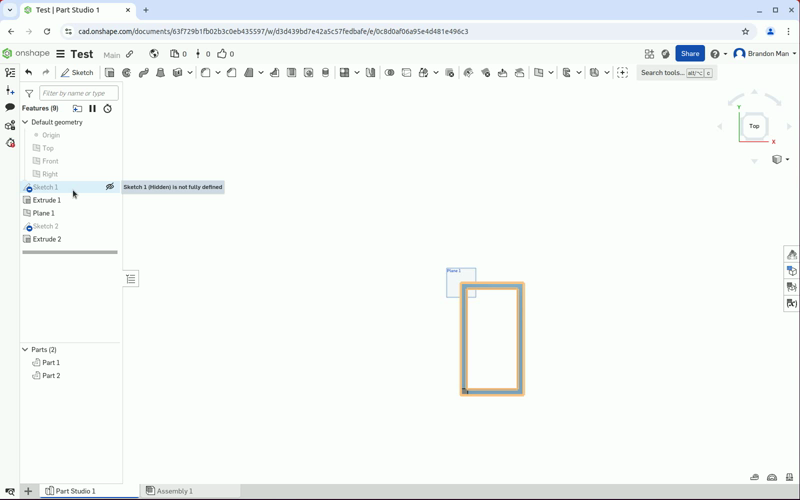
click(73, 189)
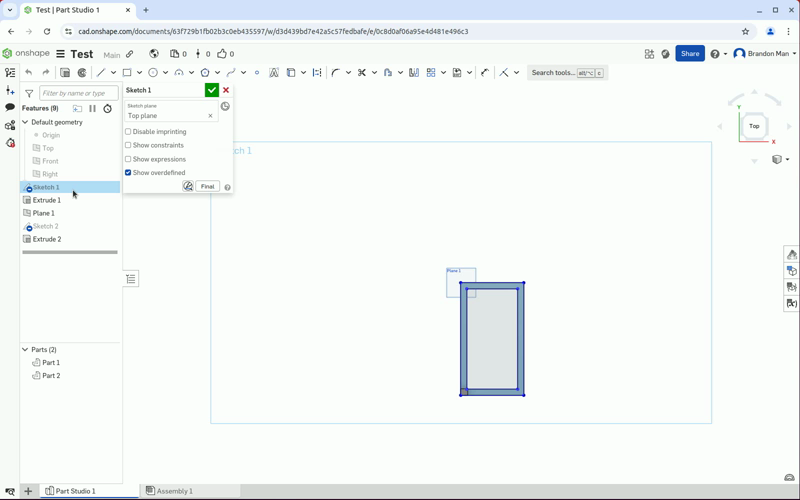
mouse_move(229, 92)
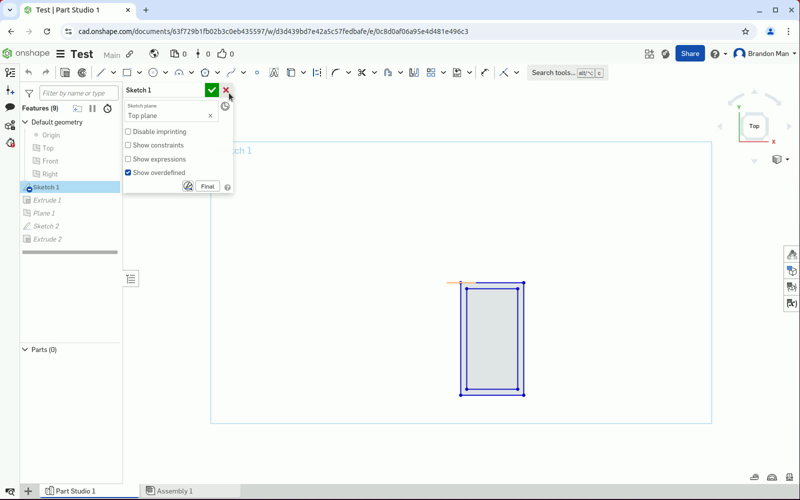
click(229, 92)
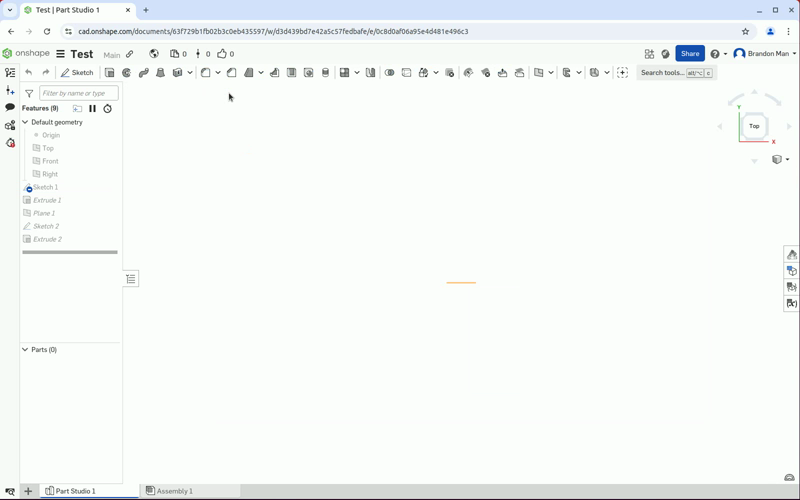
key(shift+s)
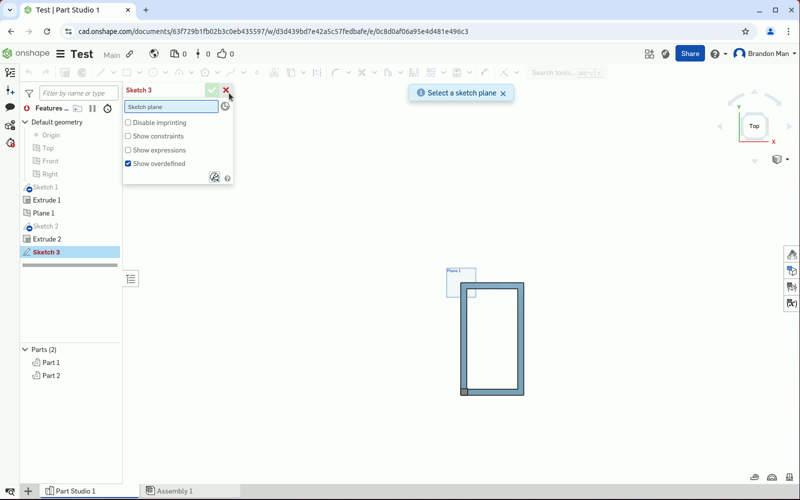
mouse_move(73, 215)
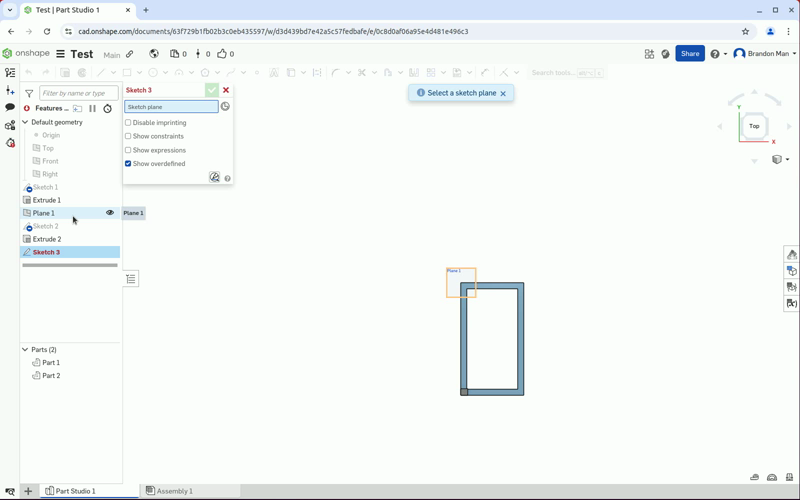
click(73, 215)
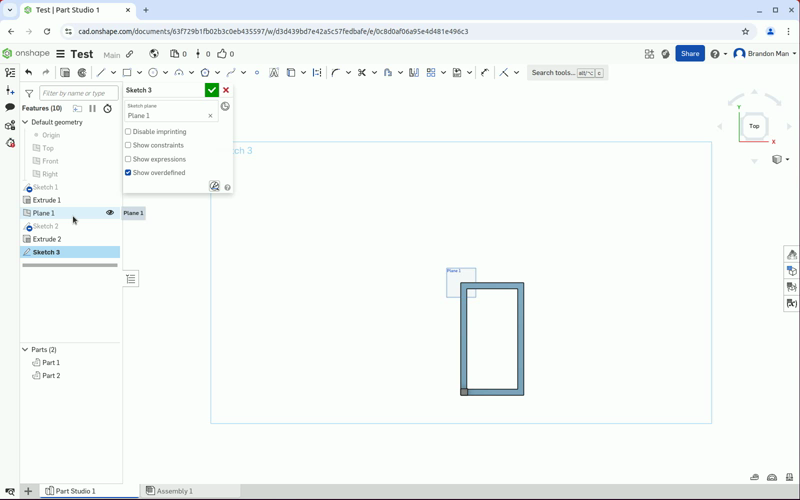
mouse_move(73, 352)
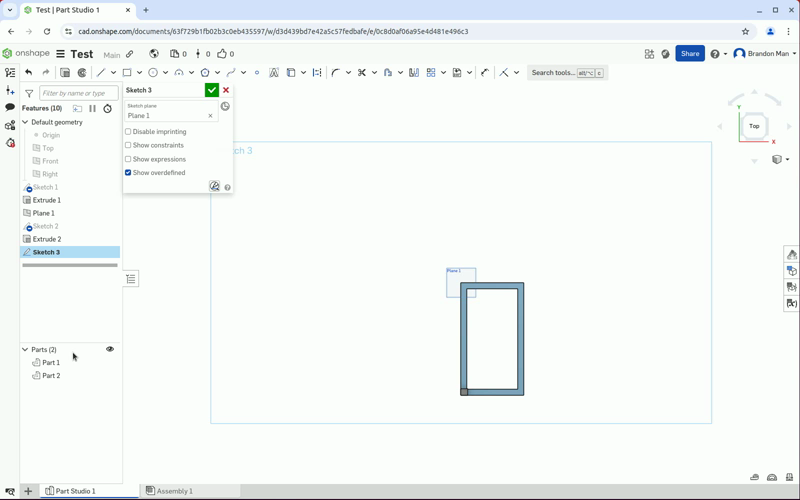
key(y)
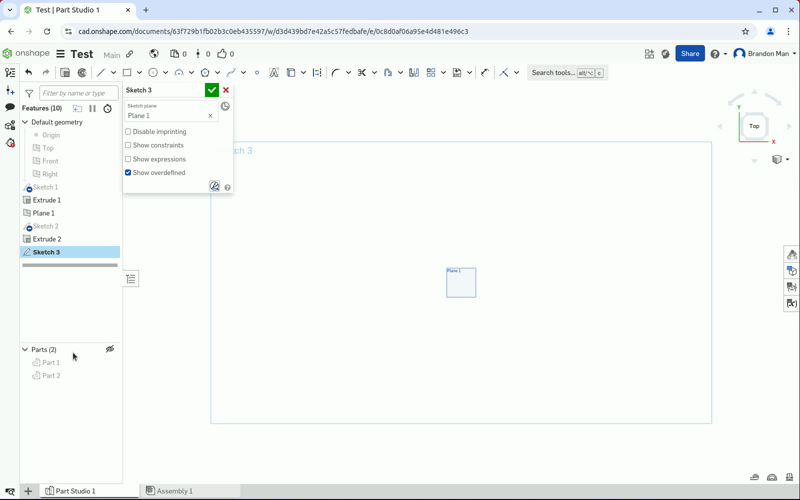
key(l)
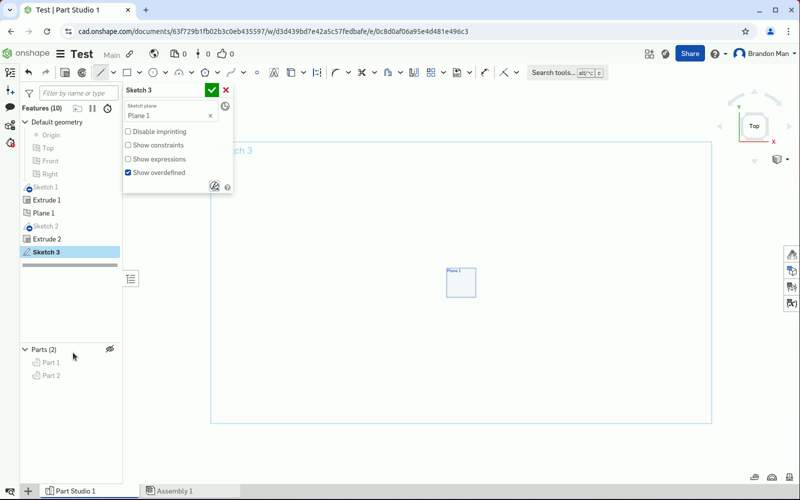
key_down(shift)
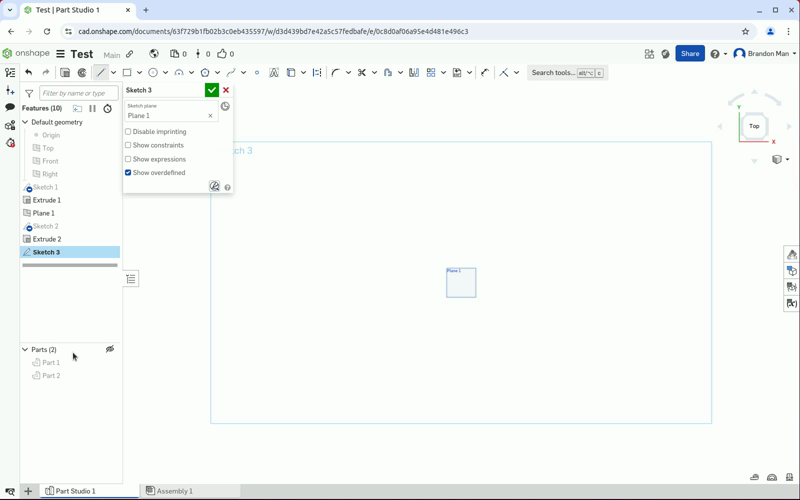
mouse_move(460, 288)
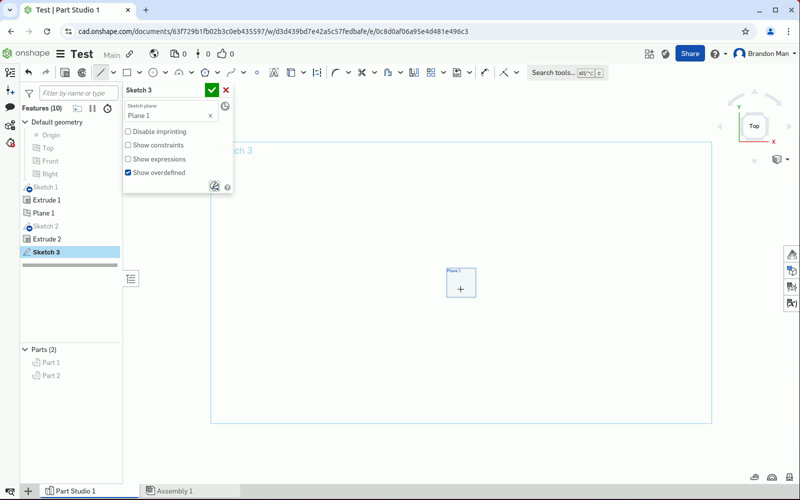
click(460, 288)
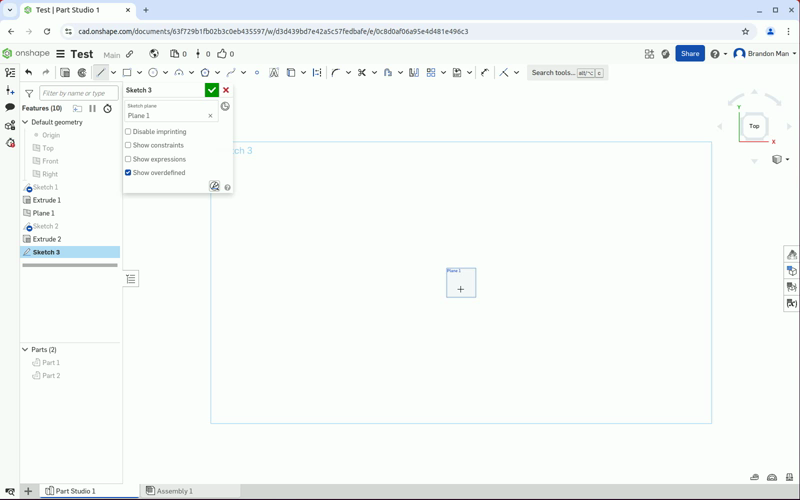
key_up(shift)
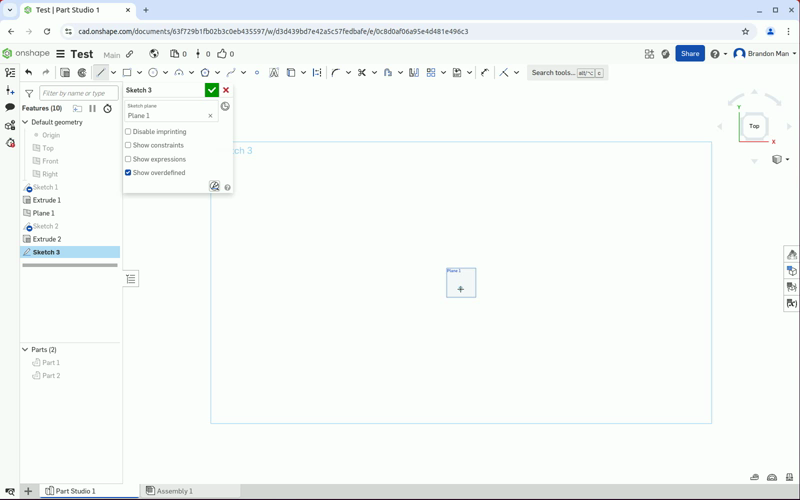
key_down(shift)
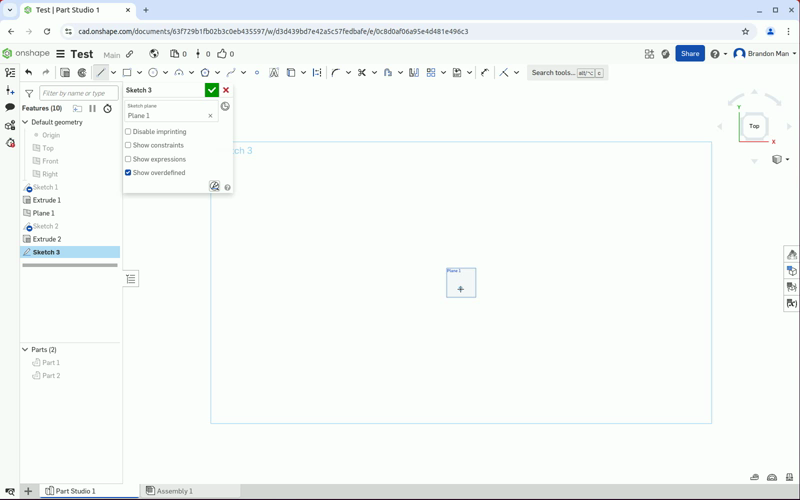
mouse_move(490, 288)
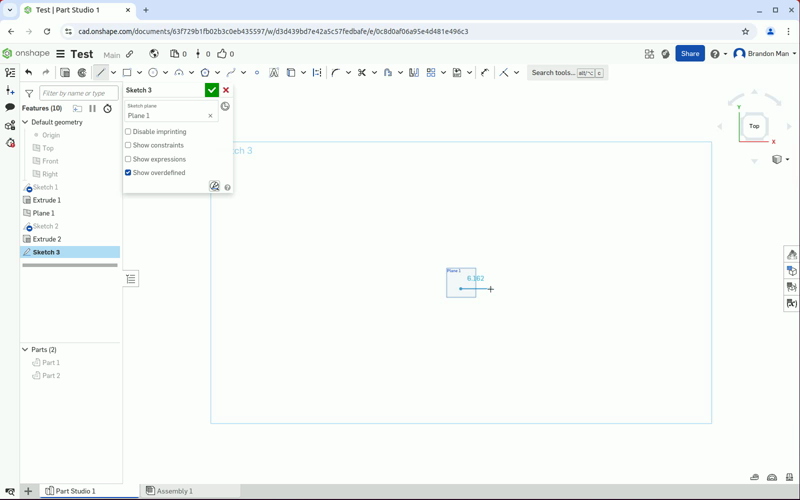
mouse_move(467, 288)
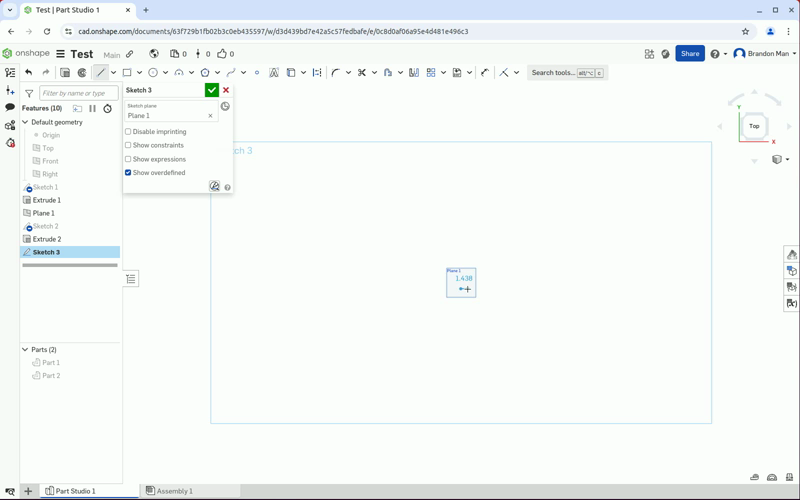
scroll(6)
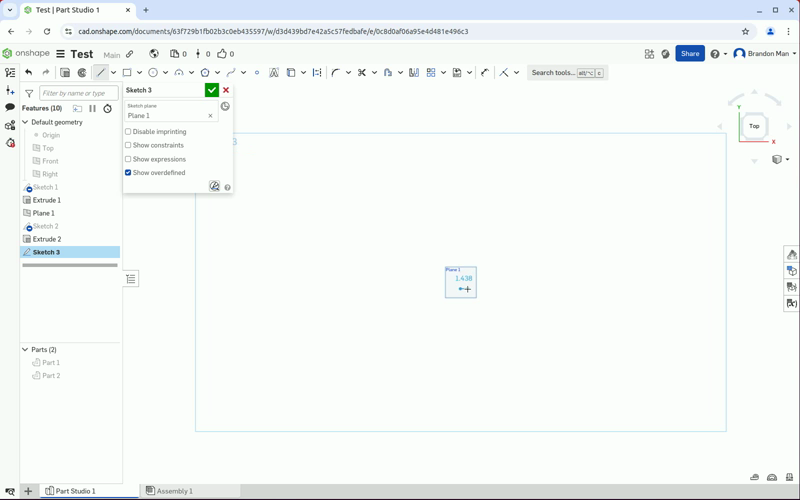
scroll(6)
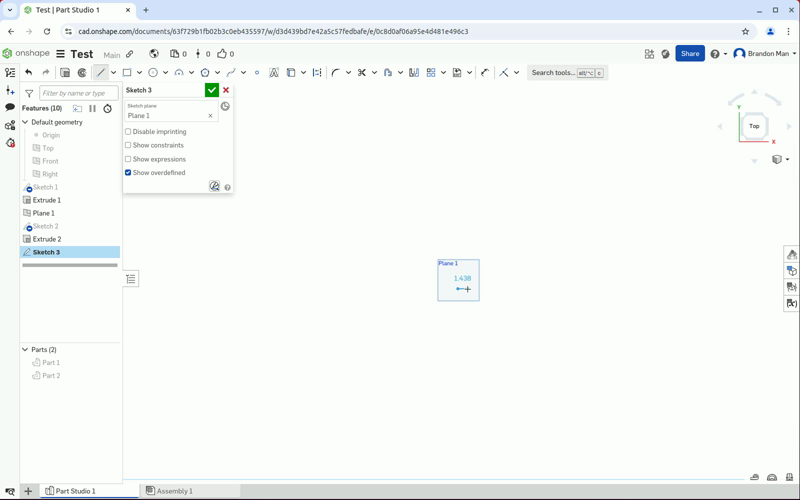
scroll(6)
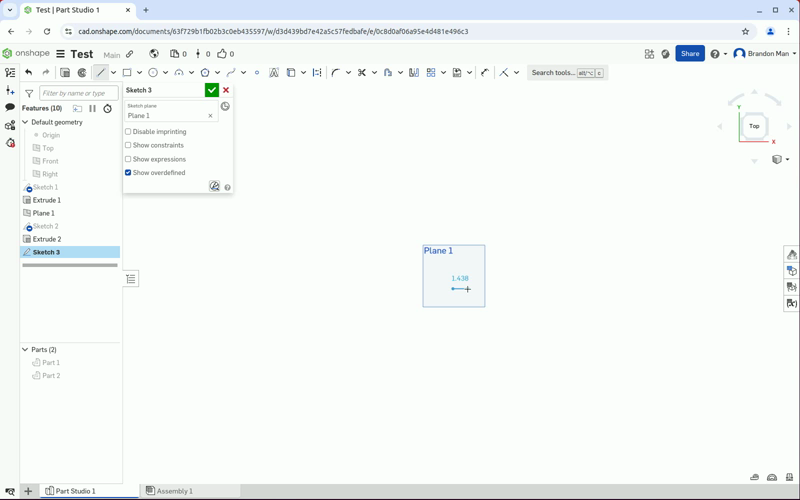
scroll(6)
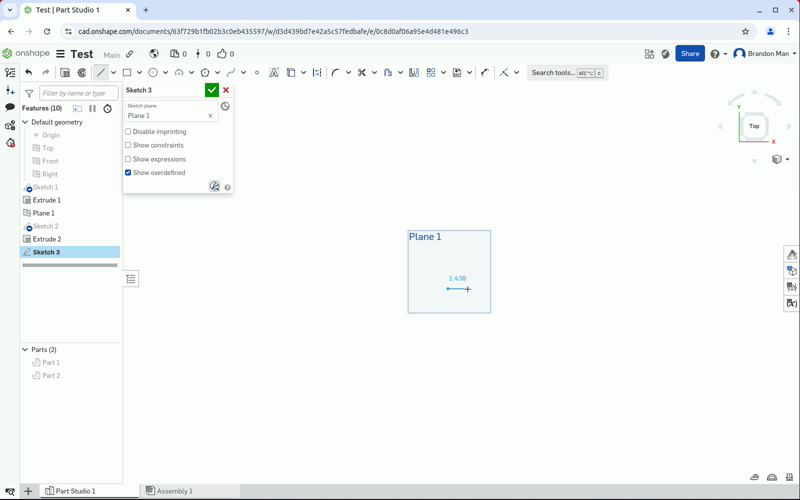
scroll(6)
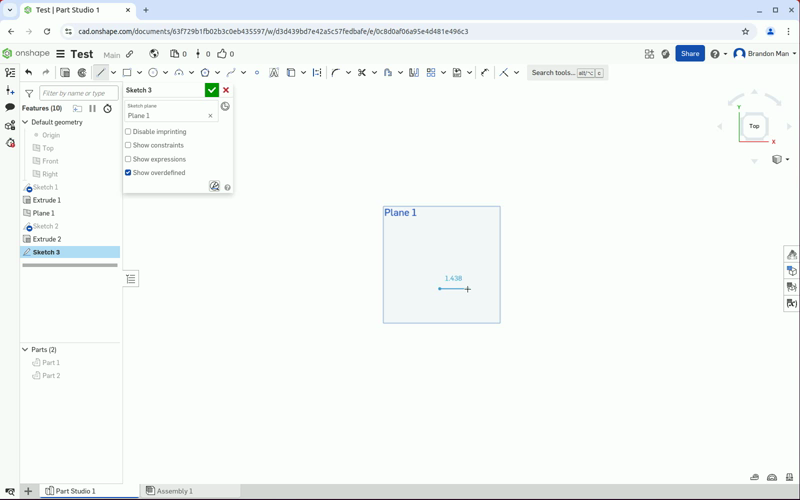
scroll(6)
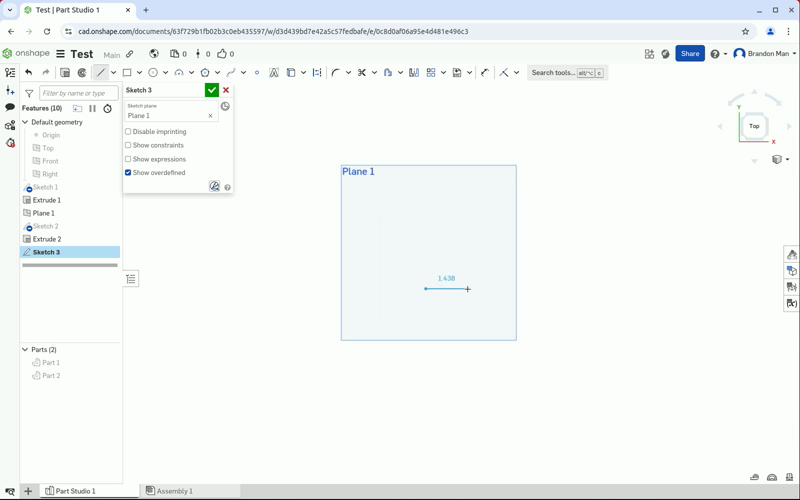
scroll(6)
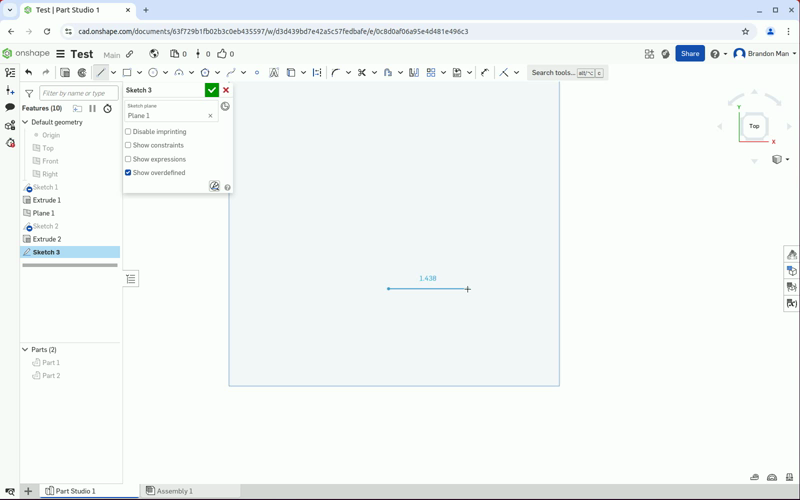
click(467, 288)
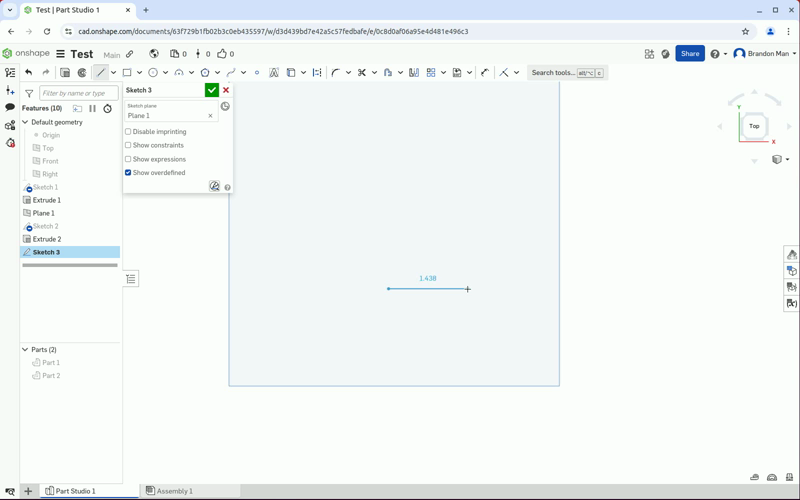
scroll(-6)
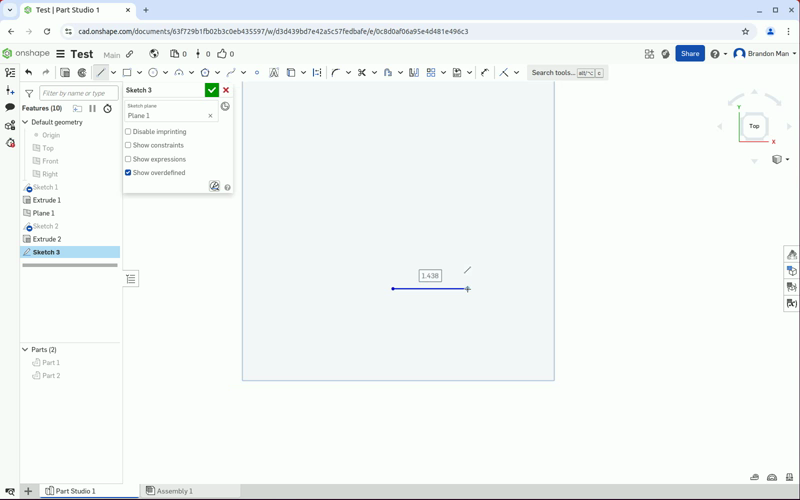
scroll(-6)
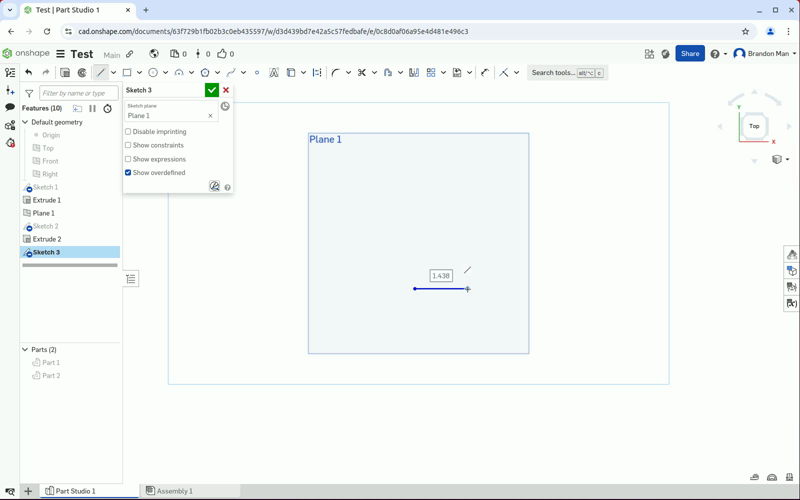
scroll(-6)
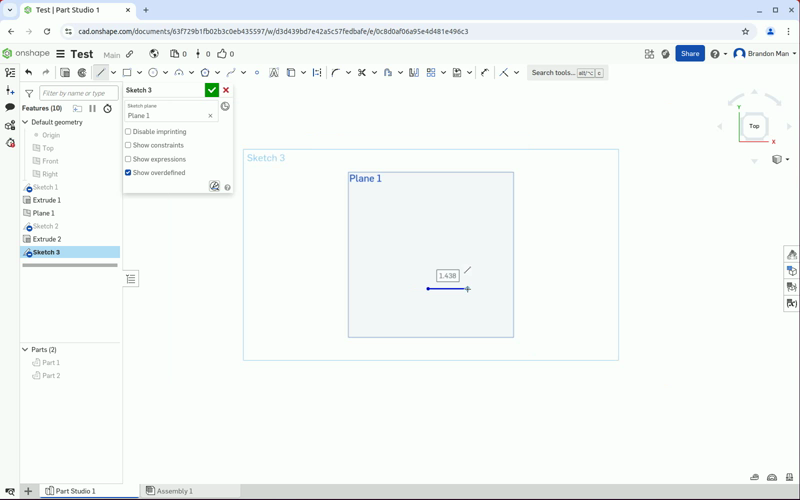
scroll(-6)
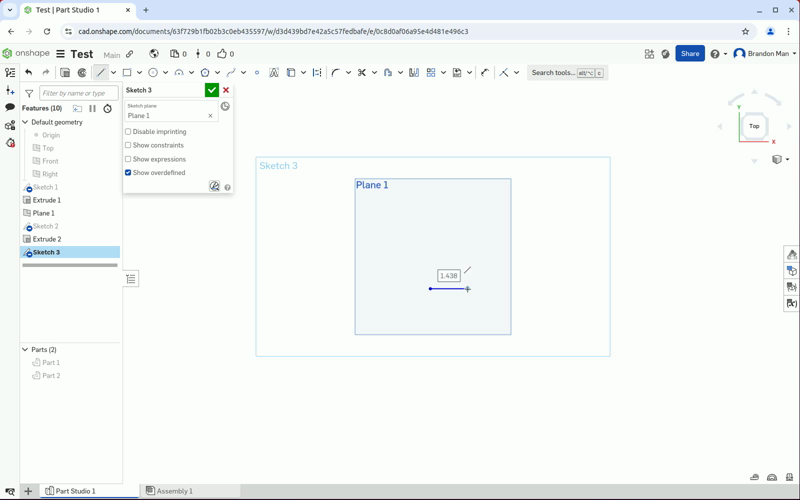
scroll(-6)
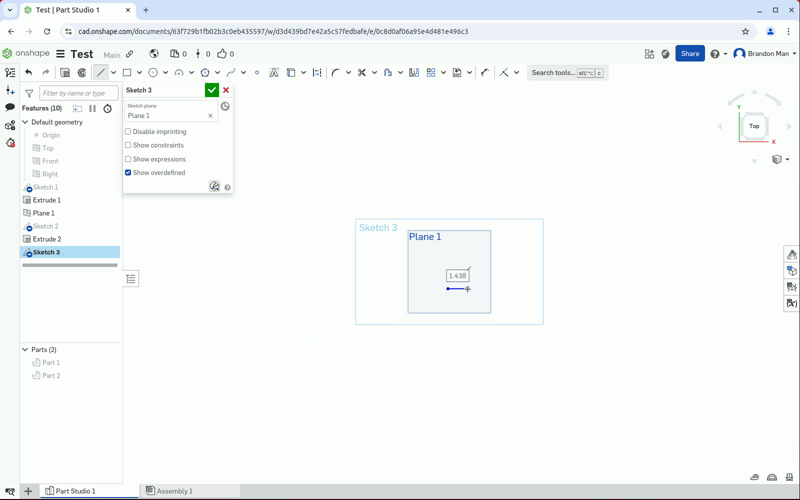
scroll(-6)
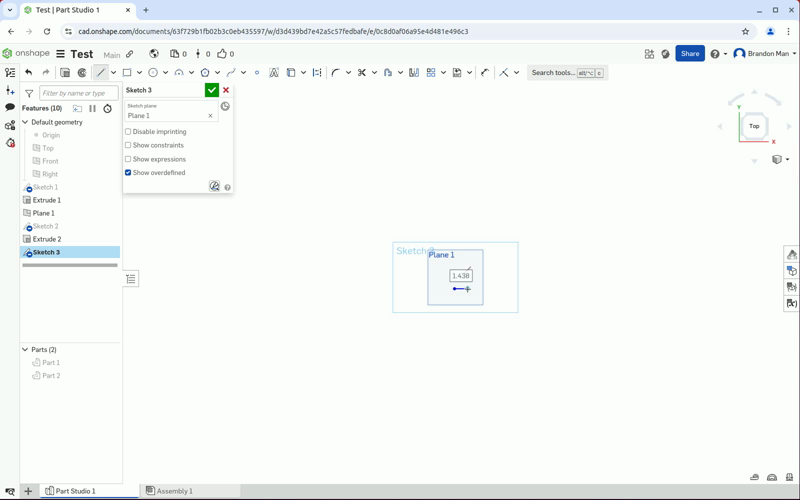
scroll(-6)
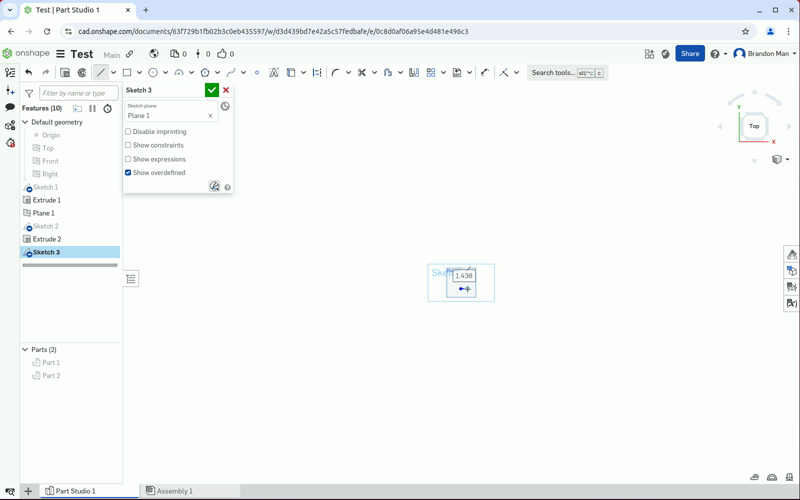
key_up(shift)
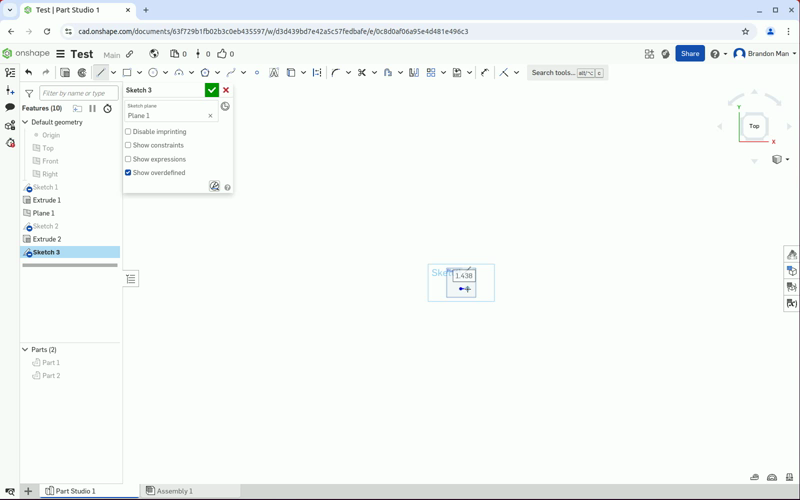
key_down(shift)
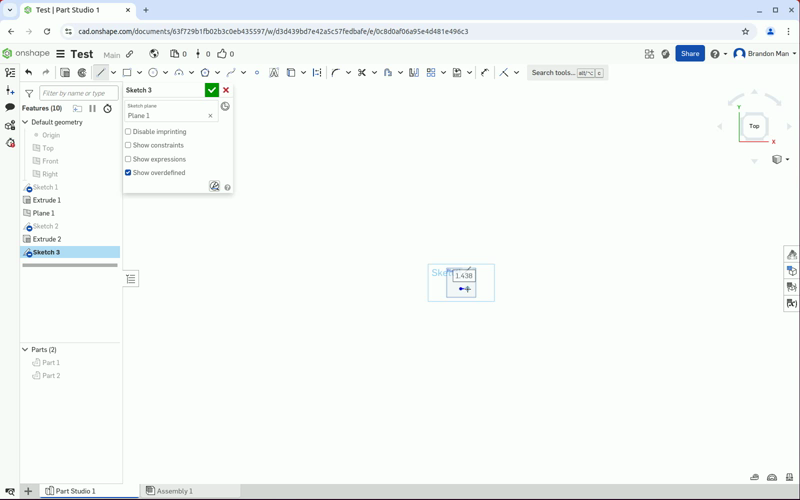
mouse_move(497, 288)
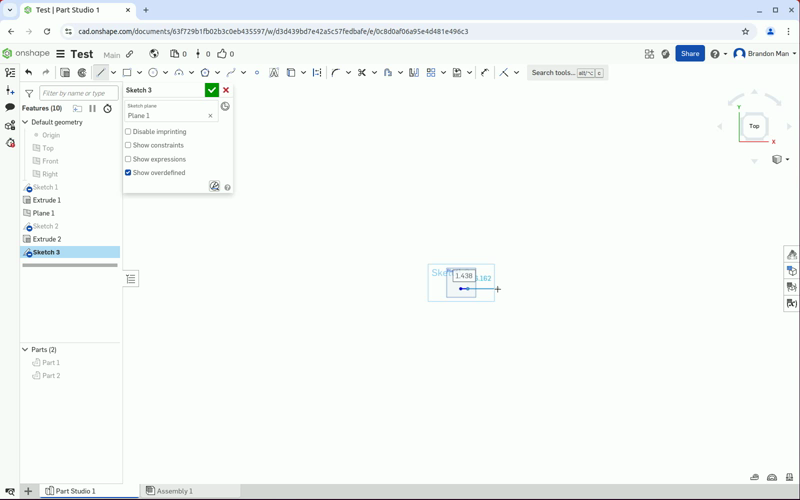
mouse_move(467, 281)
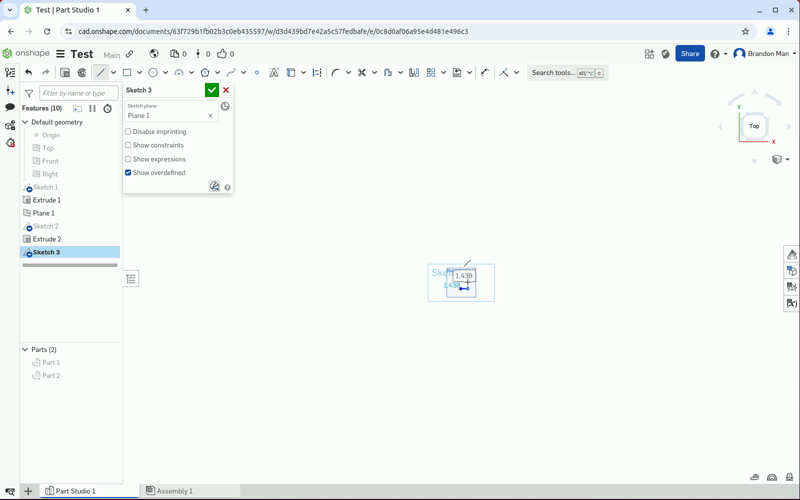
scroll(6)
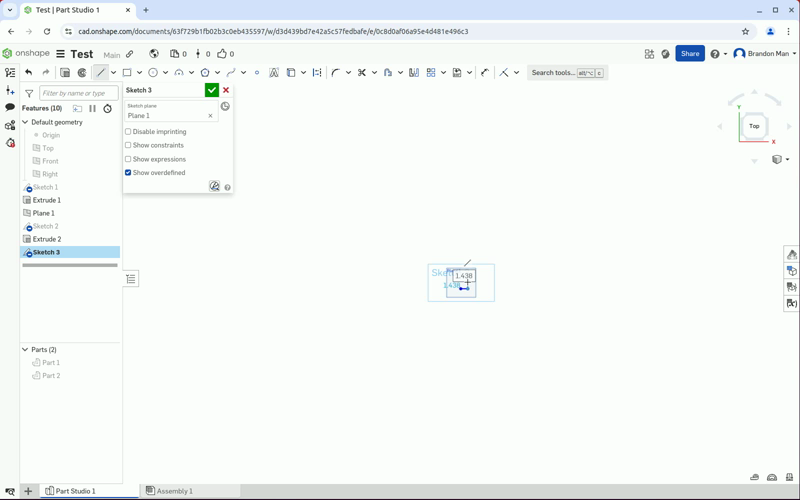
scroll(6)
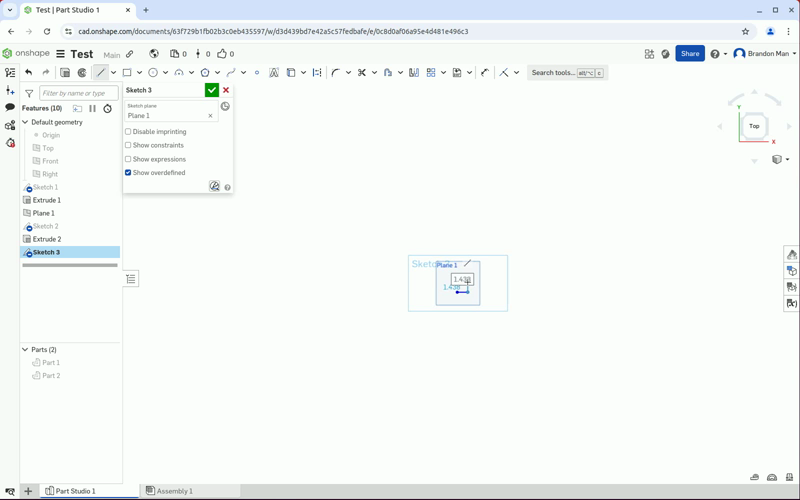
scroll(6)
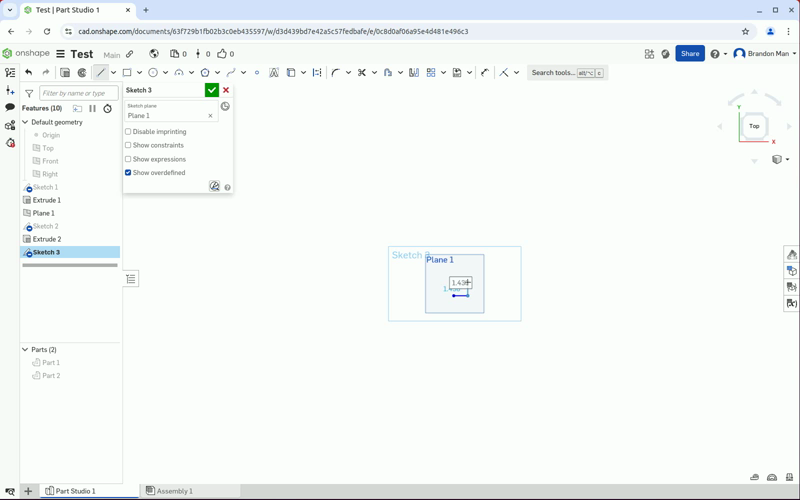
scroll(6)
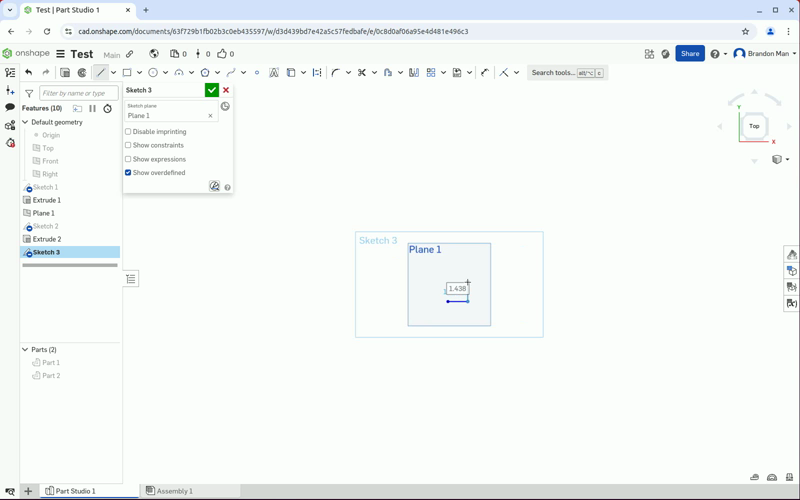
scroll(6)
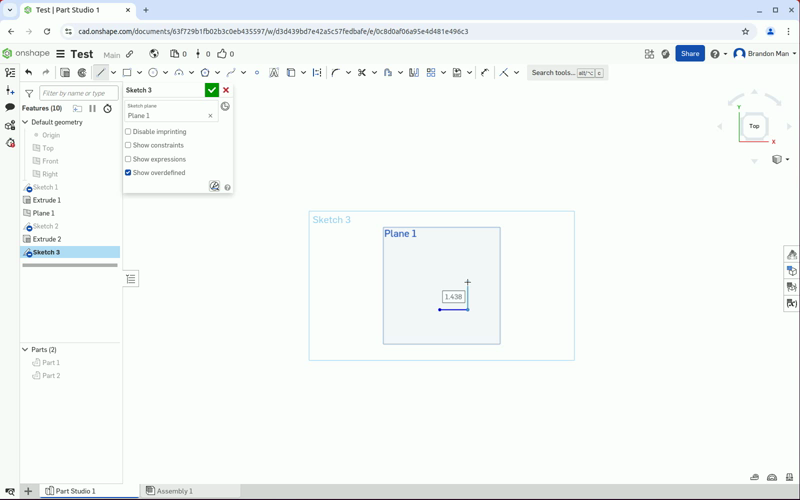
scroll(6)
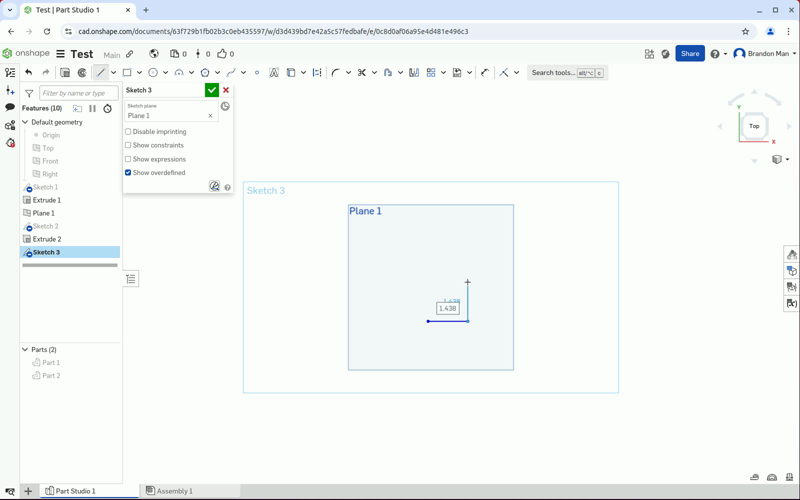
scroll(6)
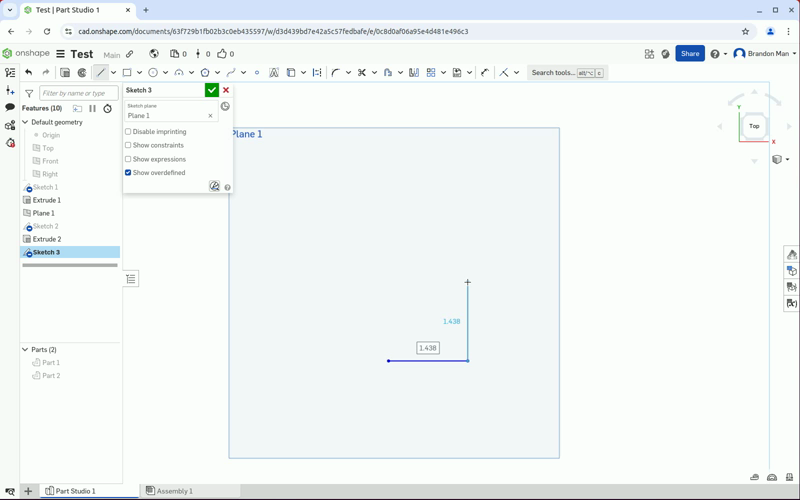
click(467, 281)
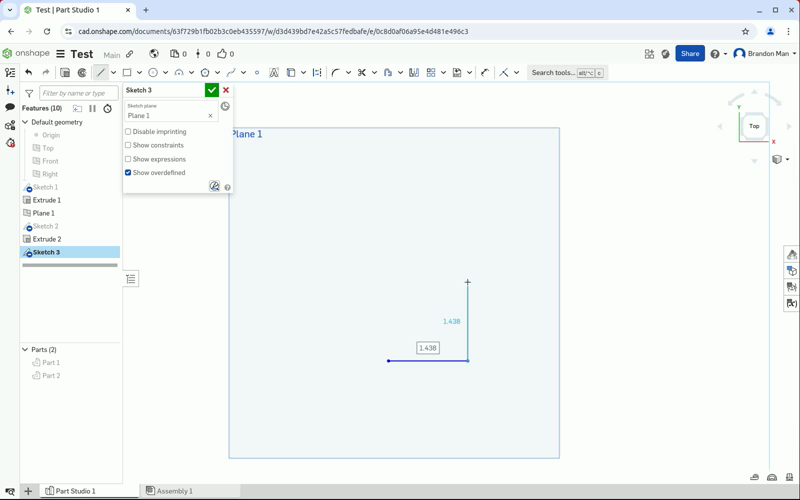
scroll(-6)
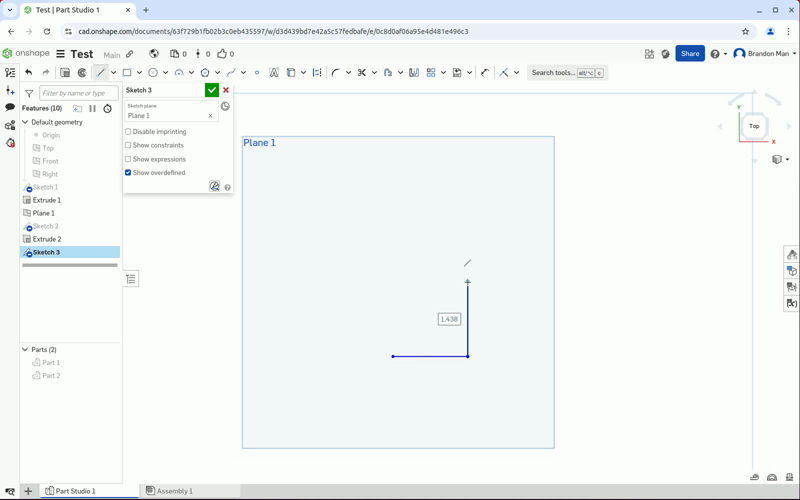
scroll(-6)
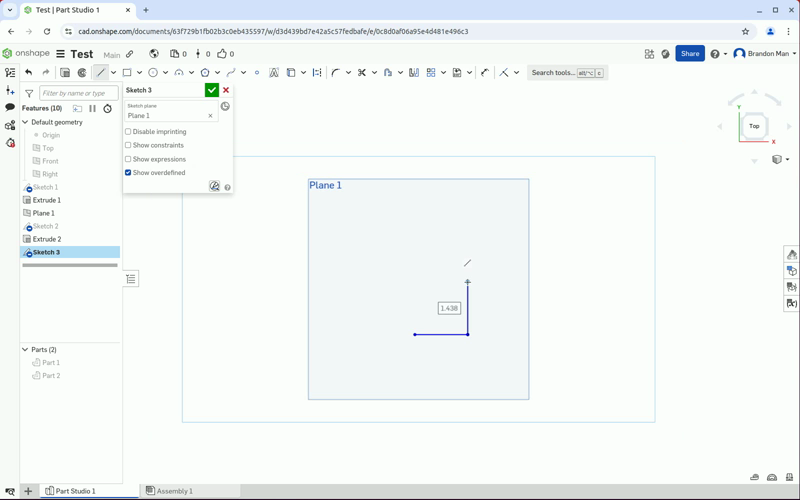
scroll(-6)
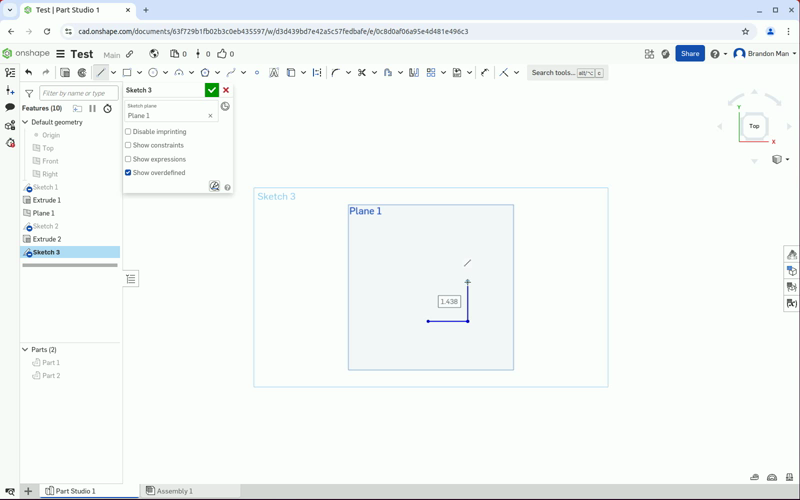
scroll(-6)
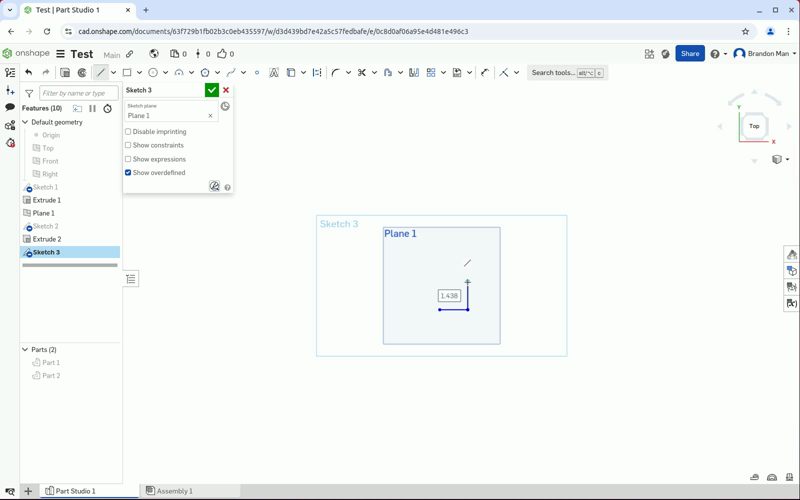
scroll(-6)
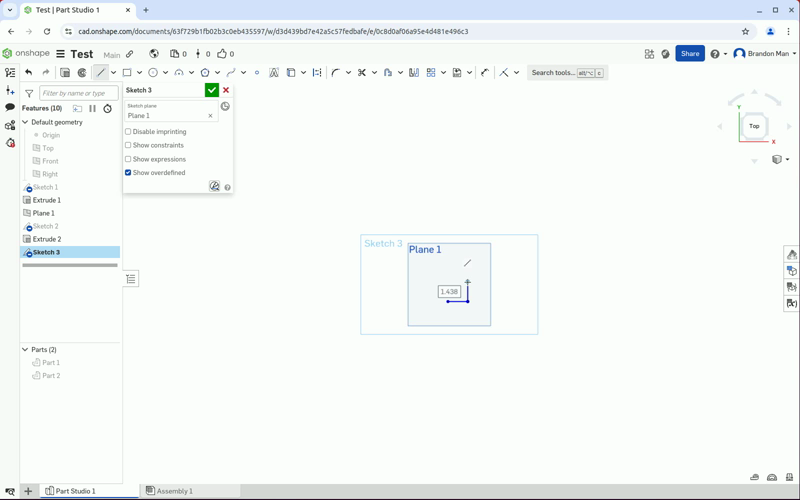
scroll(-6)
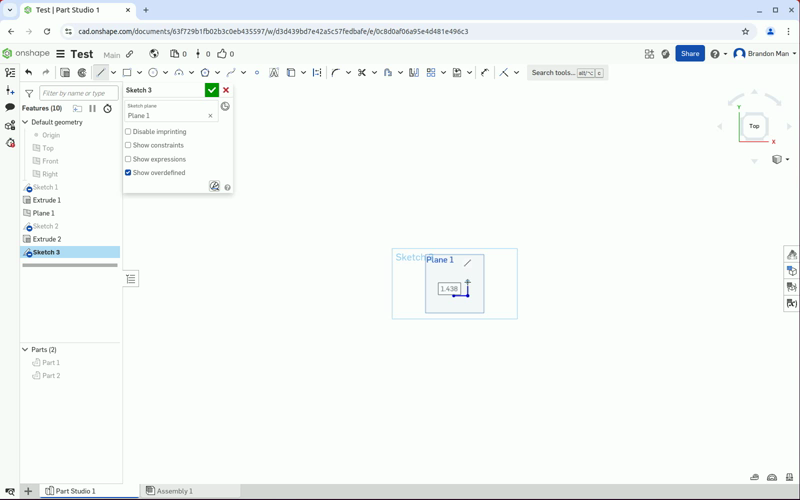
scroll(-6)
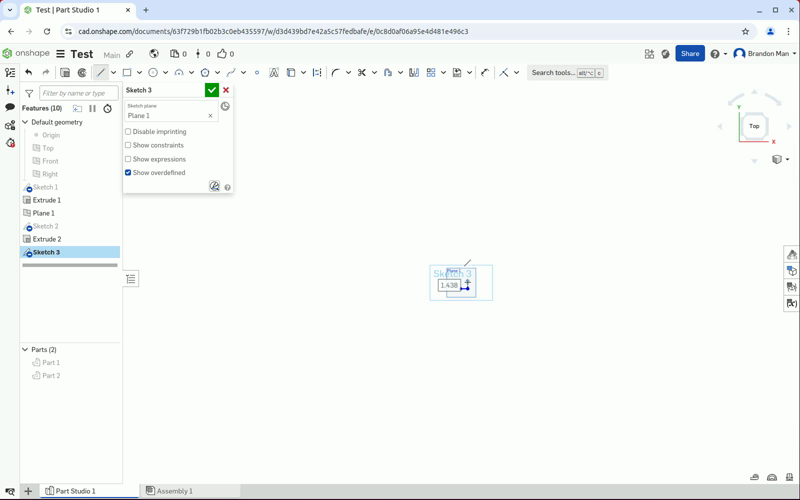
key_up(shift)
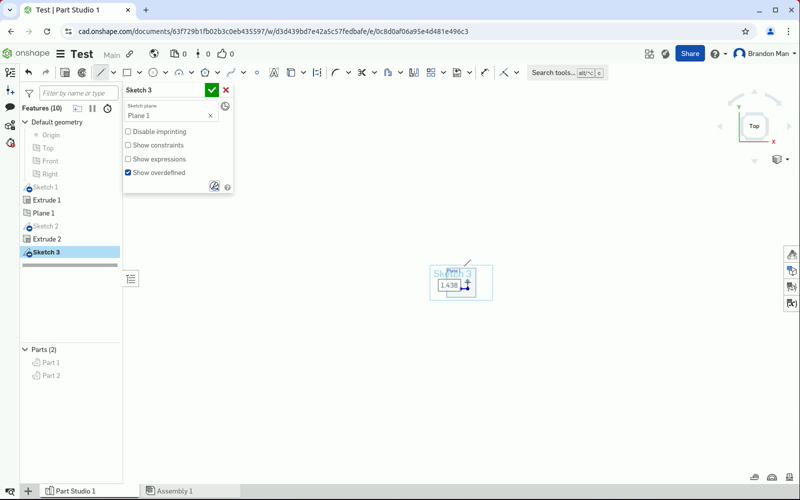
key_down(shift)
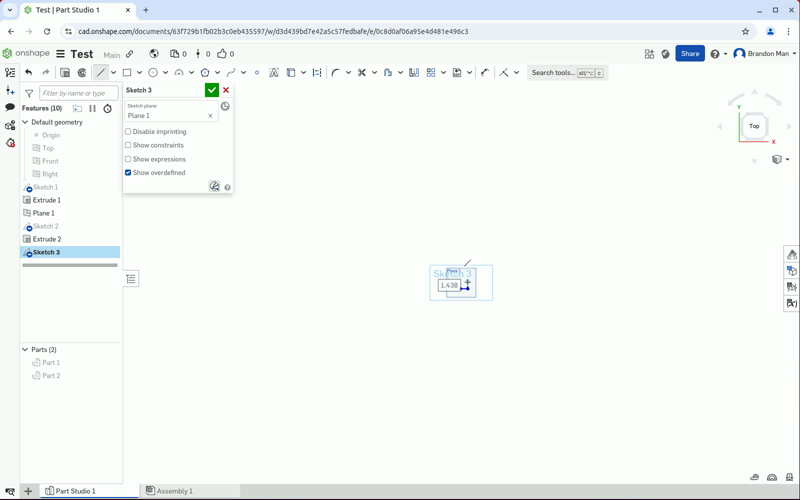
mouse_move(497, 281)
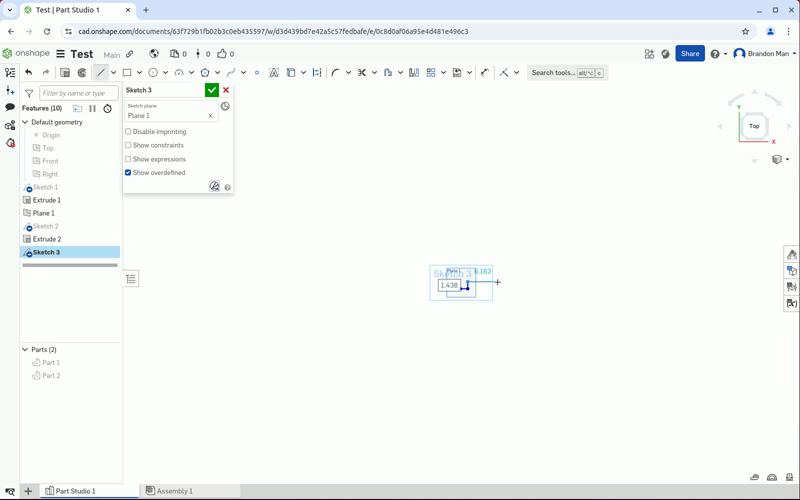
mouse_move(460, 281)
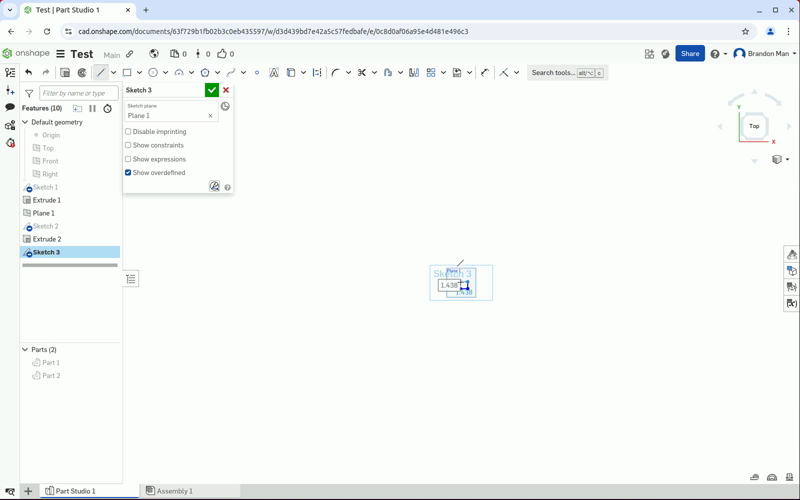
scroll(6)
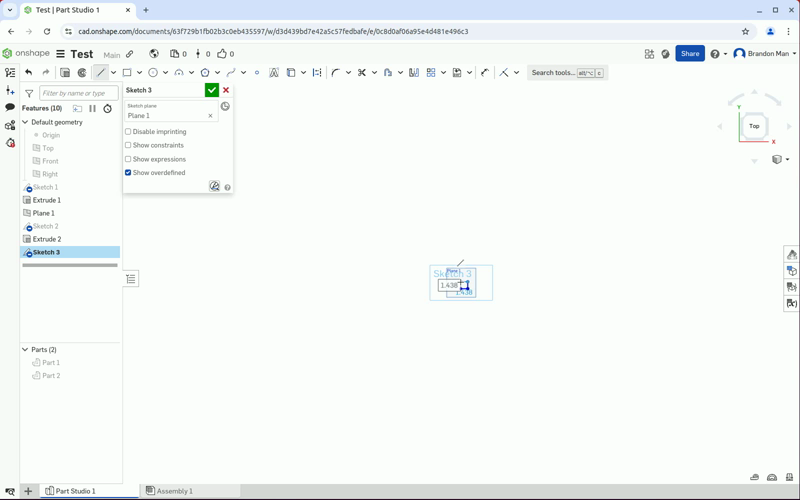
scroll(6)
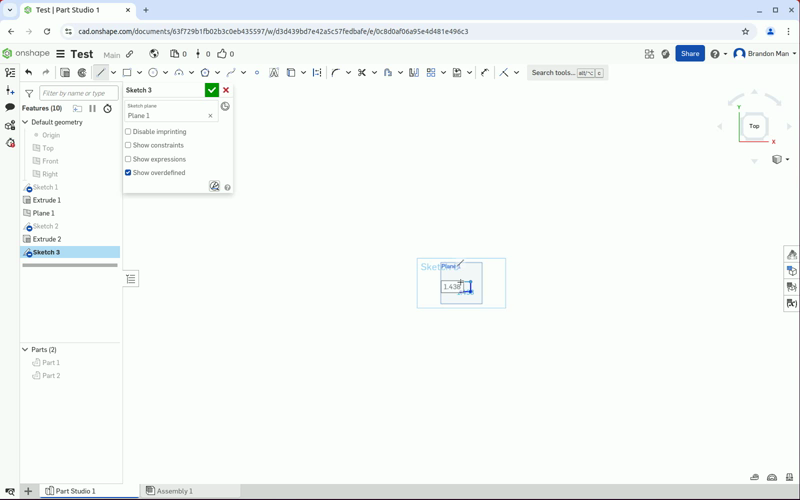
scroll(6)
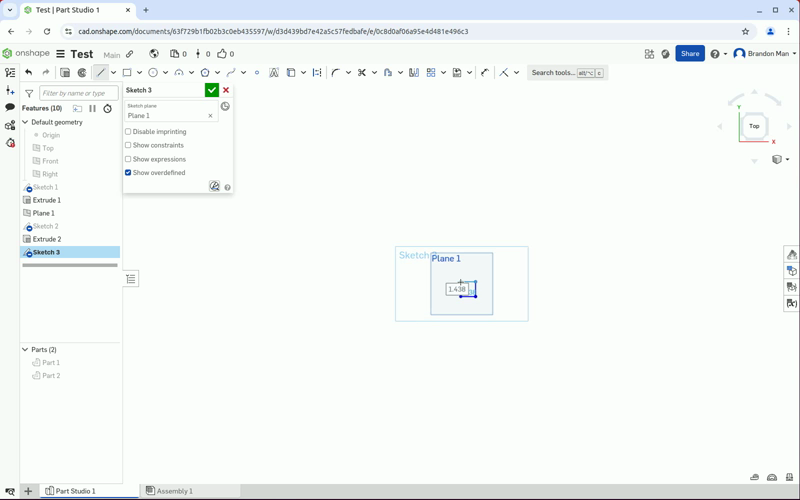
scroll(6)
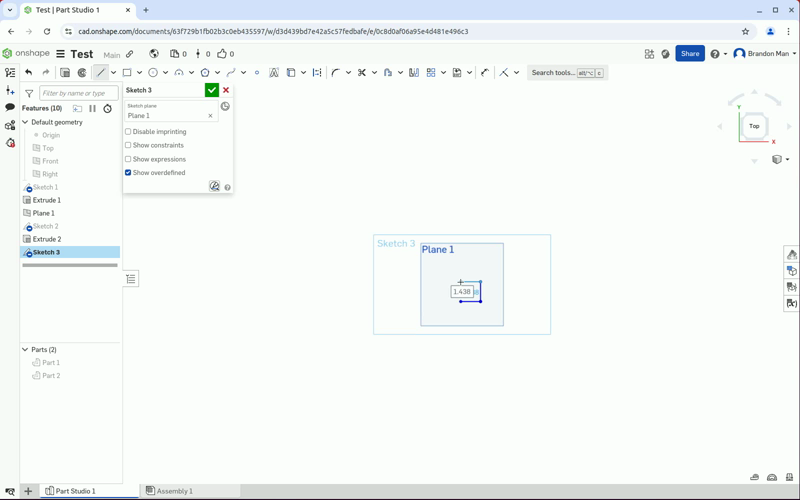
scroll(6)
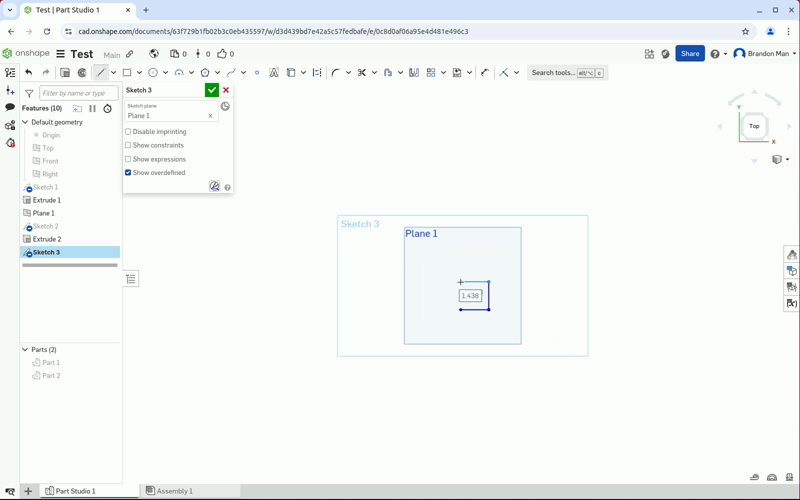
scroll(6)
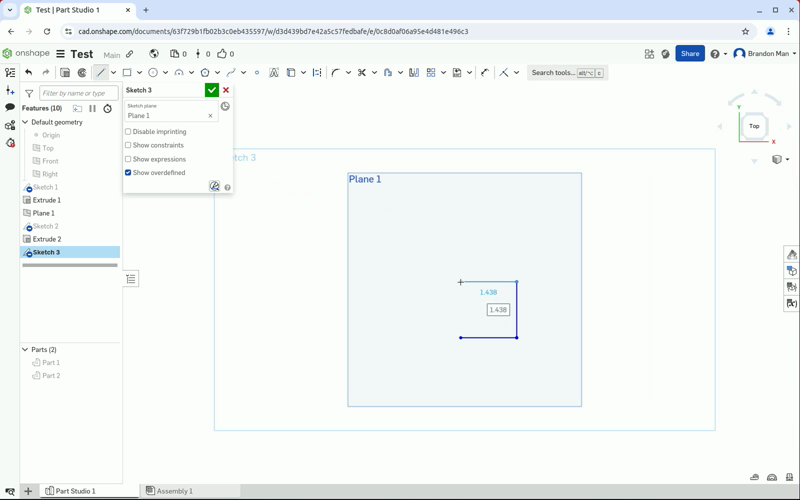
scroll(6)
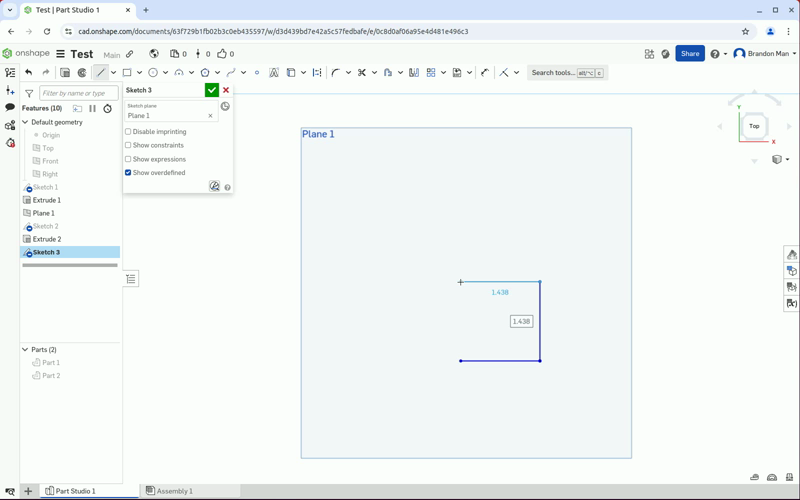
click(460, 281)
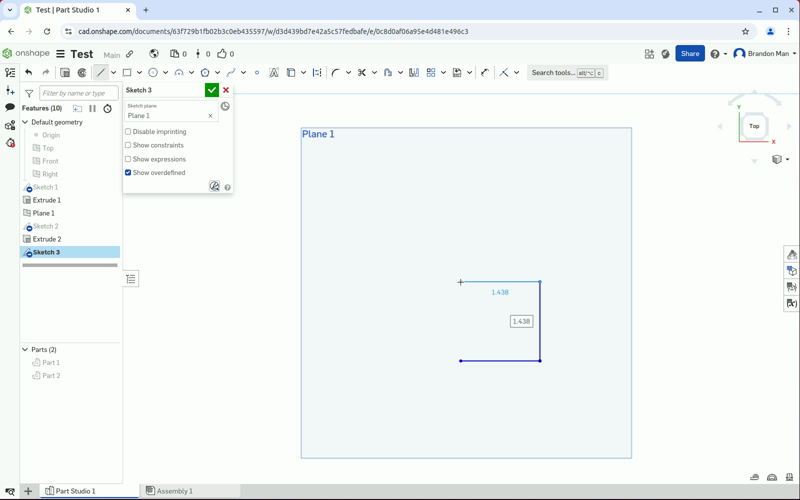
scroll(-6)
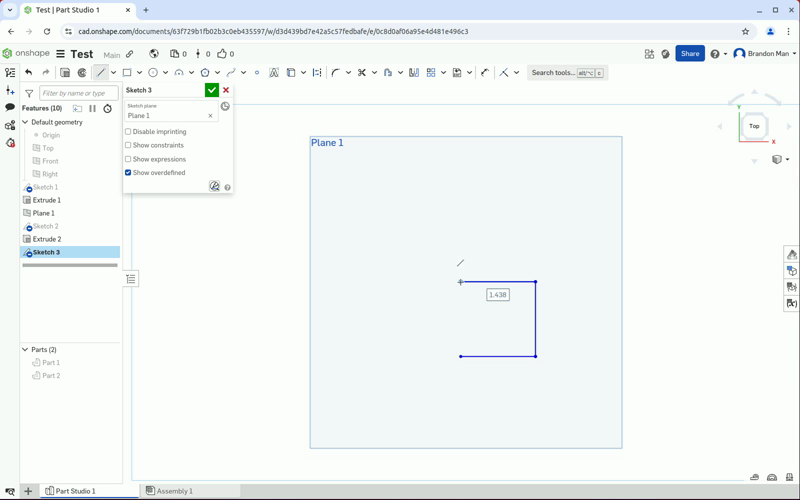
scroll(-6)
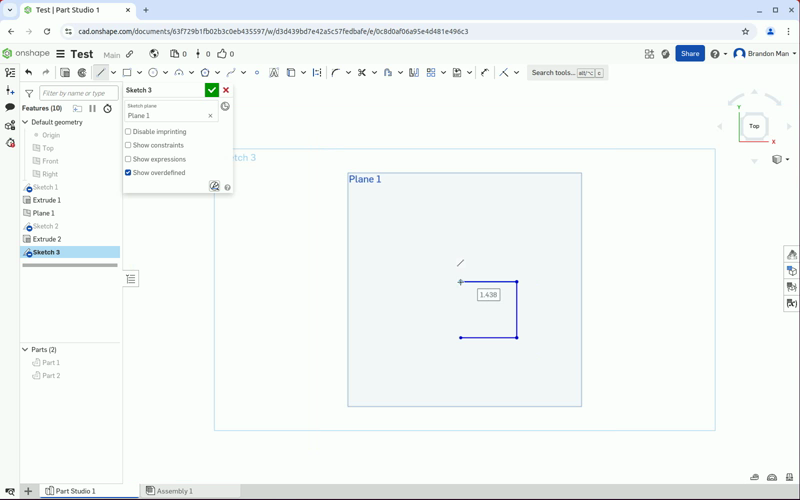
scroll(-6)
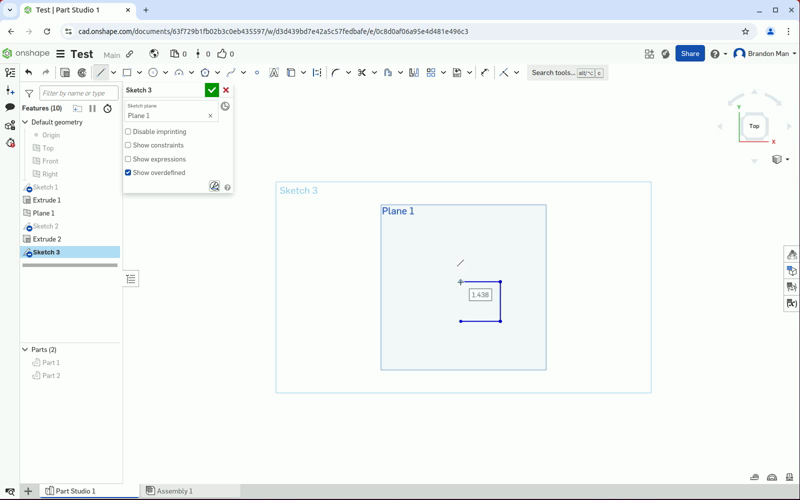
scroll(-6)
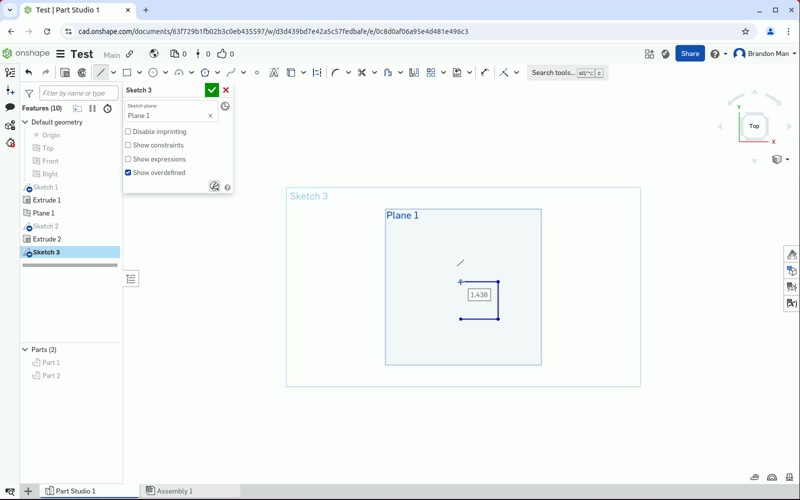
scroll(-6)
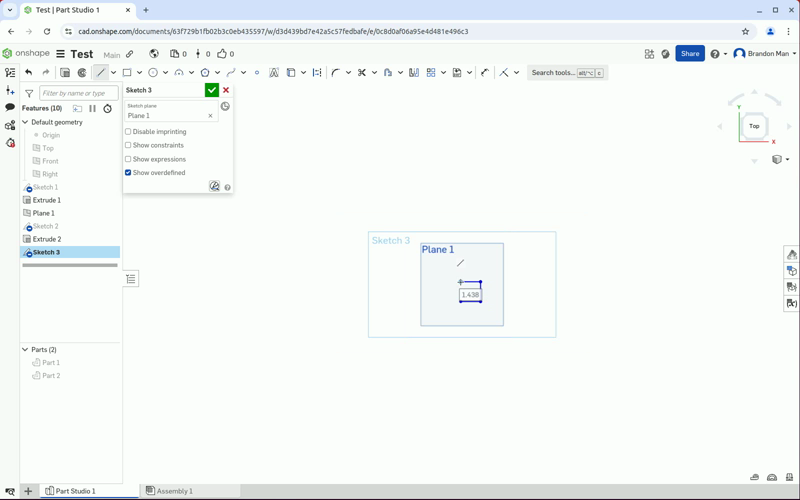
scroll(-6)
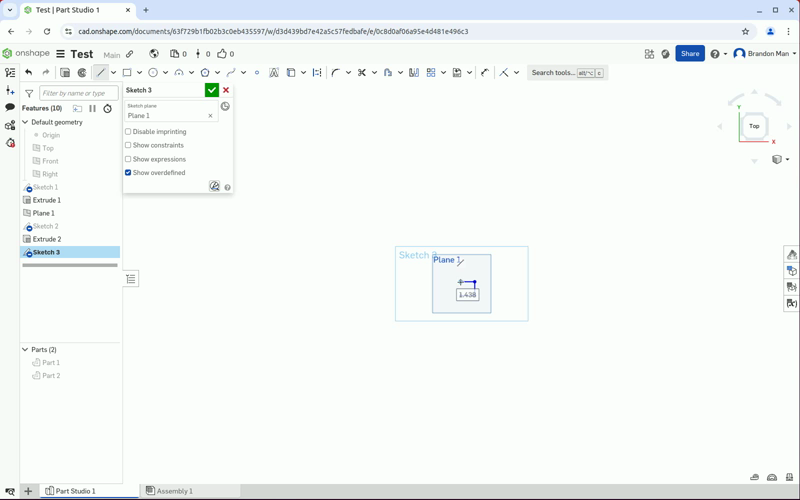
scroll(-6)
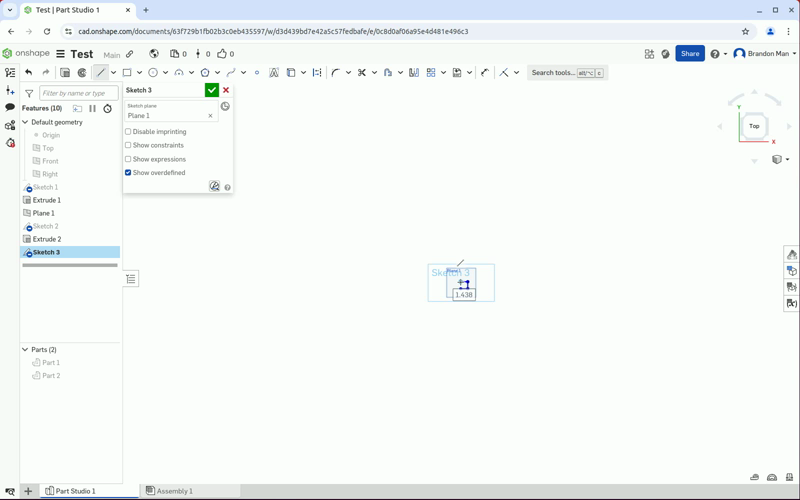
key_up(shift)
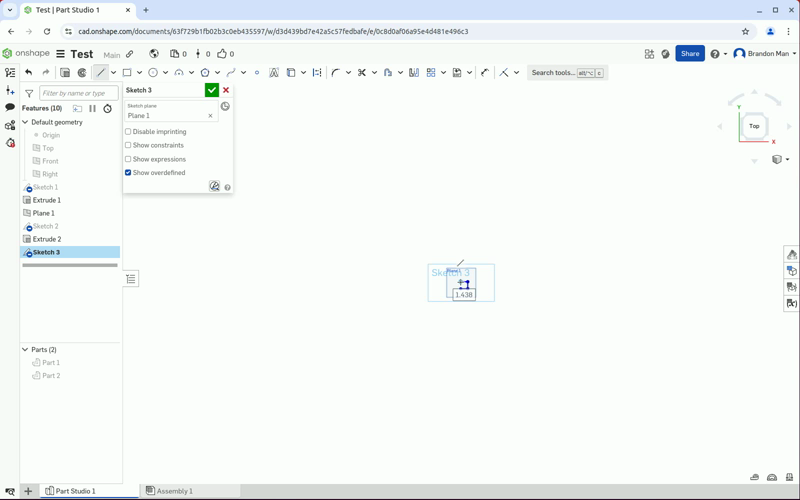
mouse_move(490, 281)
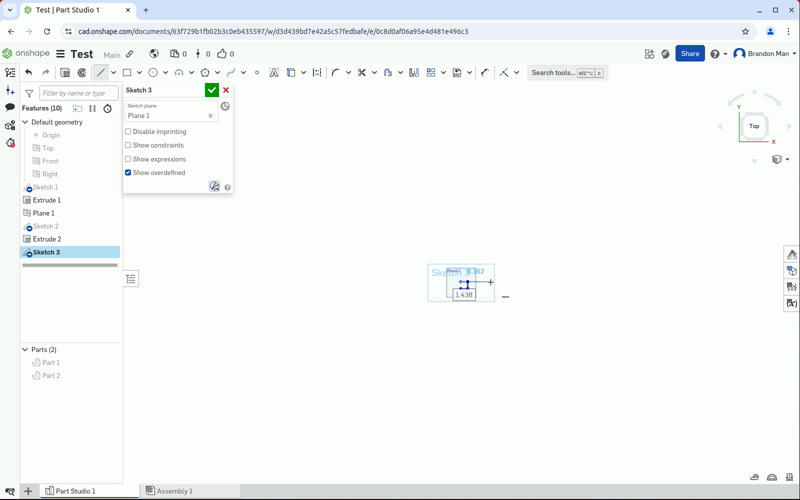
key_down(shift)
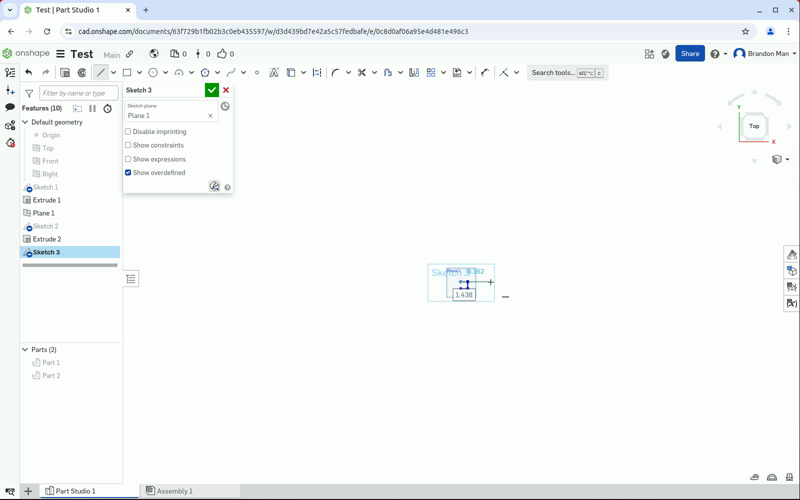
mouse_move(460, 288)
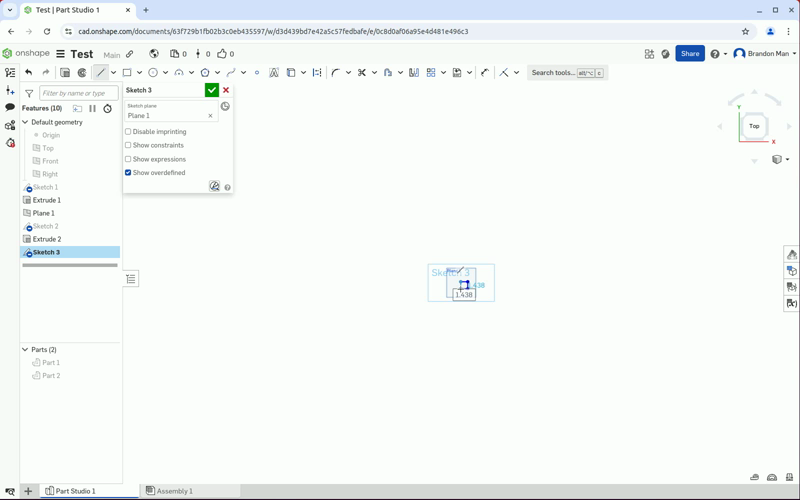
scroll(6)
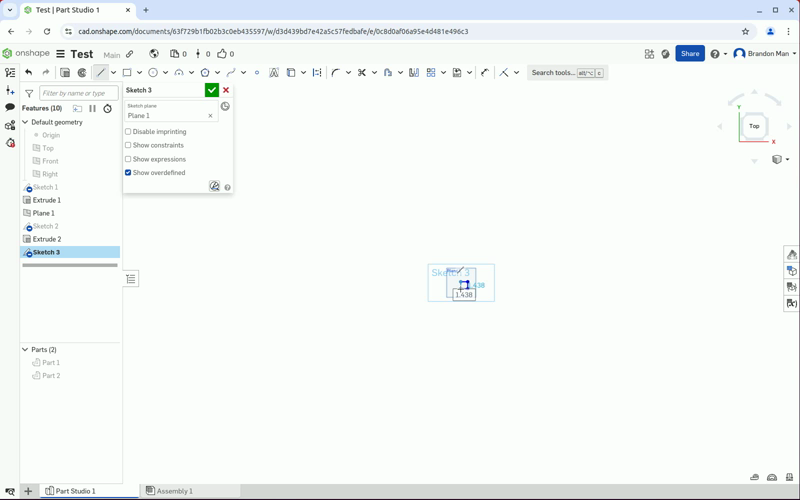
scroll(6)
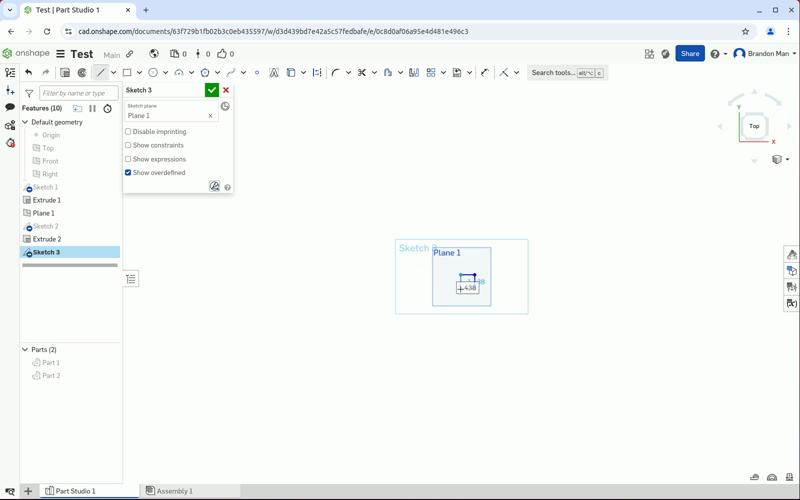
scroll(6)
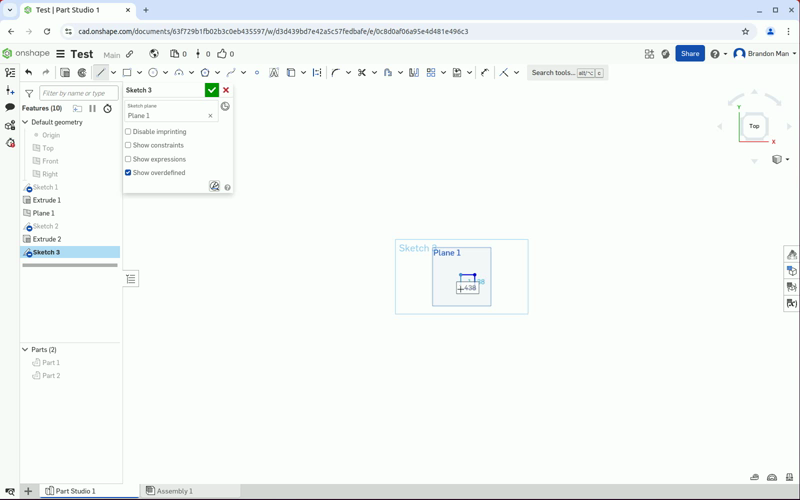
scroll(6)
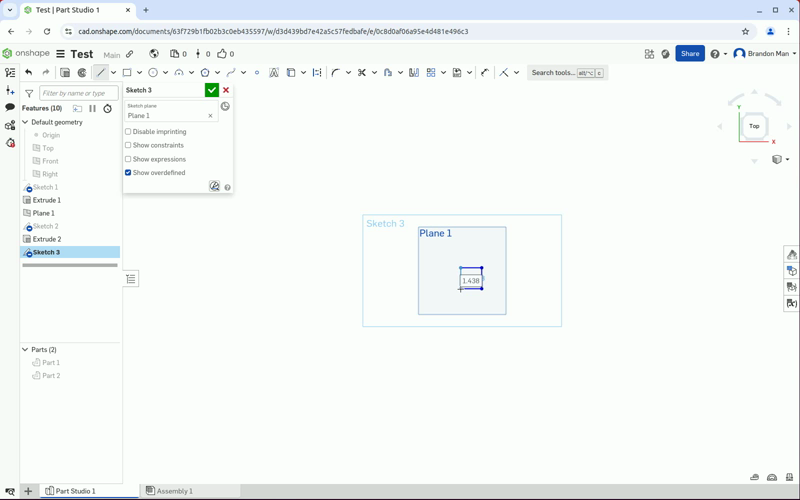
scroll(6)
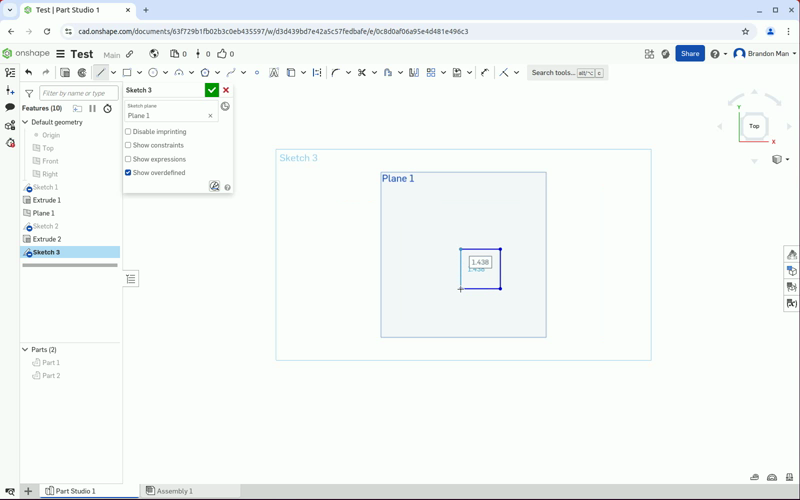
scroll(6)
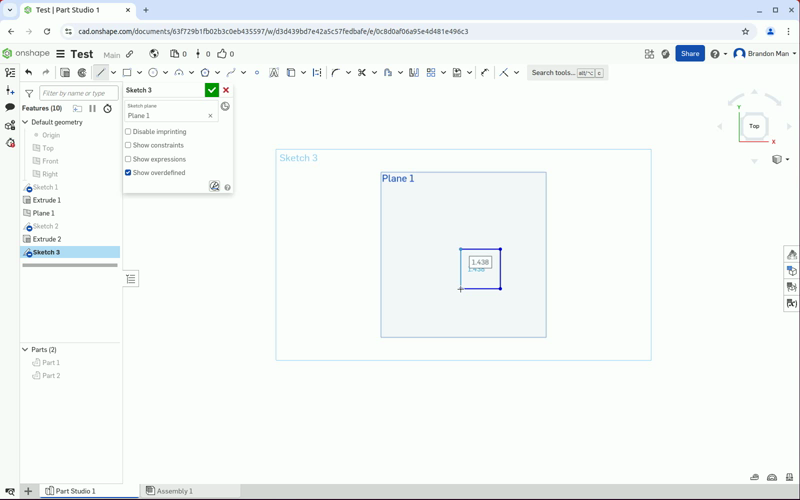
scroll(6)
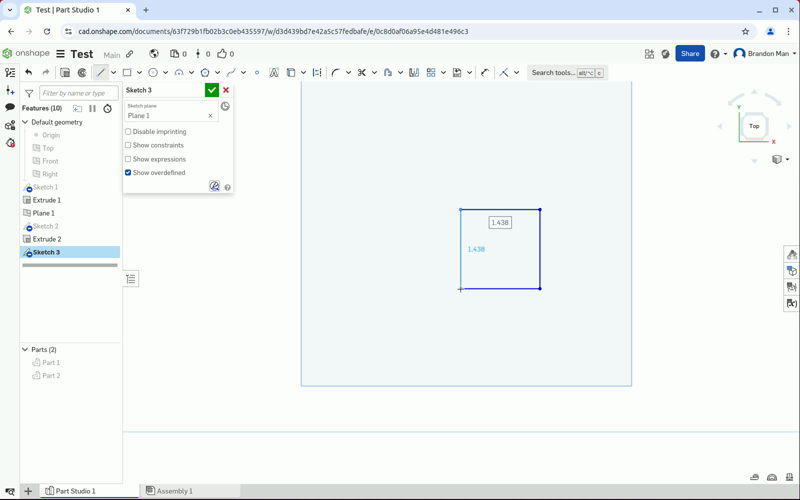
key_up(shift)
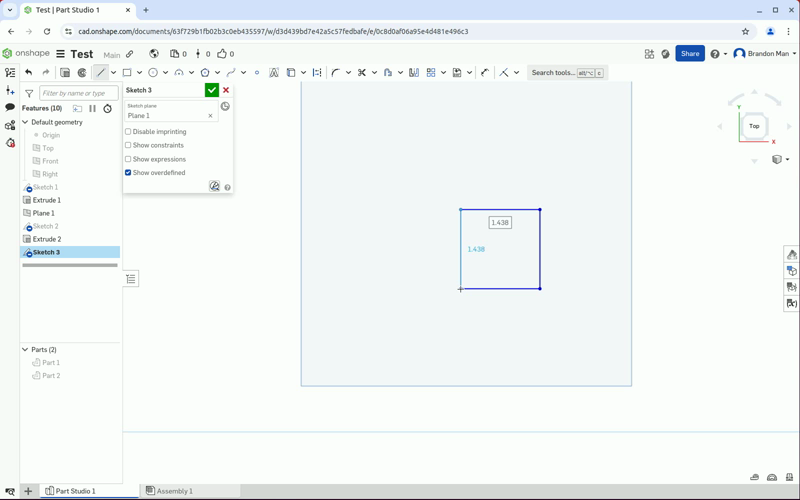
click(460, 288)
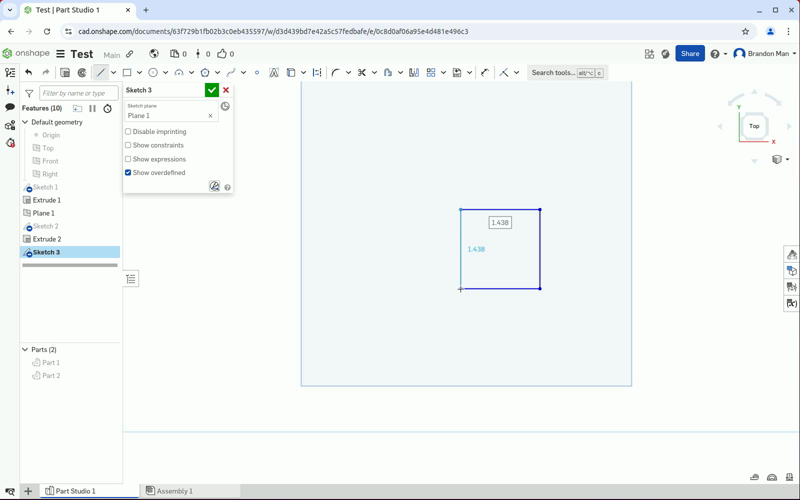
scroll(-6)
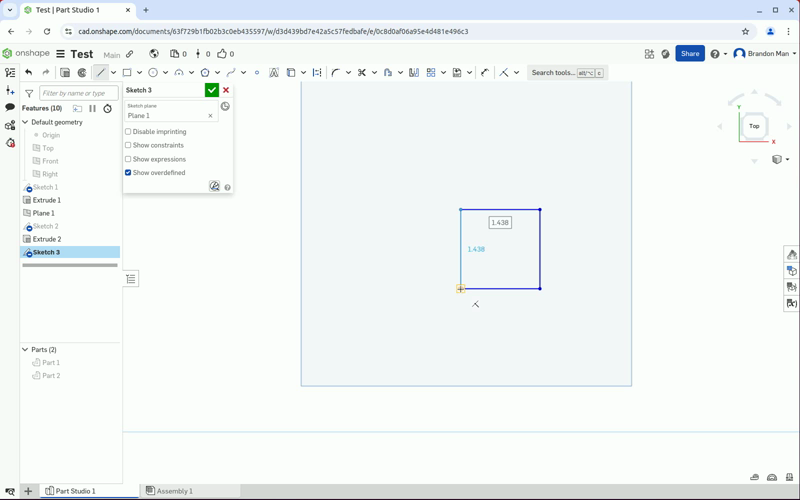
scroll(-6)
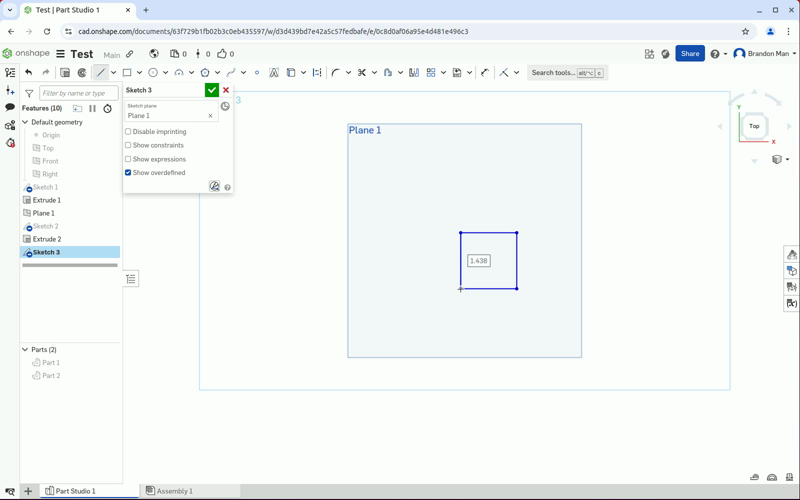
scroll(-6)
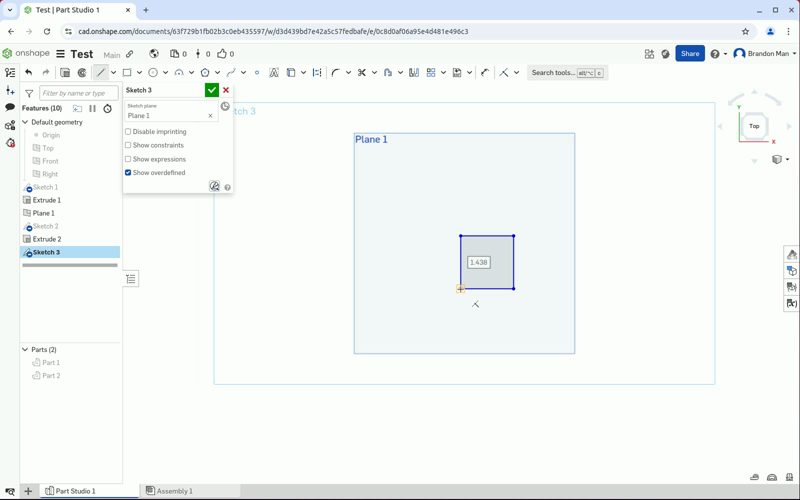
scroll(-6)
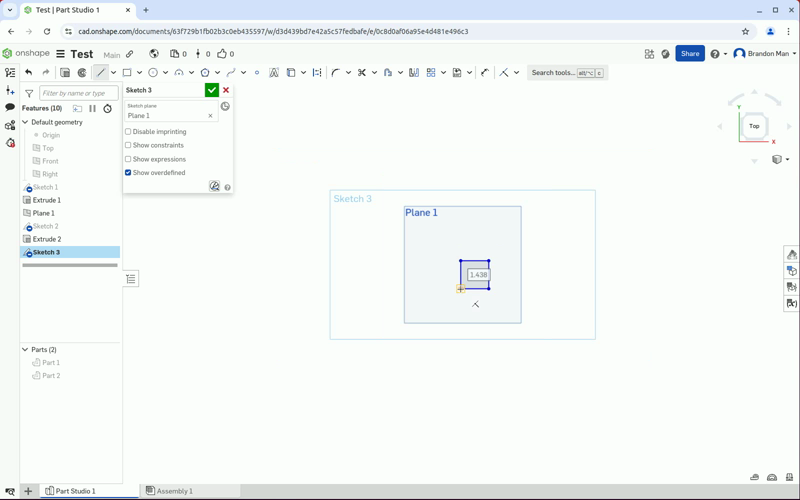
scroll(-6)
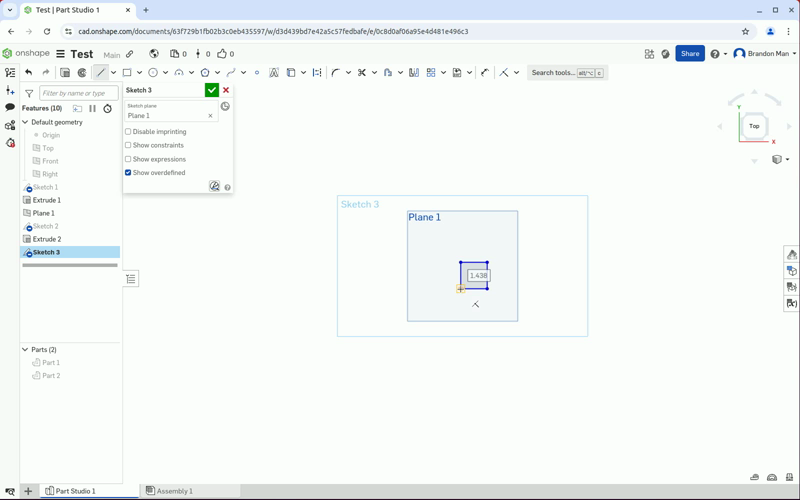
scroll(-6)
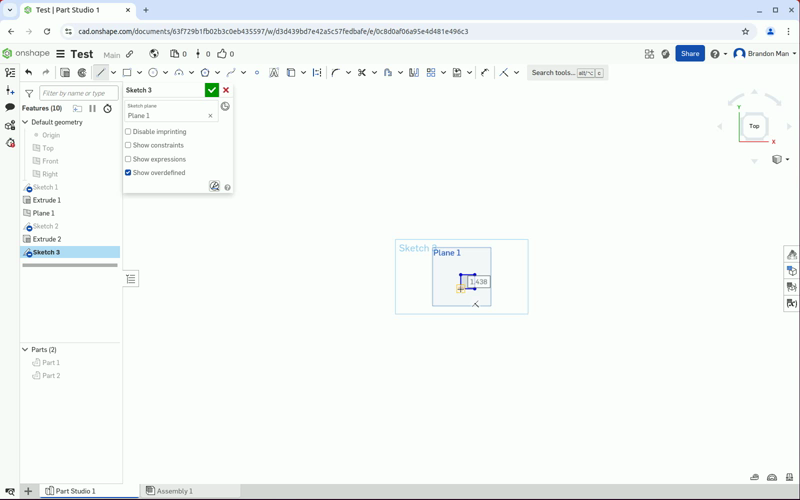
scroll(-6)
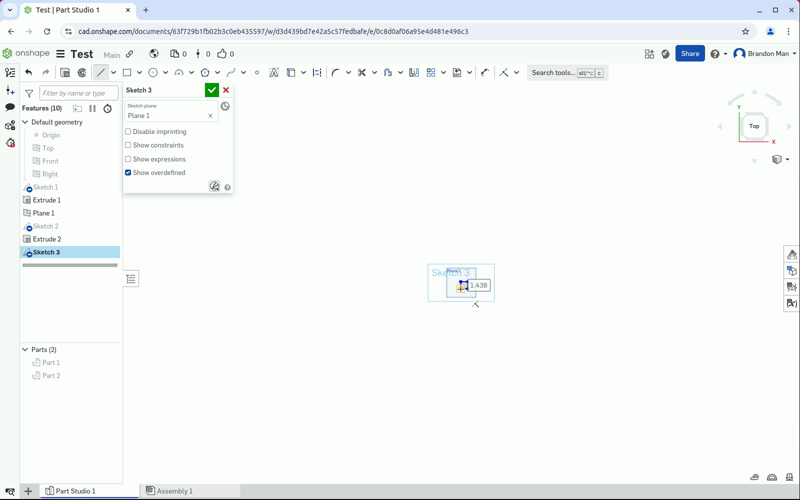
key(esc)
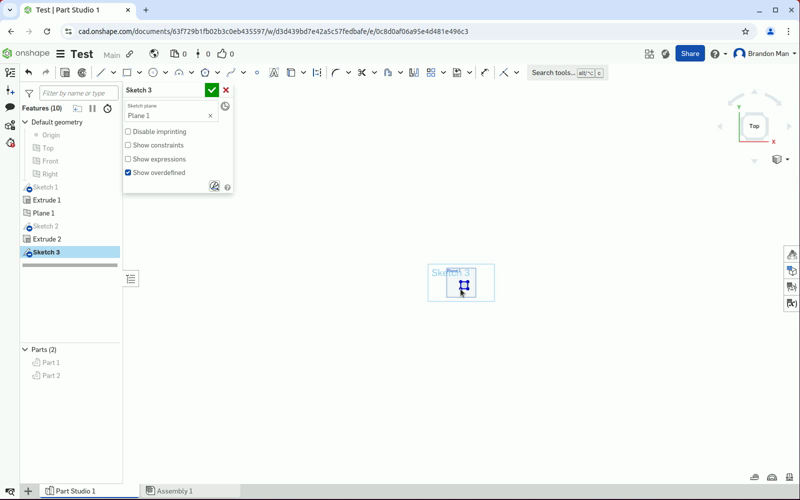
mouse_move(465, 282)
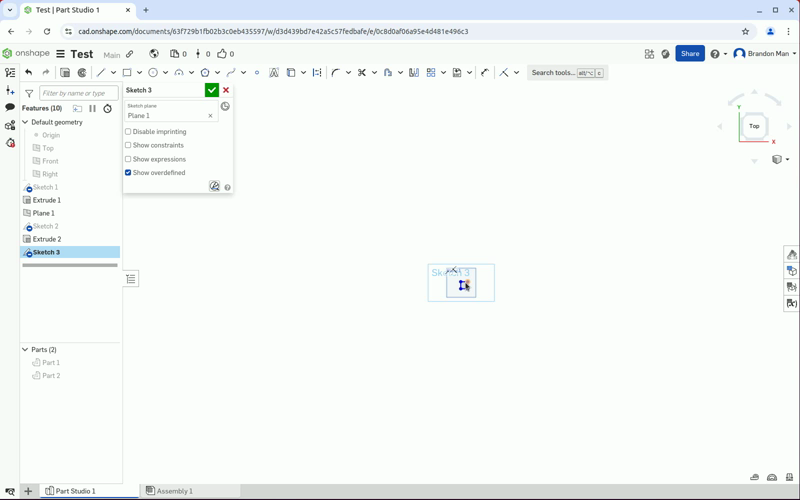
scroll(6)
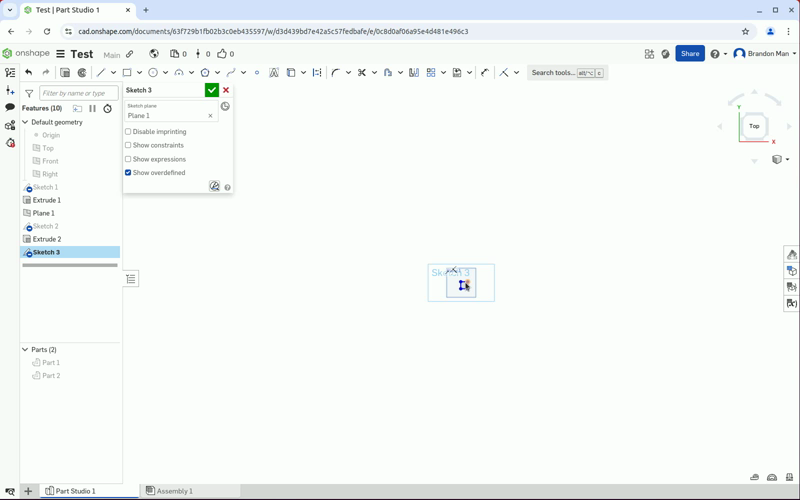
scroll(6)
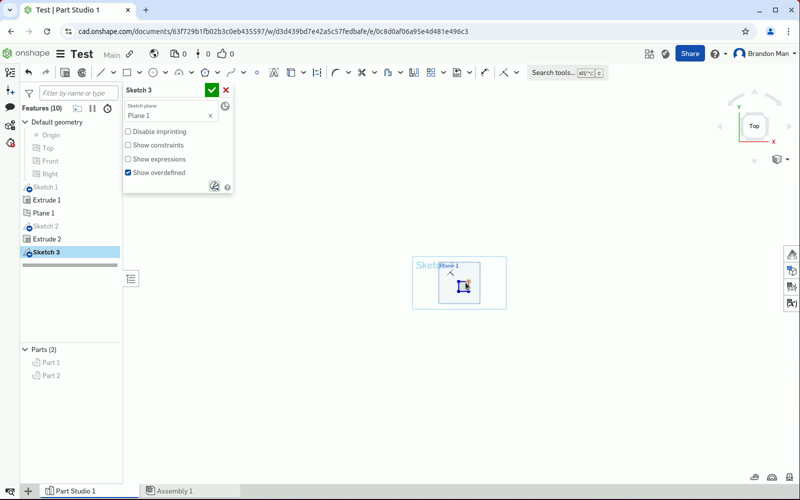
scroll(6)
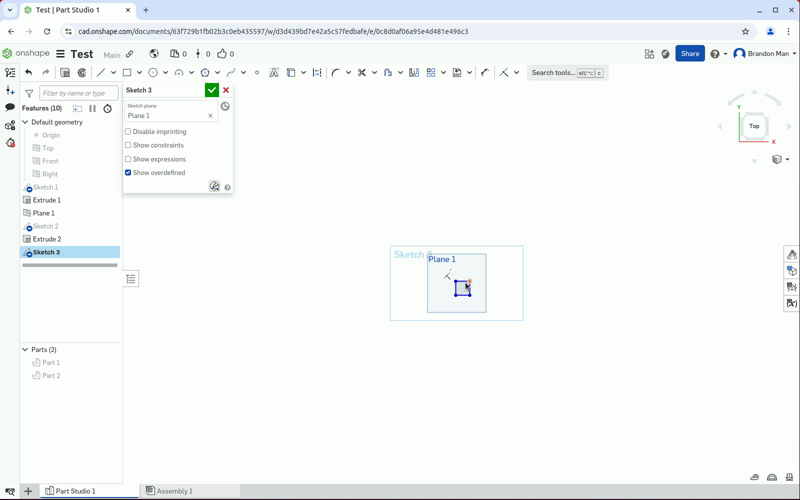
scroll(6)
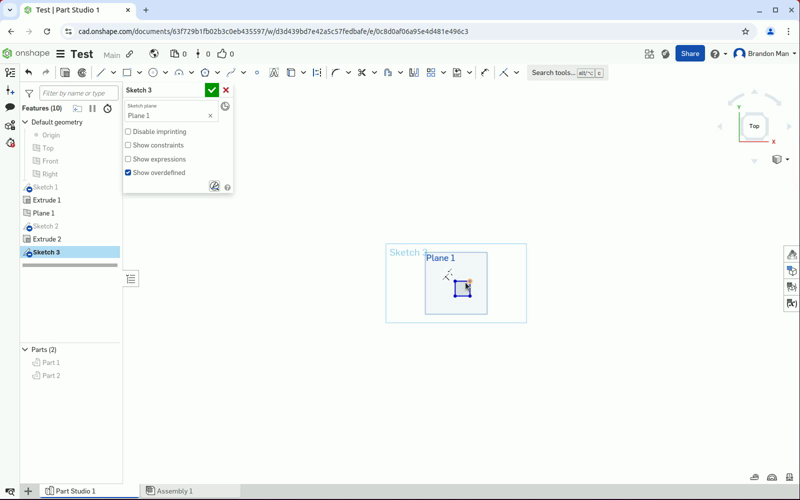
scroll(6)
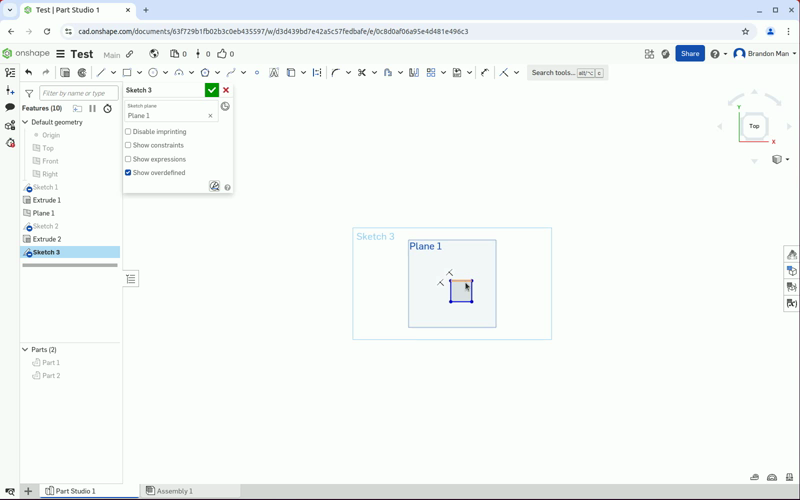
scroll(6)
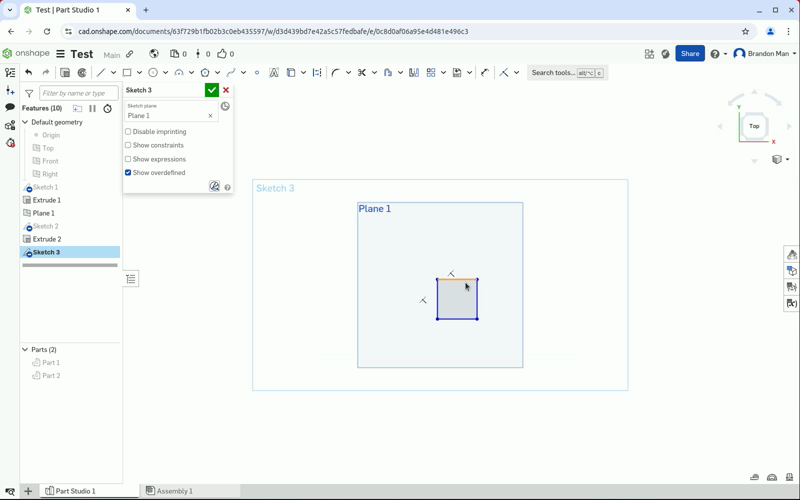
scroll(6)
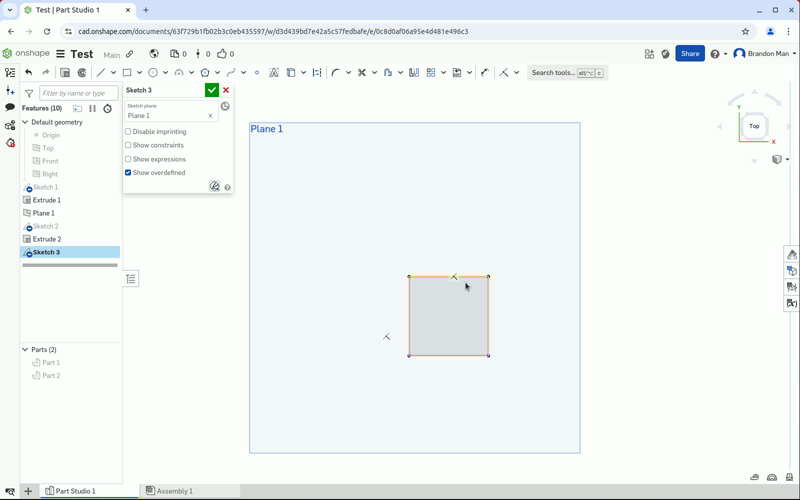
click(465, 282)
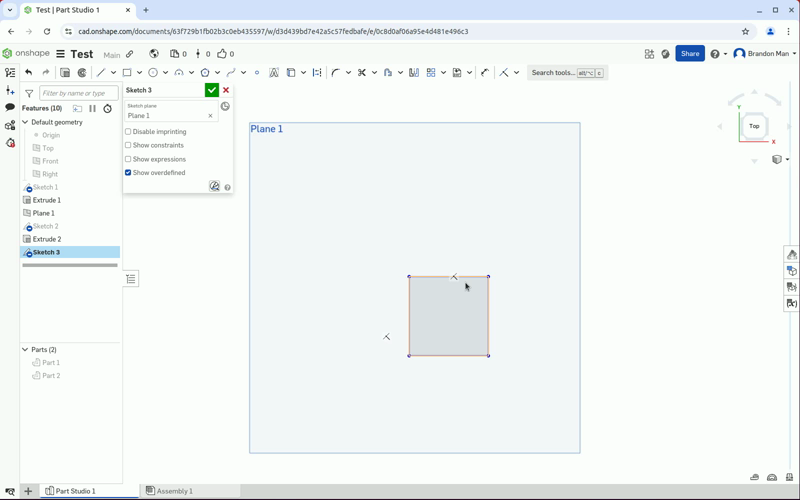
scroll(-6)
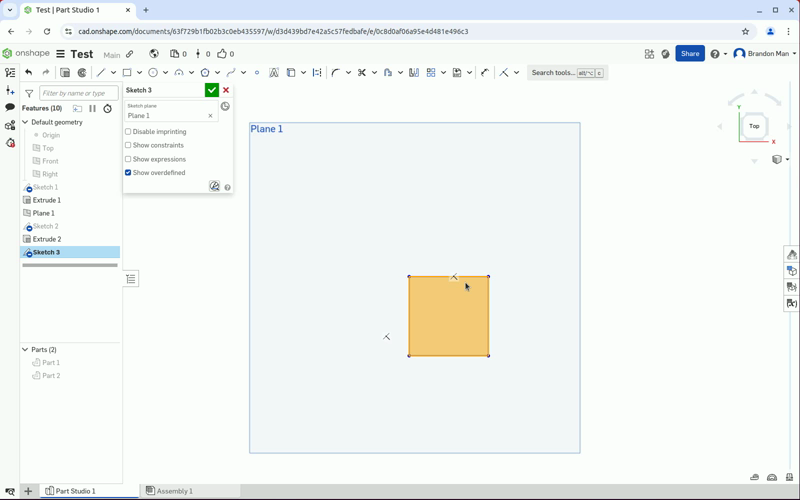
scroll(-6)
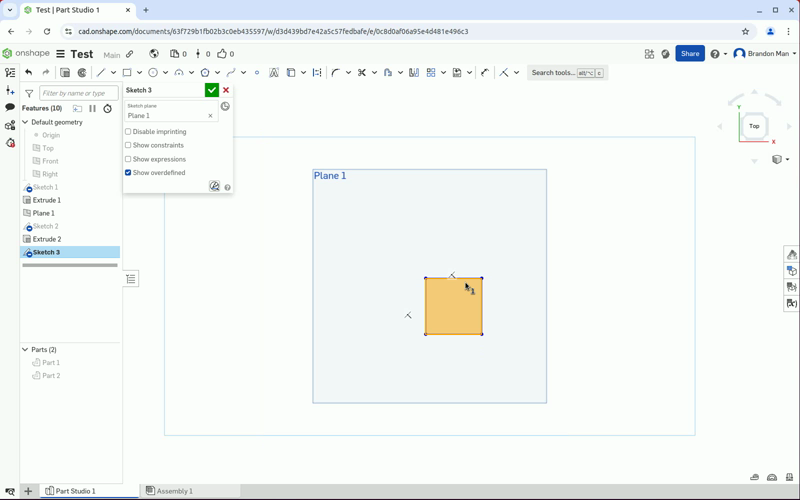
scroll(-6)
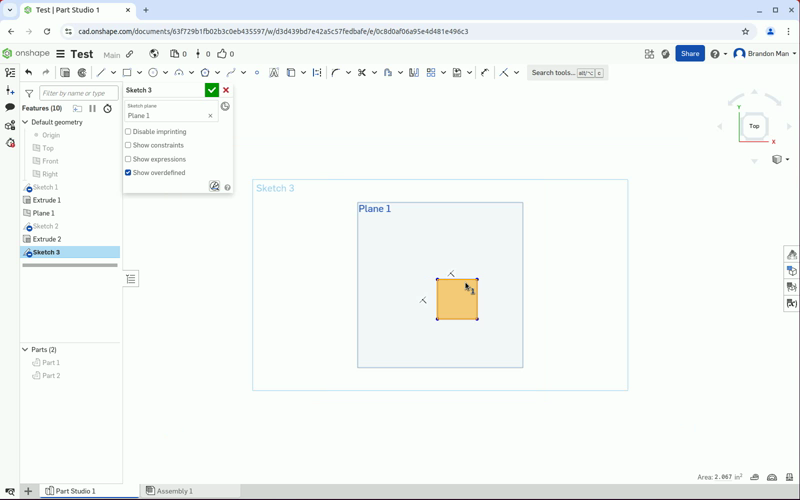
scroll(-6)
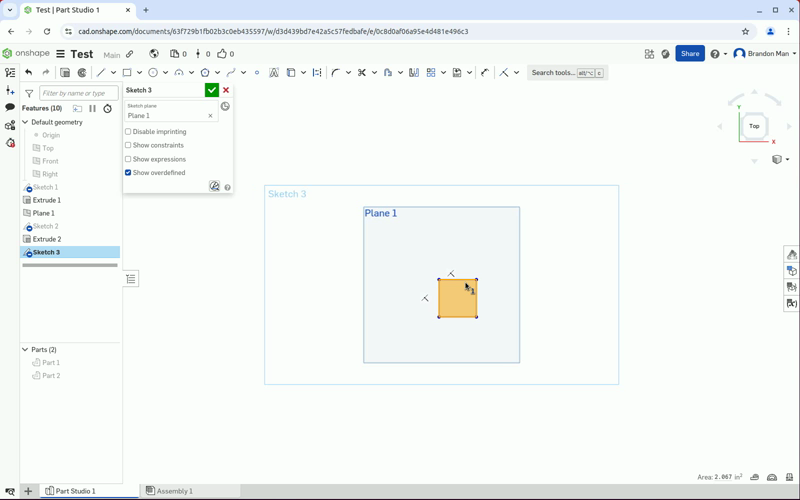
scroll(-6)
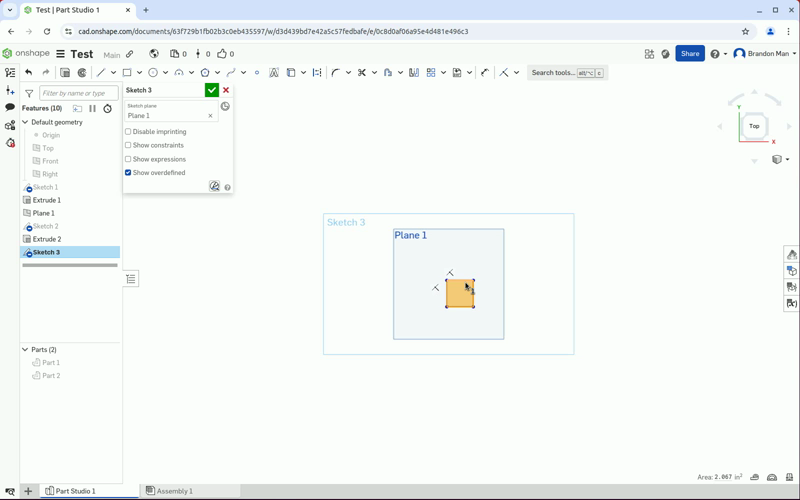
scroll(-6)
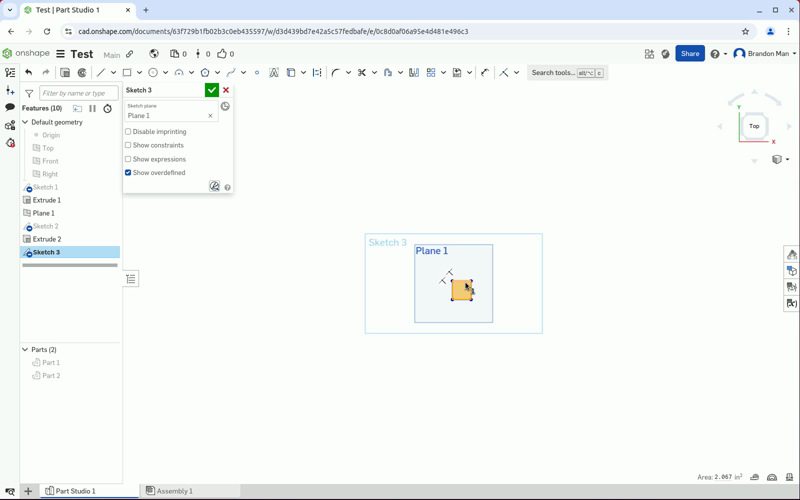
scroll(-6)
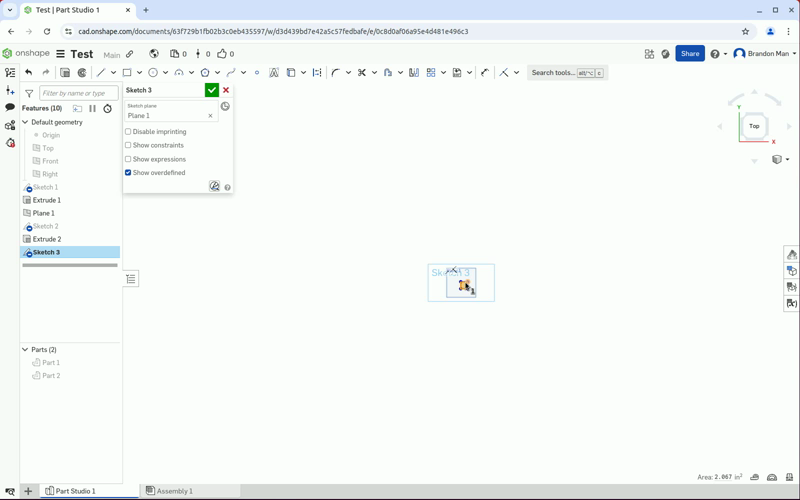
mouse_move(73, 352)
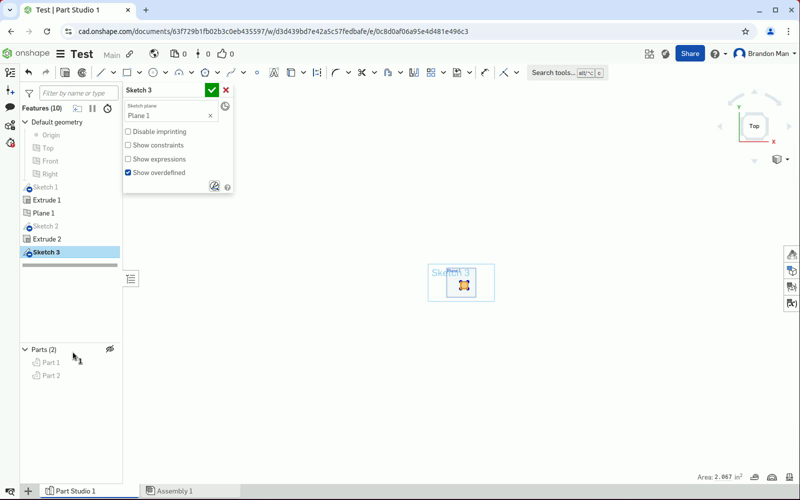
key(shift+y)
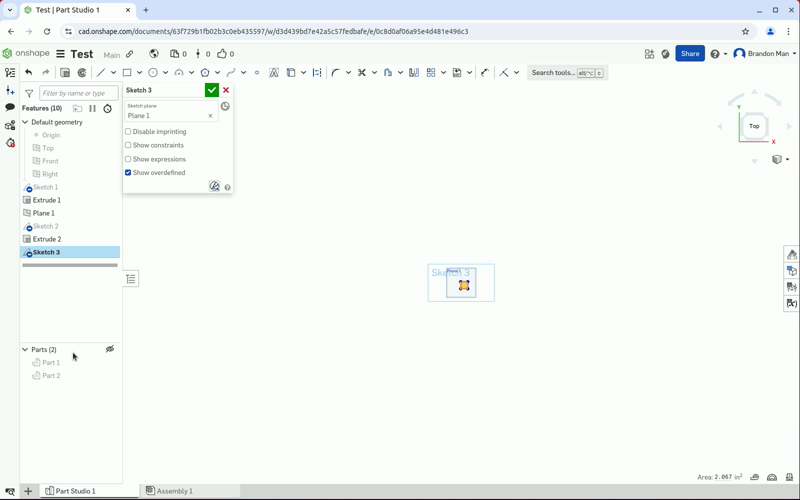
key(shift+e)
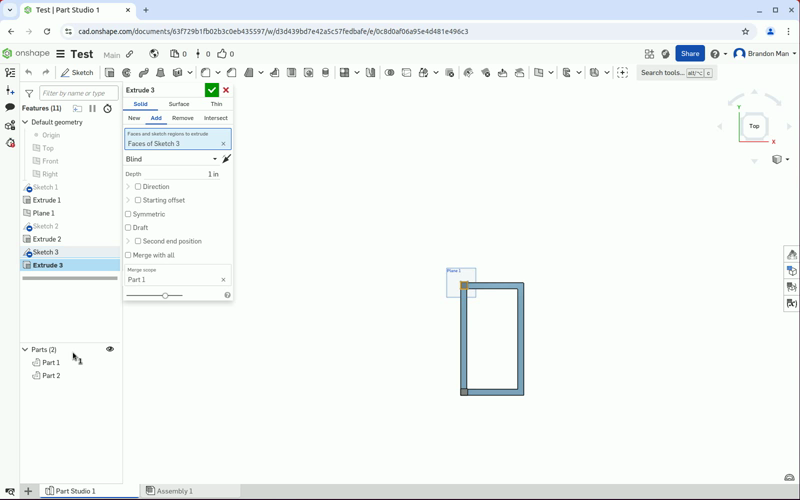
mouse_move(143, 106)
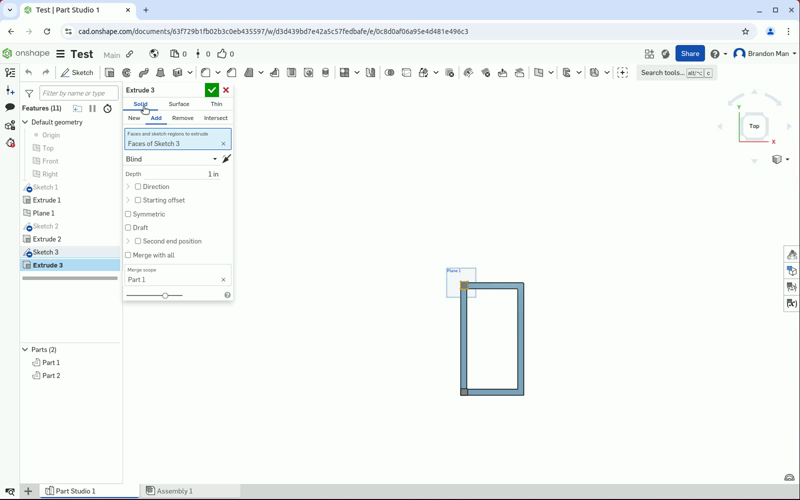
click(143, 106)
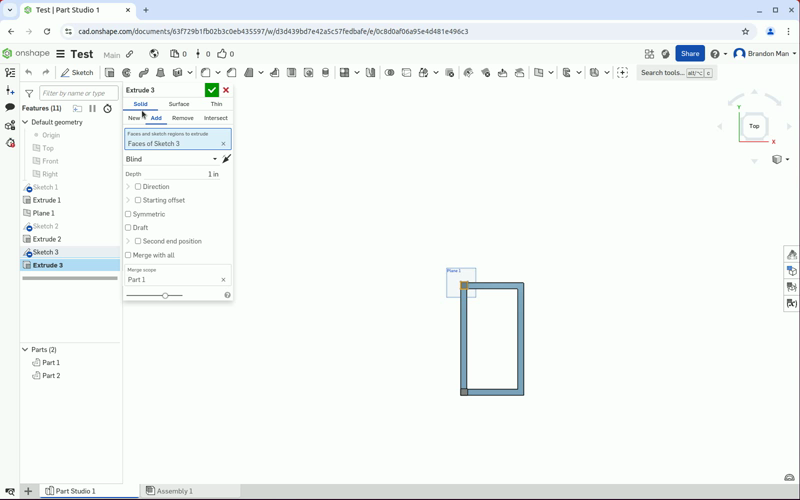
mouse_move(137, 120)
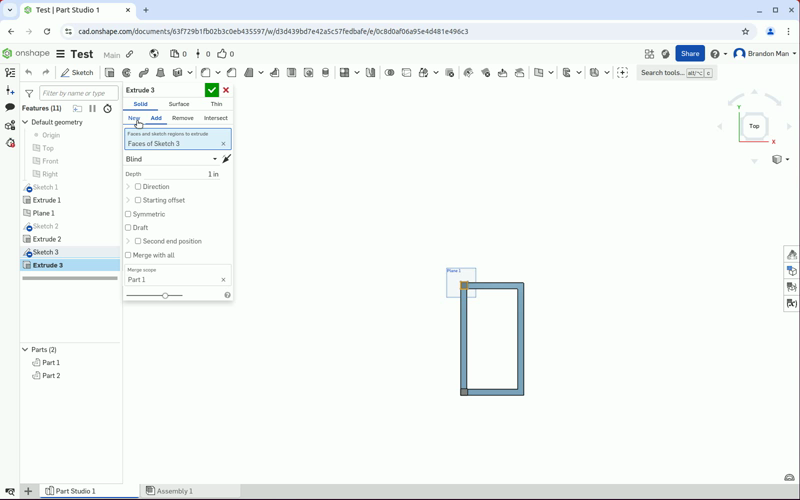
click(137, 120)
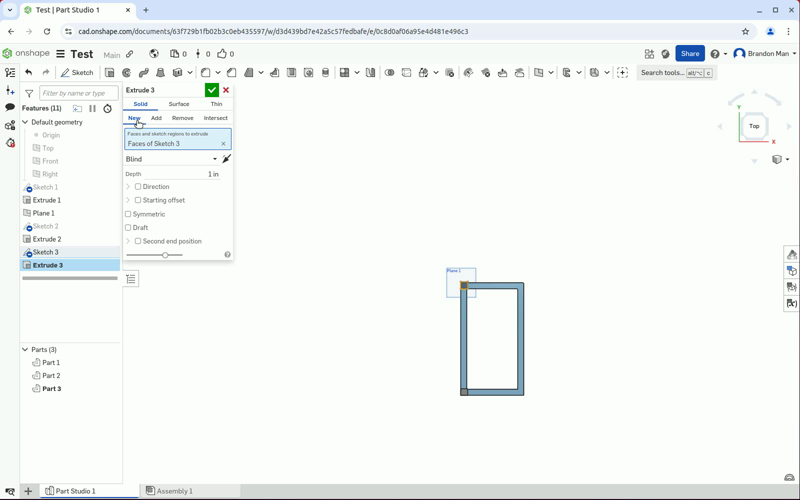
key(tab, 4)
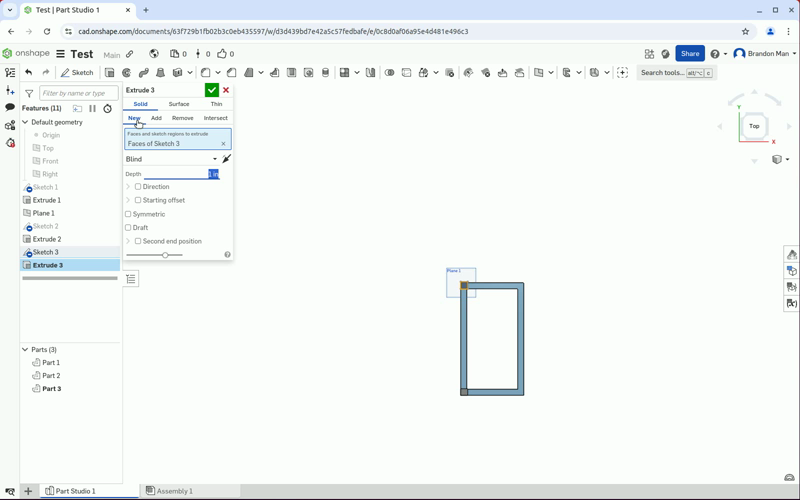
text(1.204)
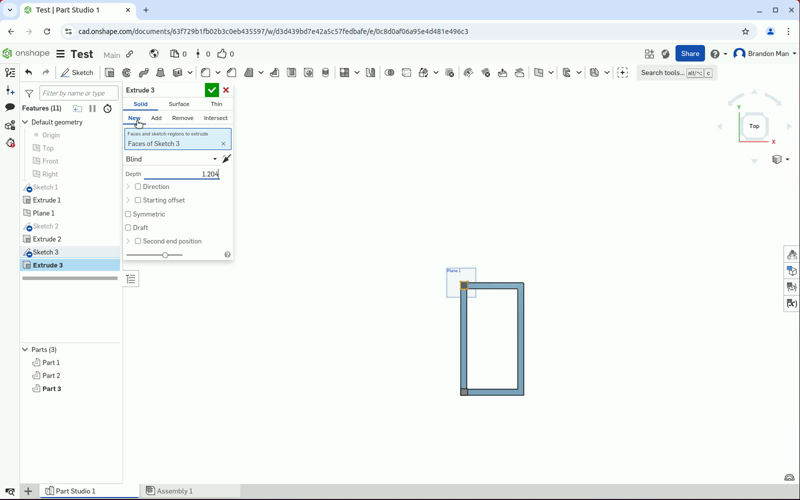
key(enter)
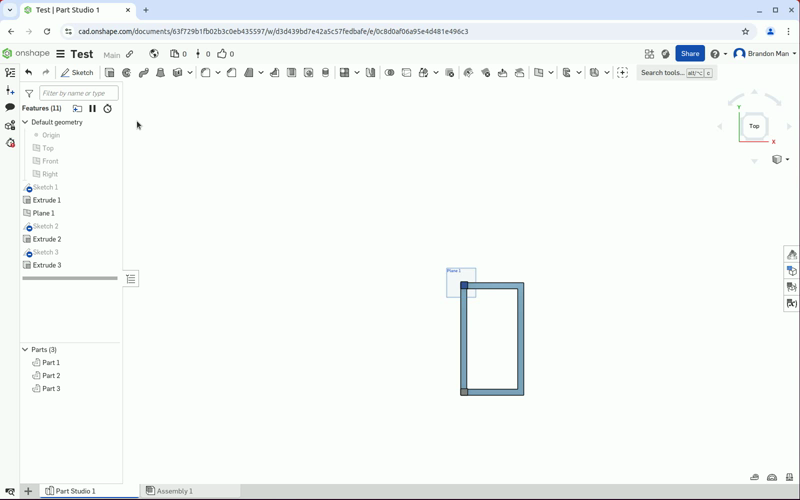
key(shift+h)
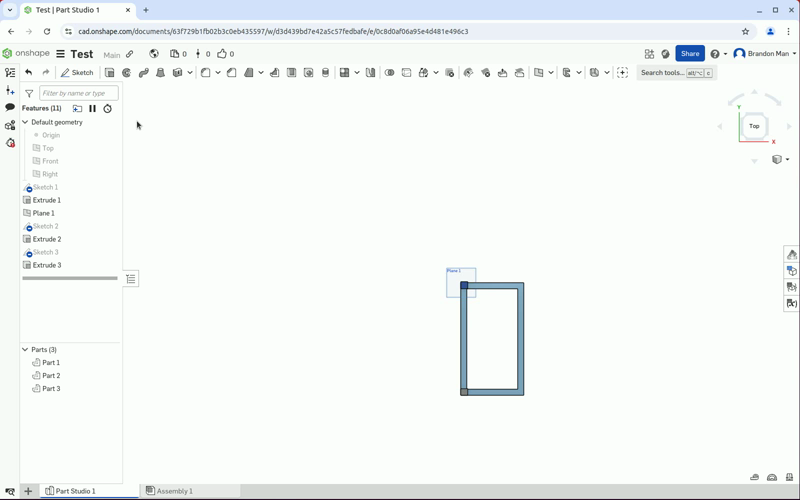
key(shift+h)
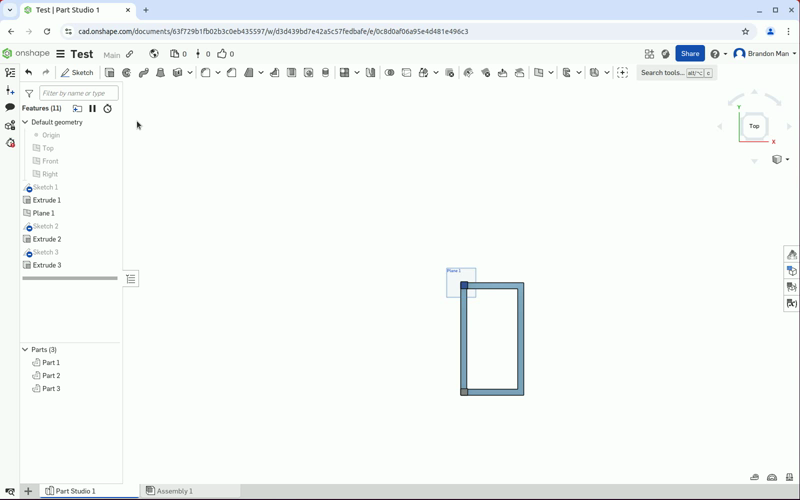
mouse_move(73, 189)
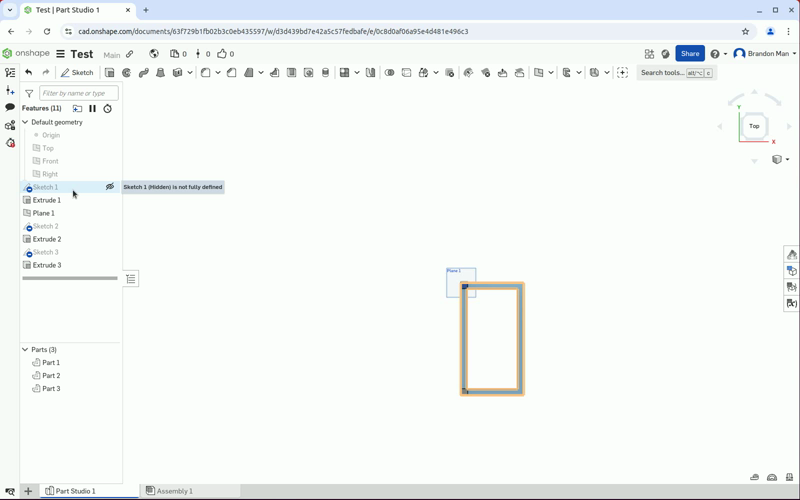
click(73, 189)
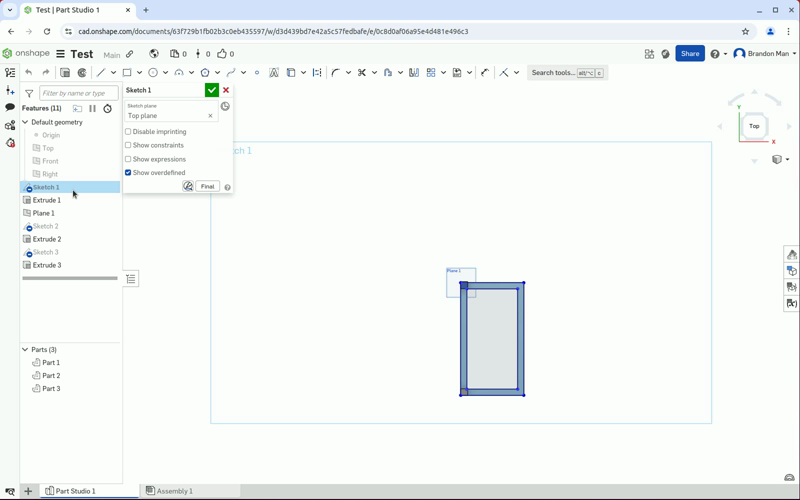
mouse_move(229, 92)
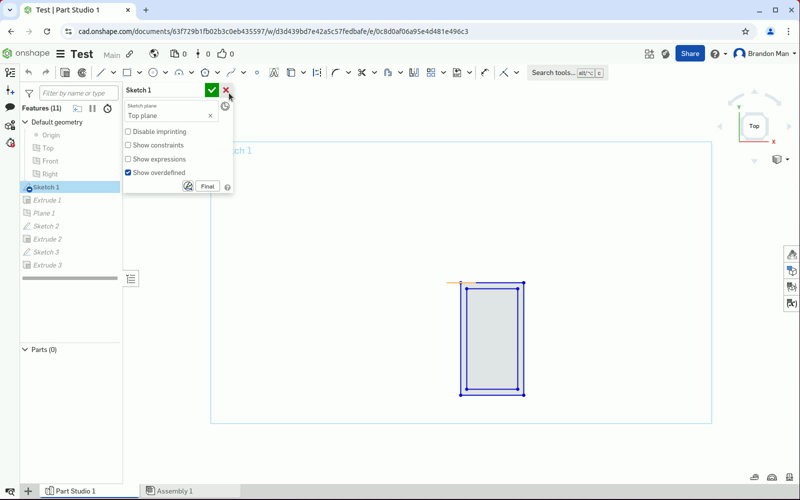
click(229, 92)
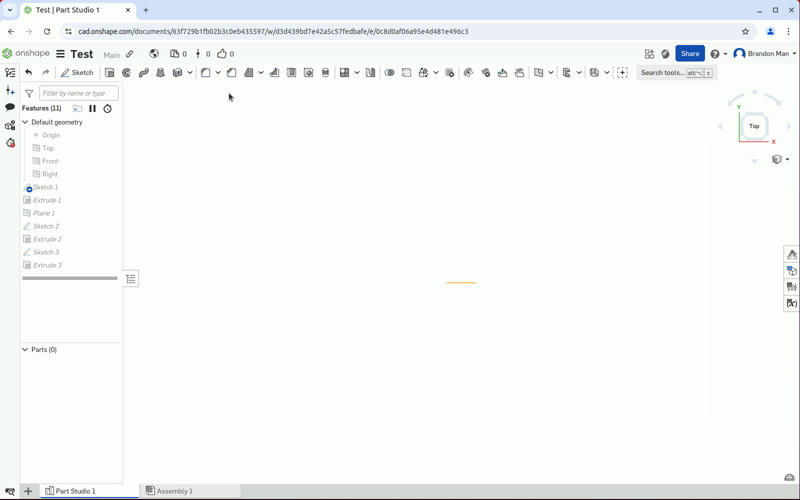
key(shift+s)
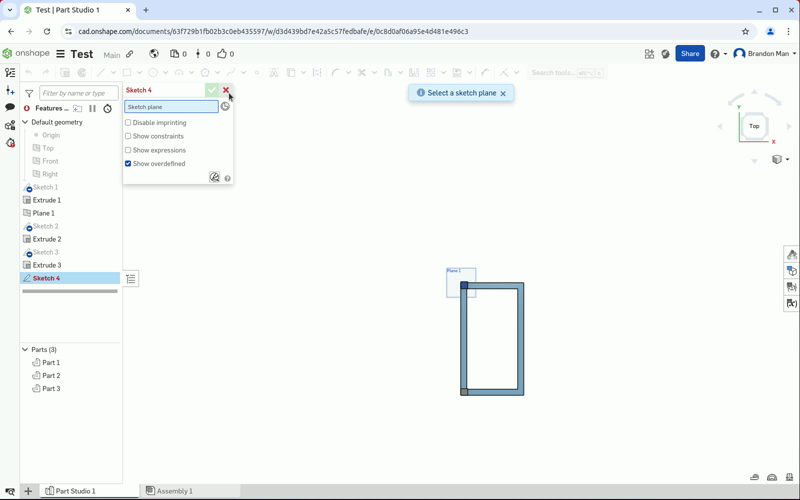
mouse_move(73, 215)
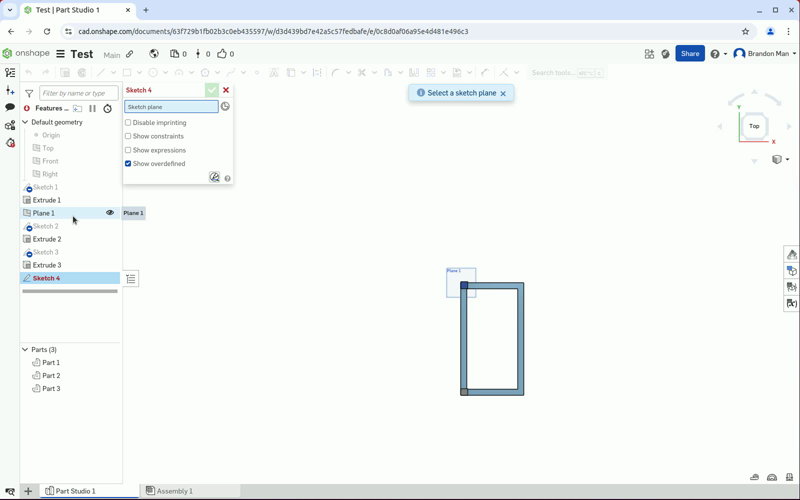
click(73, 215)
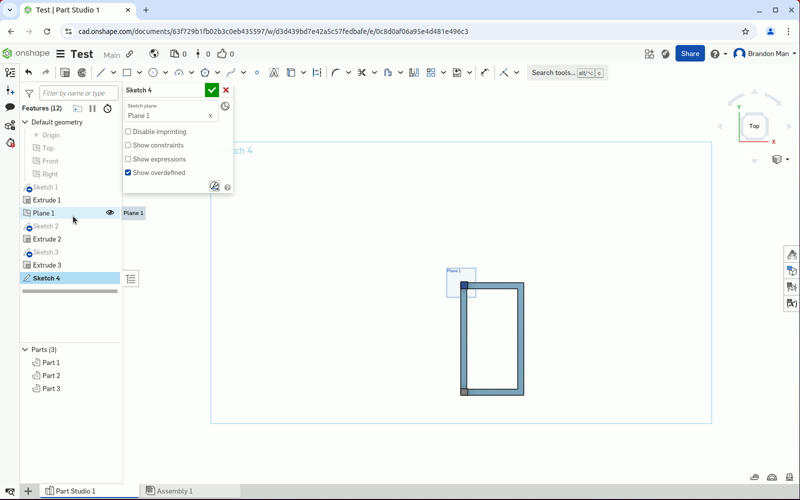
mouse_move(73, 352)
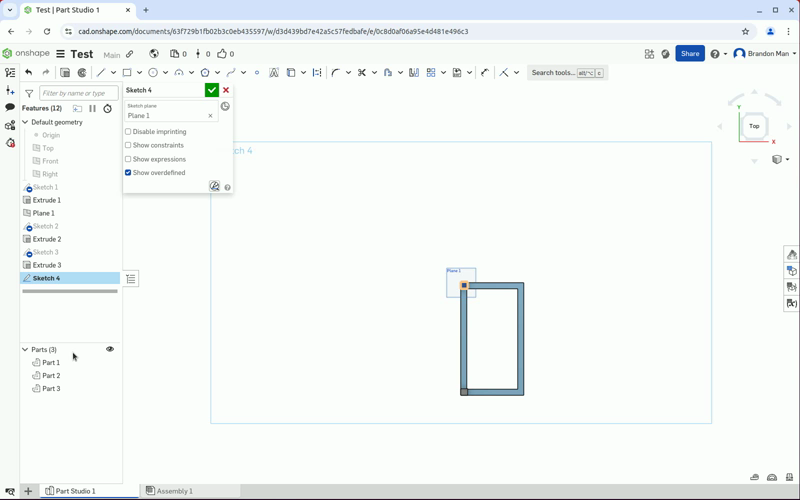
key(y)
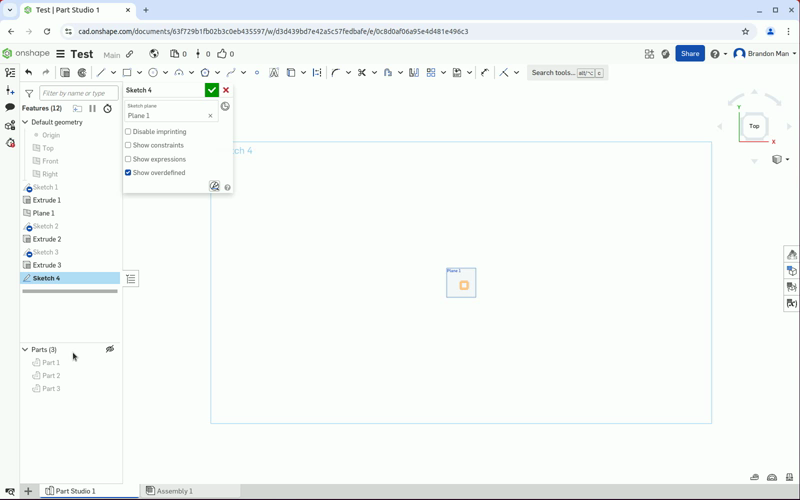
key(l)
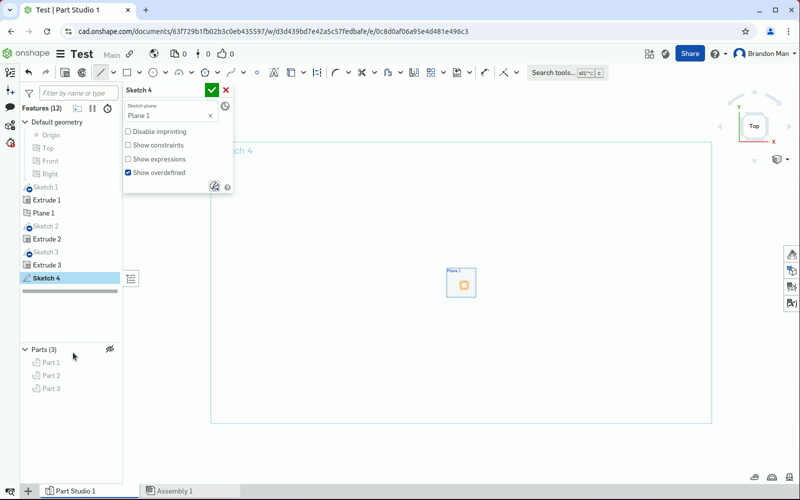
key_down(shift)
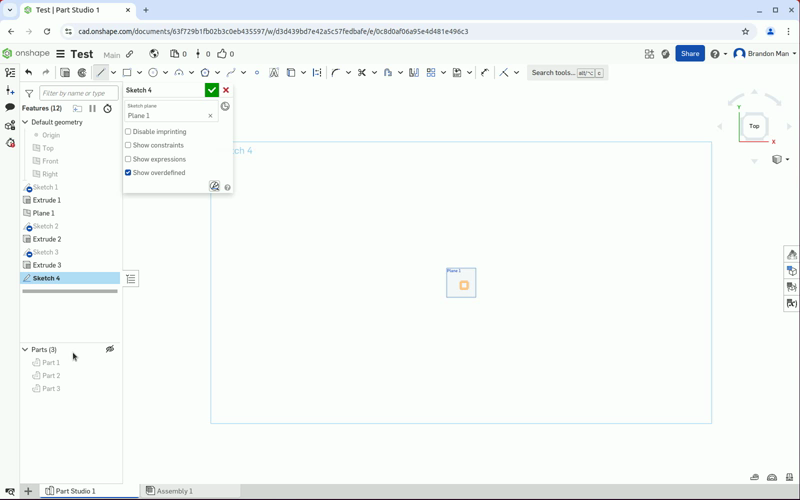
mouse_move(516, 288)
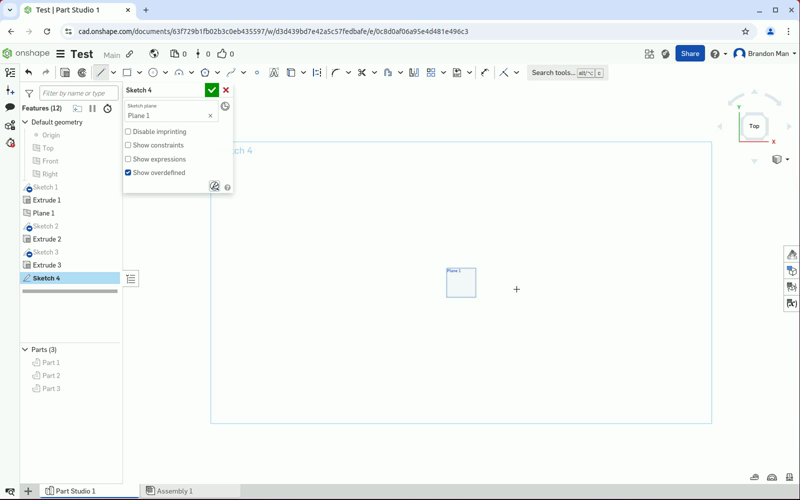
click(516, 288)
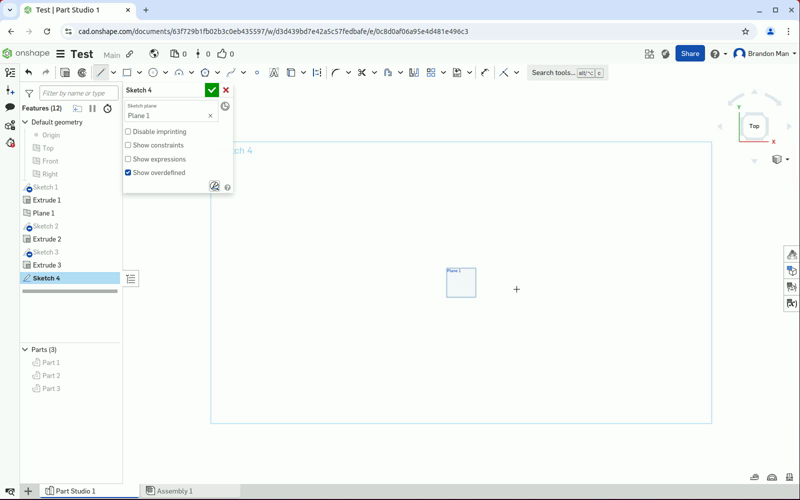
key_up(shift)
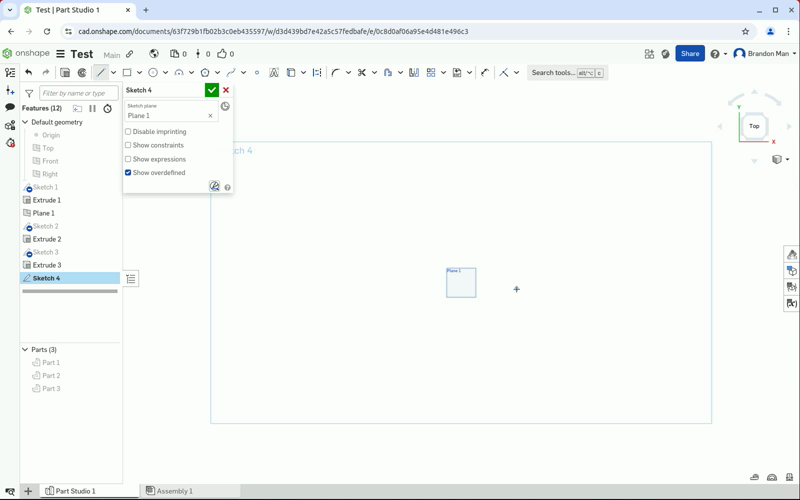
key_down(shift)
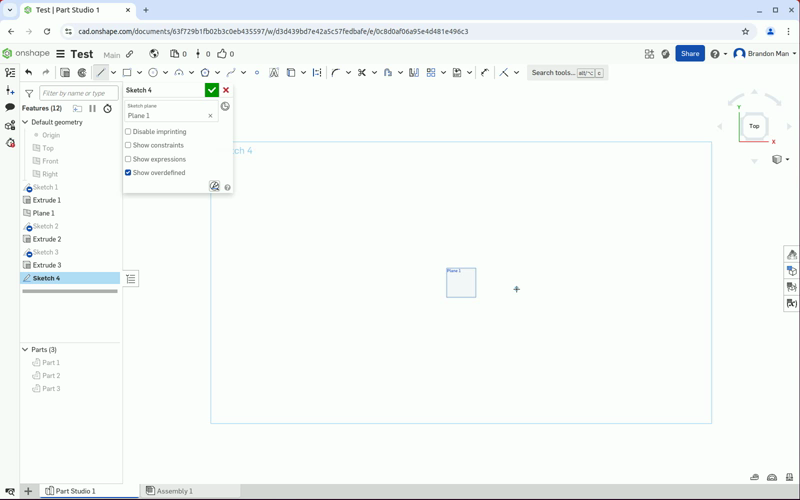
mouse_move(546, 288)
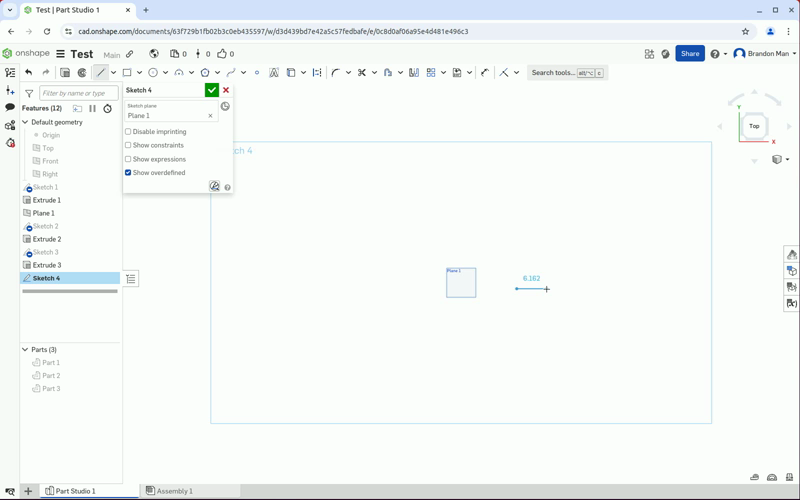
mouse_move(524, 288)
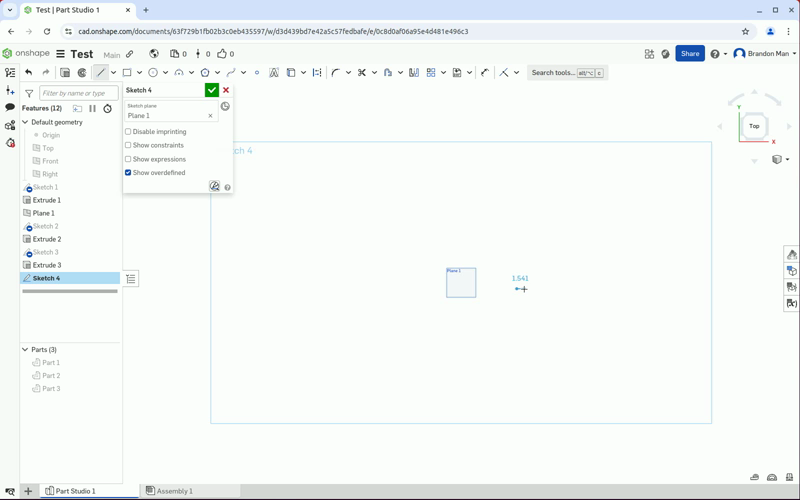
scroll(6)
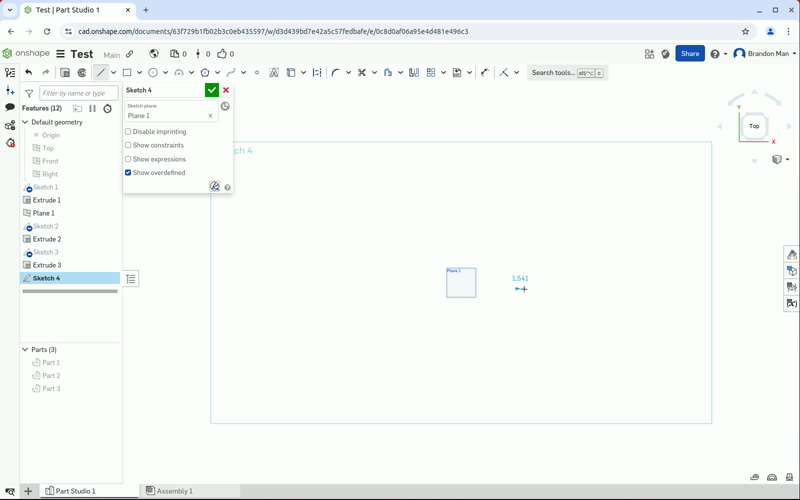
scroll(6)
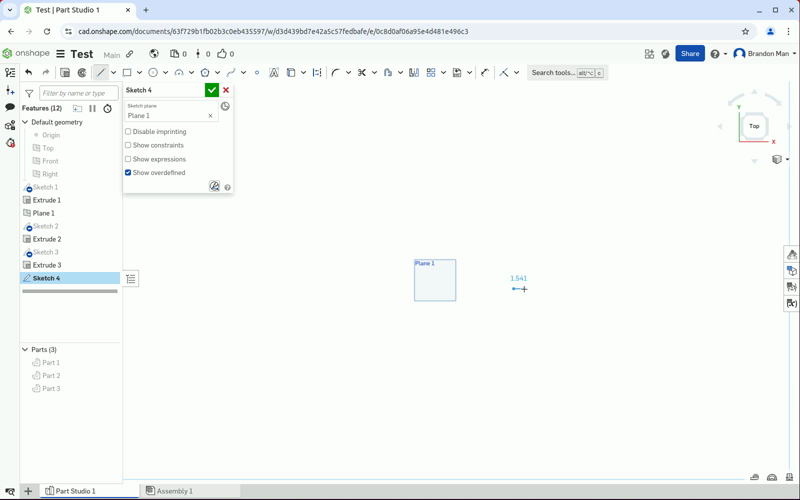
scroll(6)
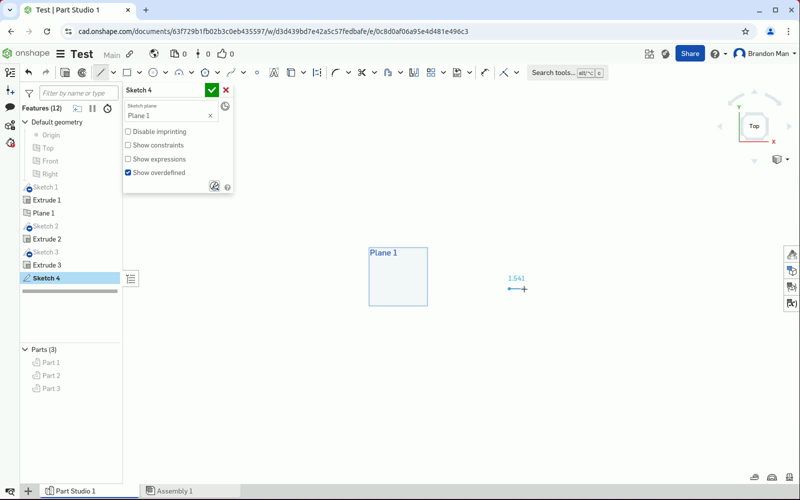
scroll(6)
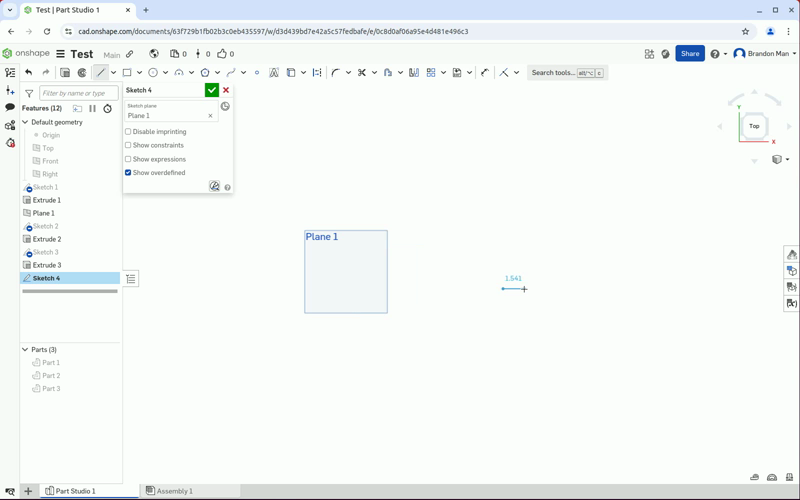
scroll(6)
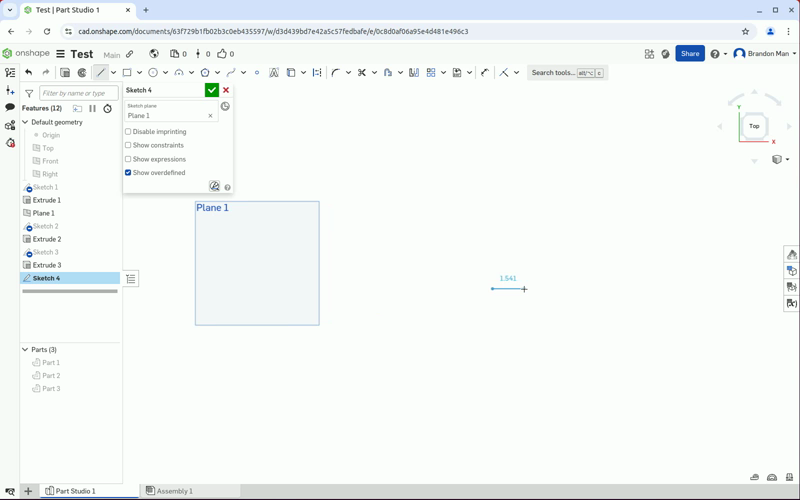
scroll(6)
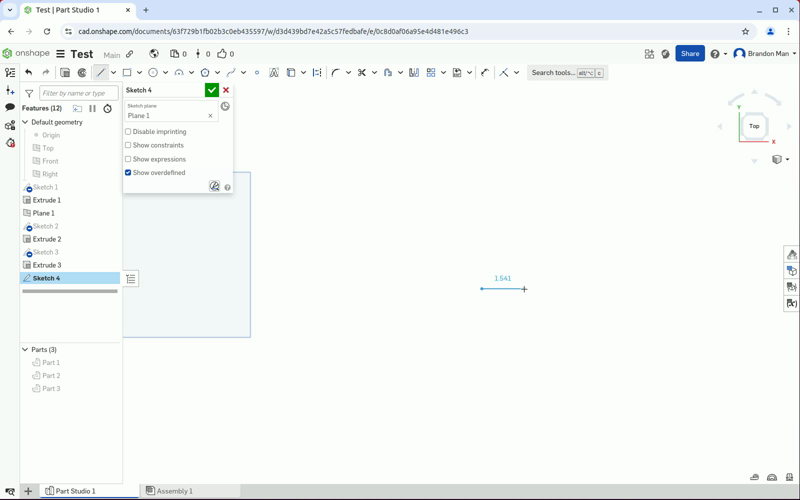
scroll(6)
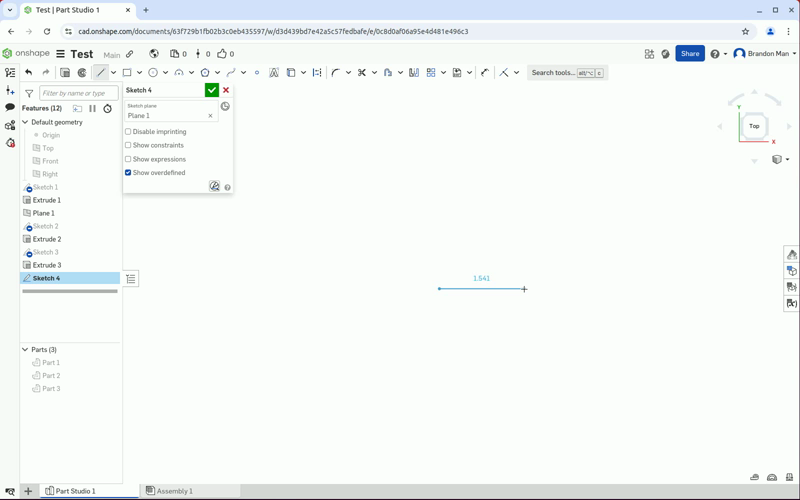
click(524, 288)
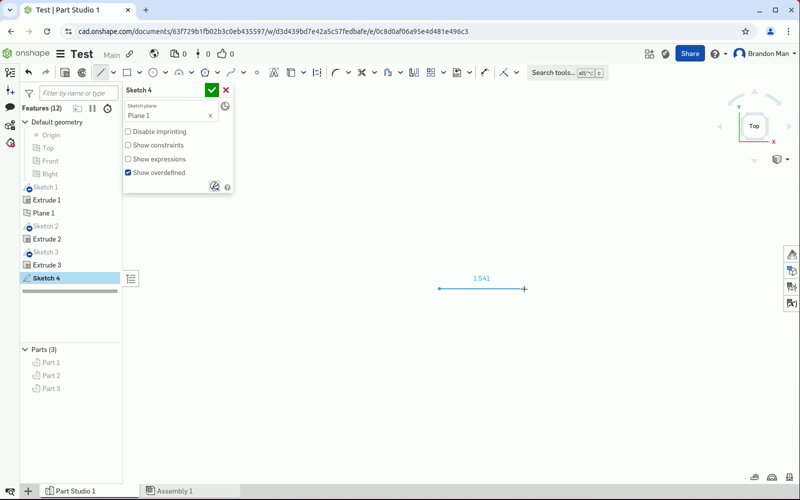
scroll(-6)
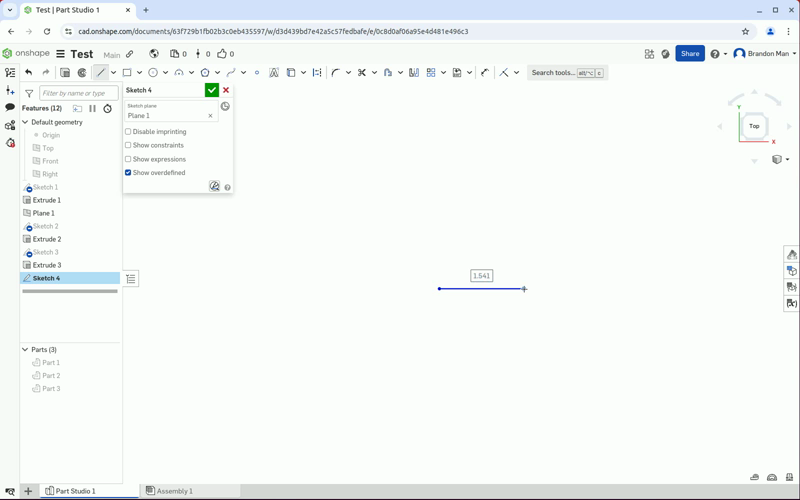
scroll(-6)
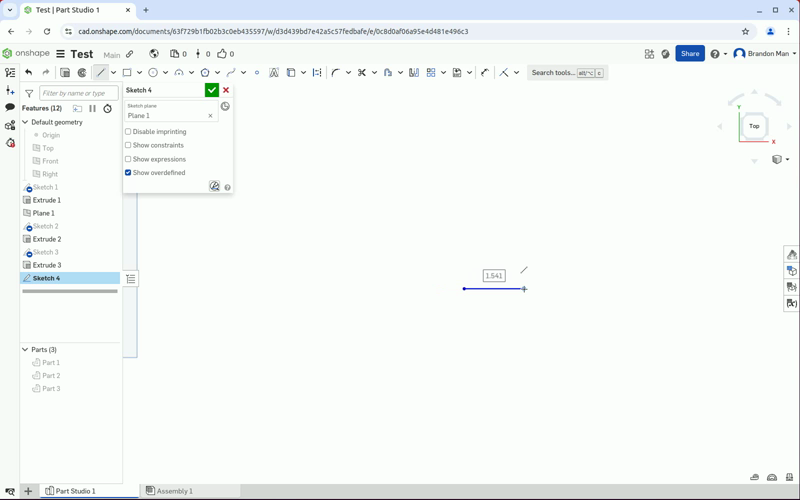
scroll(-6)
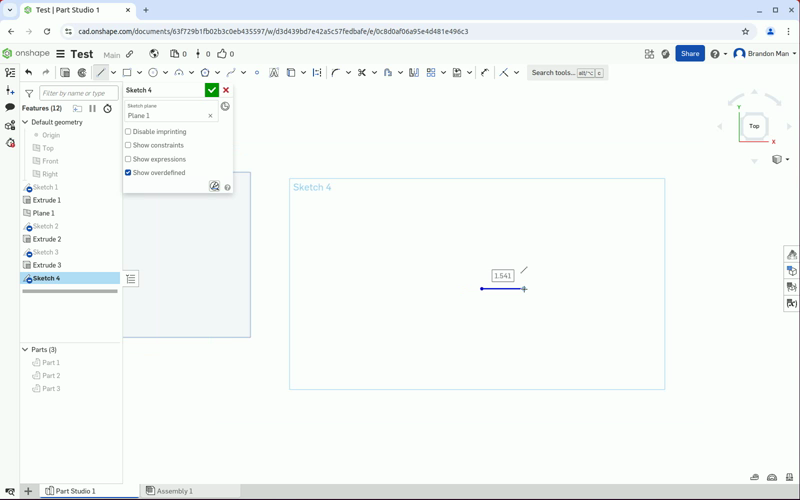
scroll(-6)
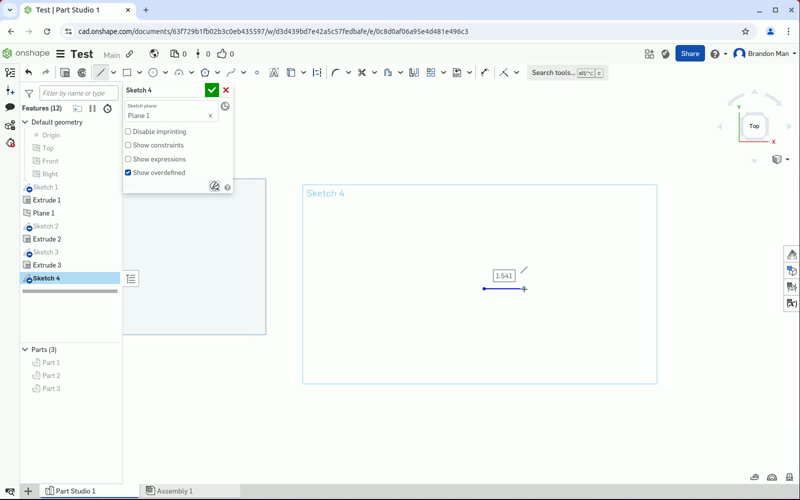
scroll(-6)
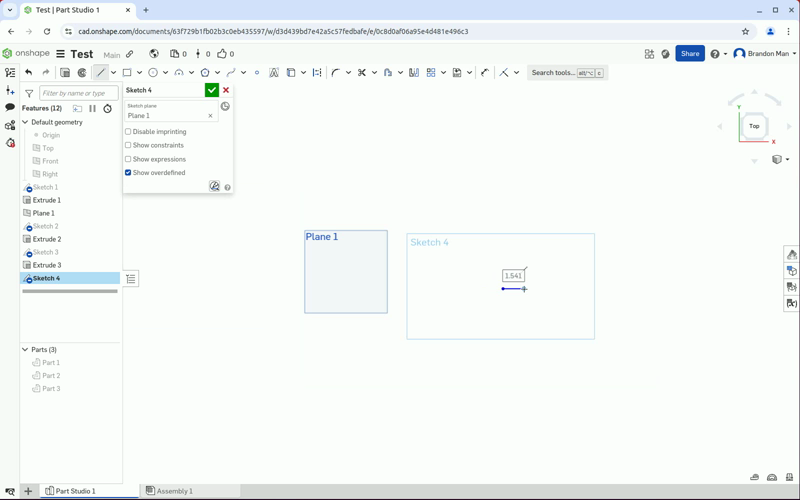
scroll(-6)
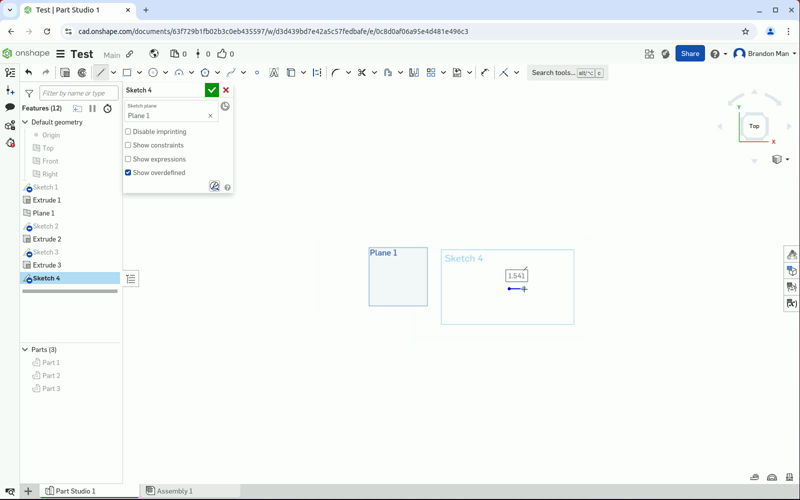
scroll(-6)
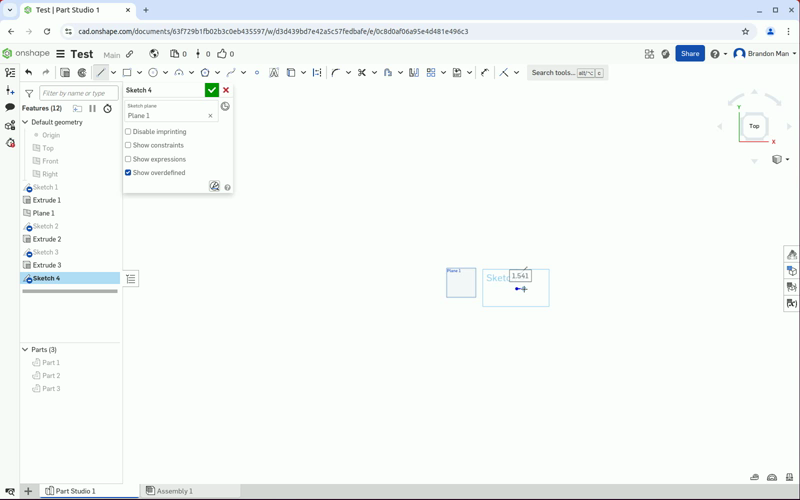
key_up(shift)
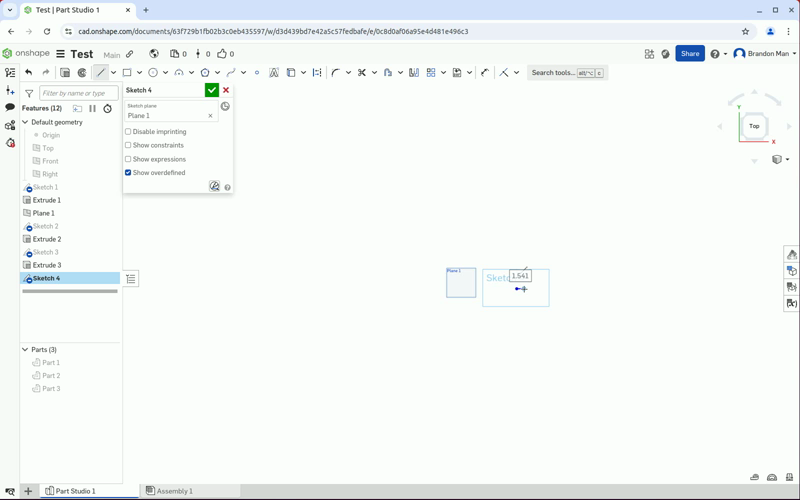
key_down(shift)
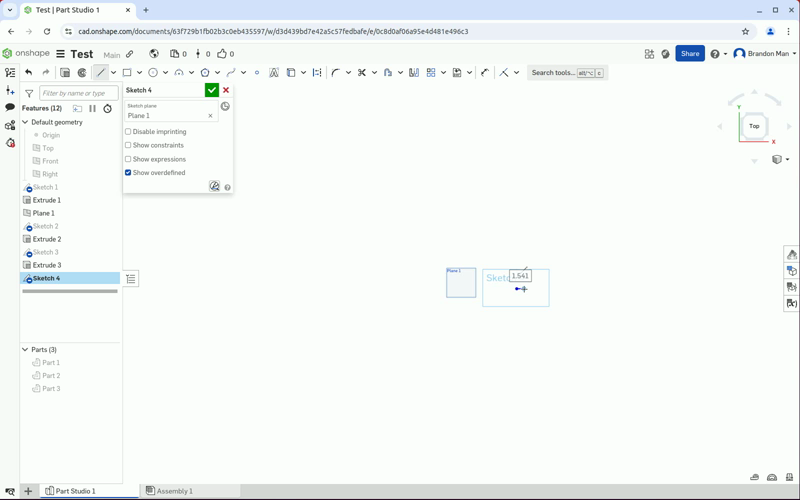
mouse_move(554, 288)
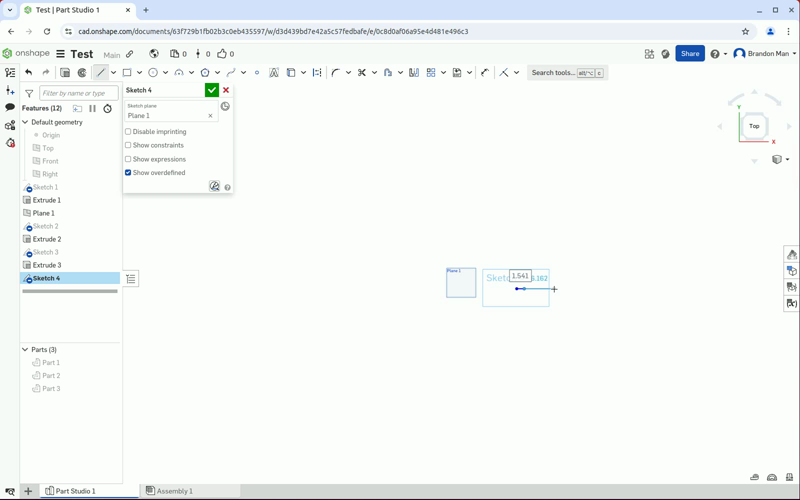
mouse_move(524, 281)
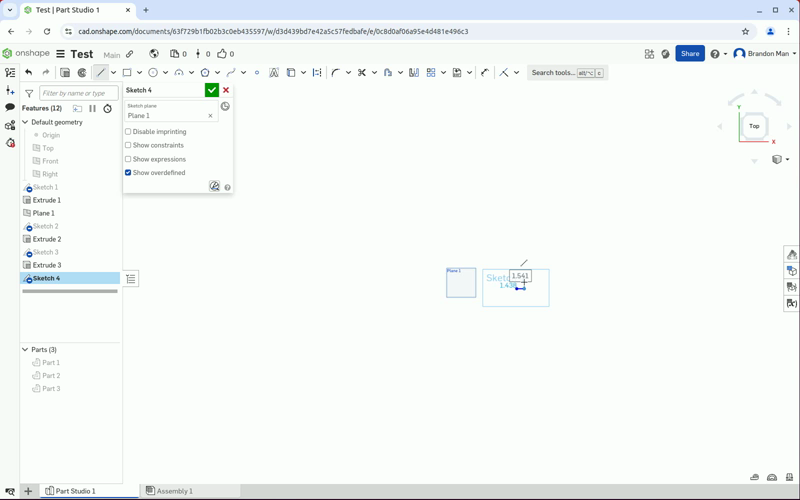
scroll(6)
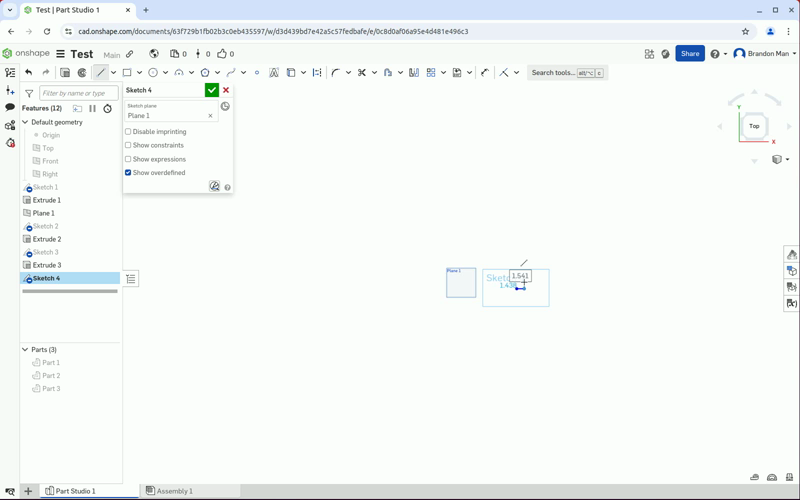
scroll(6)
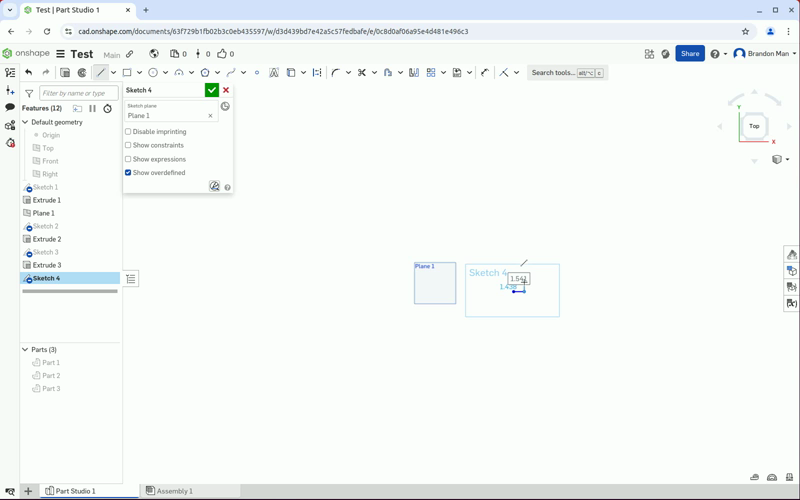
scroll(6)
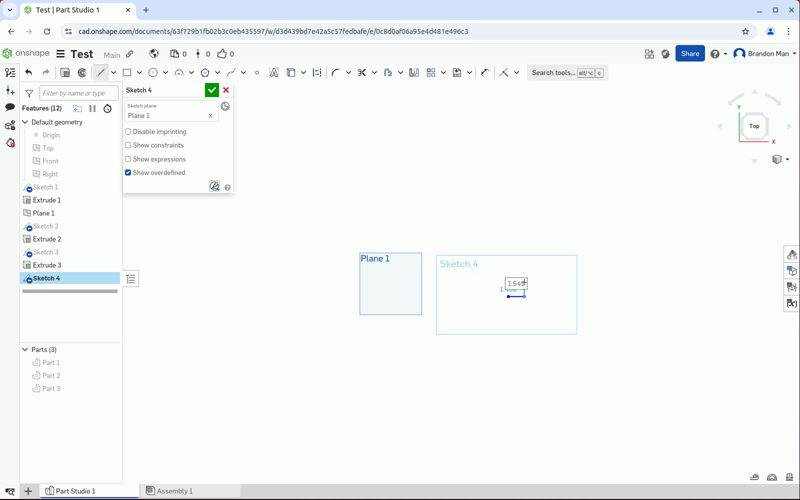
scroll(6)
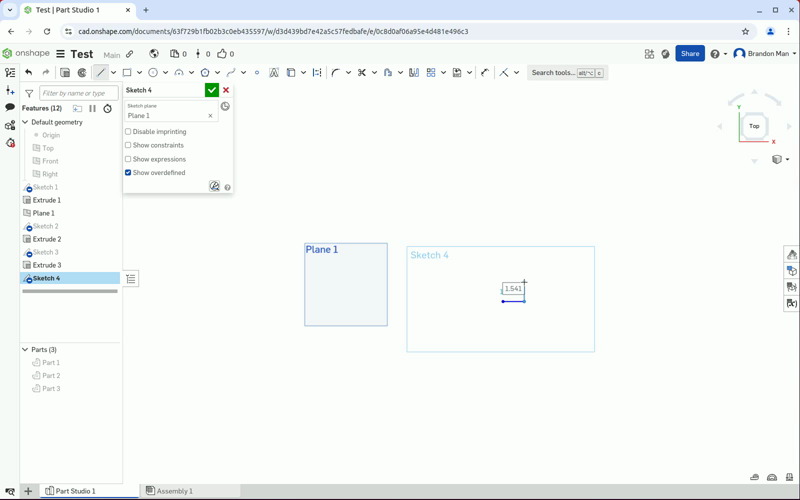
scroll(6)
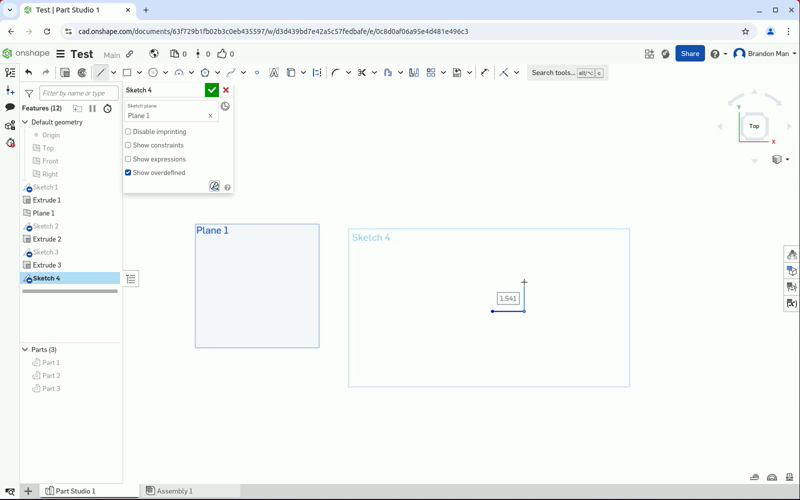
scroll(6)
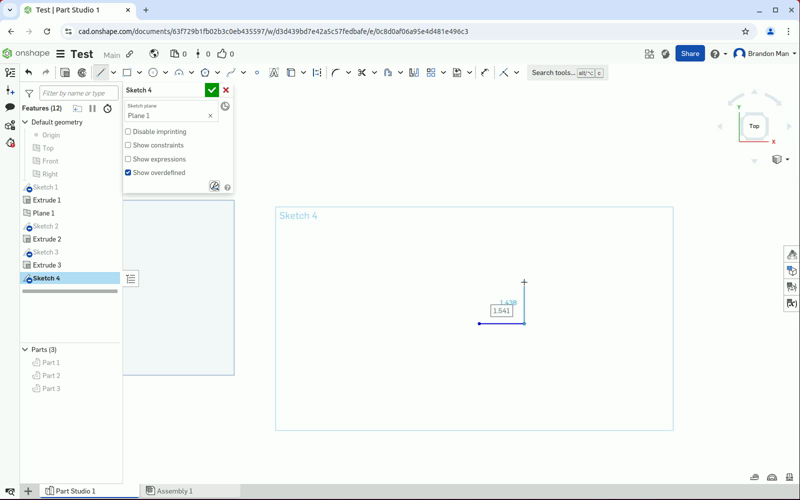
scroll(6)
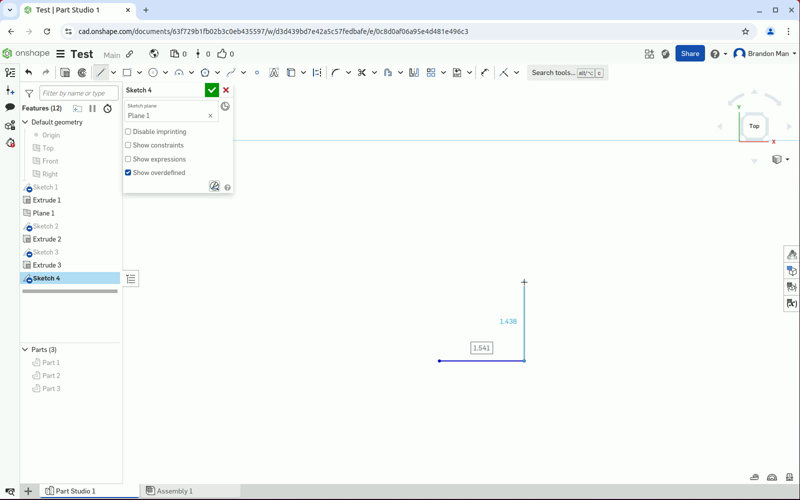
click(524, 281)
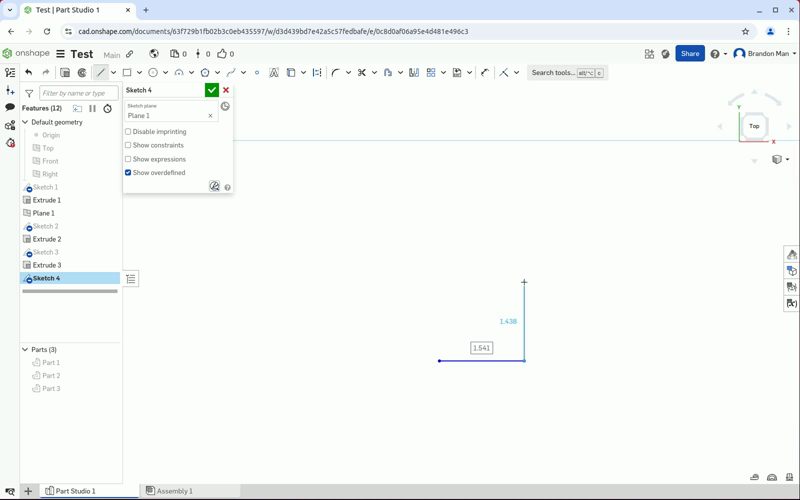
scroll(-6)
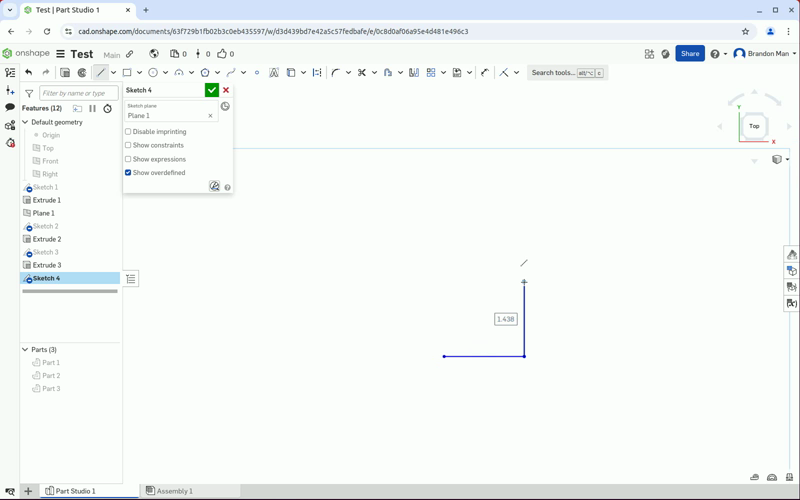
scroll(-6)
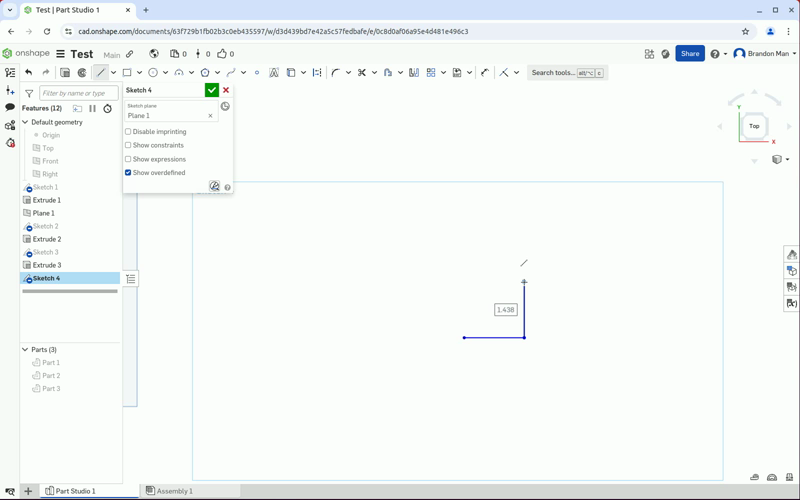
scroll(-6)
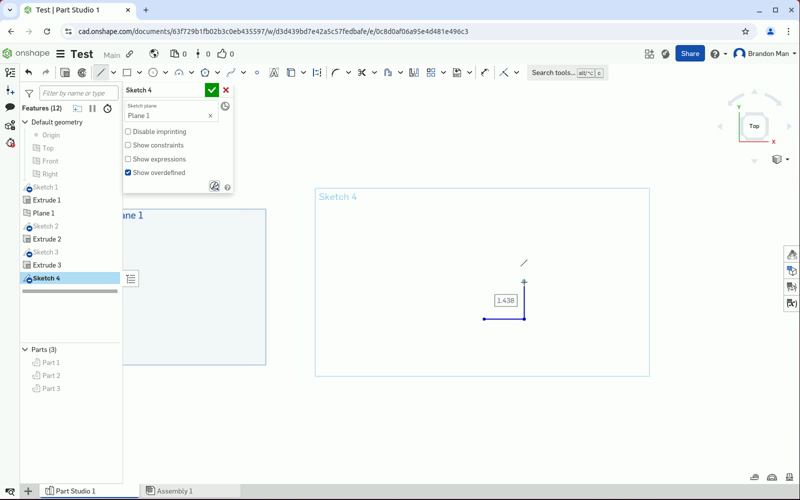
scroll(-6)
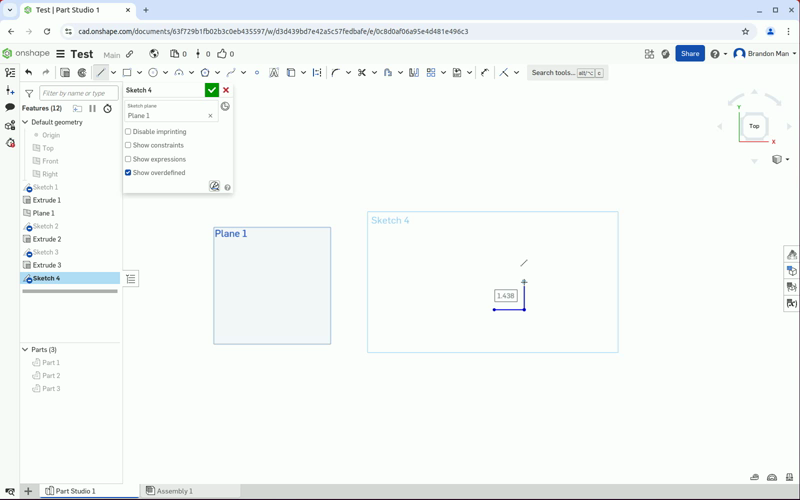
scroll(-6)
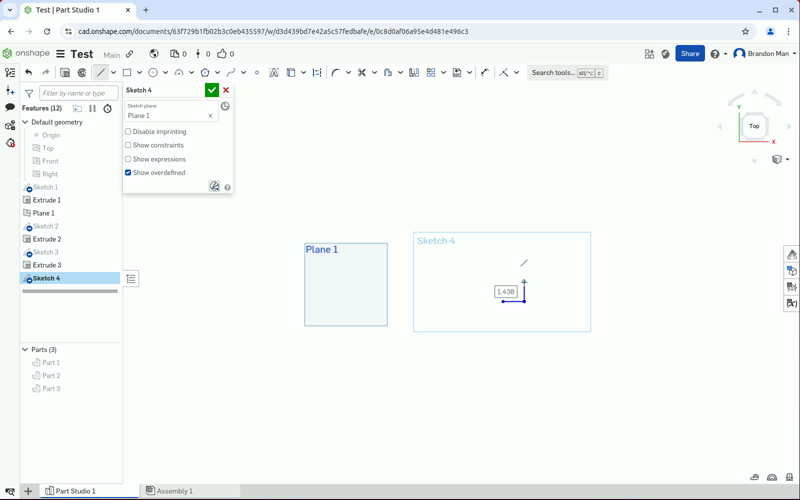
scroll(-6)
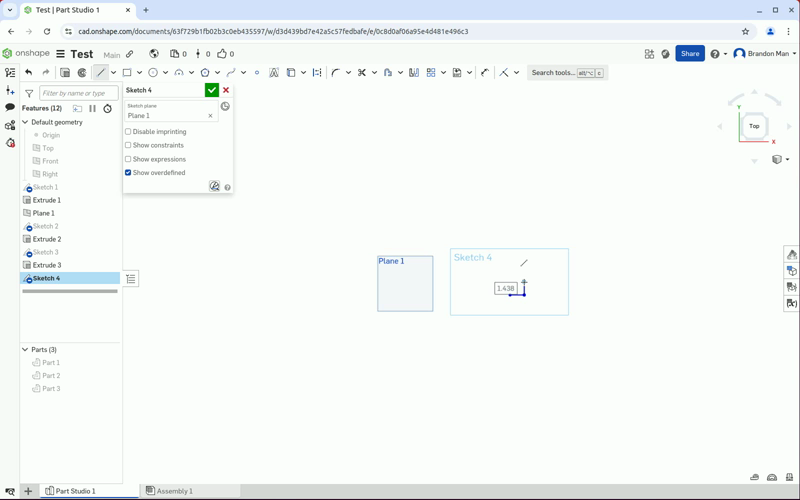
scroll(-6)
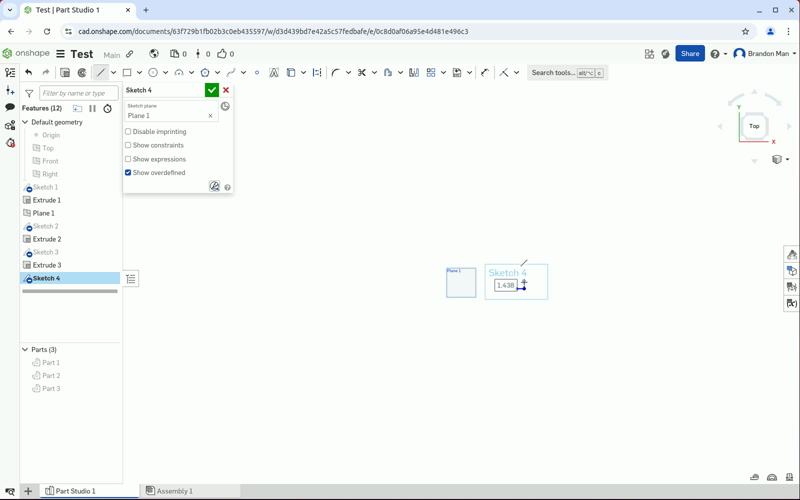
key_up(shift)
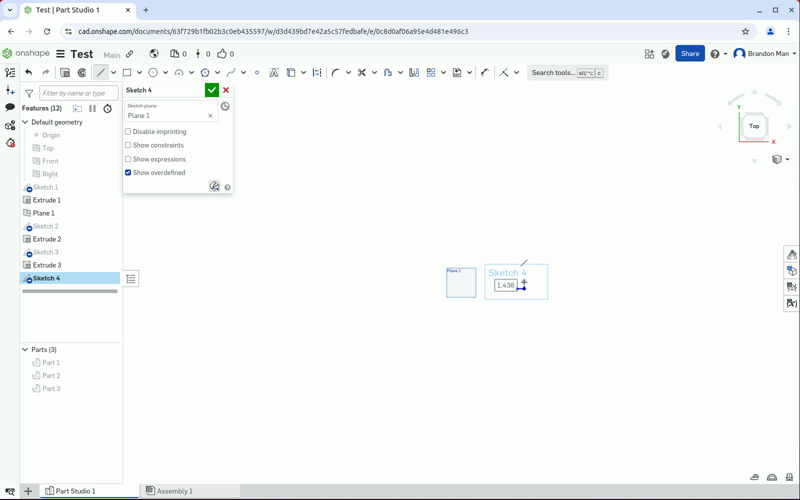
key_down(shift)
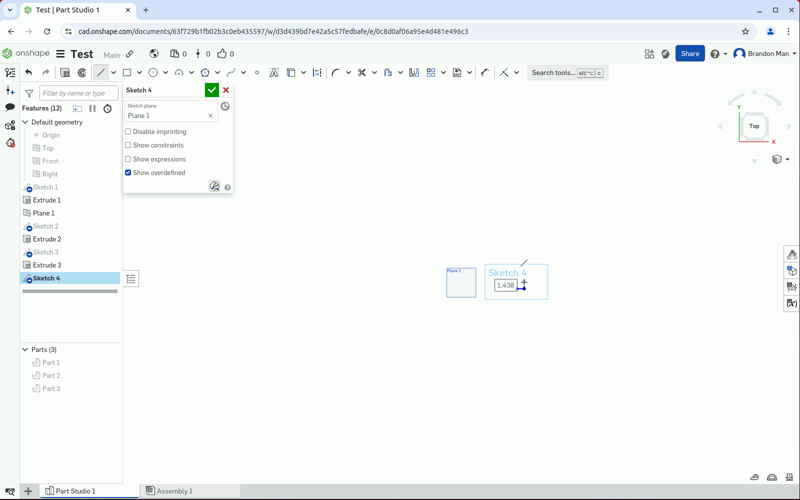
mouse_move(554, 281)
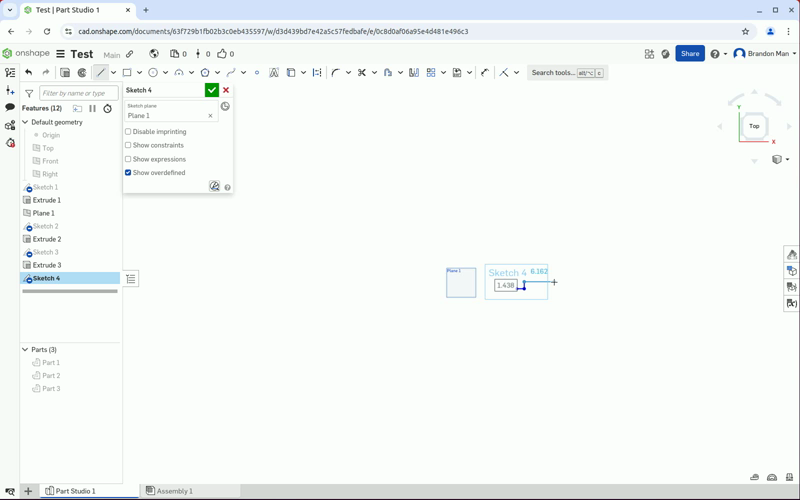
mouse_move(516, 281)
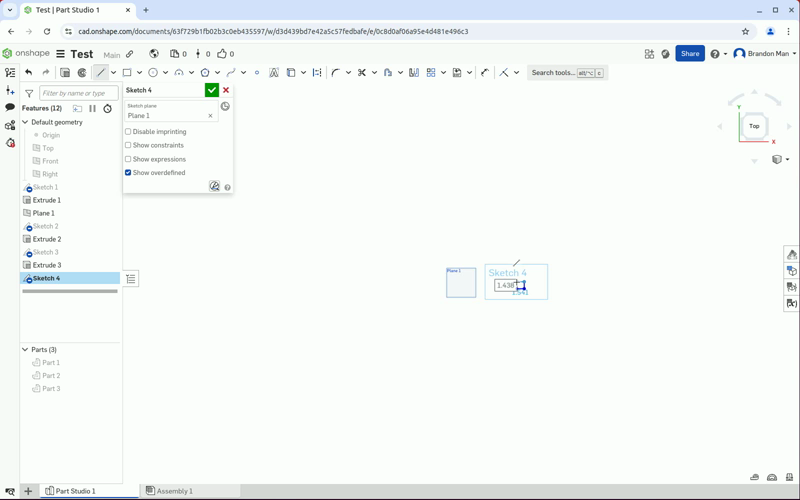
scroll(6)
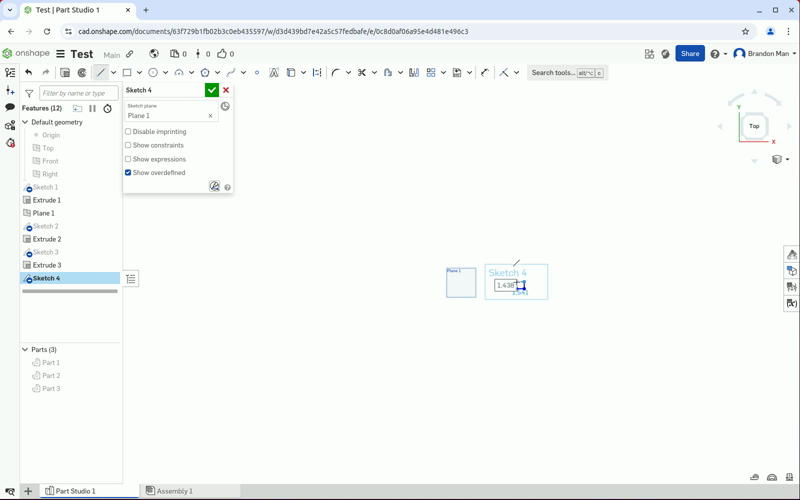
scroll(6)
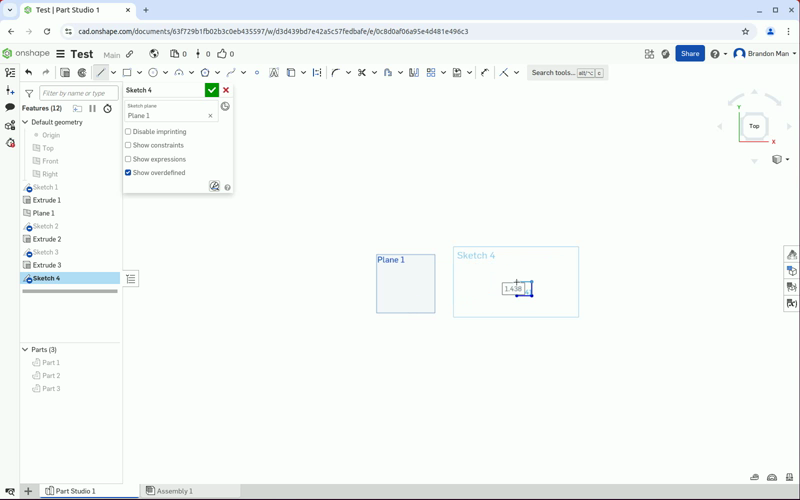
scroll(6)
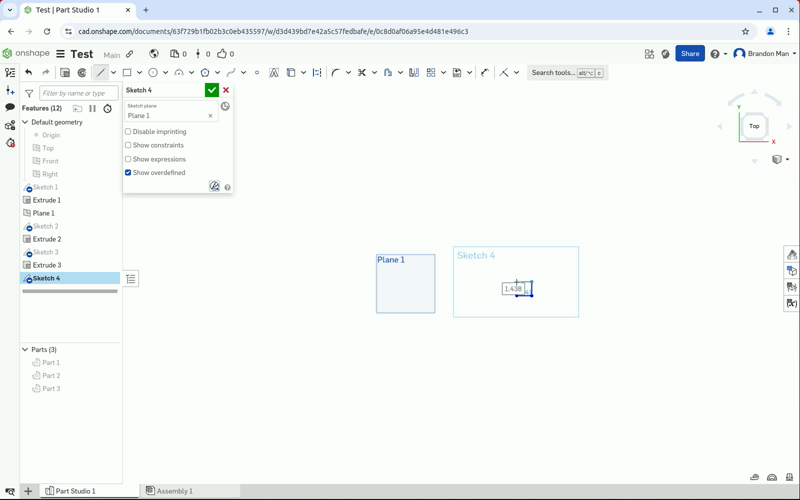
scroll(6)
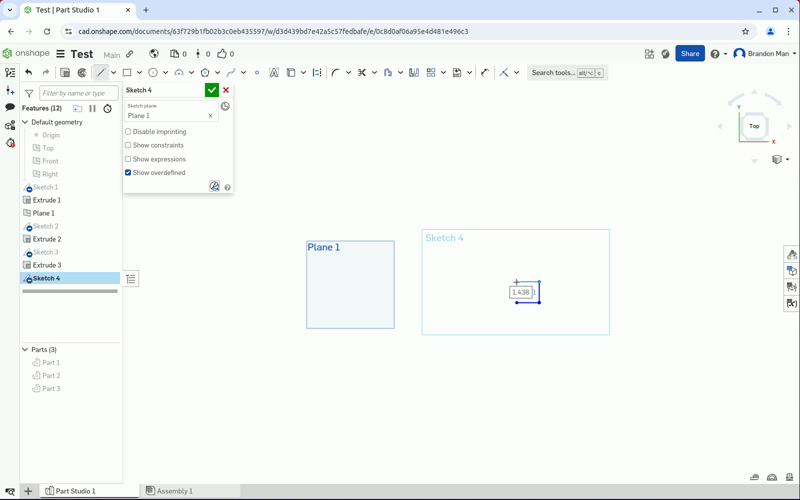
scroll(6)
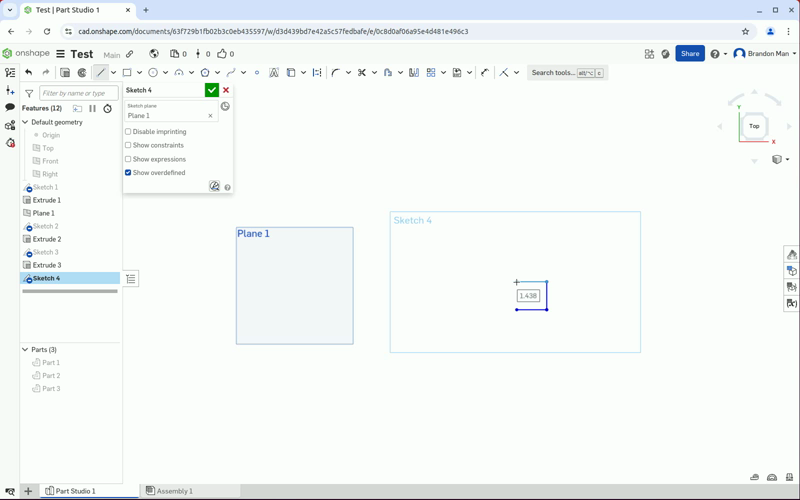
scroll(6)
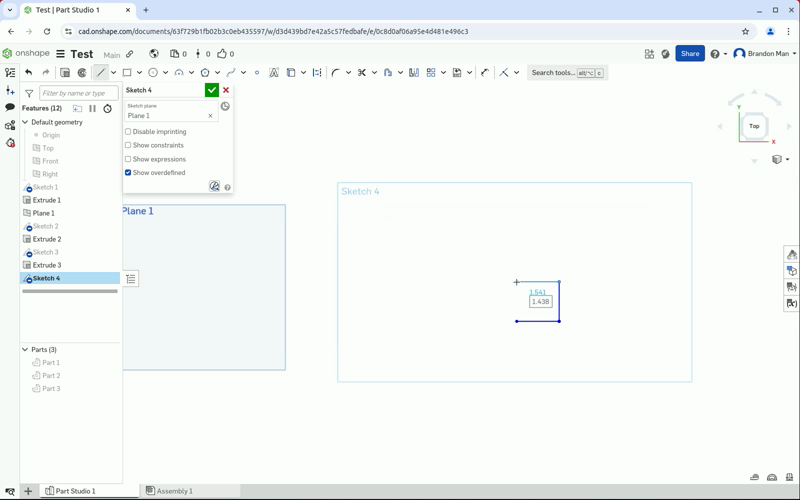
scroll(6)
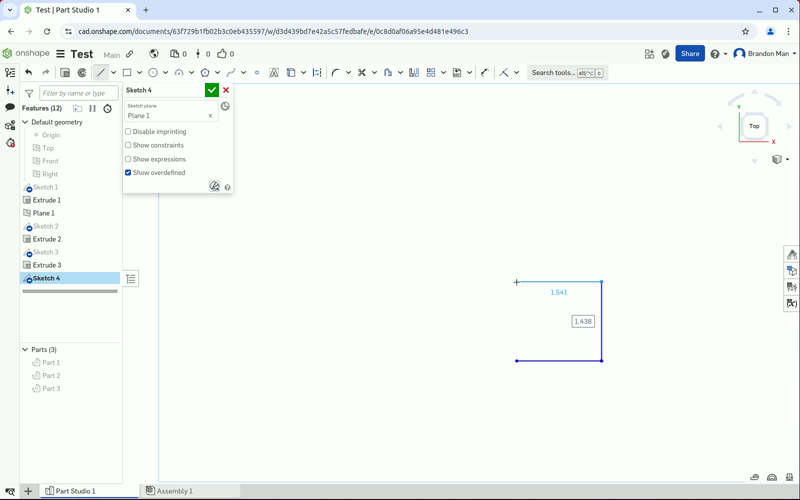
click(516, 281)
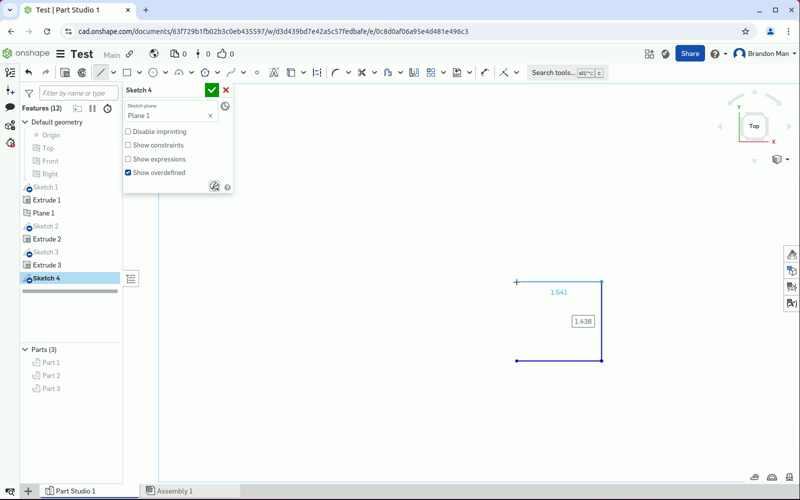
scroll(-6)
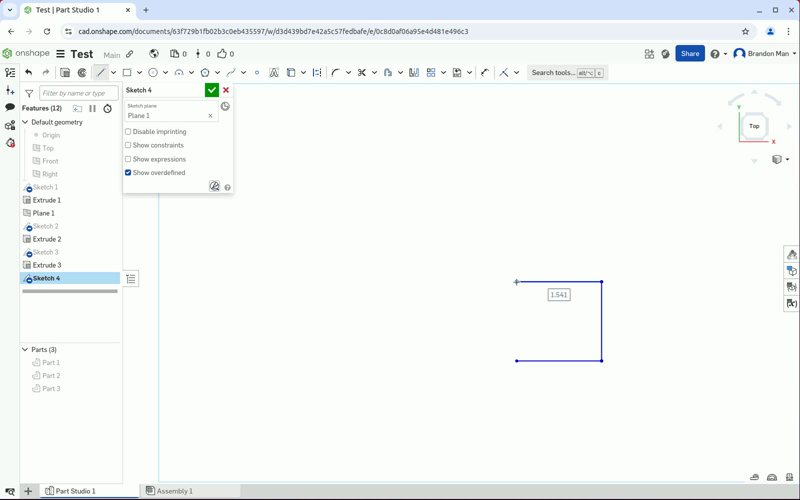
scroll(-6)
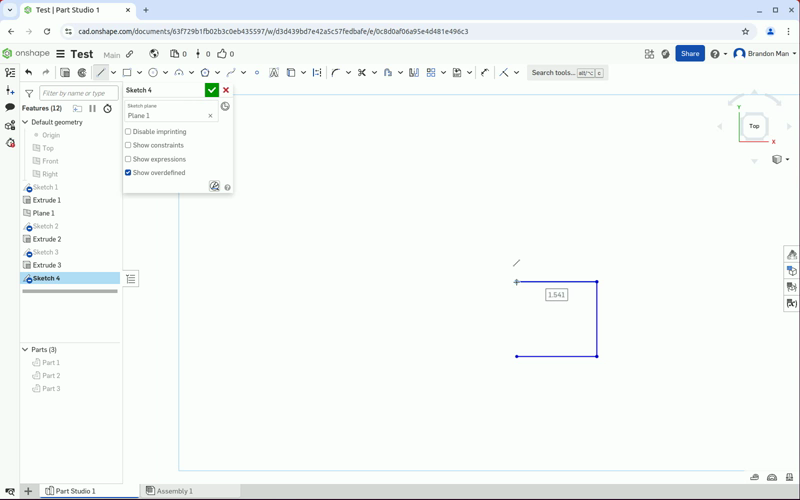
scroll(-6)
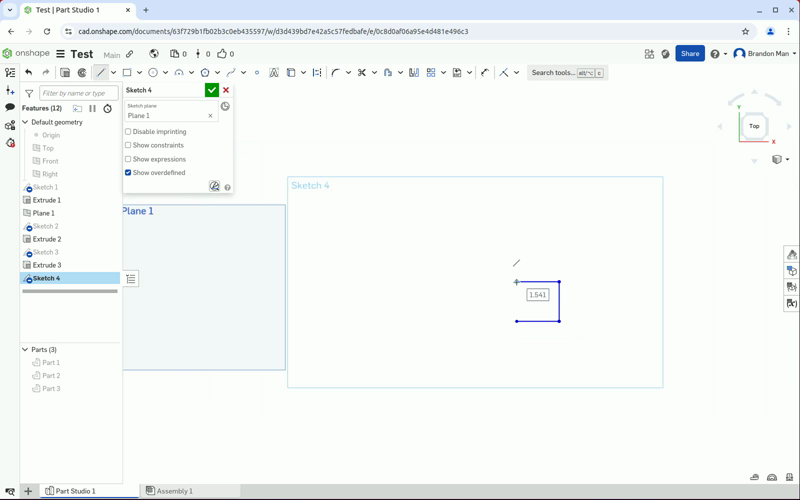
scroll(-6)
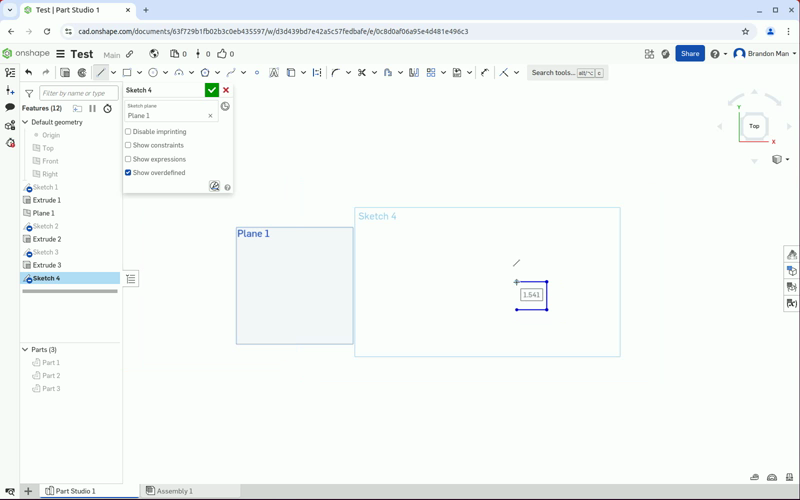
scroll(-6)
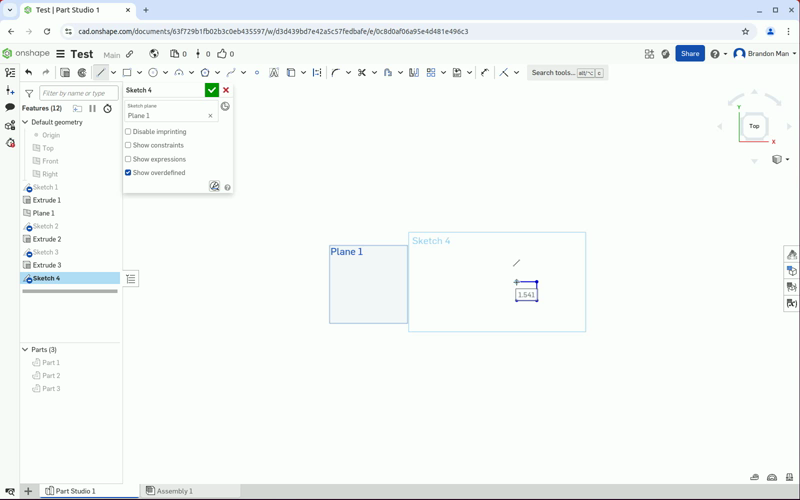
scroll(-6)
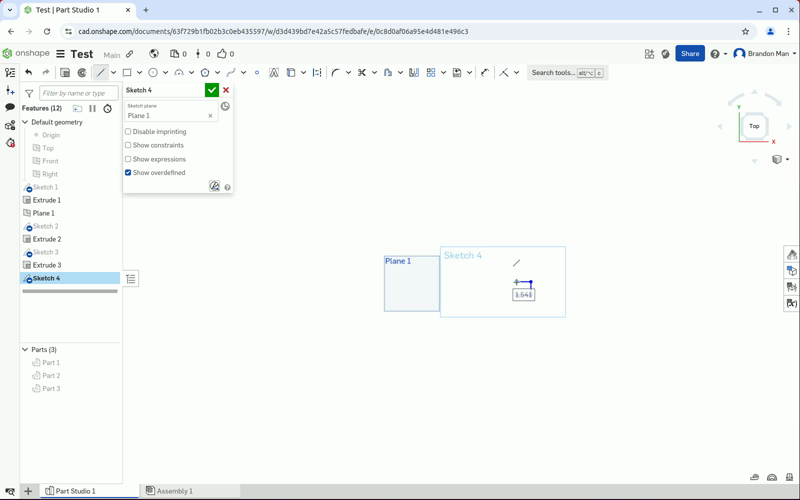
scroll(-6)
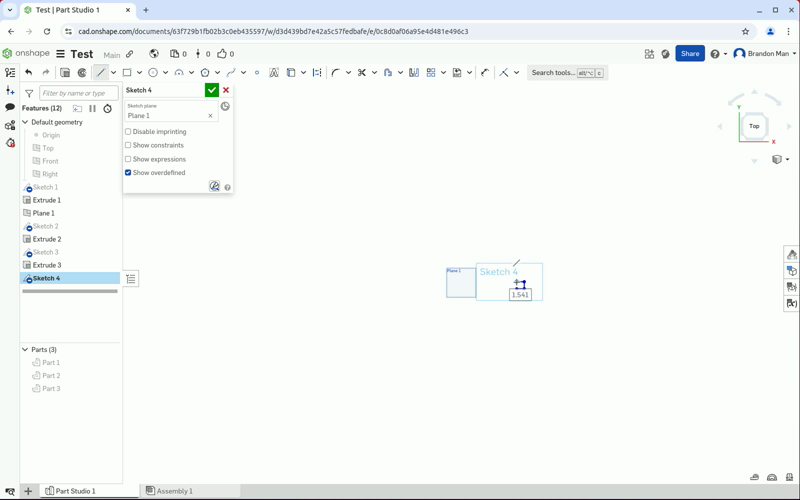
key_up(shift)
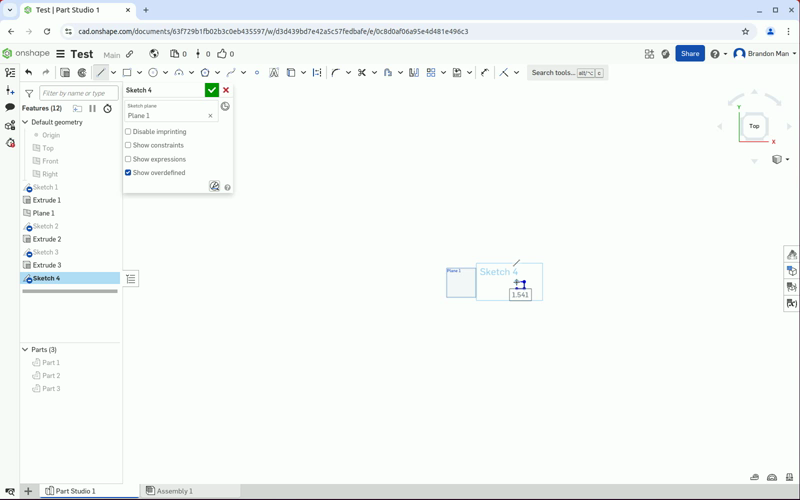
mouse_move(546, 281)
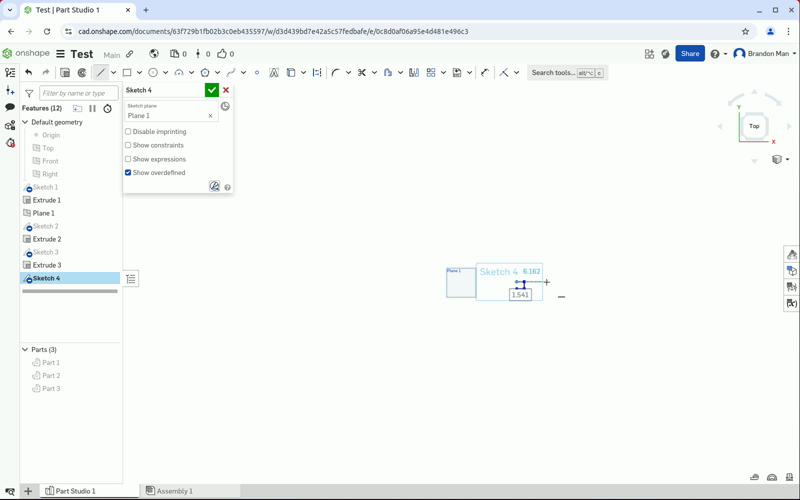
key_down(shift)
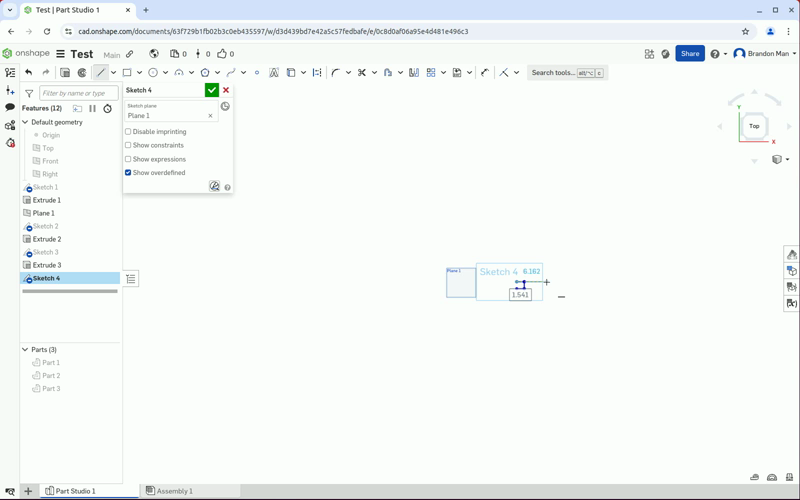
mouse_move(516, 288)
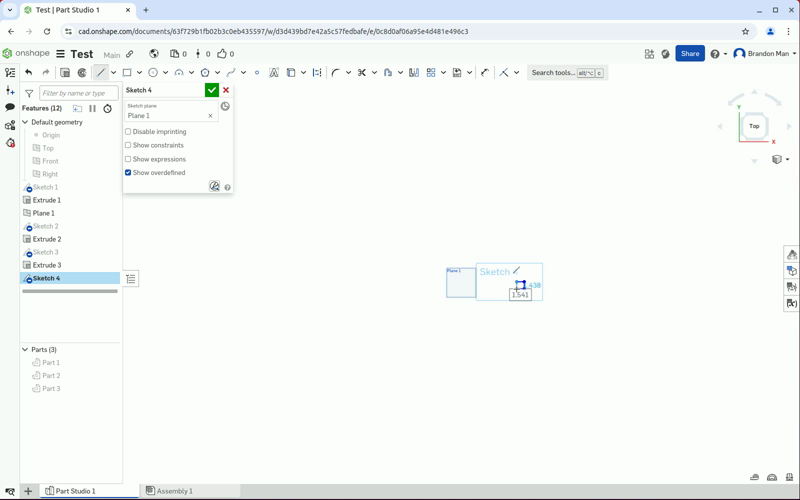
scroll(6)
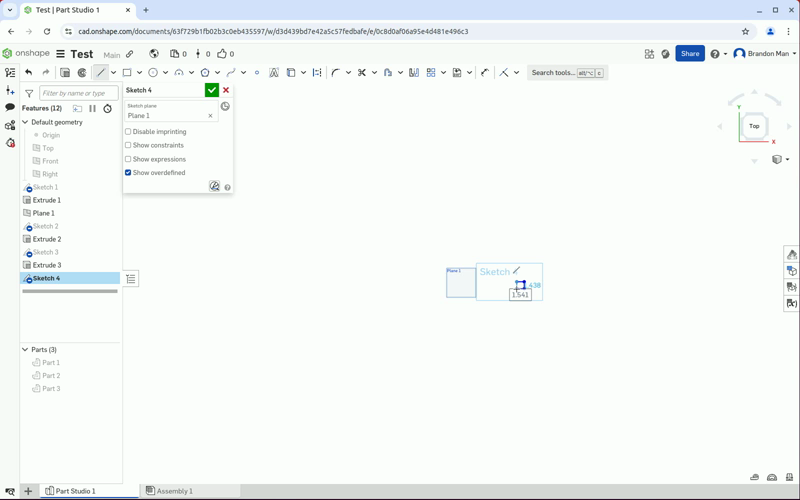
scroll(6)
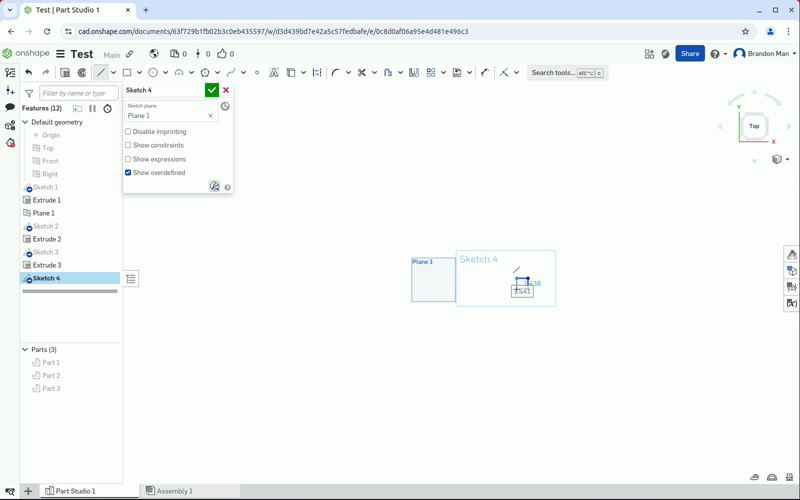
scroll(6)
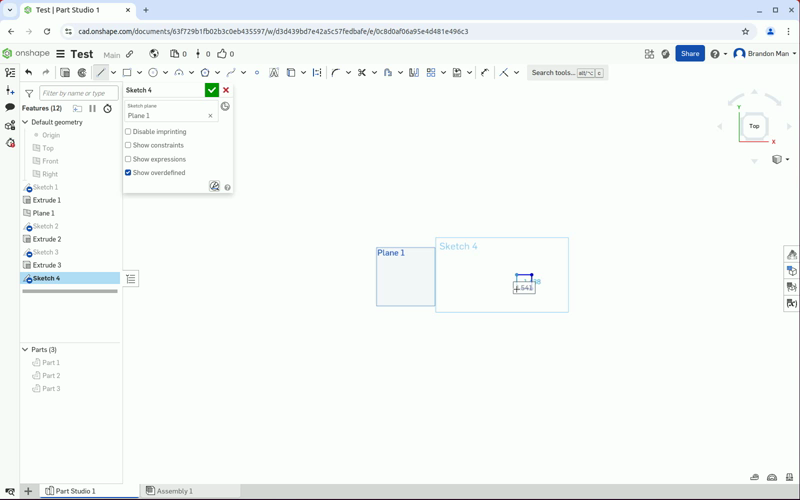
scroll(6)
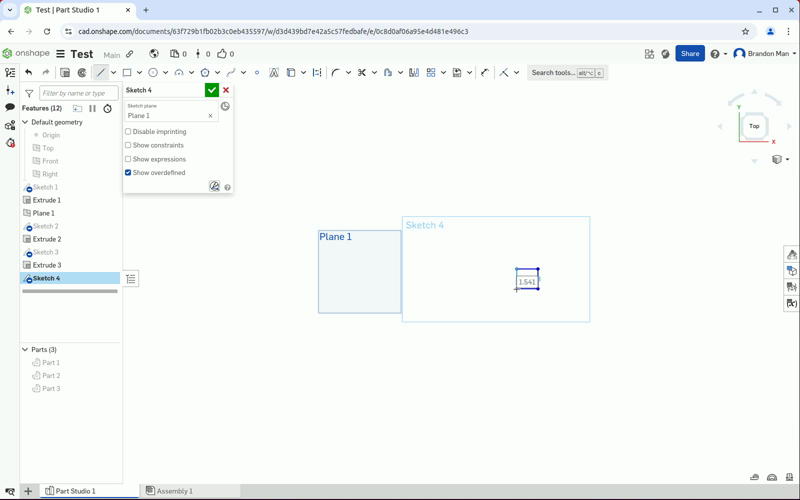
scroll(6)
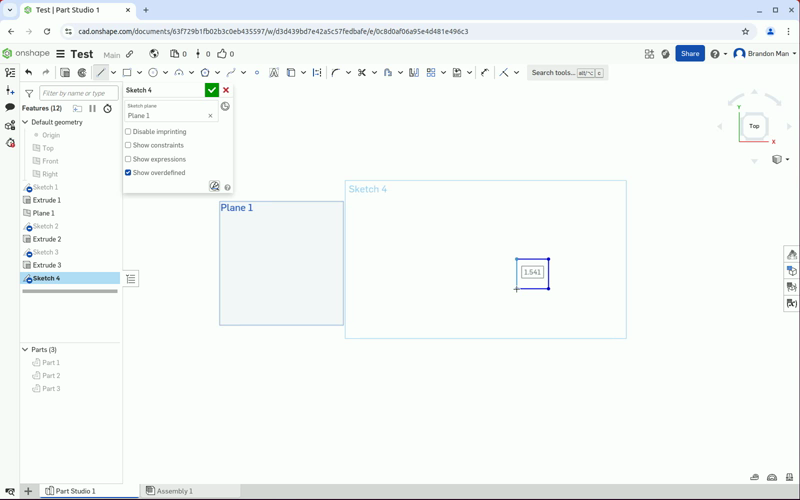
scroll(6)
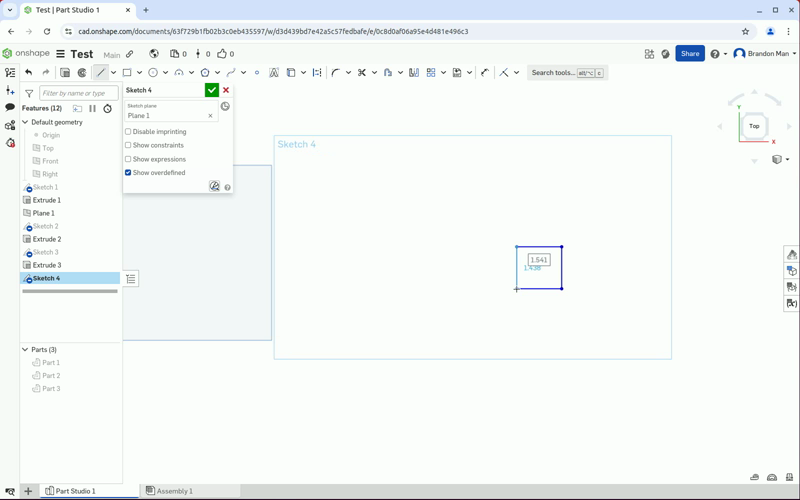
scroll(6)
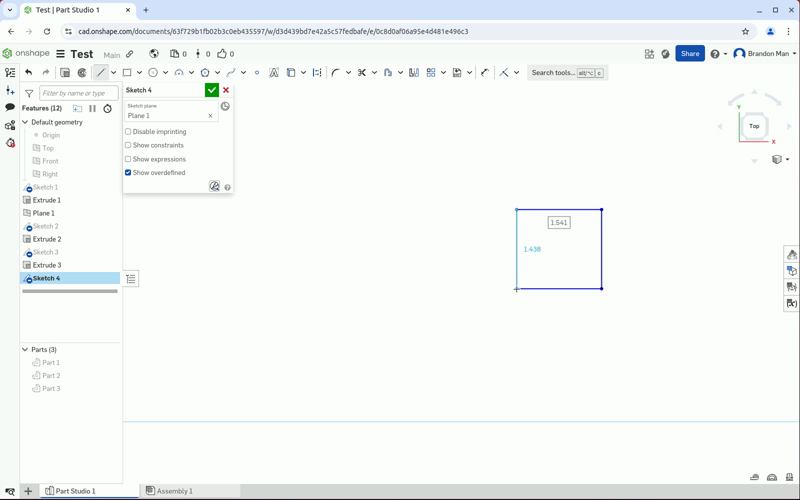
key_up(shift)
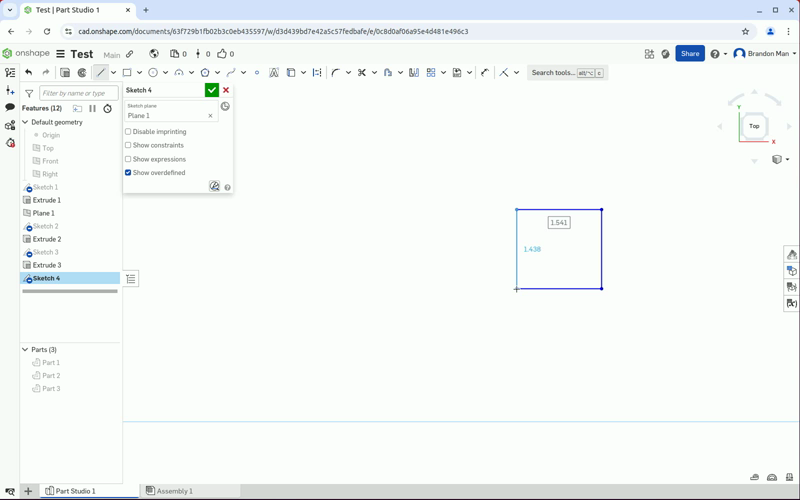
click(516, 288)
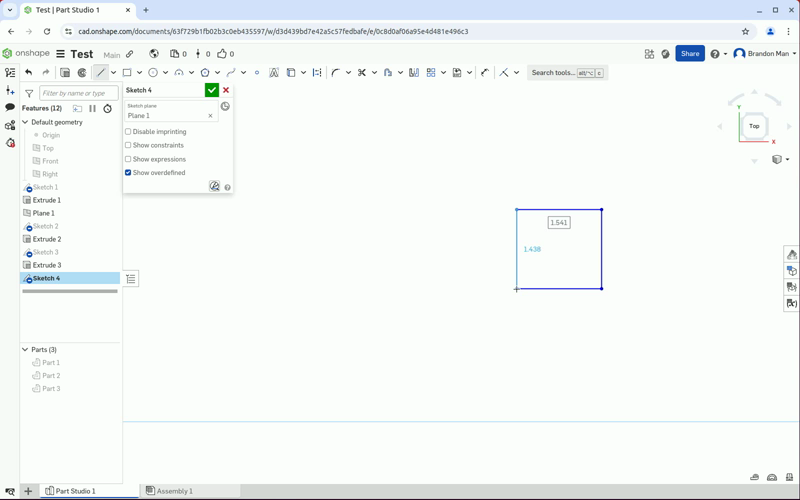
scroll(-6)
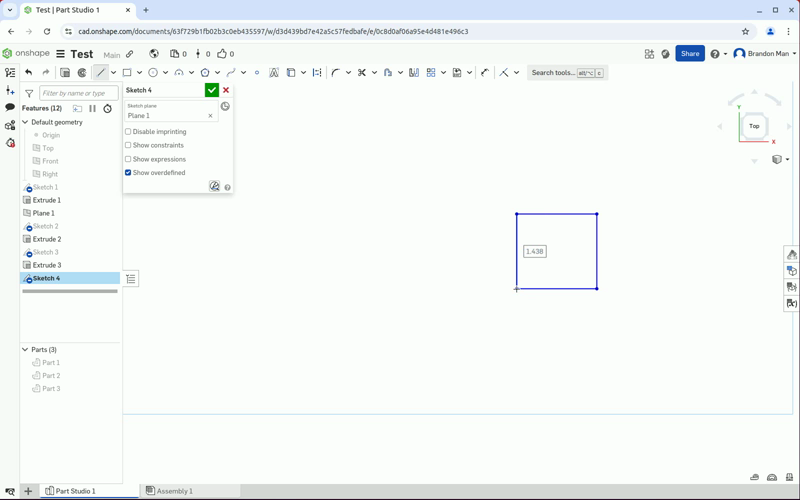
scroll(-6)
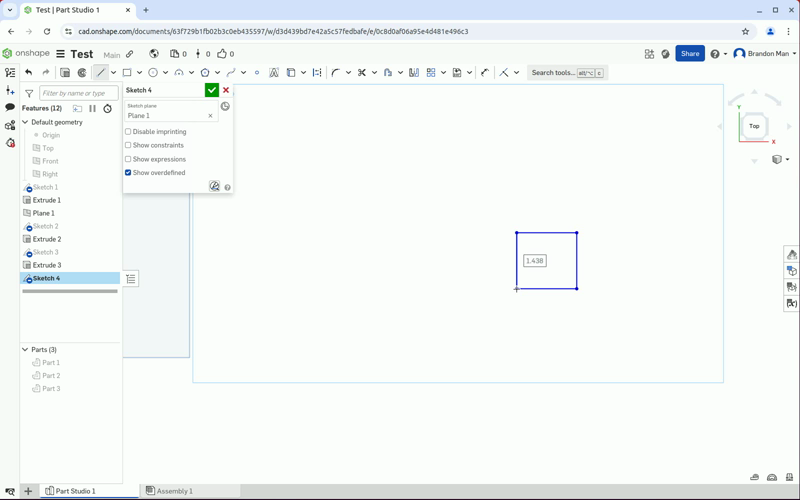
scroll(-6)
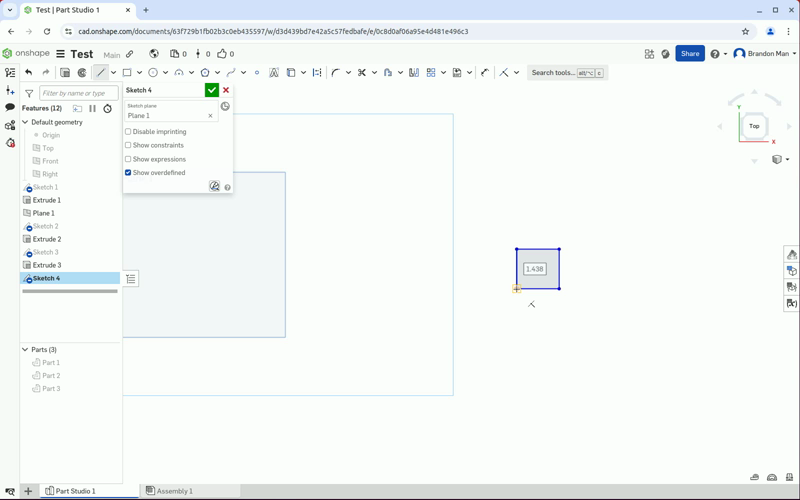
scroll(-6)
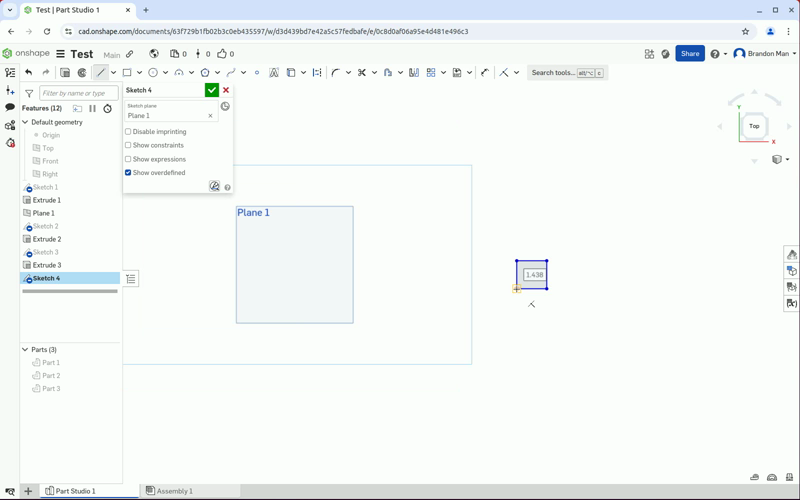
scroll(-6)
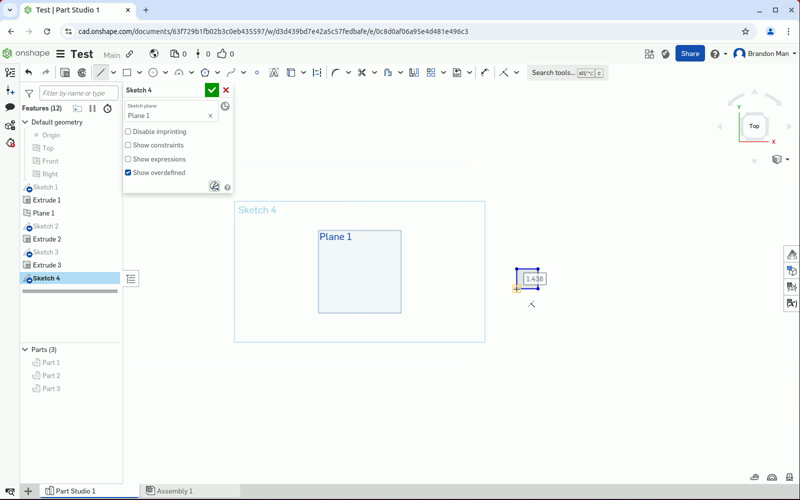
scroll(-6)
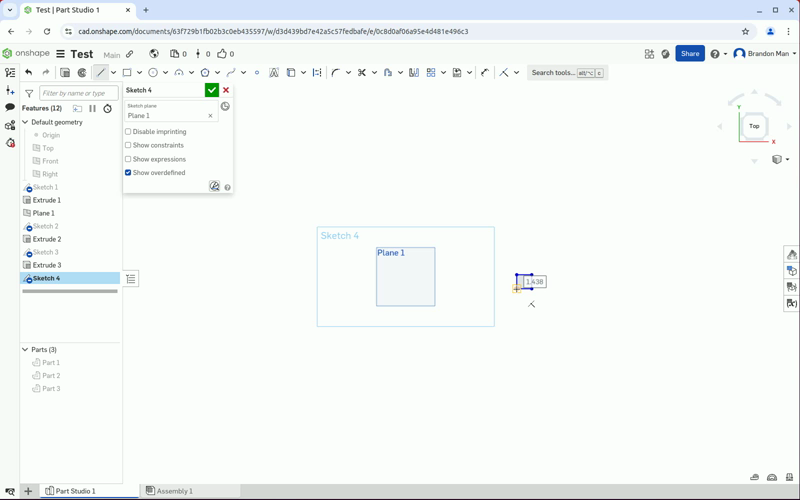
scroll(-6)
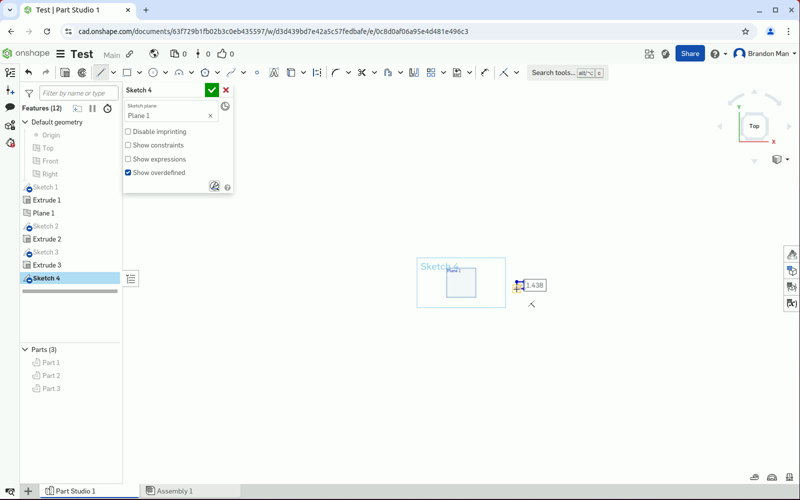
key(esc)
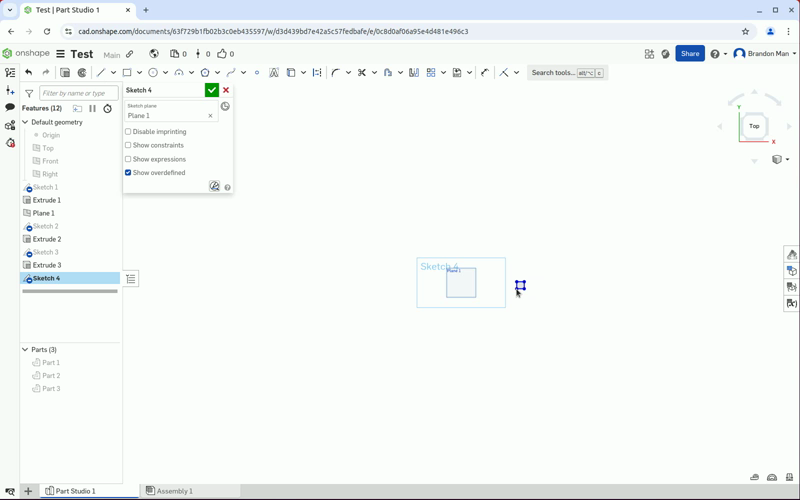
mouse_move(517, 281)
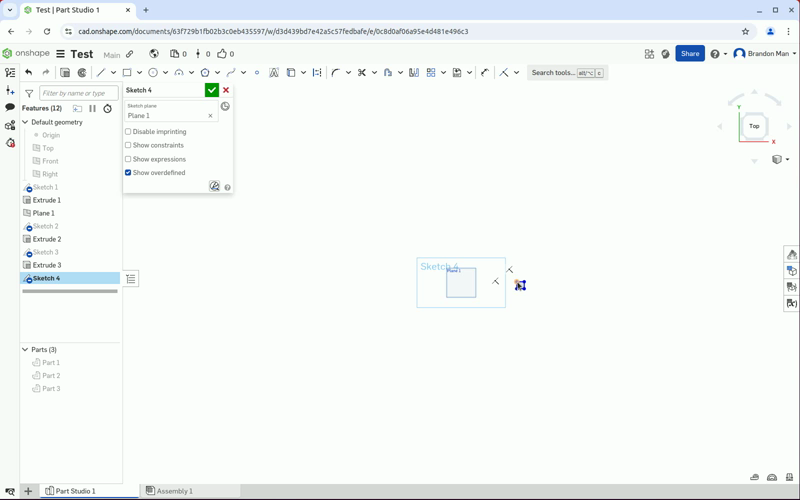
scroll(6)
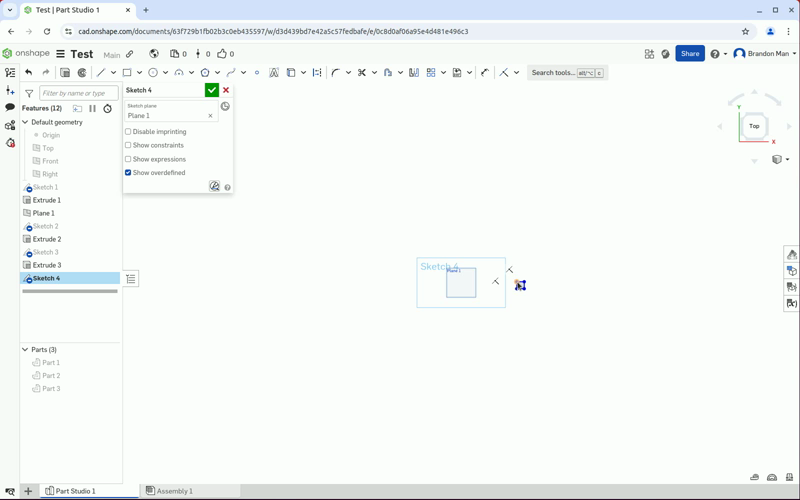
scroll(6)
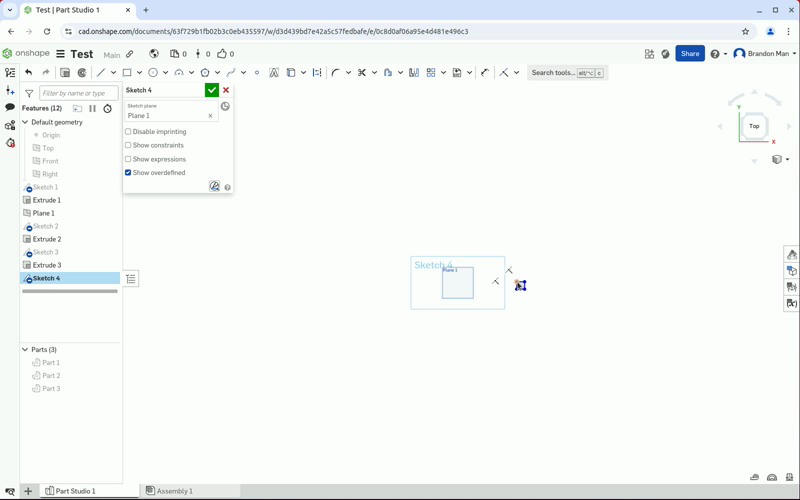
scroll(6)
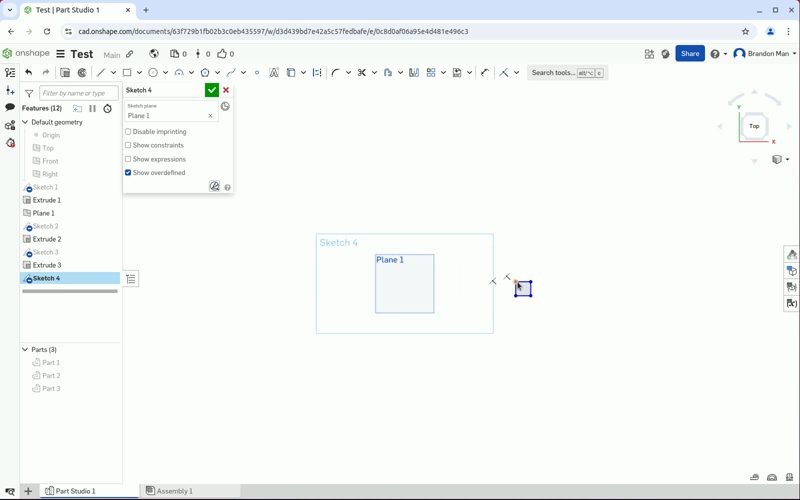
scroll(6)
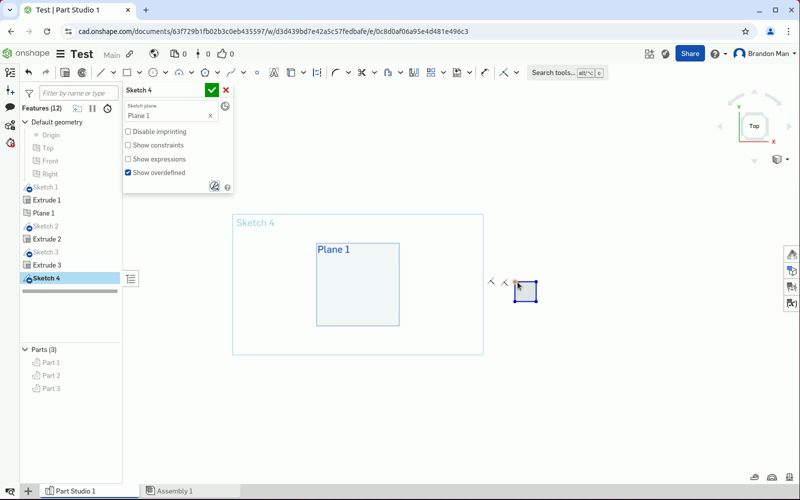
scroll(6)
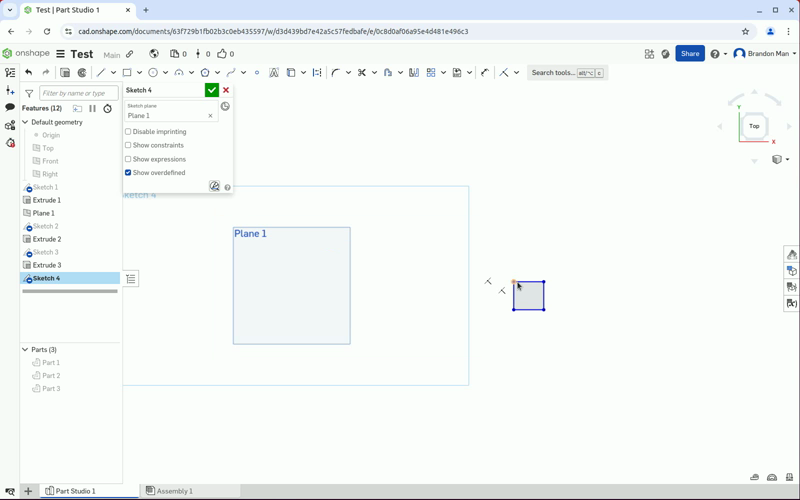
scroll(6)
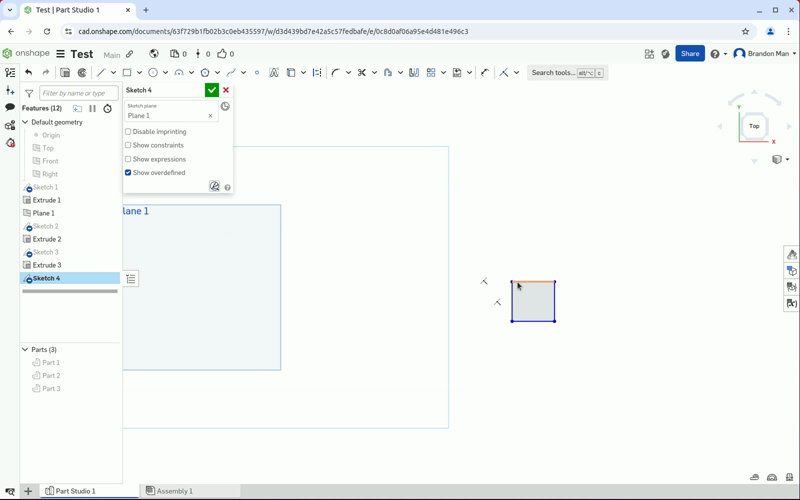
scroll(6)
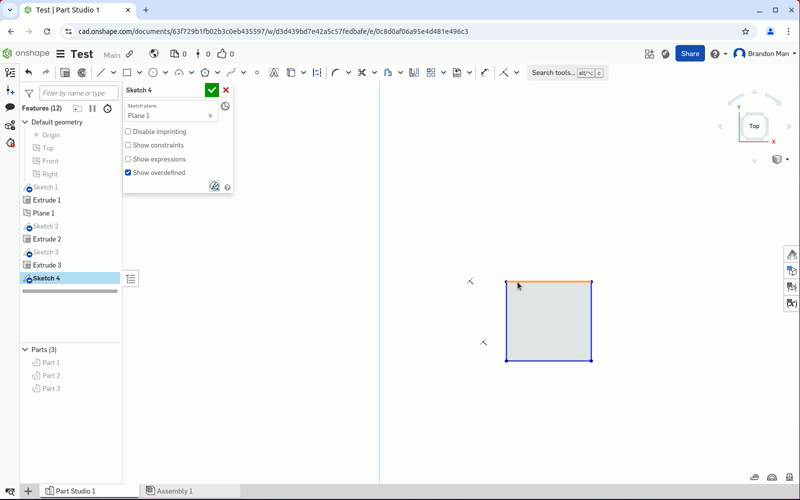
click(517, 281)
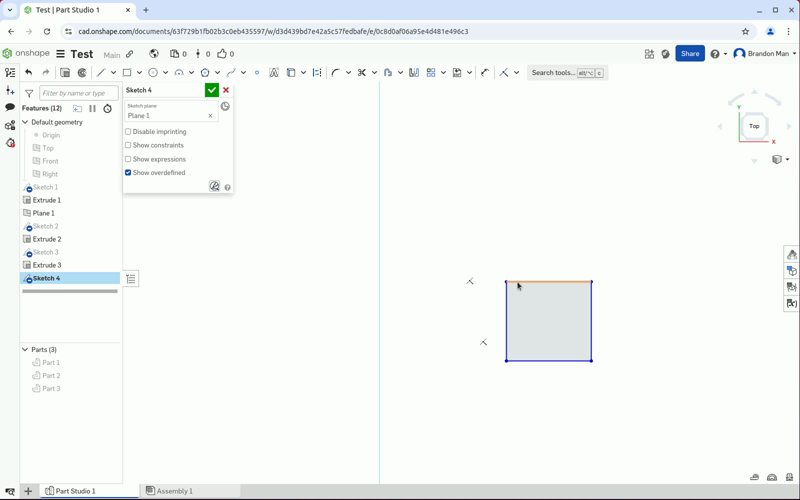
scroll(-6)
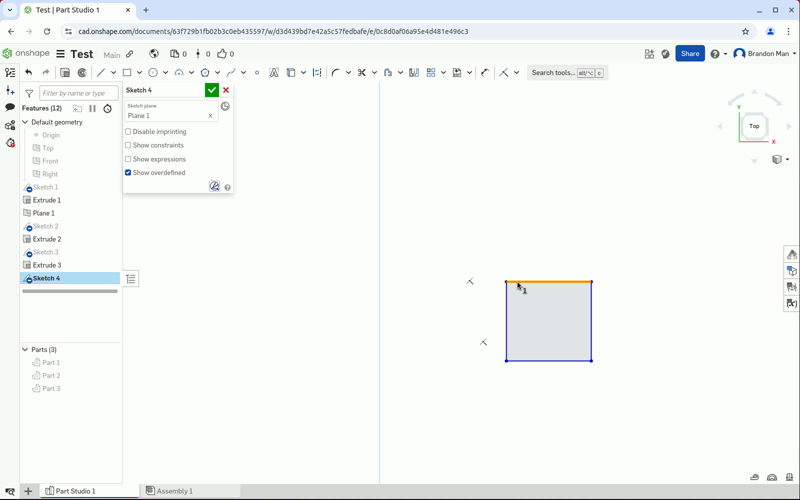
scroll(-6)
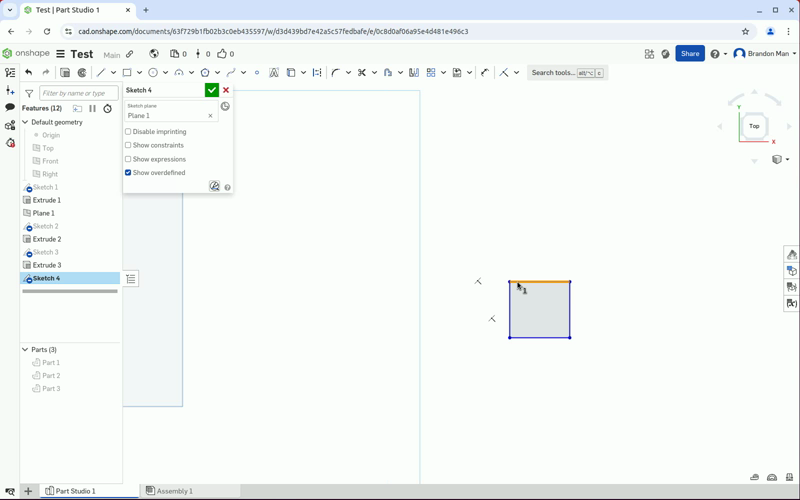
scroll(-6)
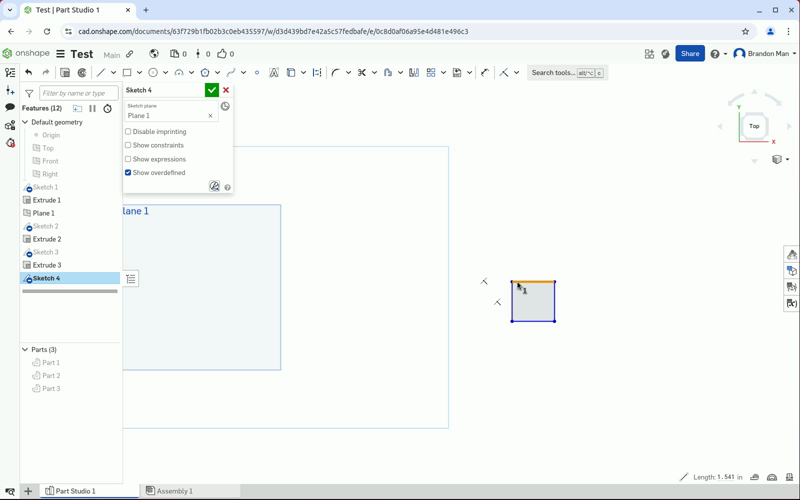
scroll(-6)
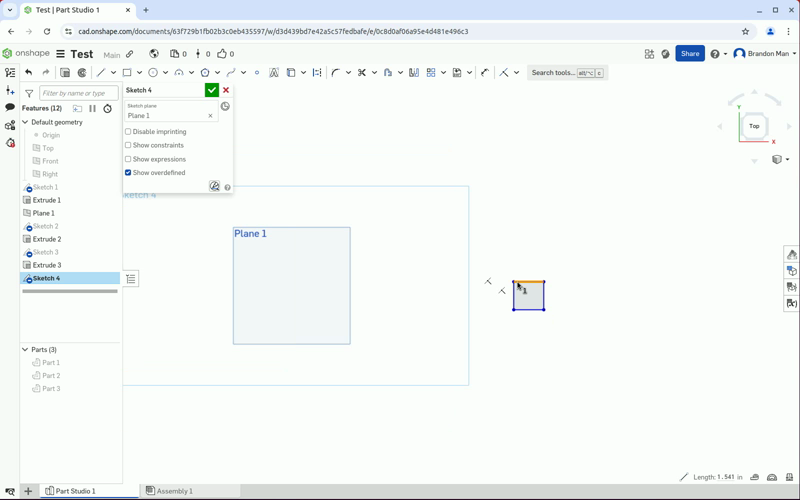
scroll(-6)
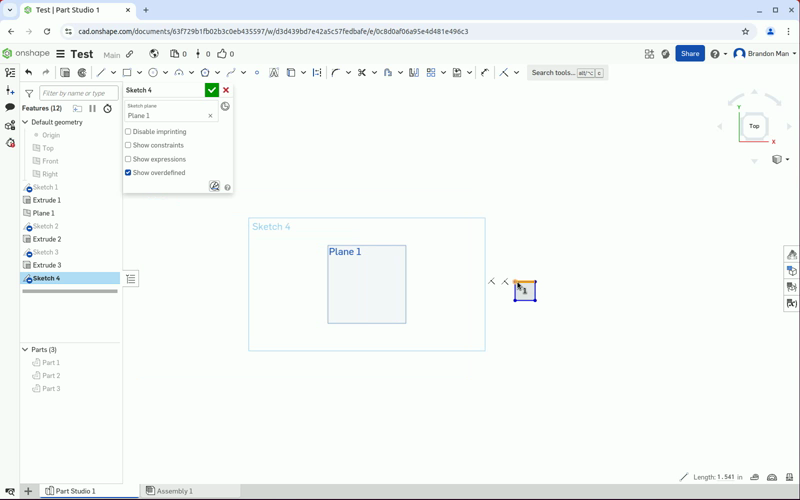
scroll(-6)
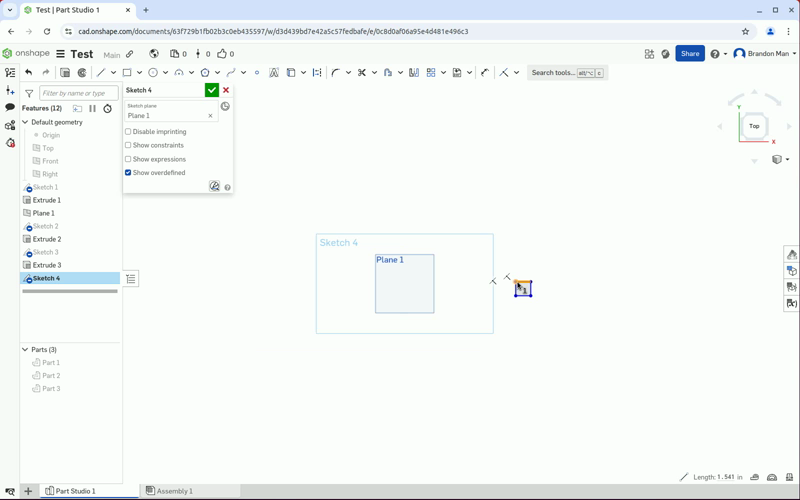
scroll(-6)
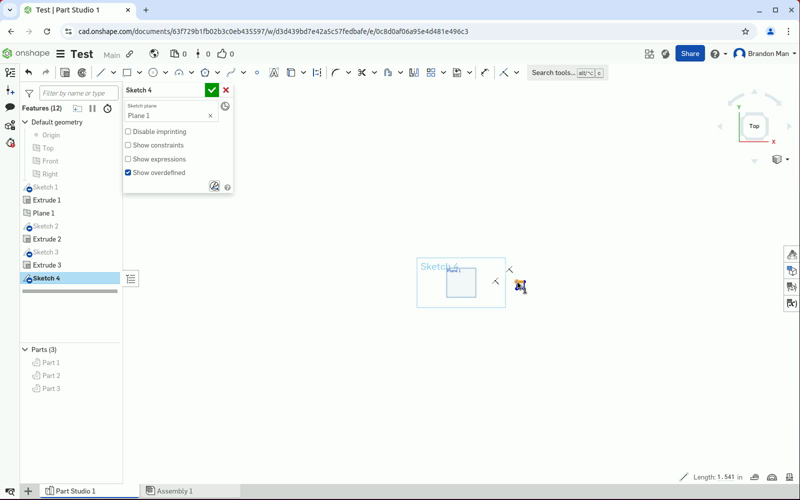
mouse_move(73, 352)
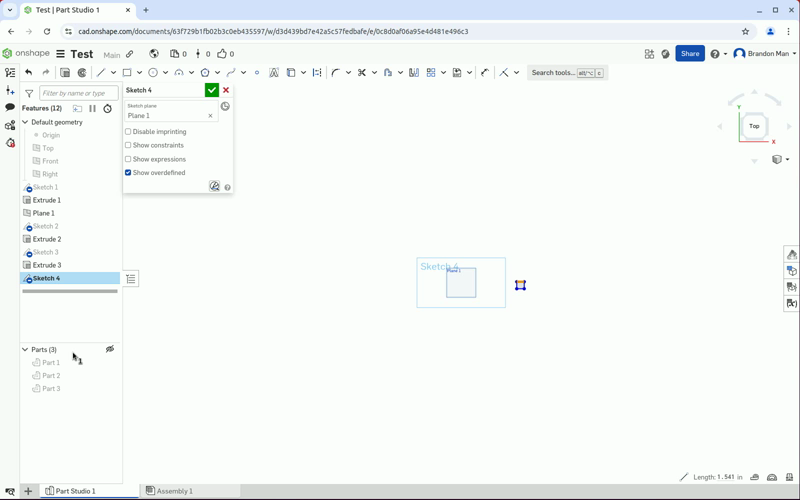
key(shift+y)
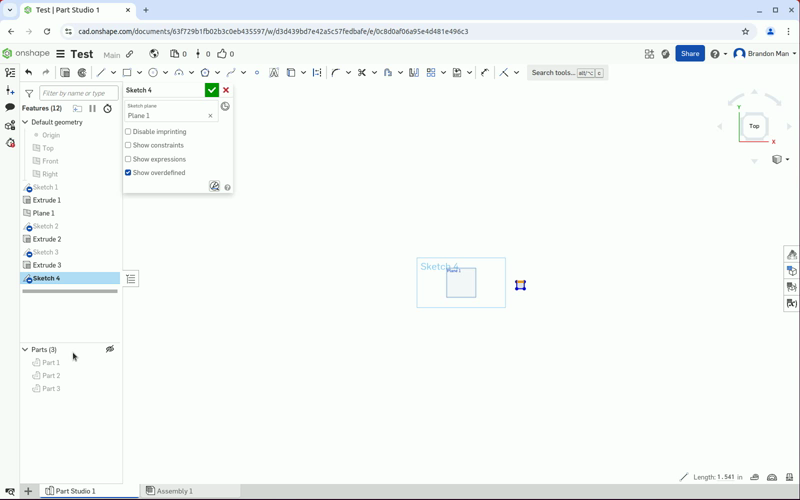
key(shift+e)
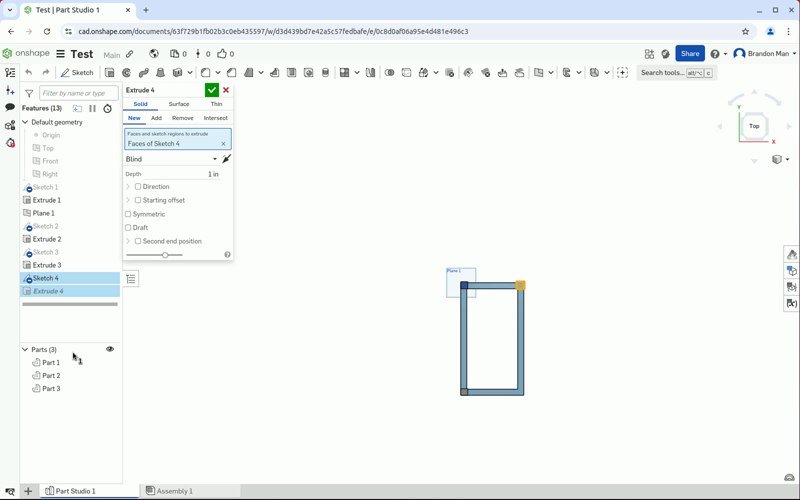
mouse_move(143, 106)
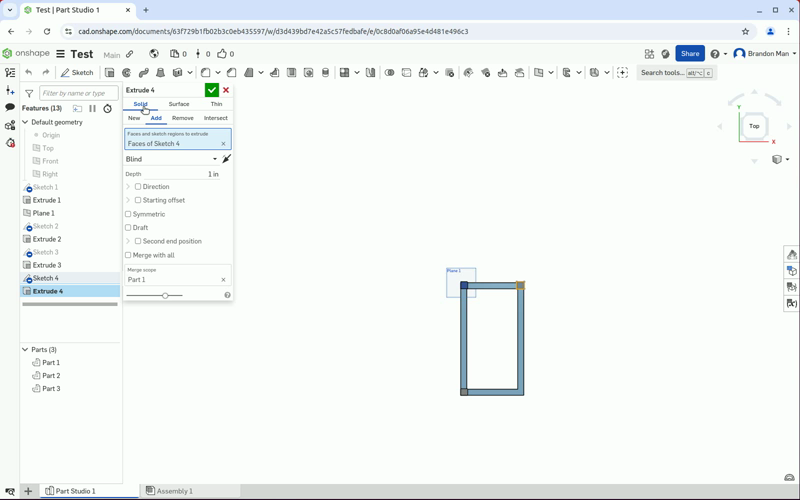
click(143, 106)
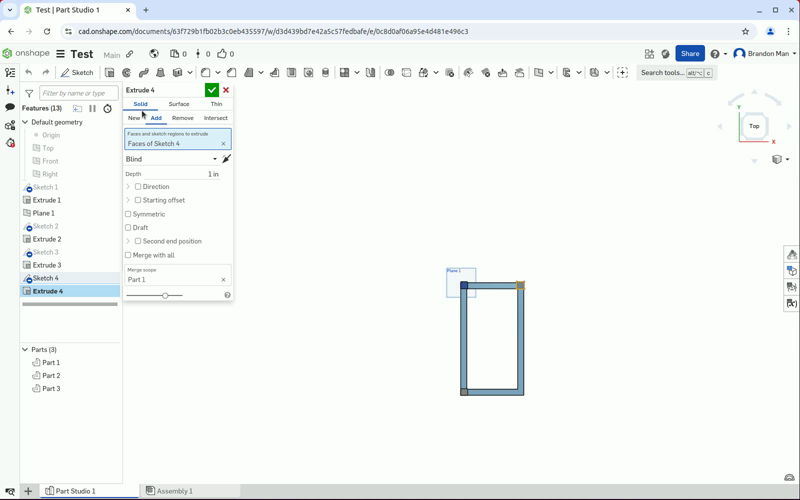
mouse_move(137, 120)
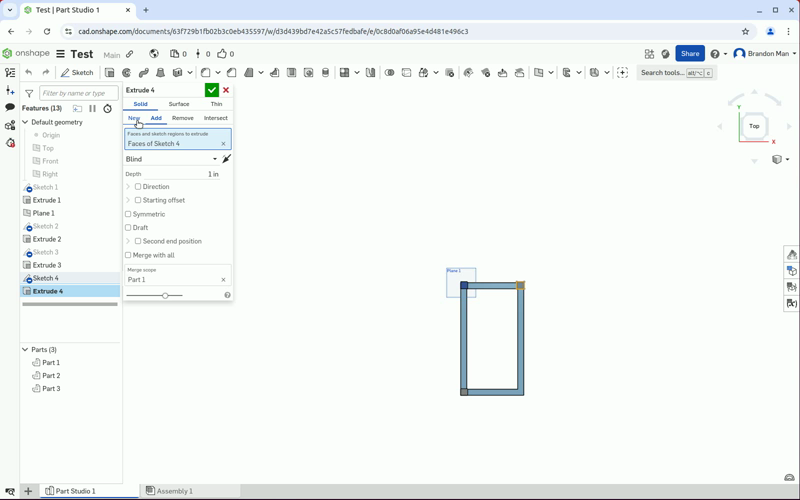
click(137, 120)
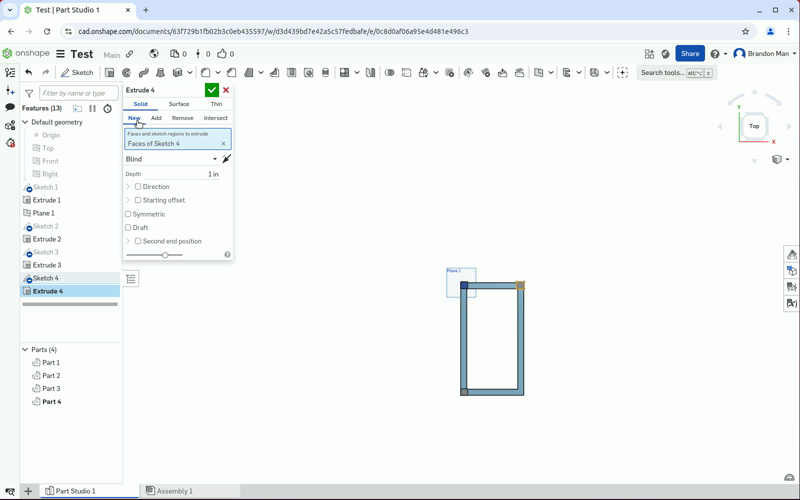
key(tab, 4)
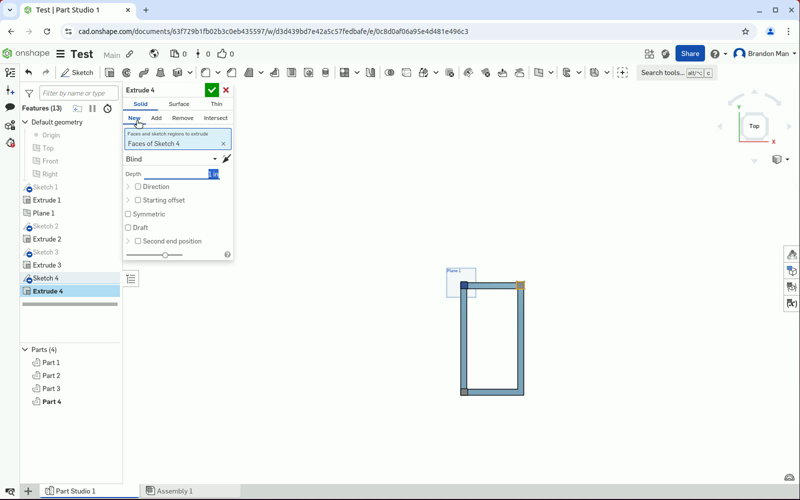
text(1.204)
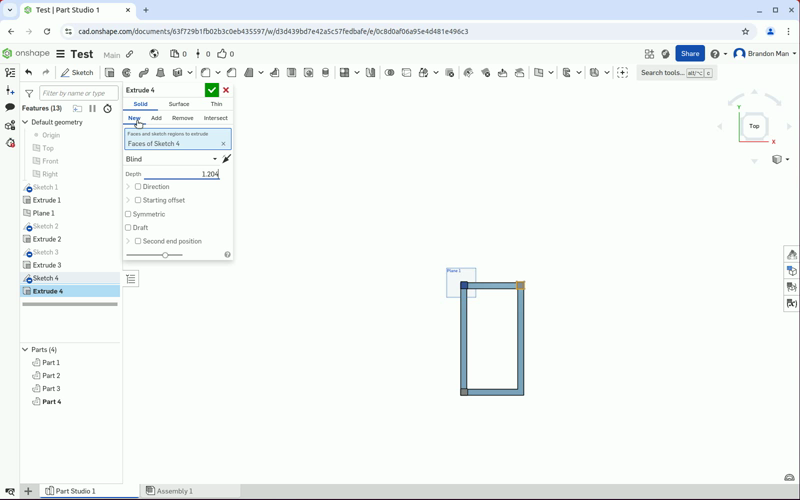
key(enter)
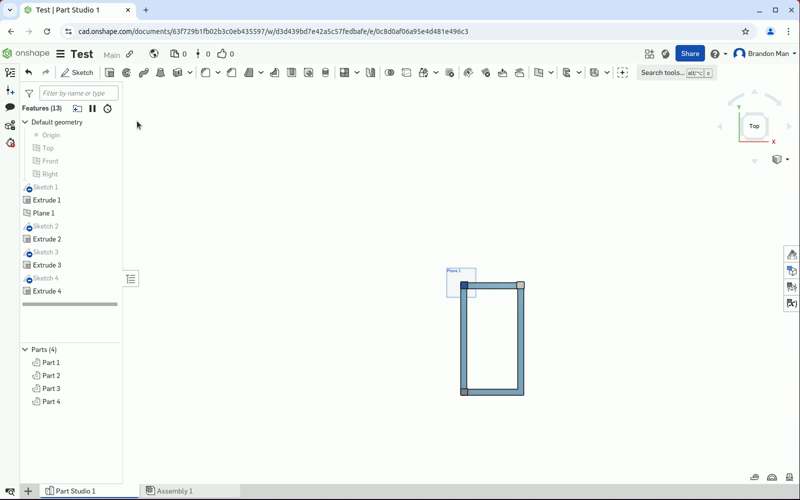
key(shift+h)
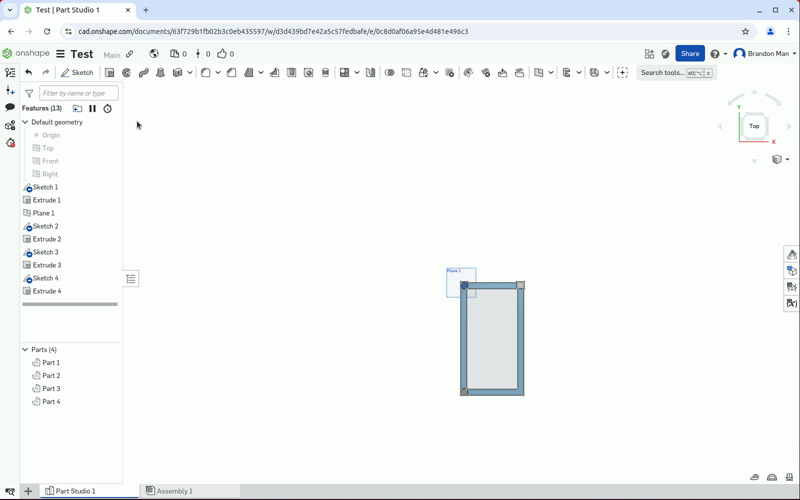
key(shift+h)
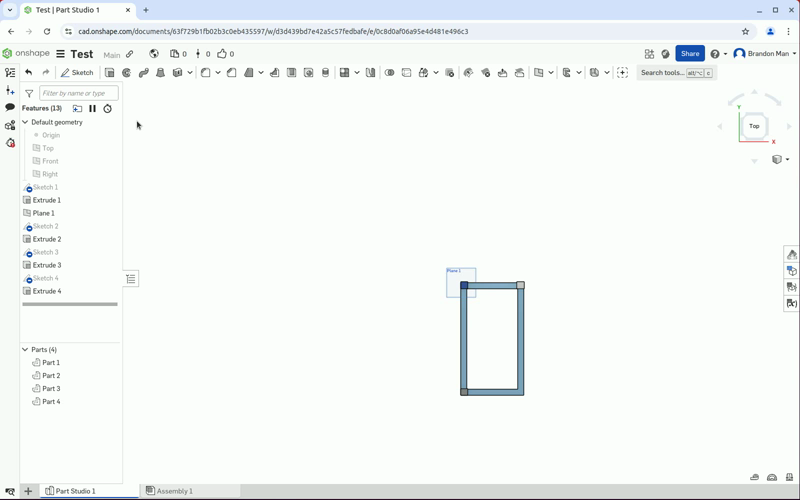
mouse_move(73, 189)
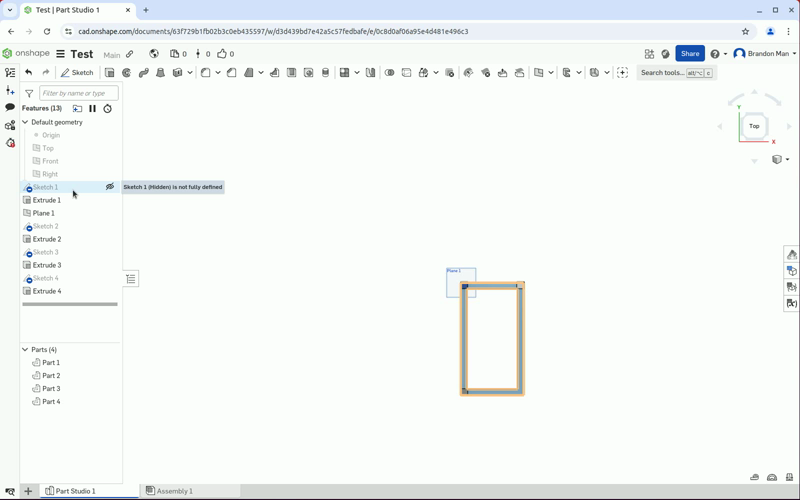
click(73, 189)
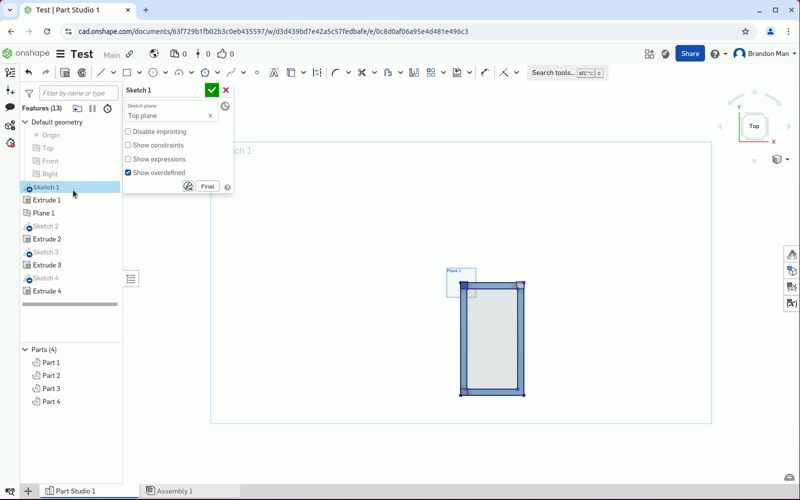
mouse_move(229, 92)
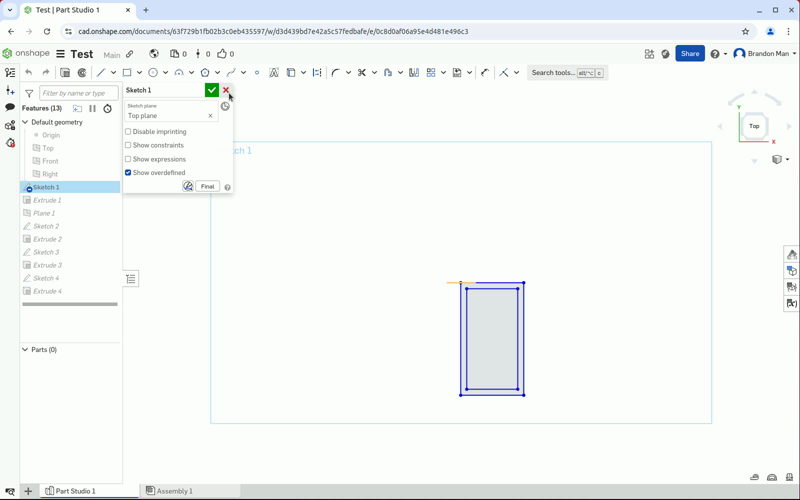
click(229, 92)
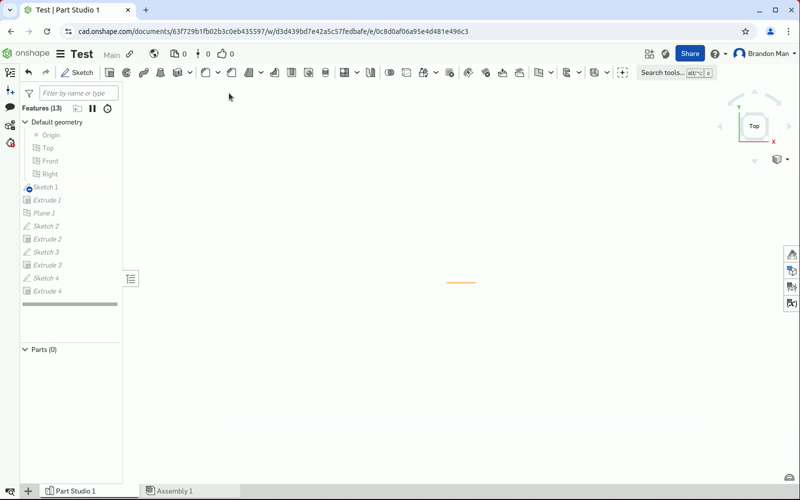
key(shift+s)
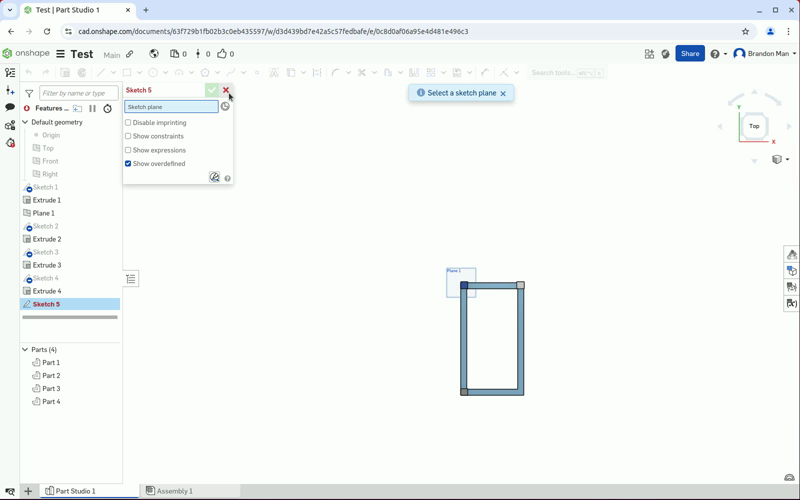
mouse_move(73, 215)
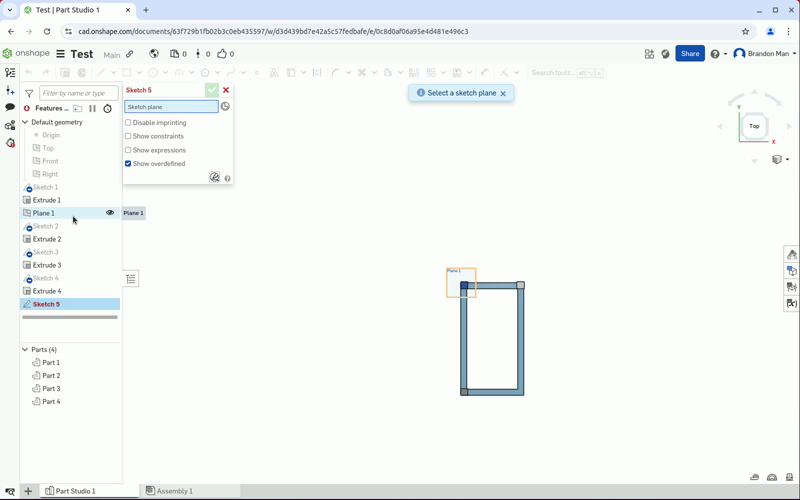
click(73, 215)
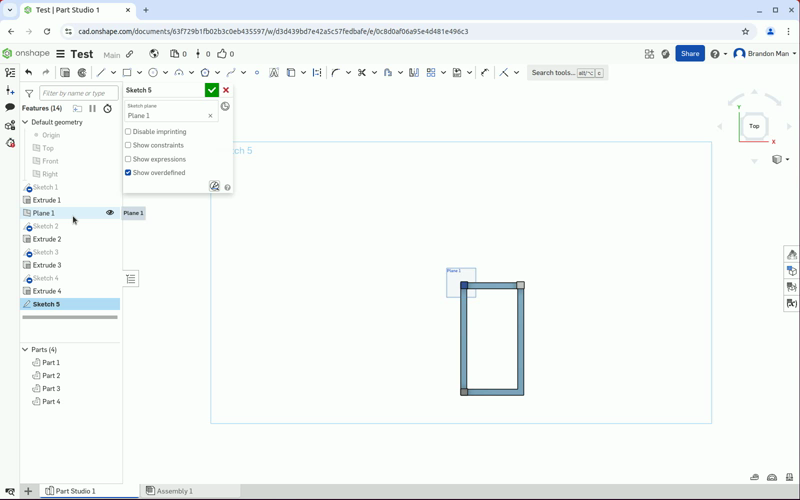
mouse_move(73, 352)
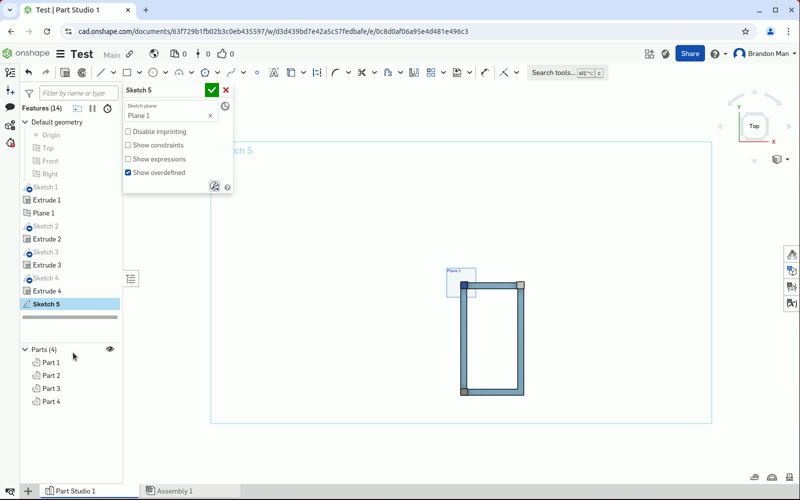
key(y)
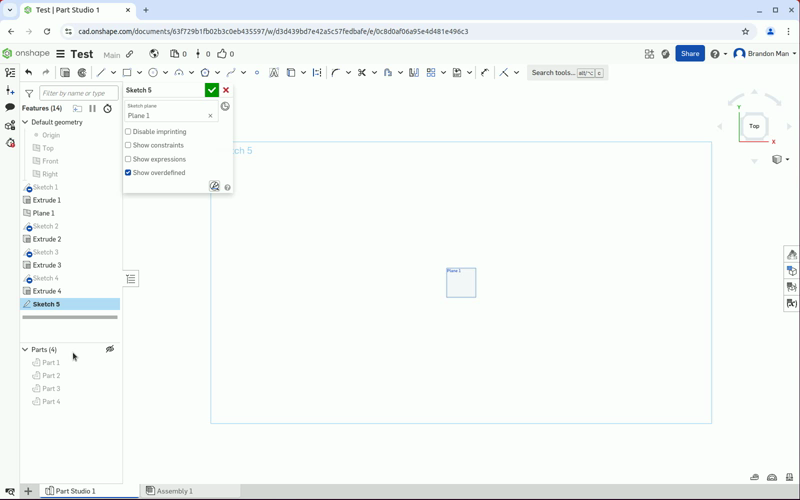
key(l)
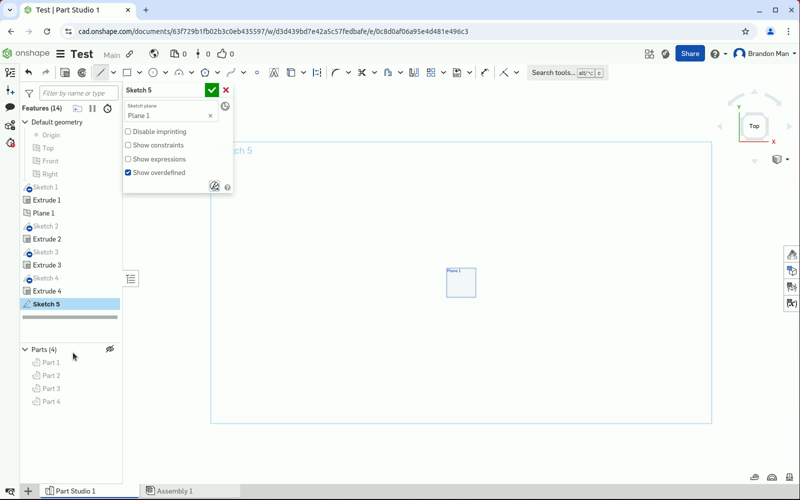
key_down(shift)
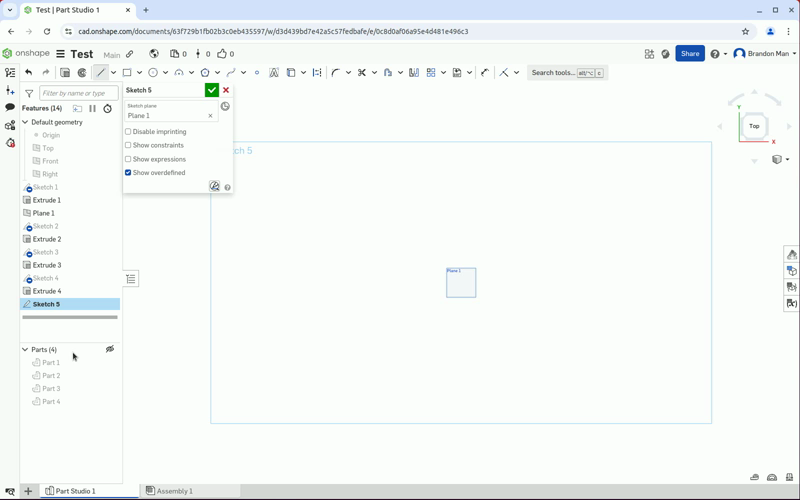
mouse_move(516, 395)
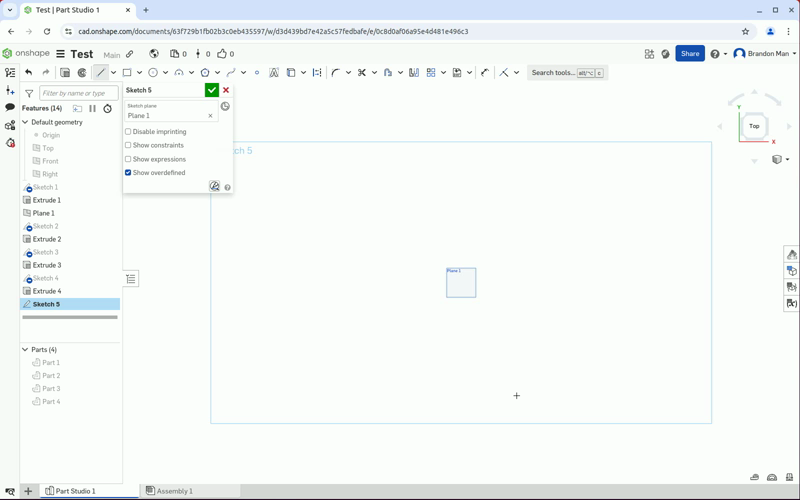
click(516, 395)
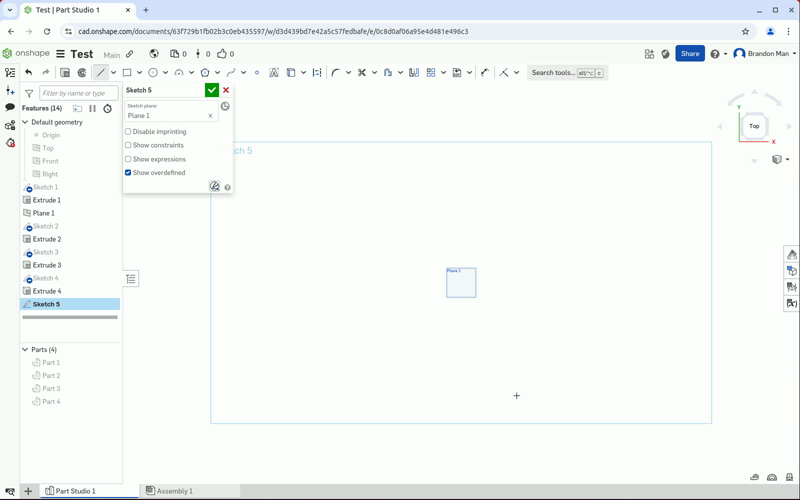
key_up(shift)
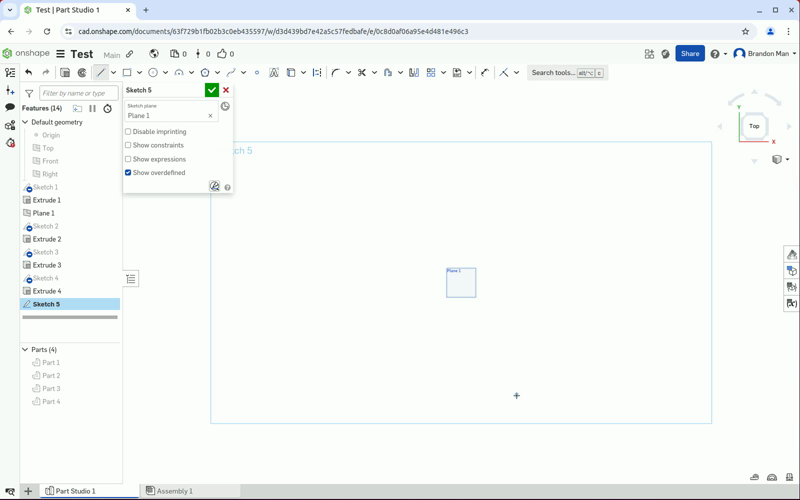
key_down(shift)
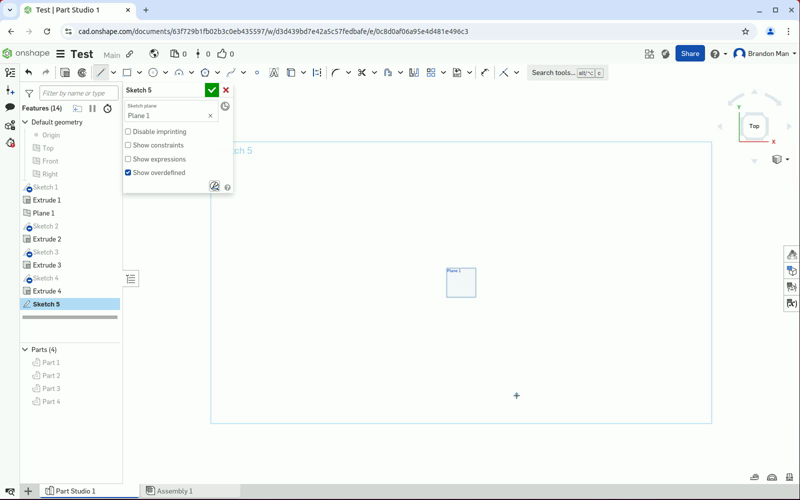
mouse_move(546, 395)
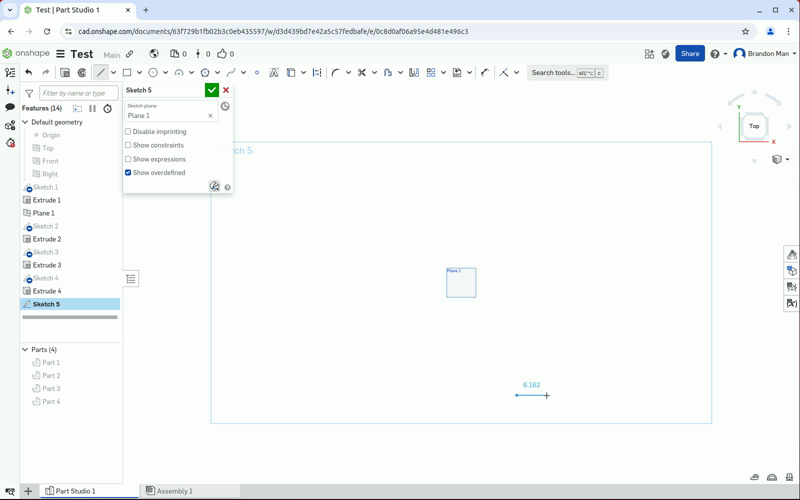
mouse_move(524, 395)
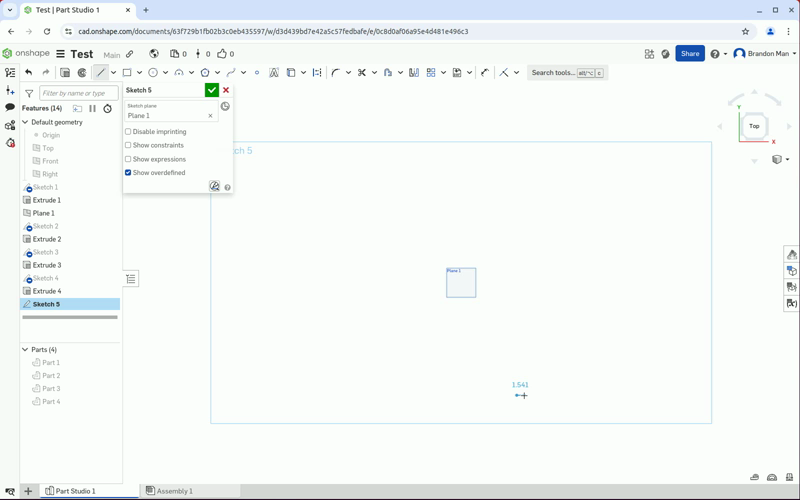
scroll(6)
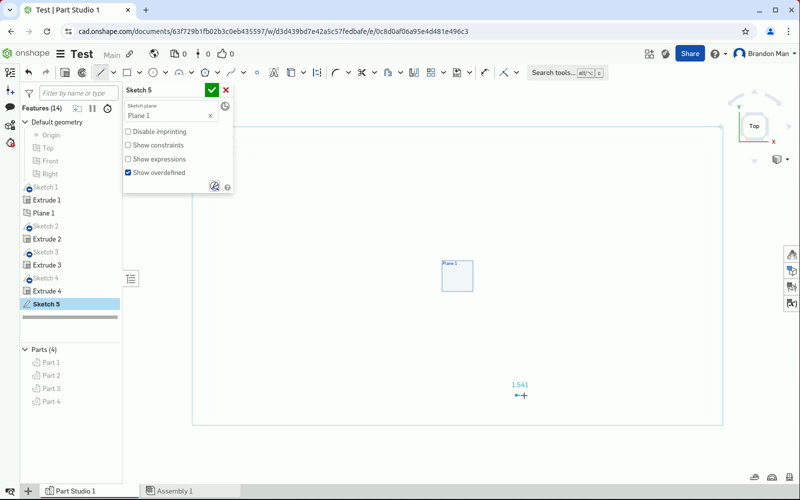
scroll(6)
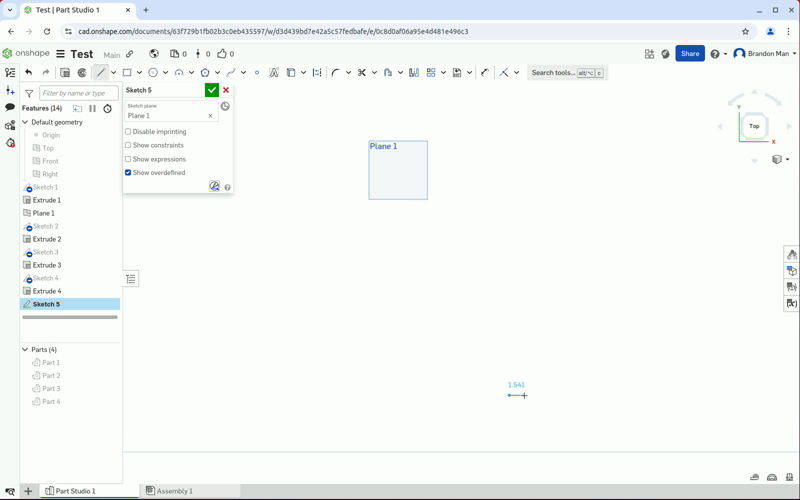
scroll(6)
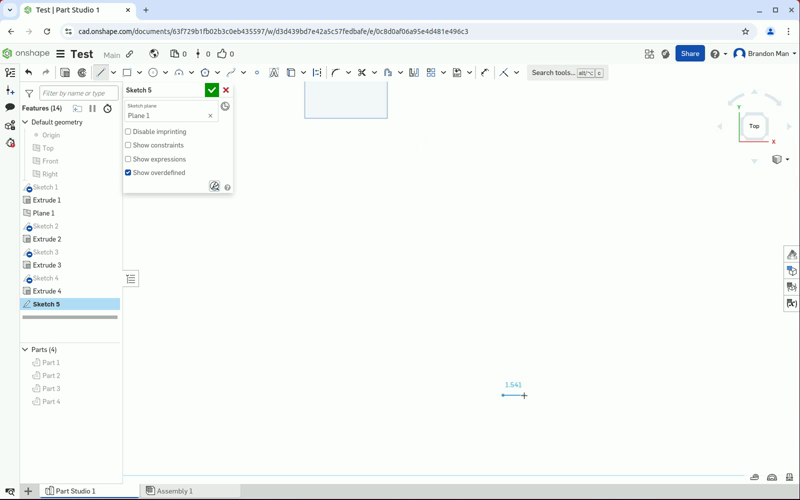
scroll(6)
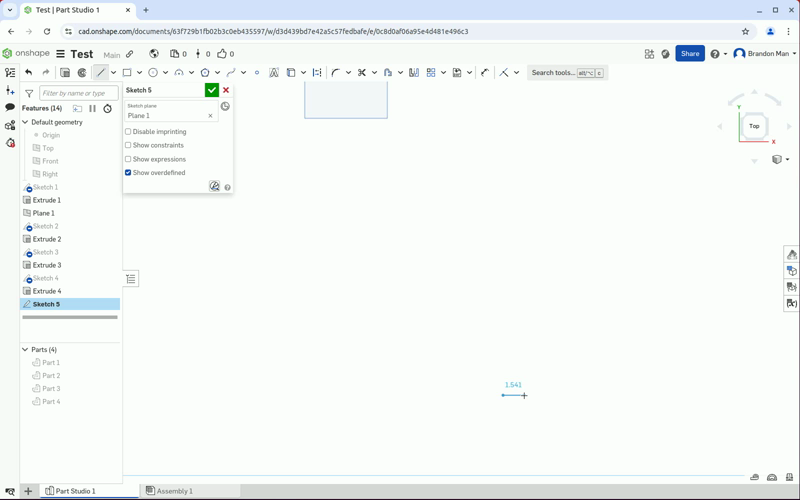
scroll(6)
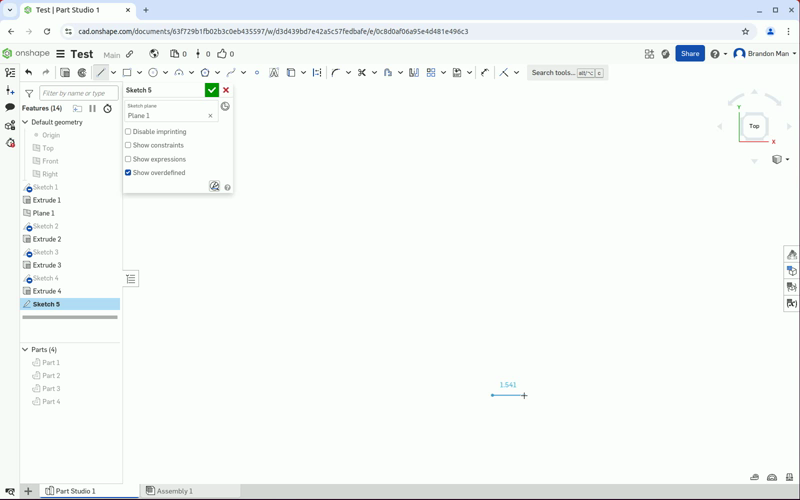
scroll(6)
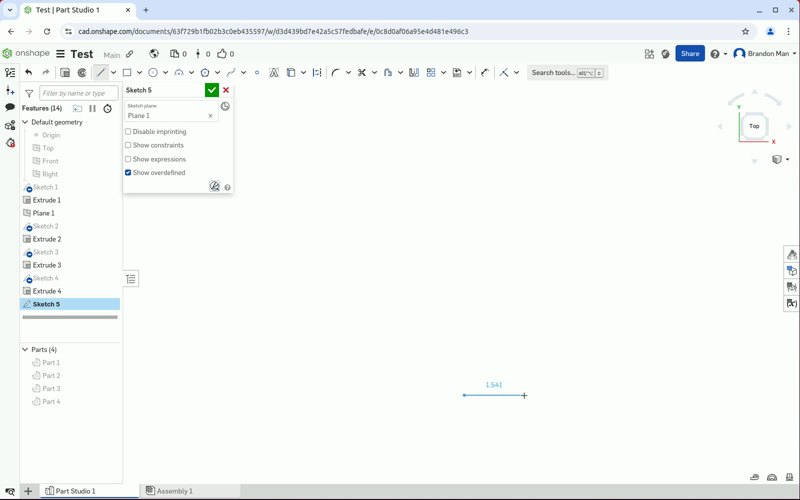
scroll(6)
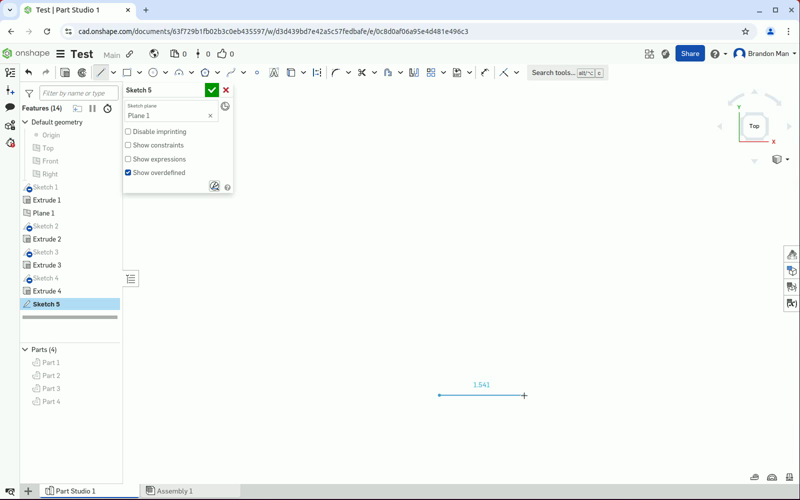
click(524, 395)
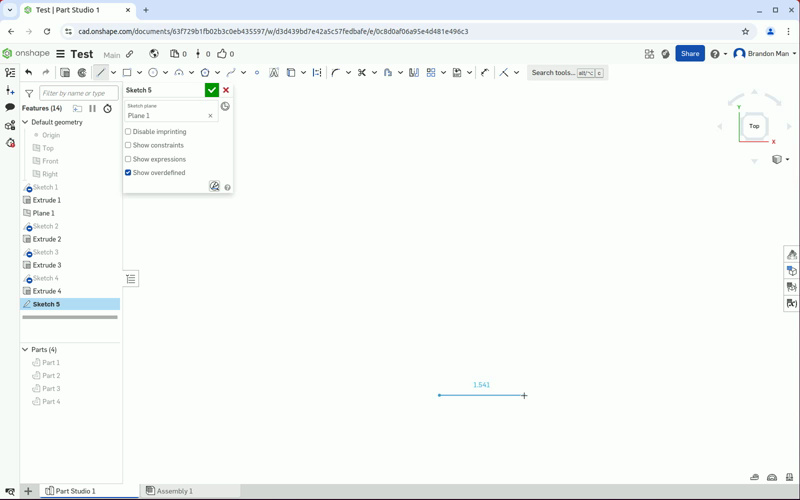
scroll(-6)
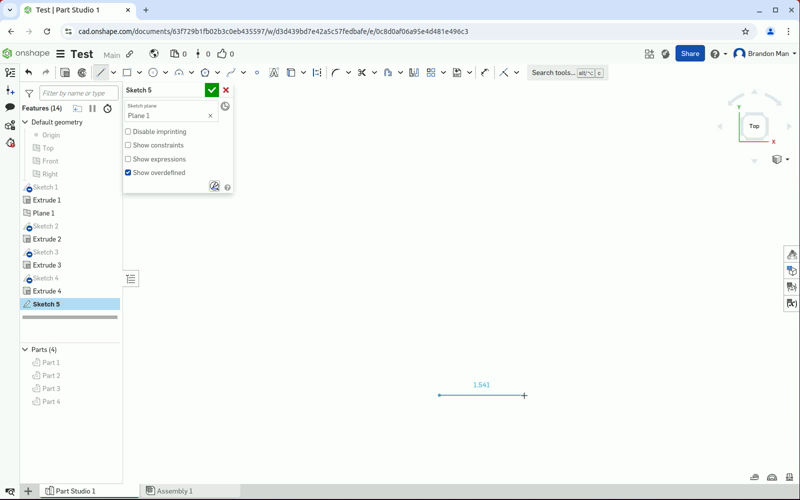
scroll(-6)
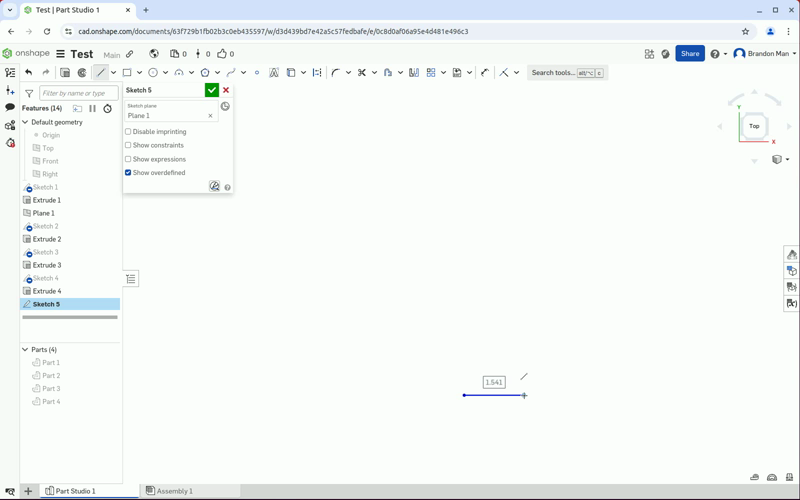
scroll(-6)
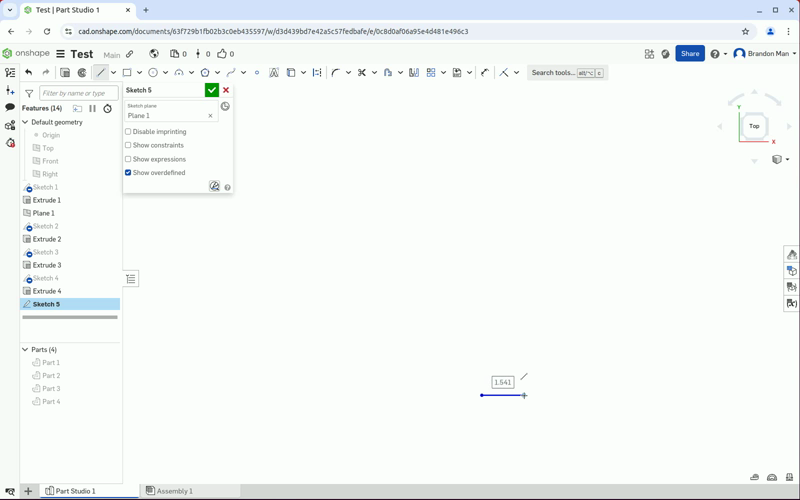
scroll(-6)
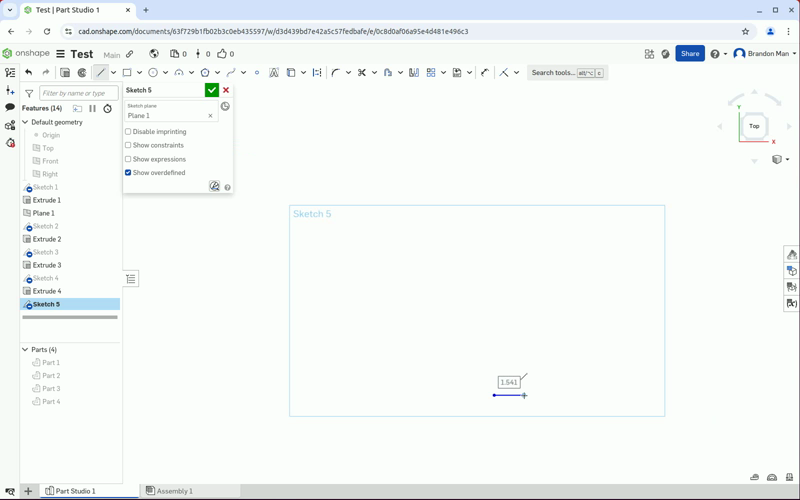
scroll(-6)
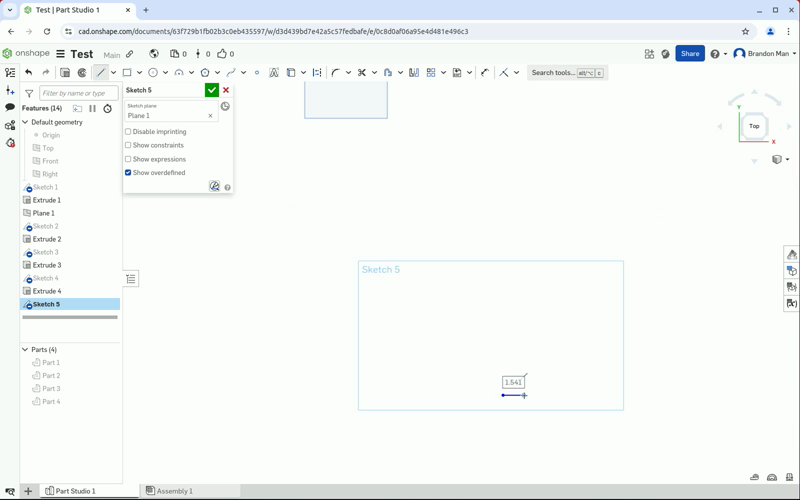
scroll(-6)
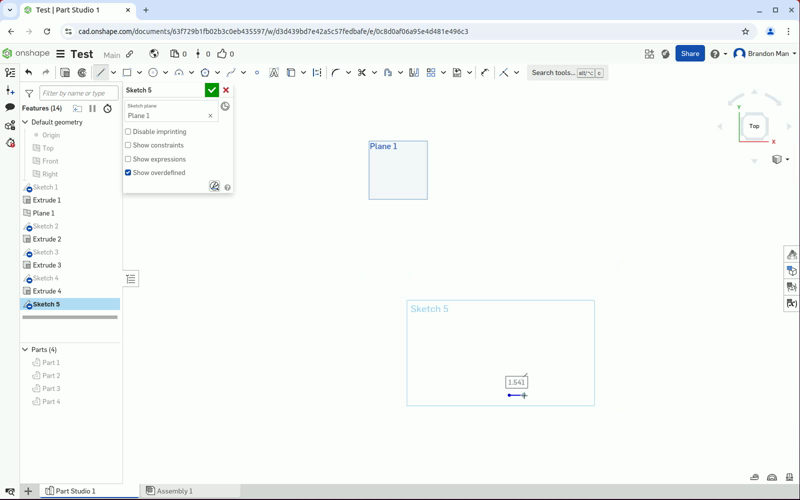
scroll(-6)
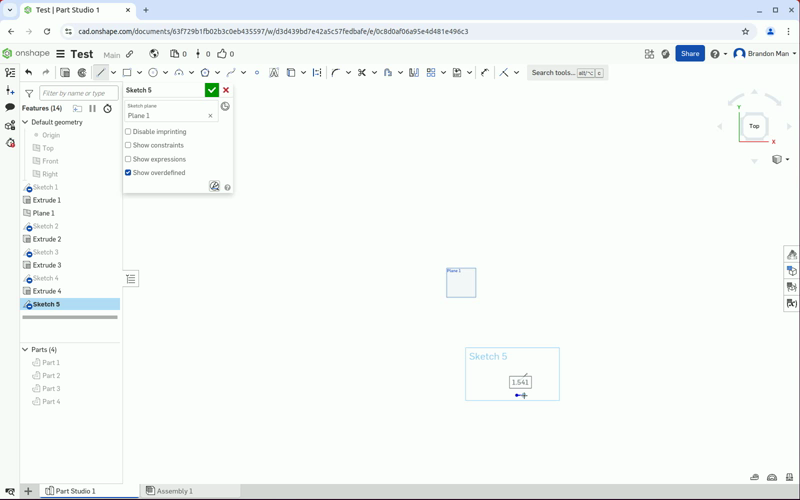
key_up(shift)
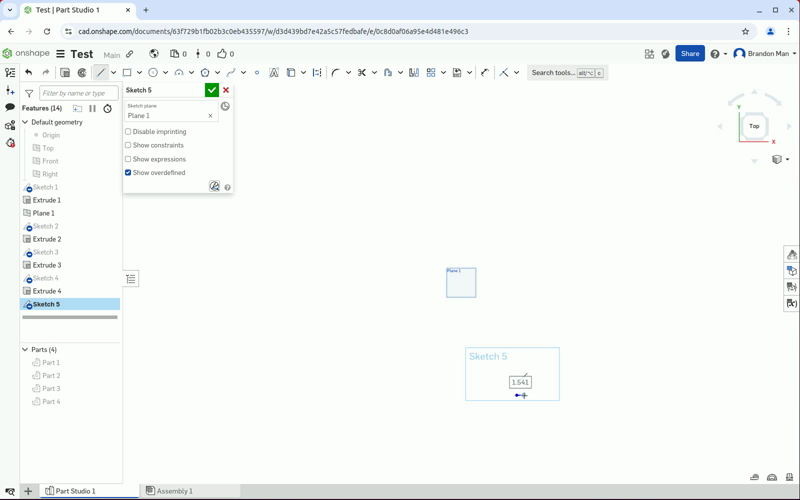
key_down(shift)
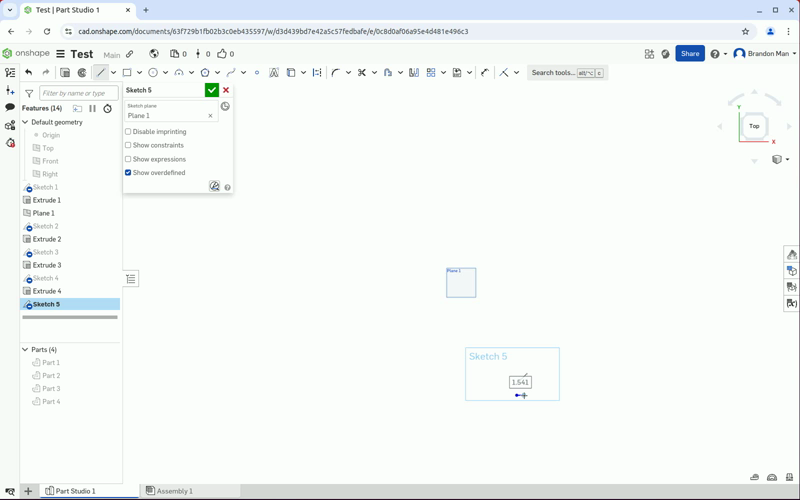
mouse_move(554, 395)
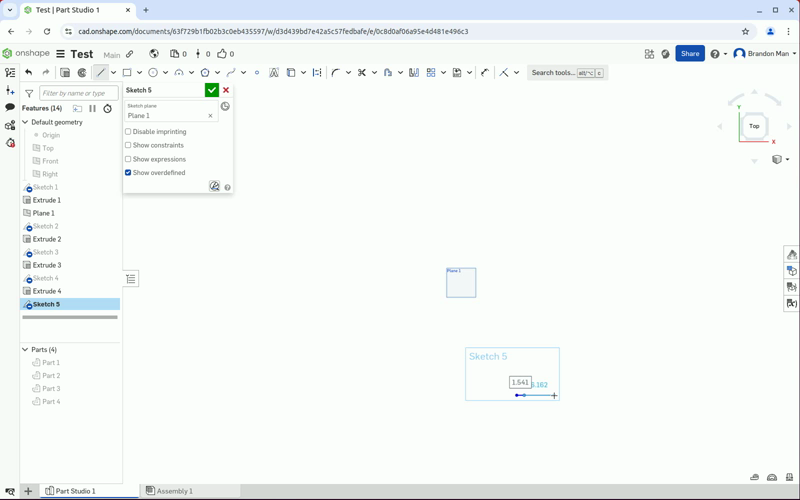
mouse_move(524, 388)
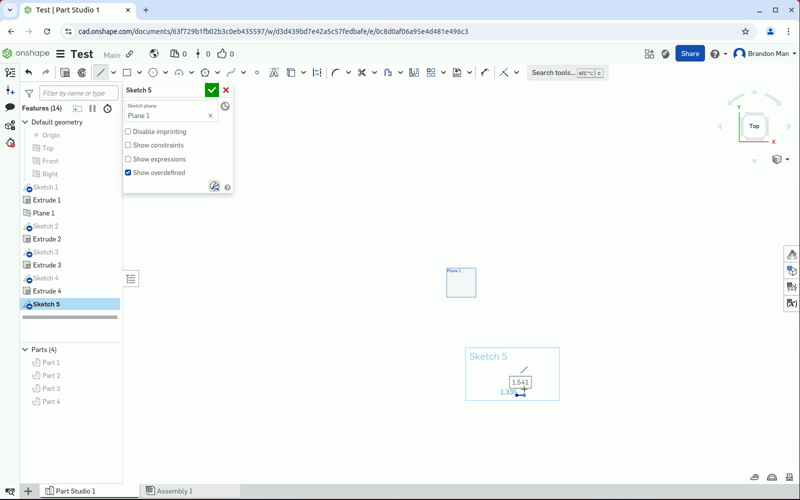
scroll(6)
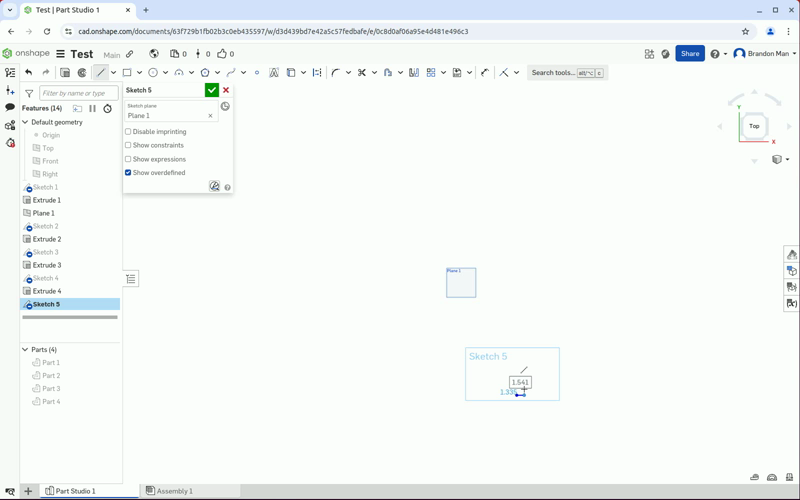
scroll(6)
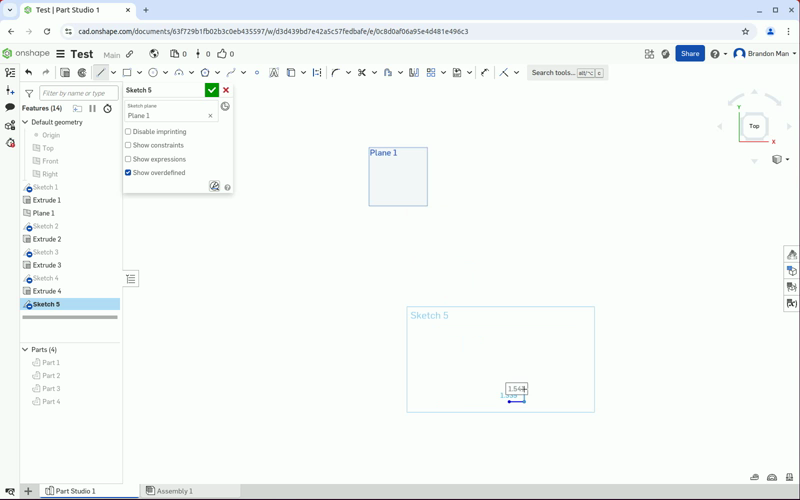
scroll(6)
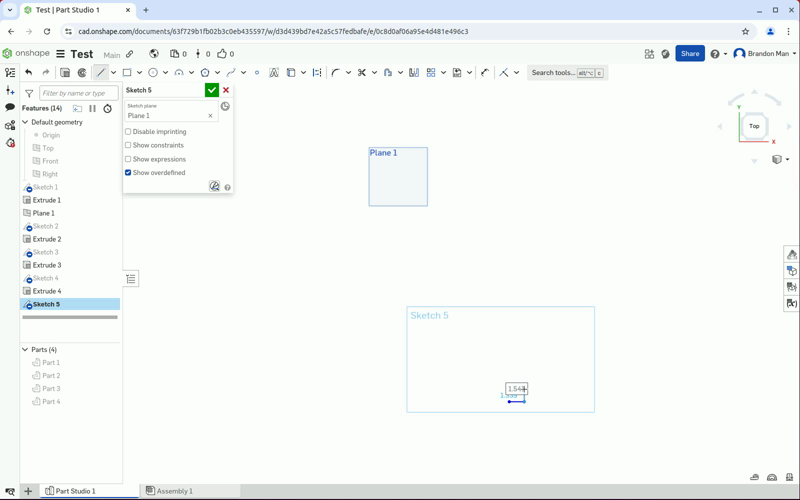
scroll(6)
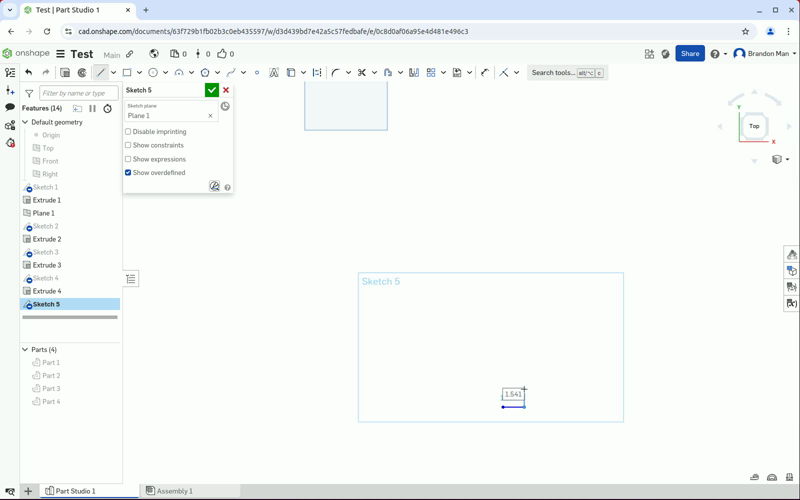
scroll(6)
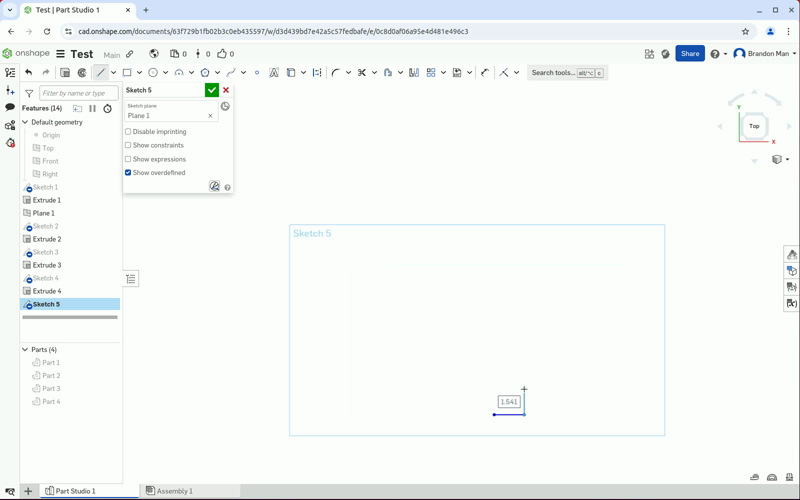
scroll(6)
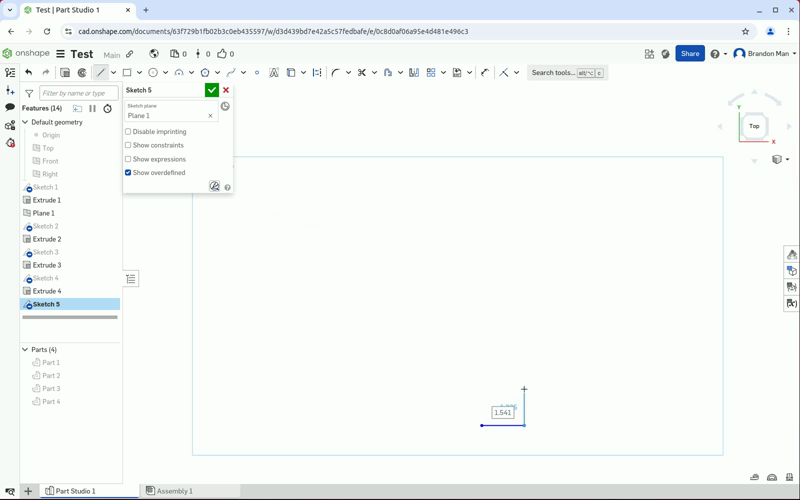
scroll(6)
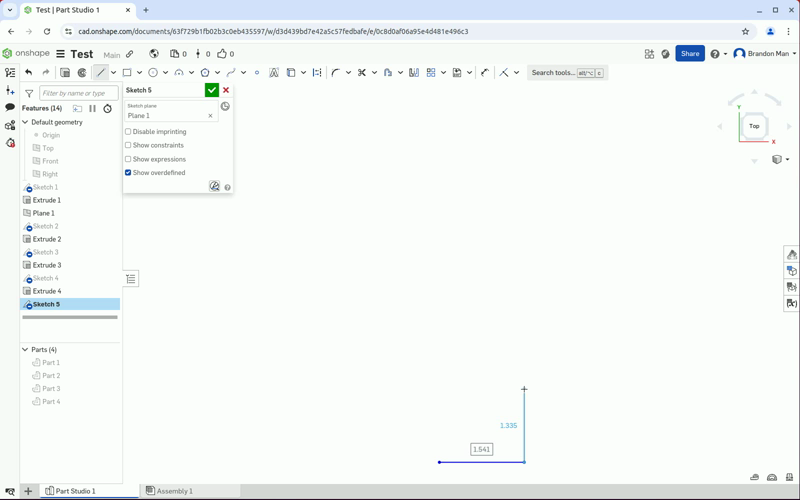
click(524, 388)
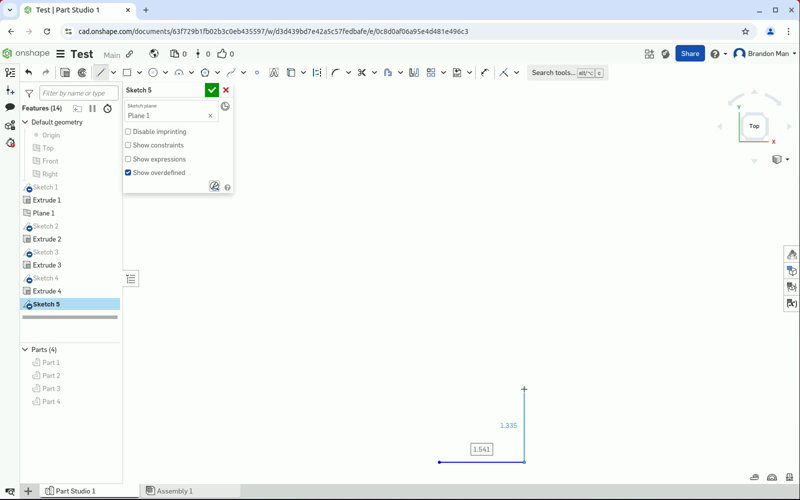
scroll(-6)
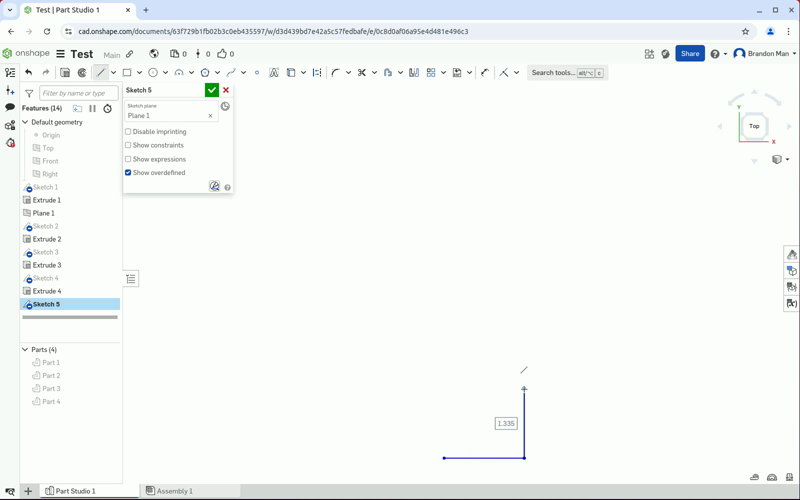
scroll(-6)
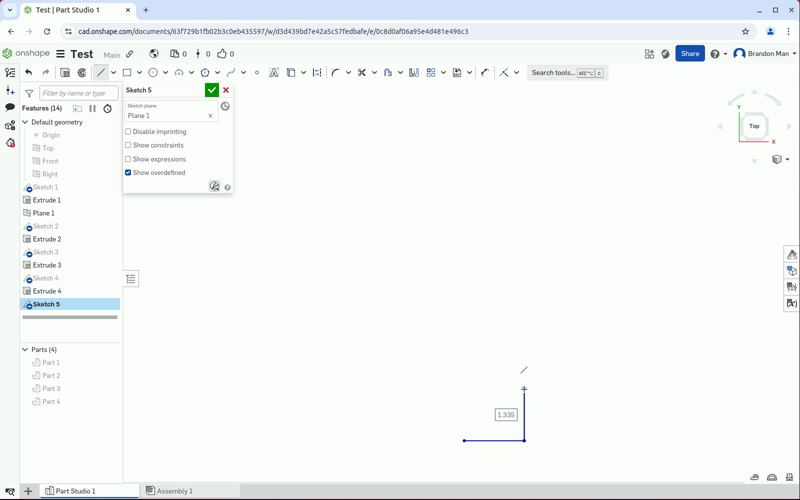
scroll(-6)
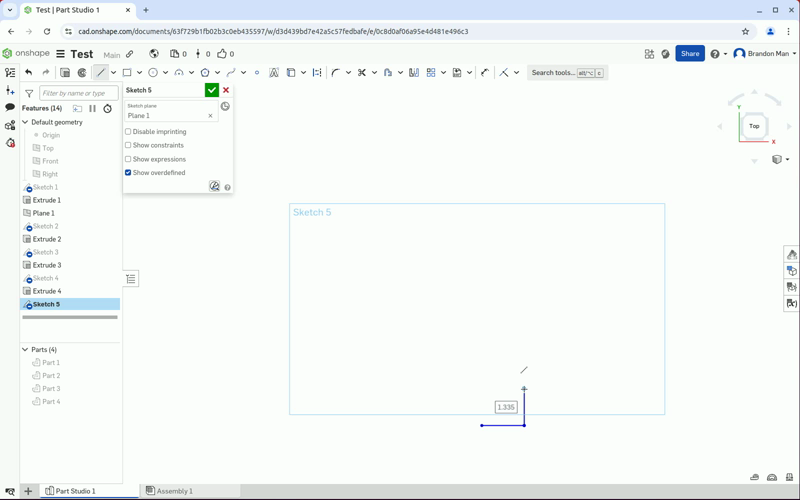
scroll(-6)
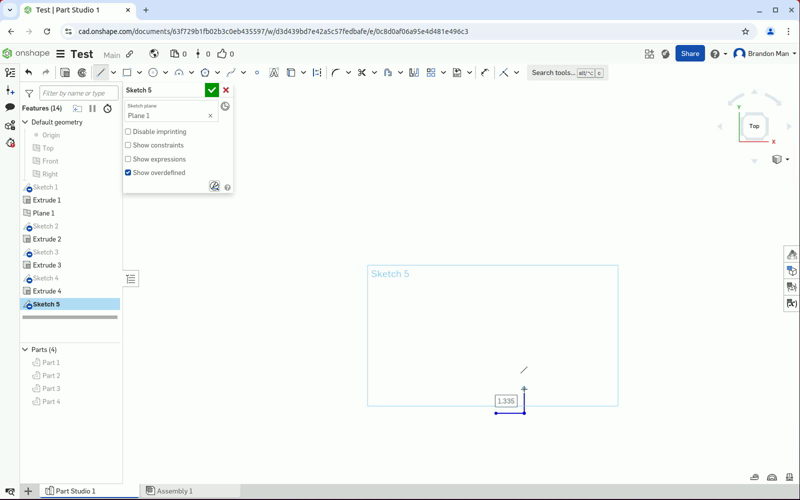
scroll(-6)
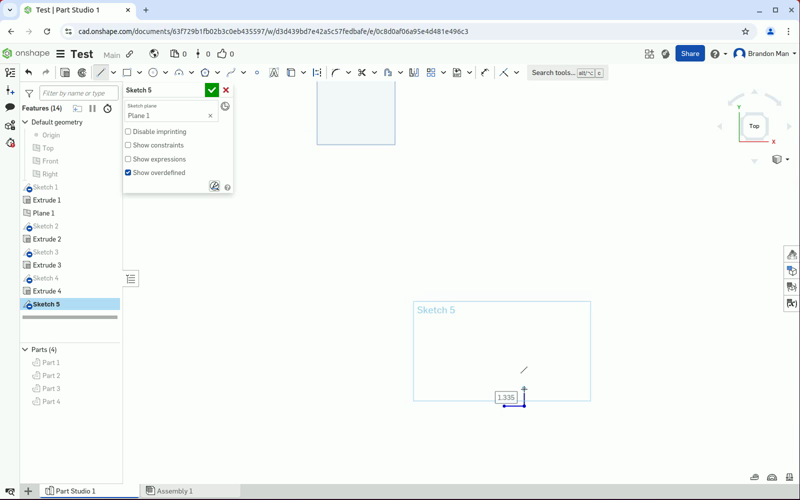
scroll(-6)
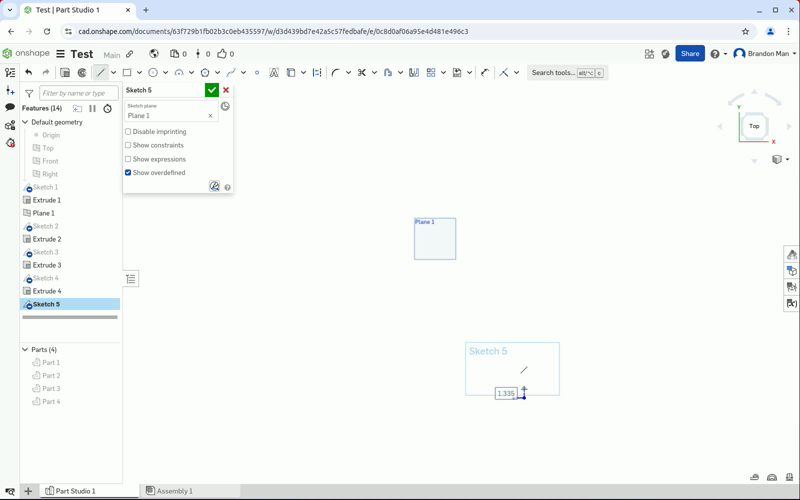
scroll(-6)
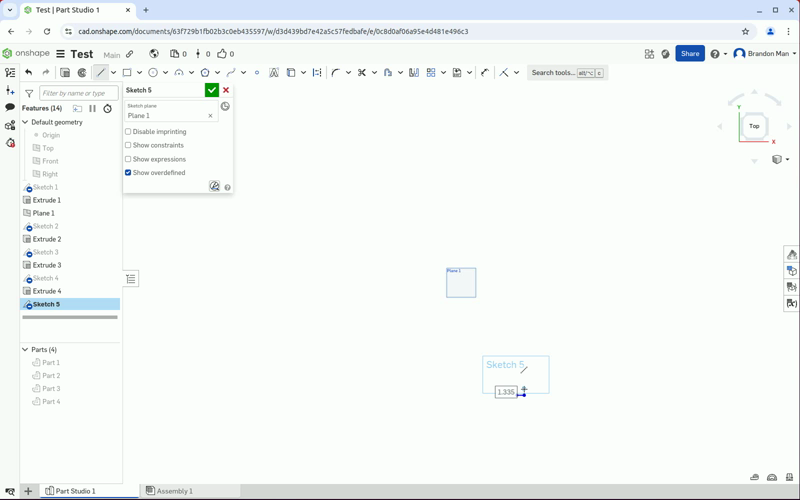
key_up(shift)
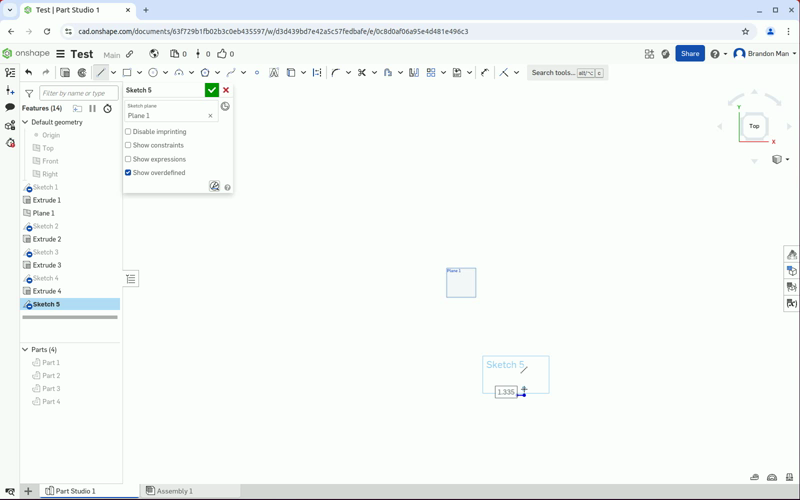
key_down(shift)
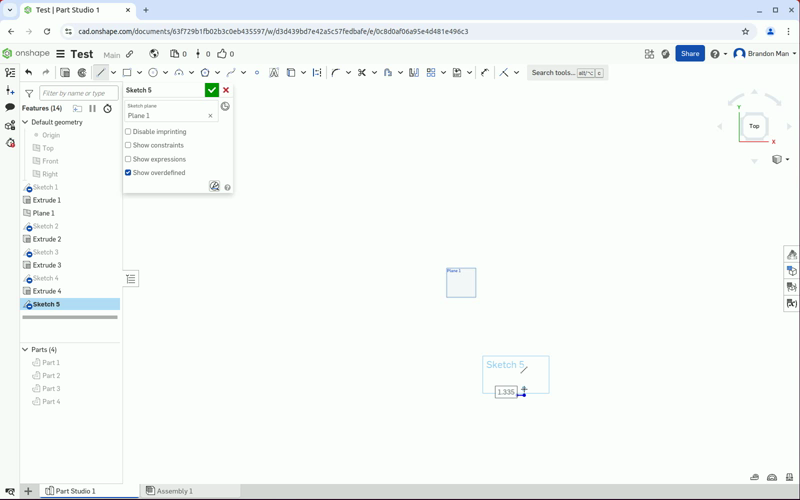
mouse_move(554, 388)
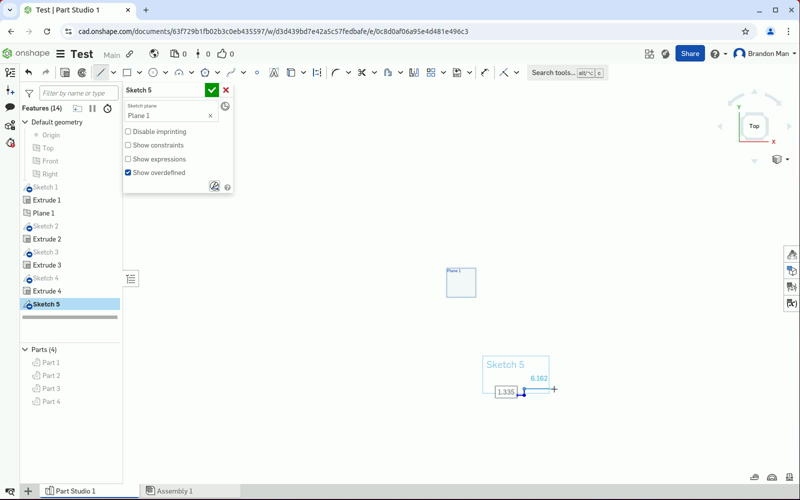
mouse_move(516, 388)
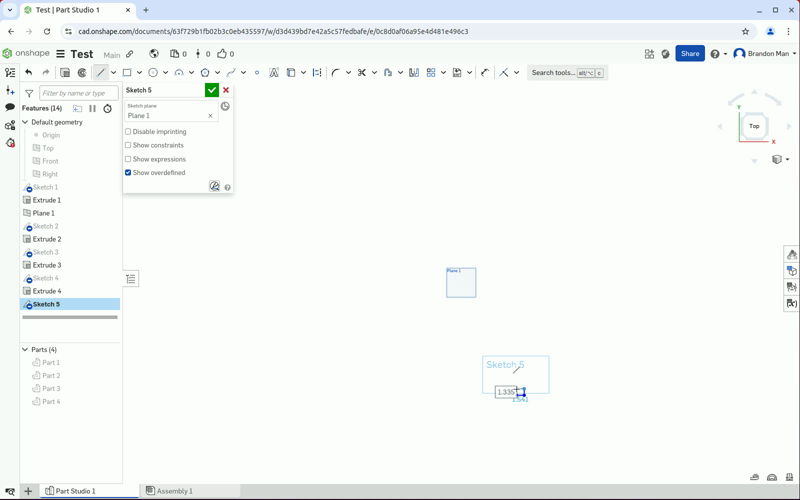
scroll(6)
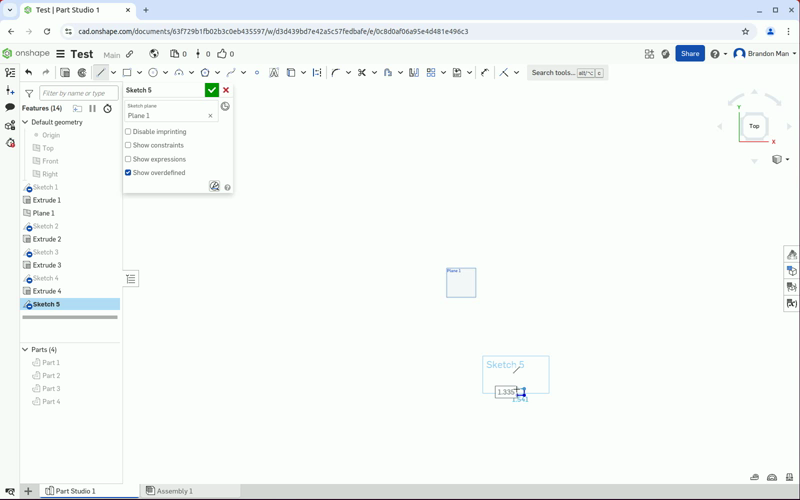
scroll(6)
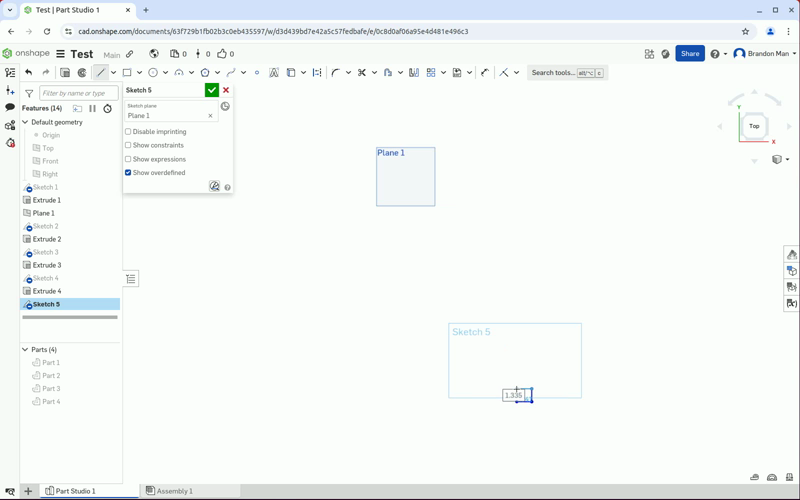
scroll(6)
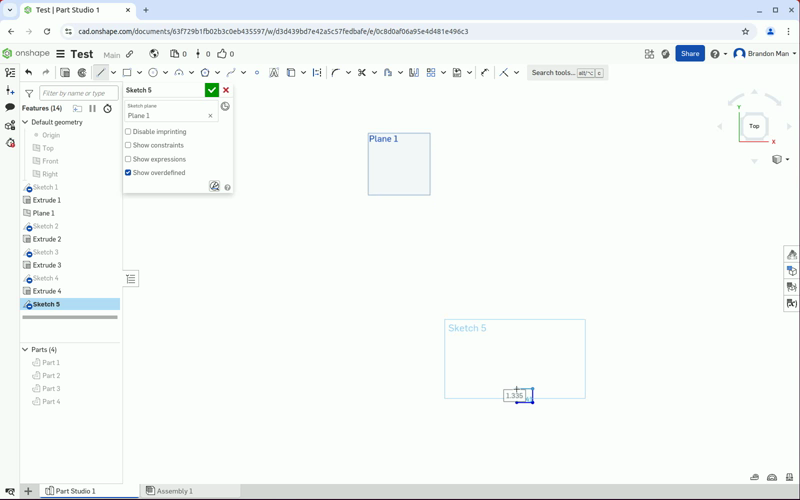
scroll(6)
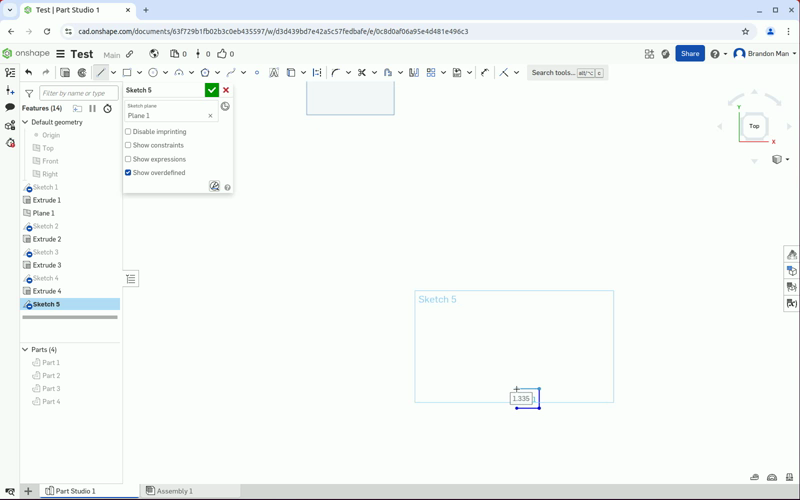
scroll(6)
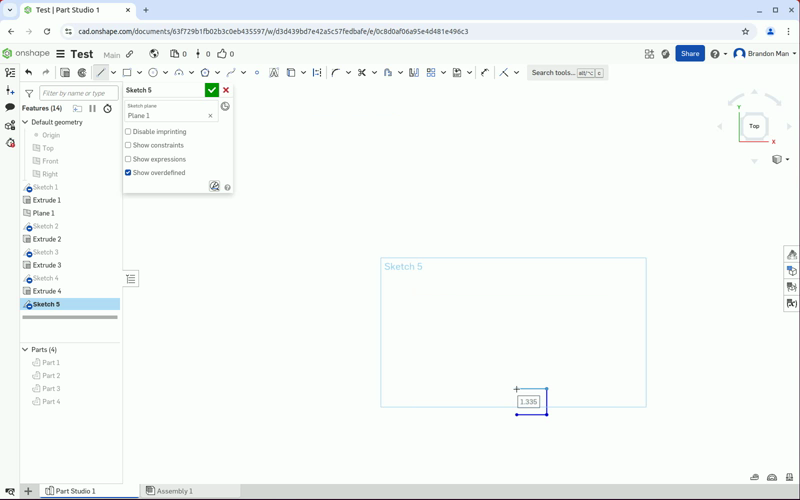
scroll(6)
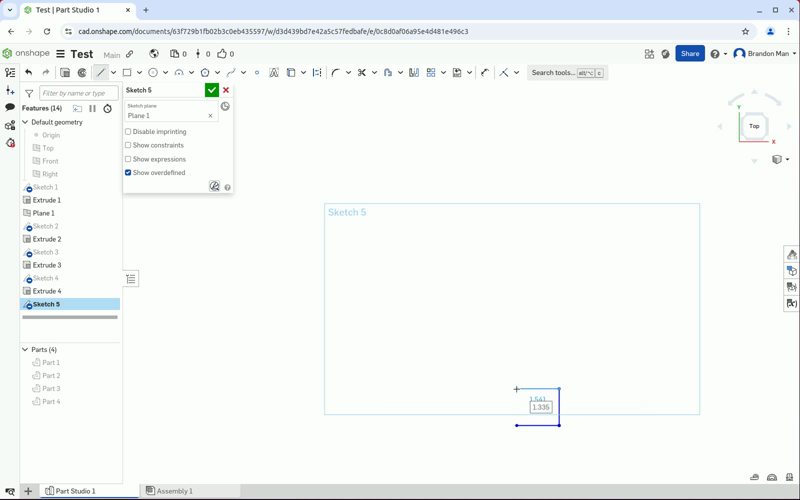
scroll(6)
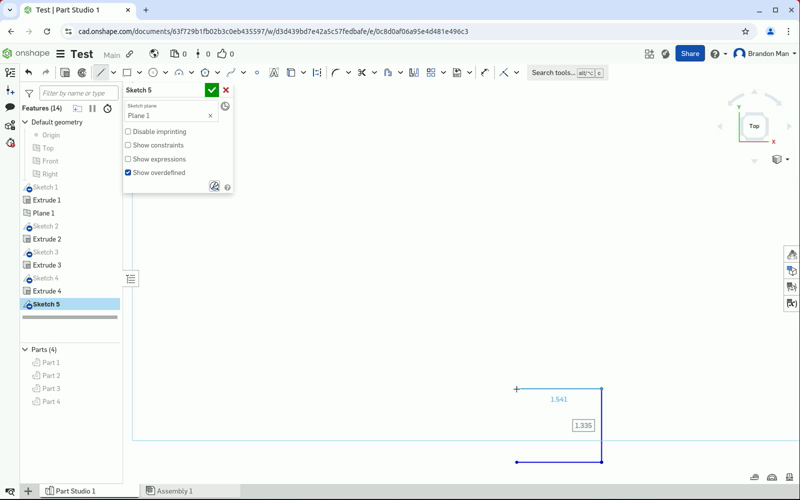
click(516, 388)
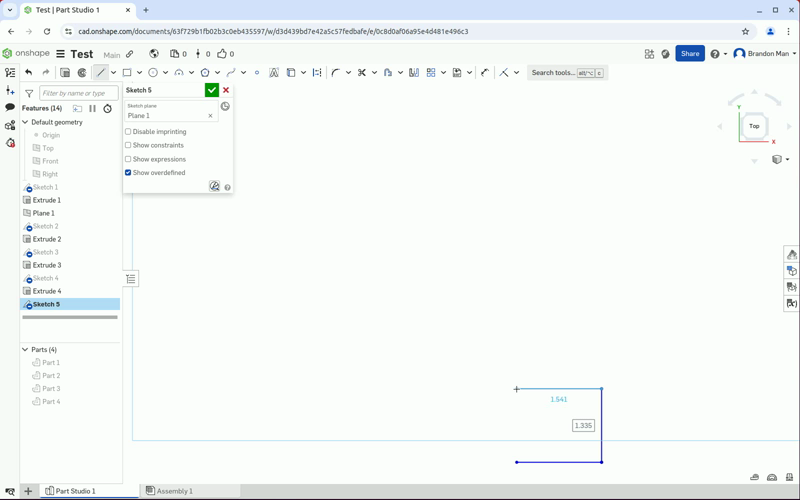
scroll(-6)
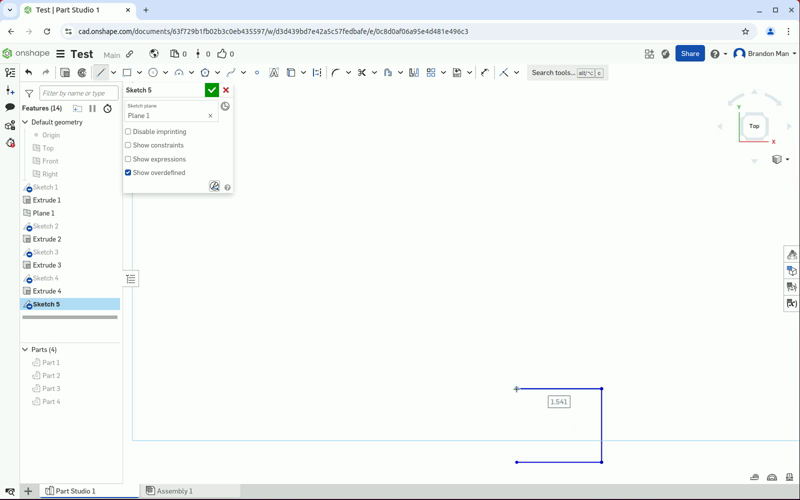
scroll(-6)
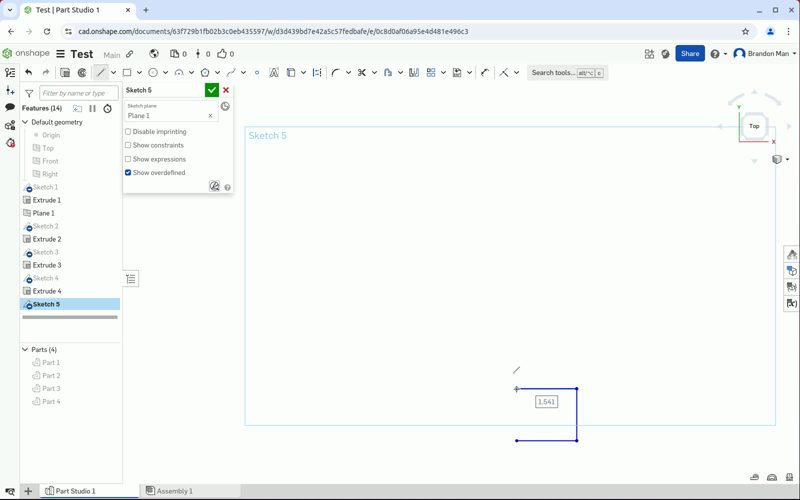
scroll(-6)
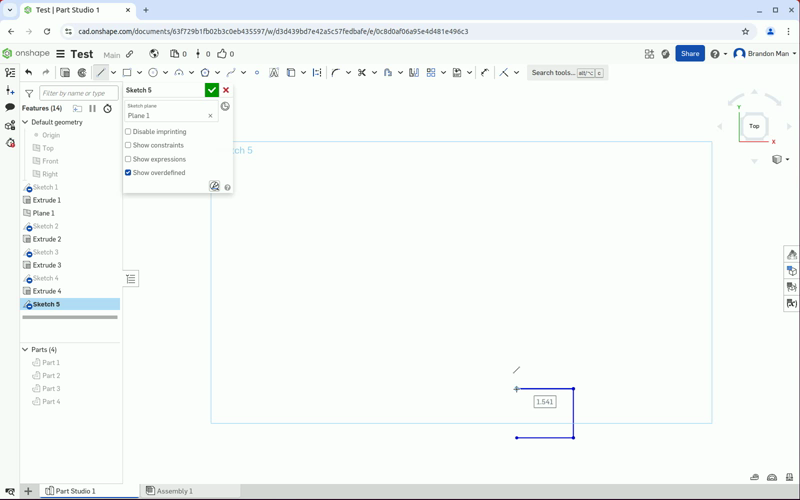
scroll(-6)
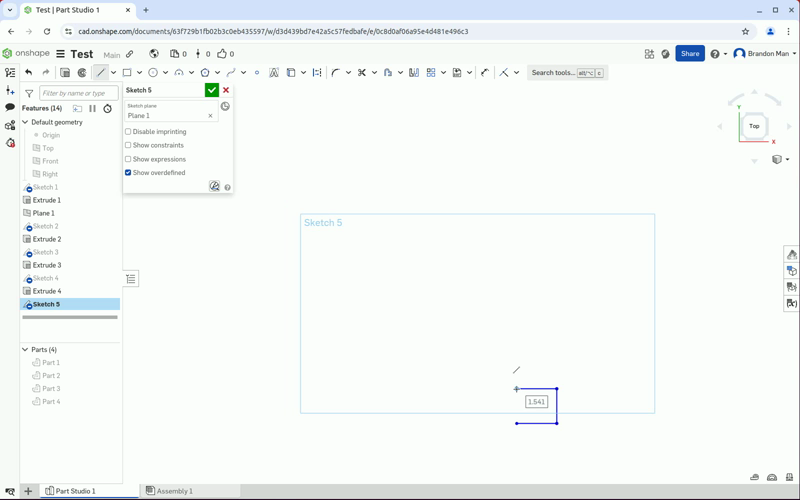
scroll(-6)
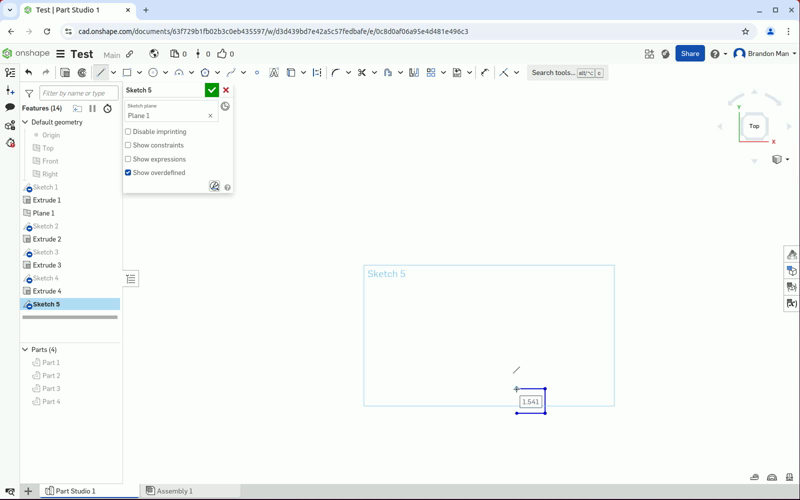
scroll(-6)
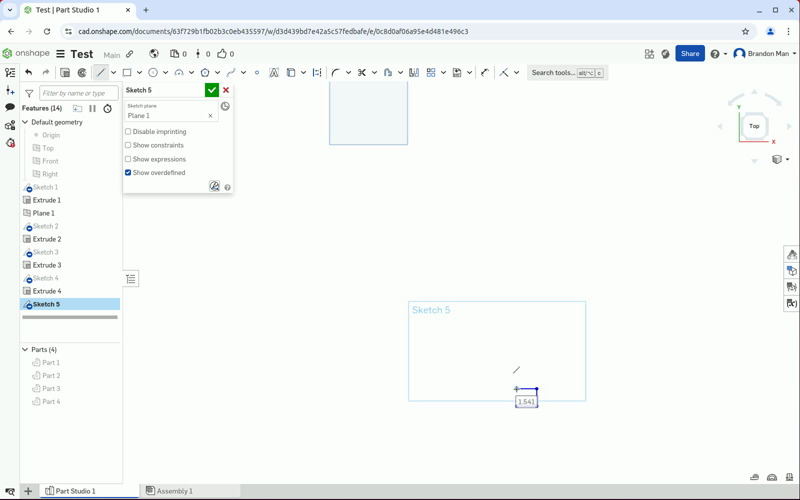
scroll(-6)
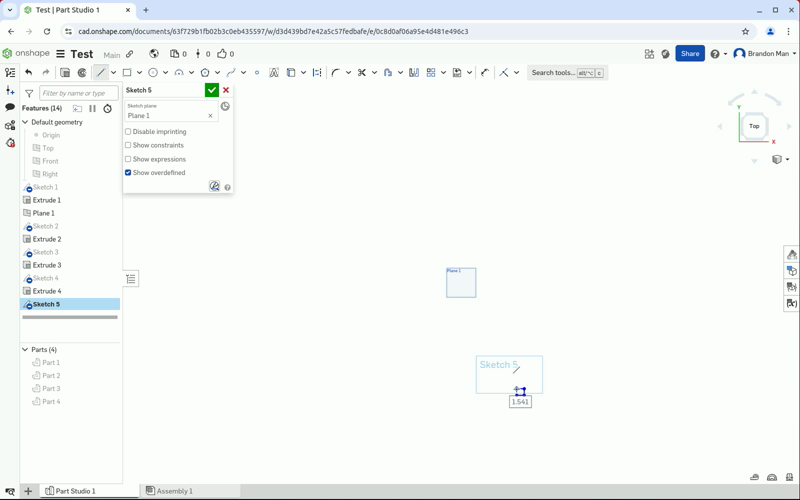
key_up(shift)
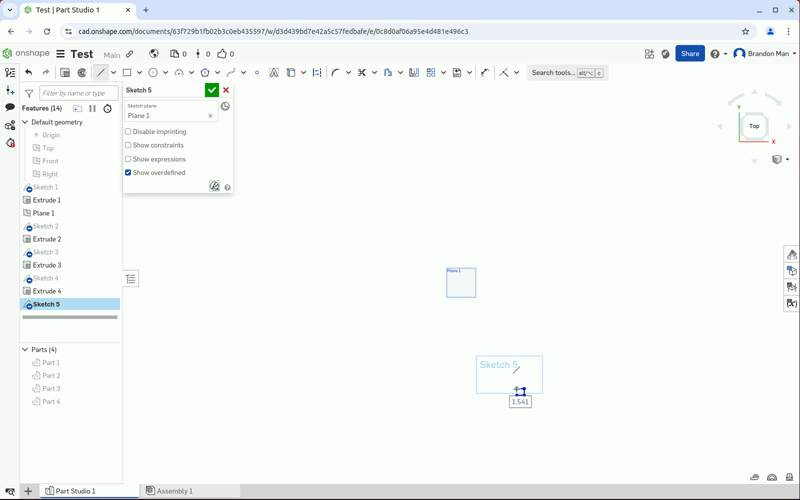
mouse_move(546, 388)
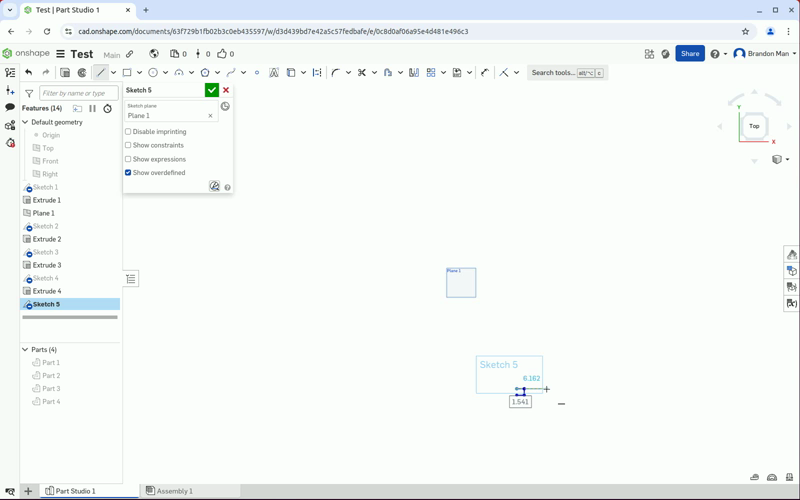
key_down(shift)
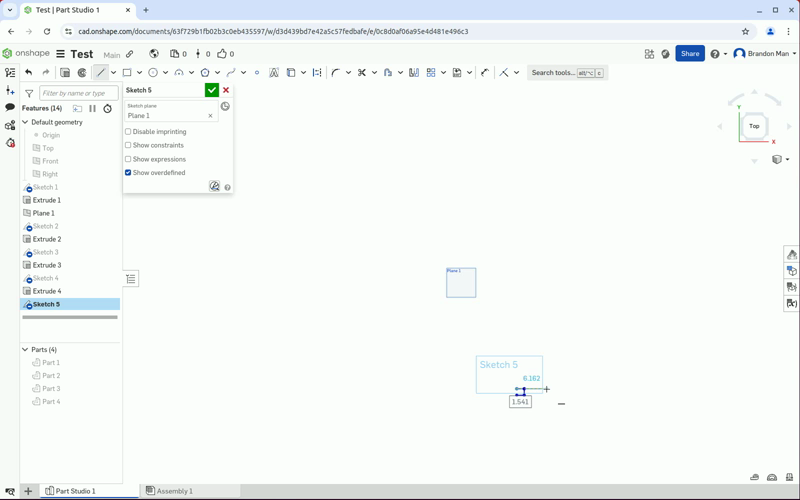
mouse_move(516, 395)
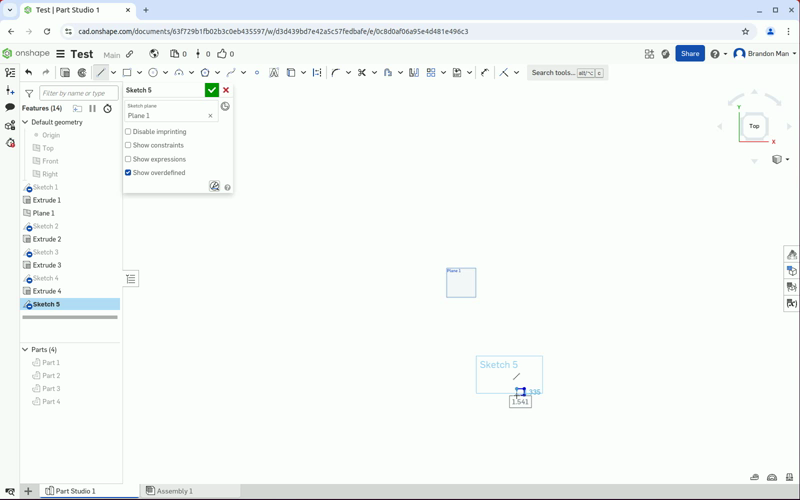
scroll(6)
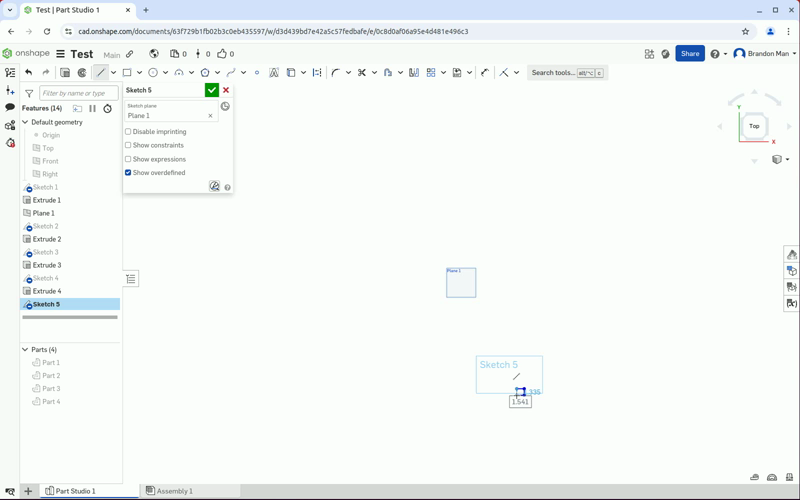
scroll(6)
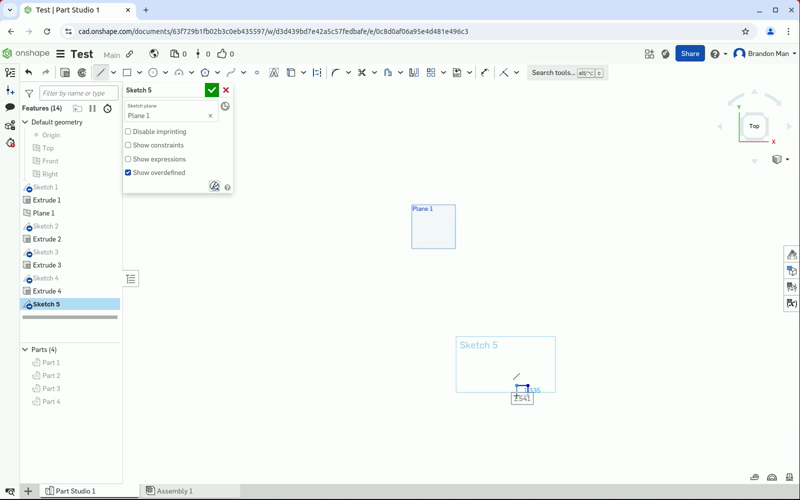
scroll(6)
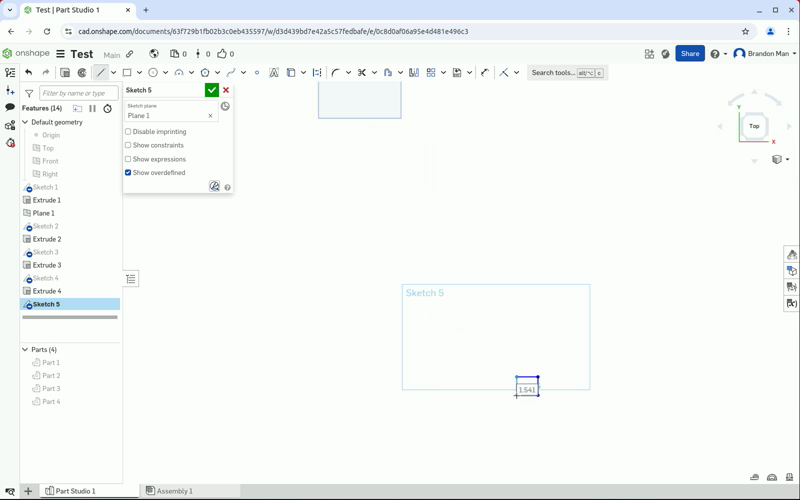
scroll(6)
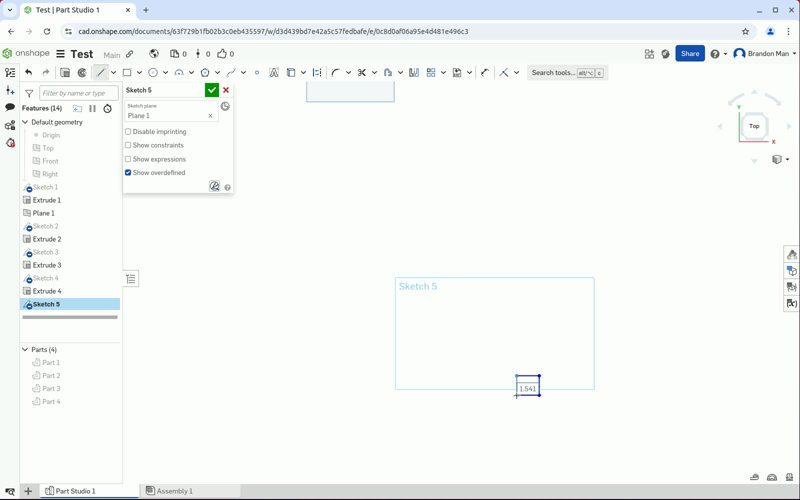
scroll(6)
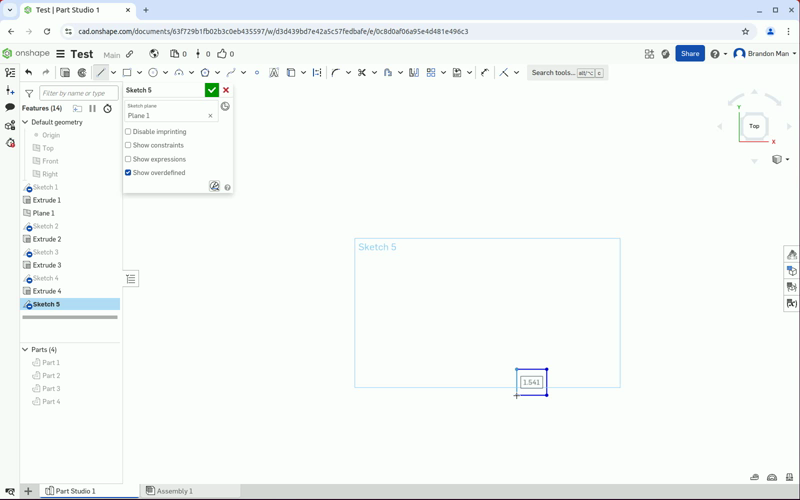
scroll(6)
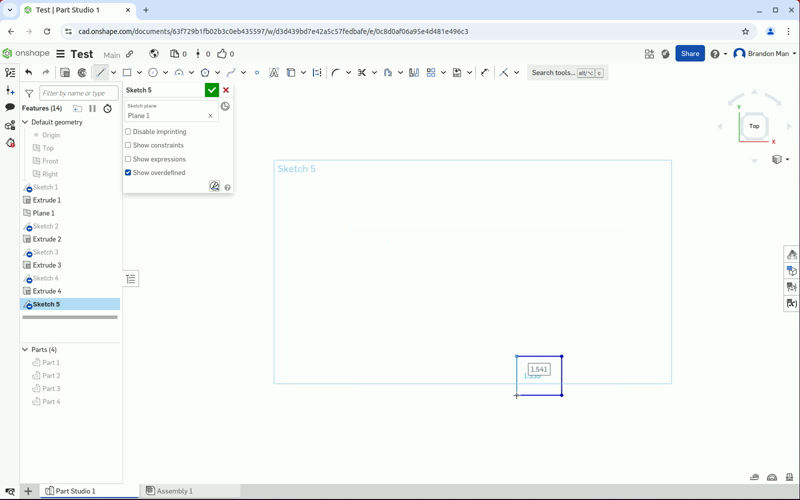
scroll(6)
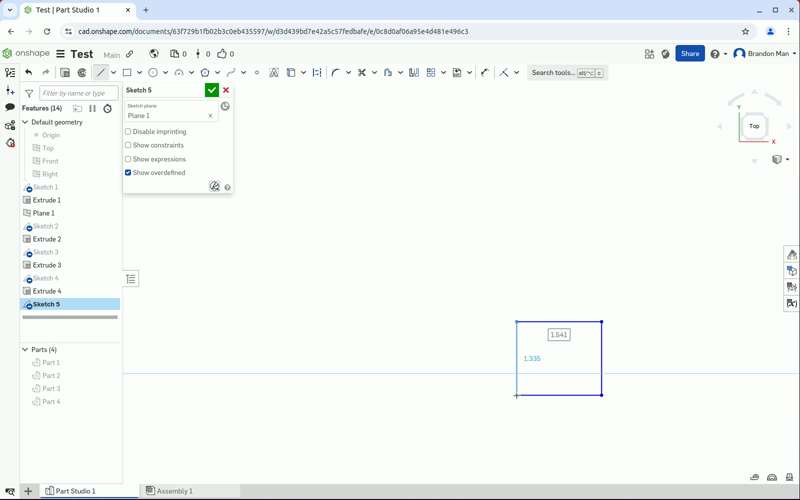
key_up(shift)
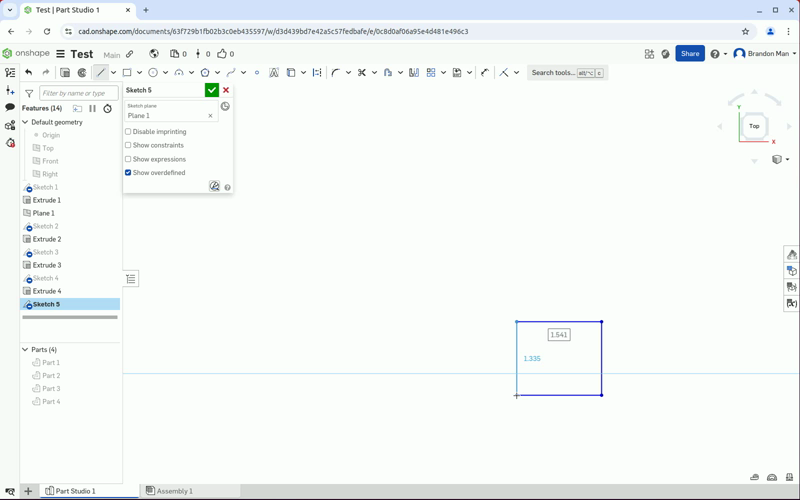
click(516, 395)
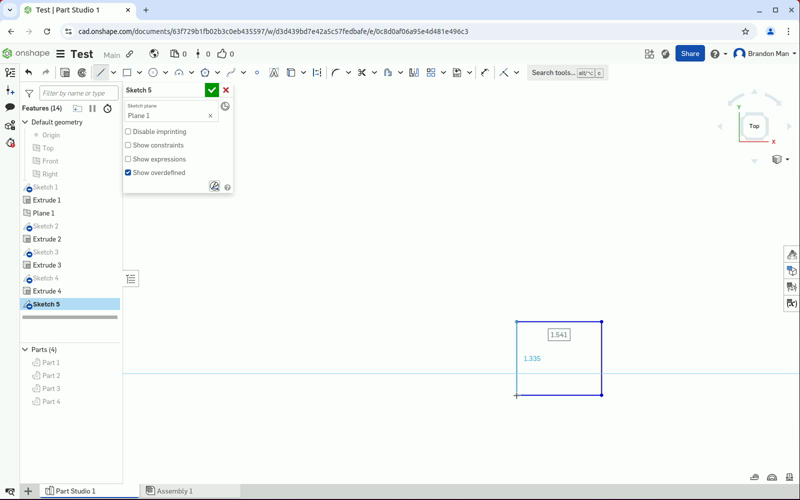
scroll(-6)
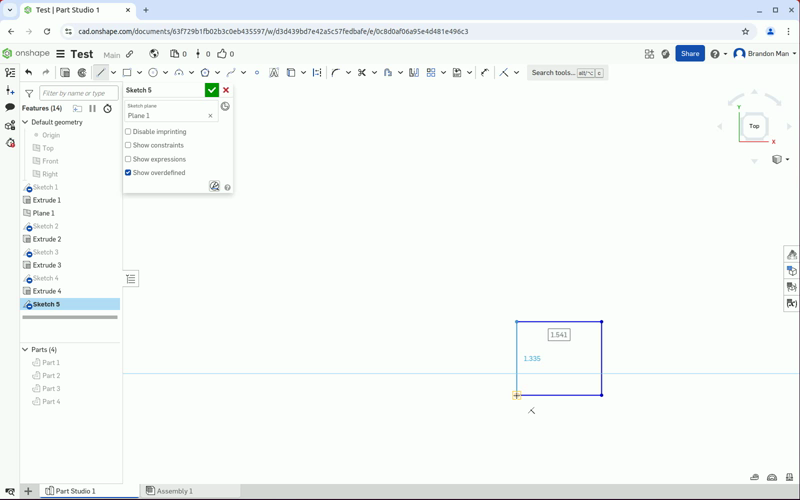
scroll(-6)
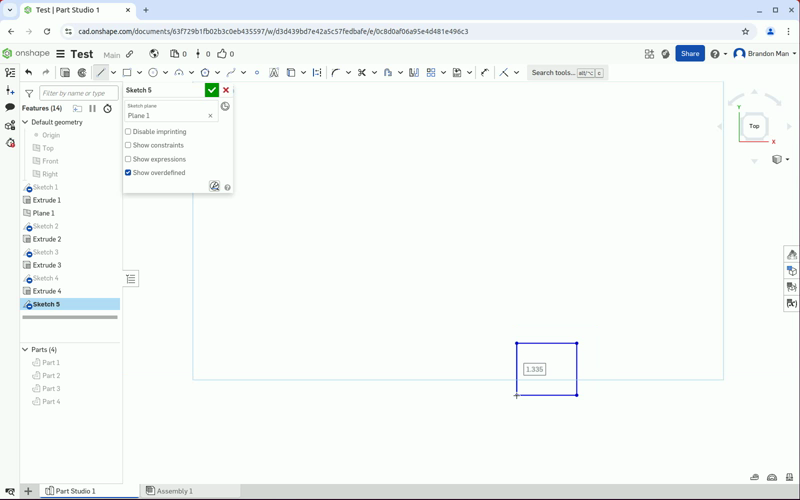
scroll(-6)
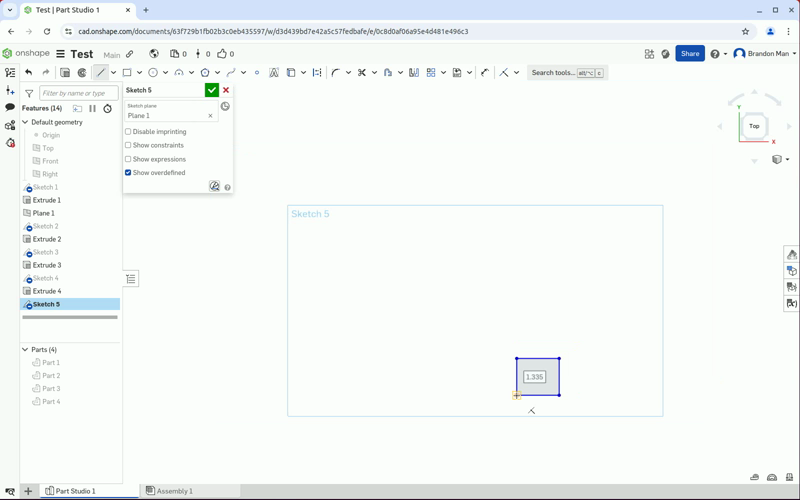
scroll(-6)
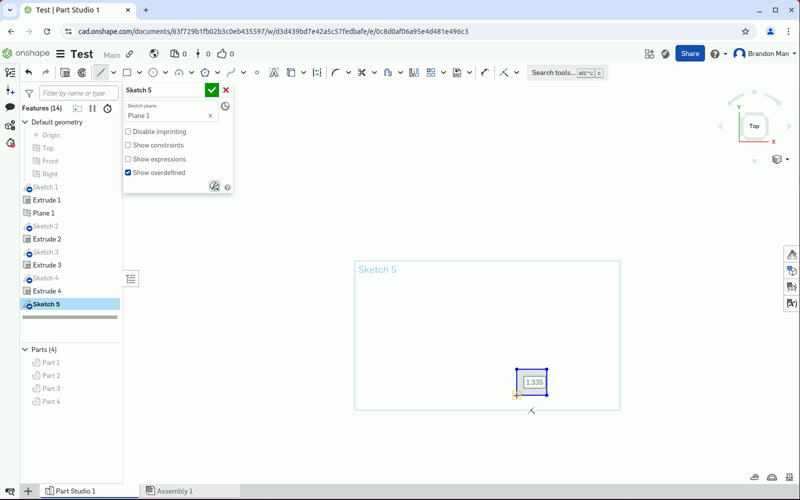
scroll(-6)
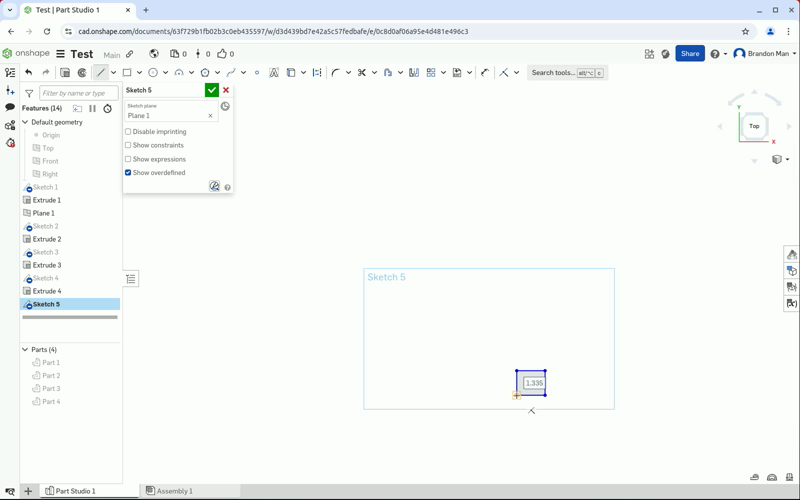
scroll(-6)
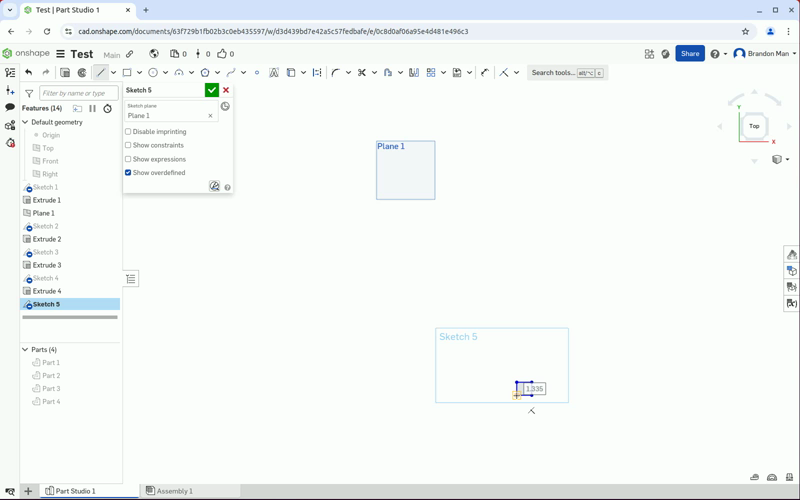
scroll(-6)
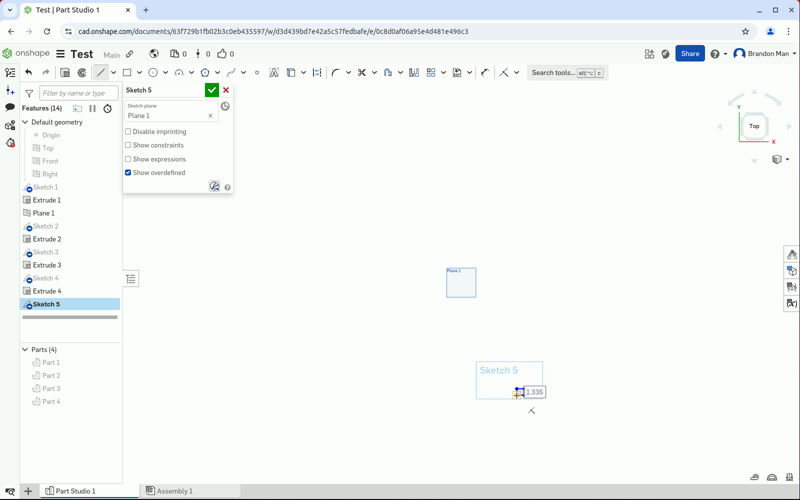
key(esc)
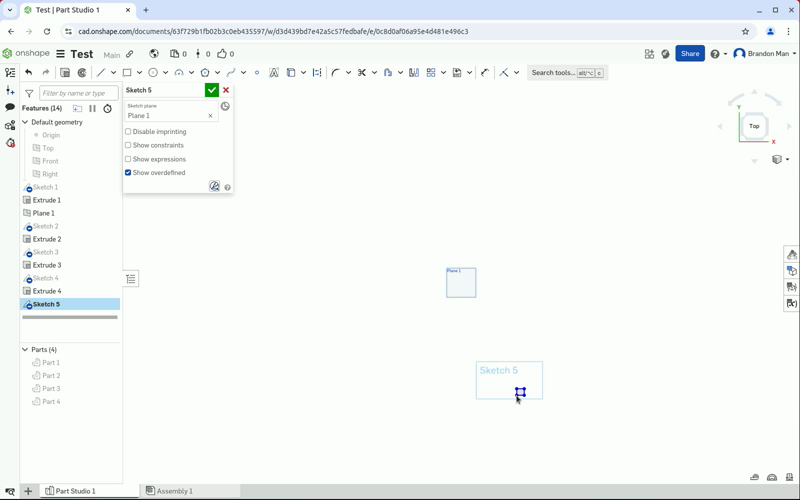
mouse_move(521, 390)
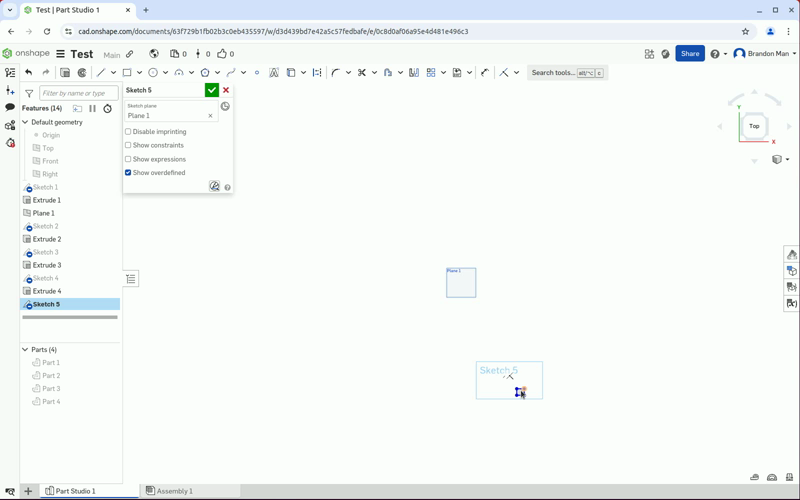
scroll(6)
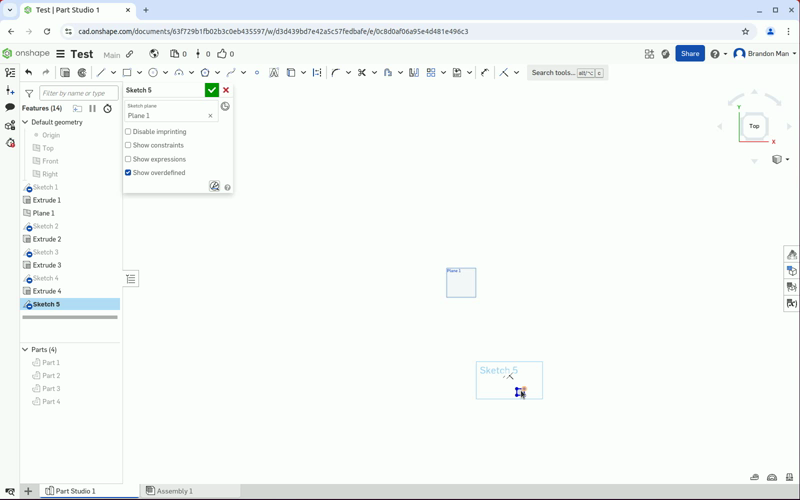
scroll(6)
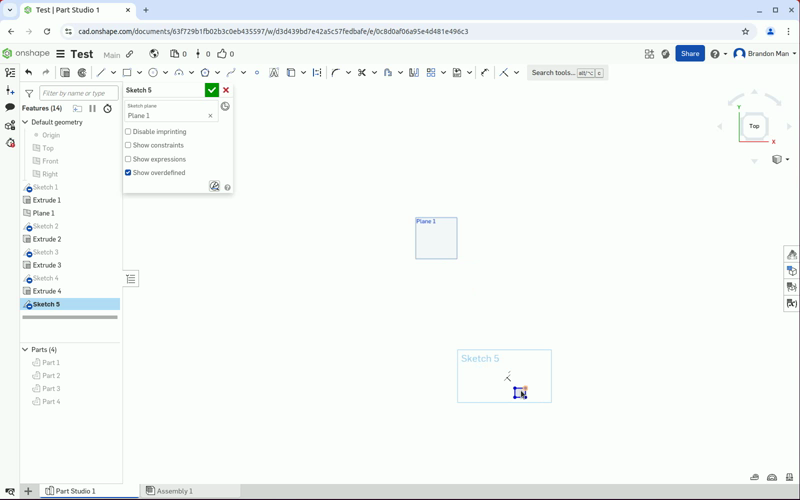
scroll(6)
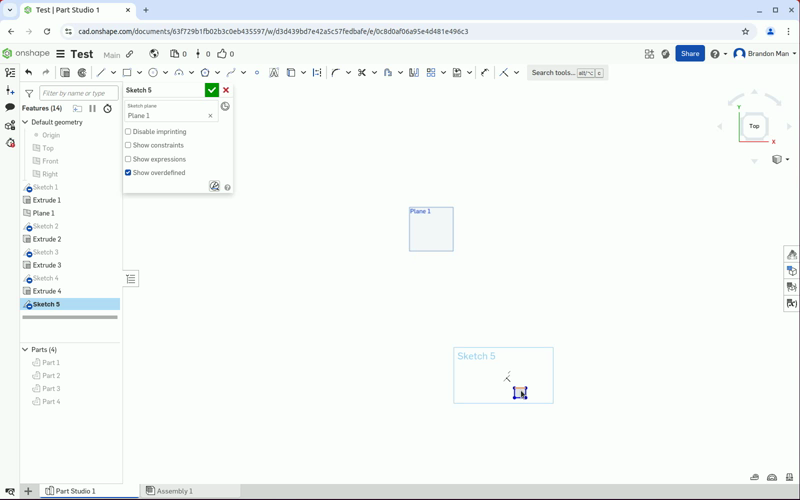
scroll(6)
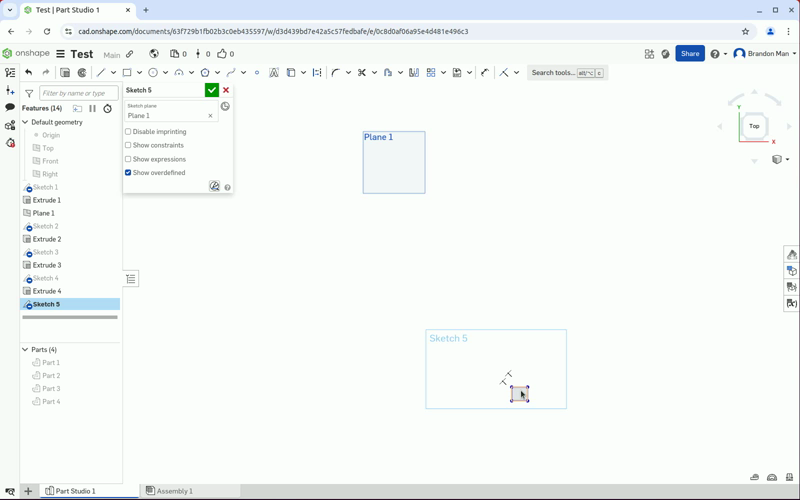
scroll(6)
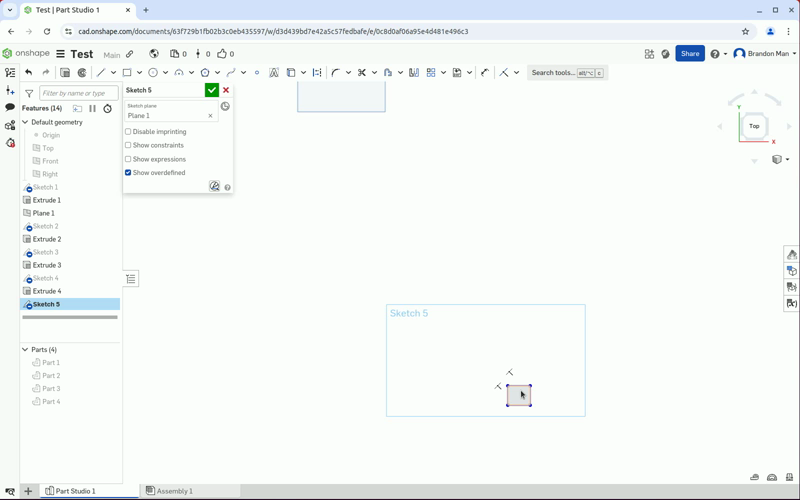
scroll(6)
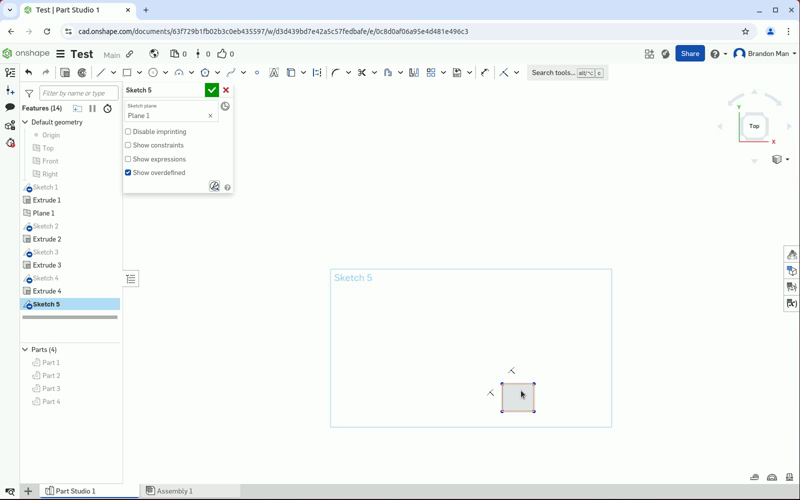
scroll(6)
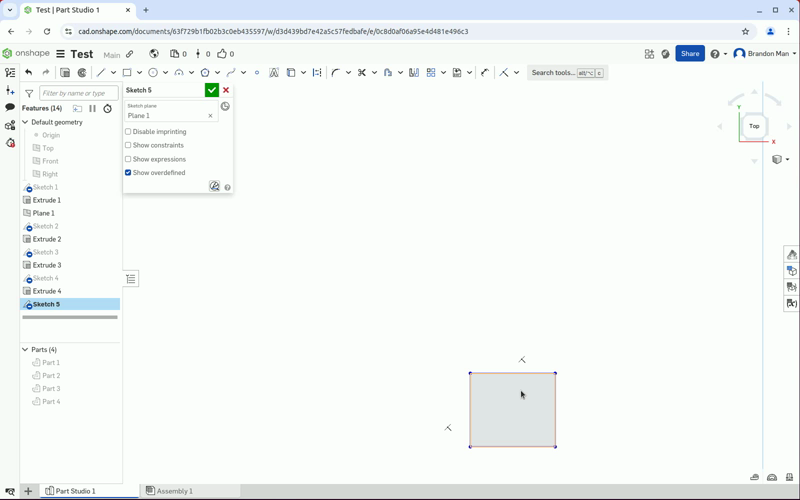
click(521, 390)
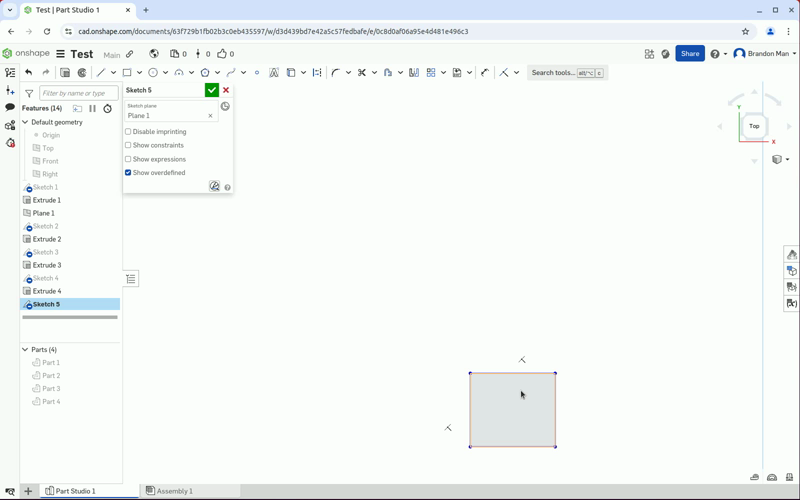
scroll(-6)
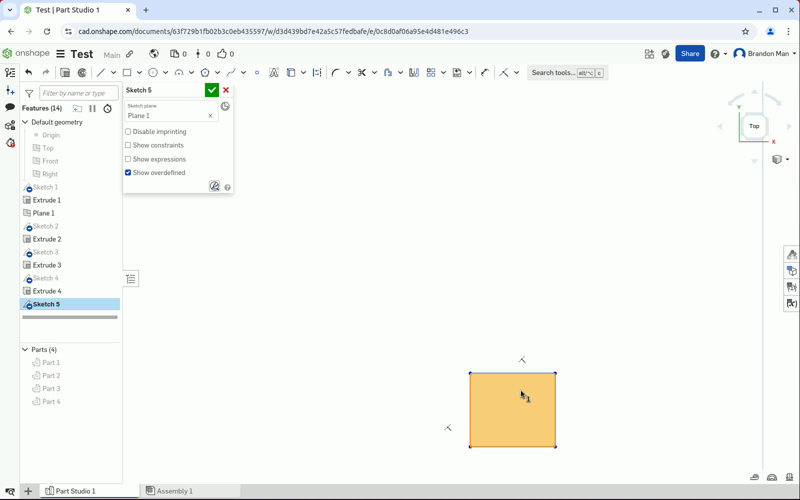
scroll(-6)
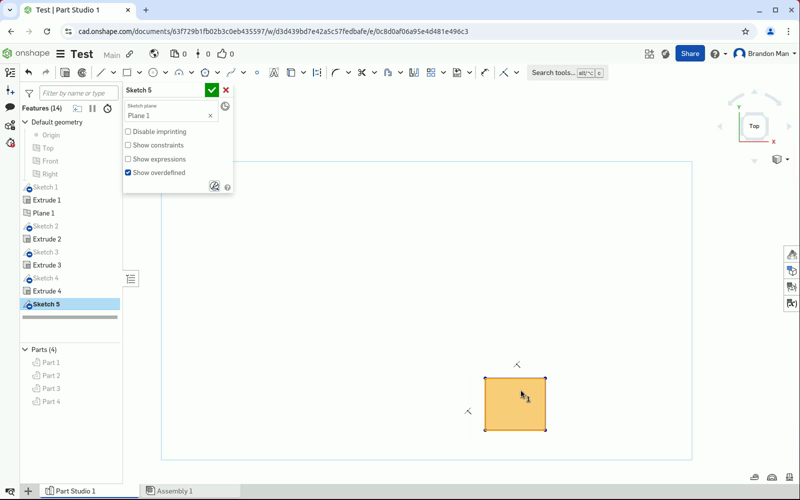
scroll(-6)
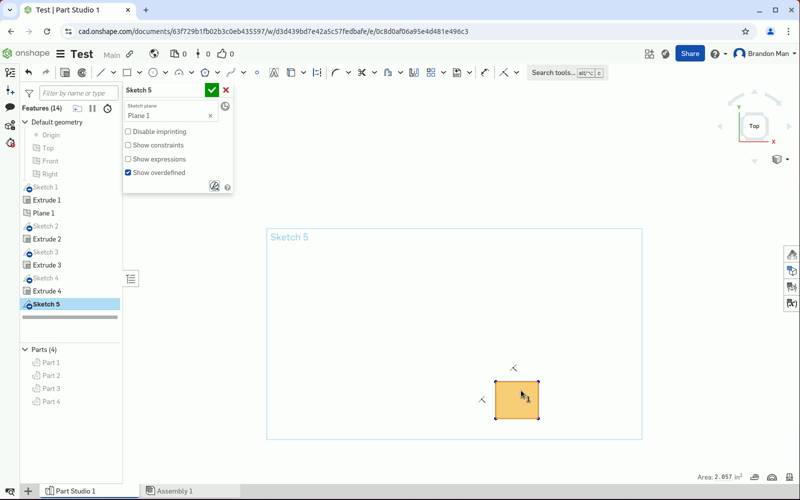
scroll(-6)
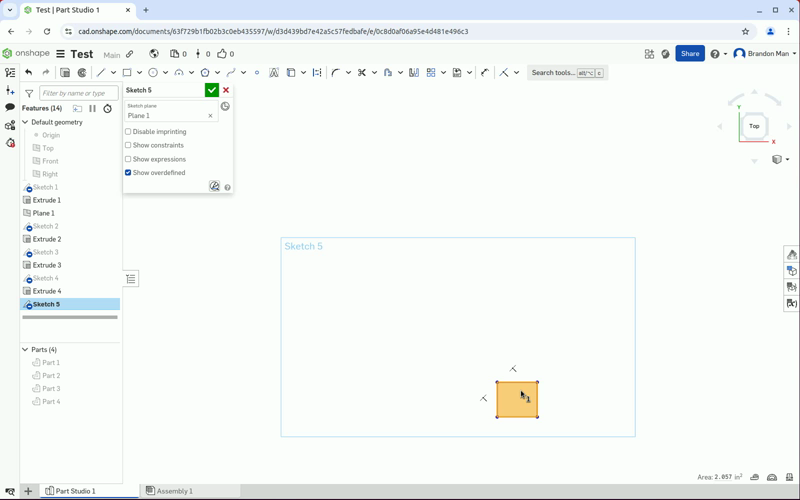
scroll(-6)
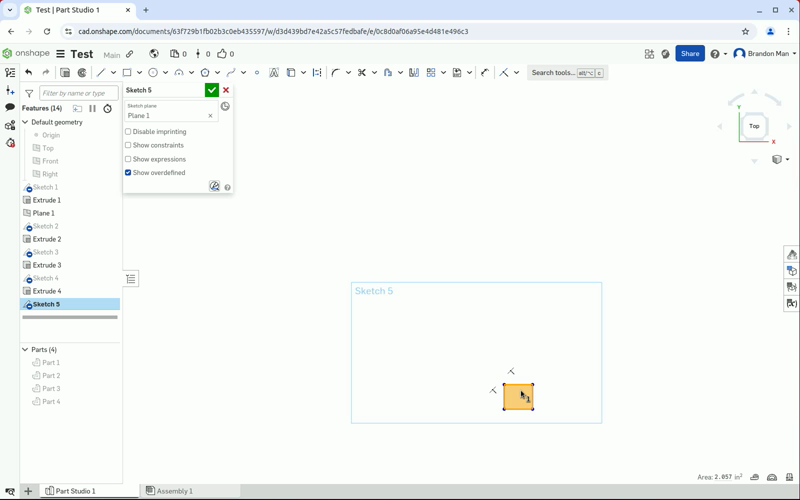
scroll(-6)
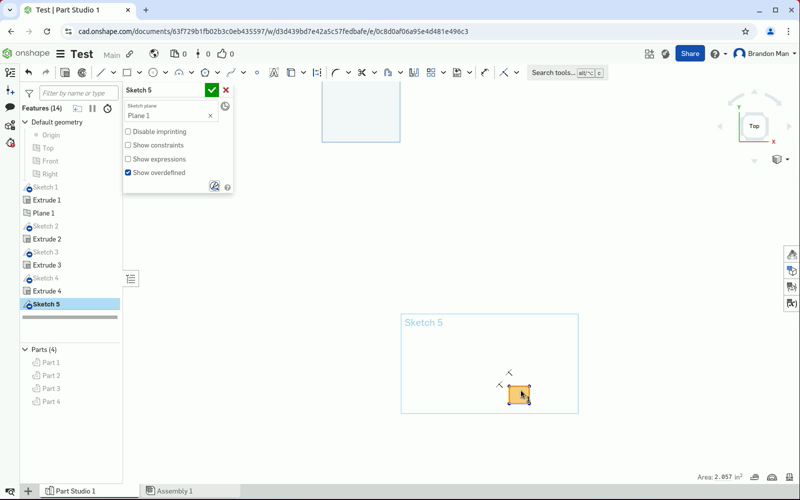
scroll(-6)
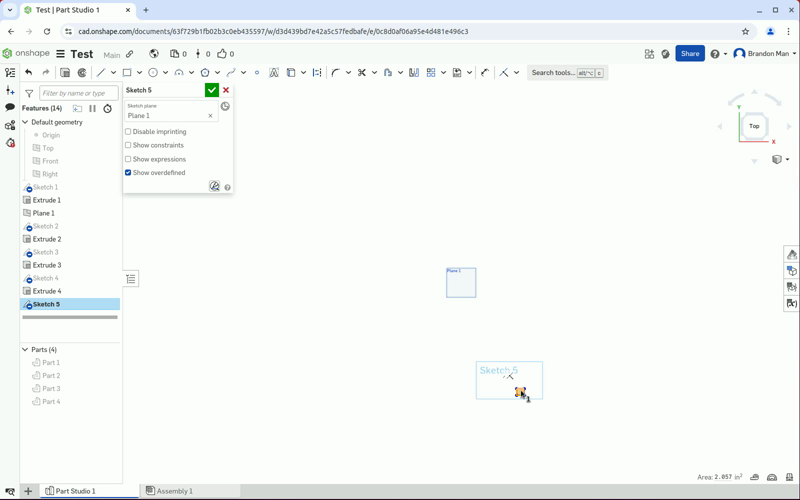
mouse_move(73, 352)
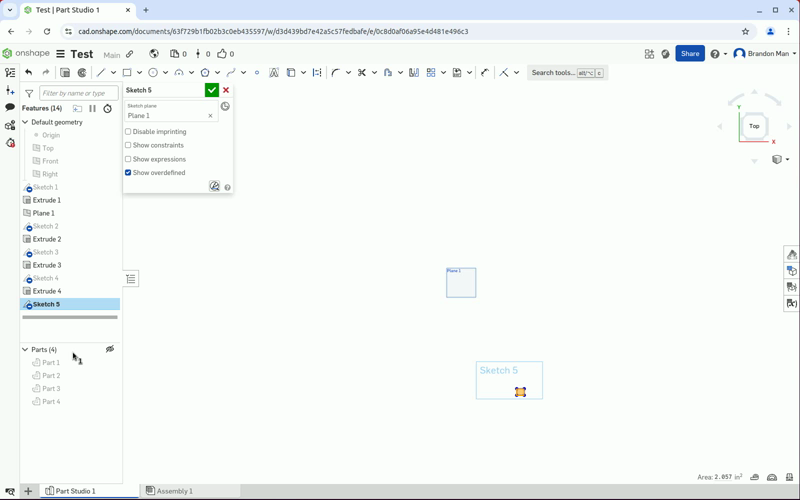
key(shift+y)
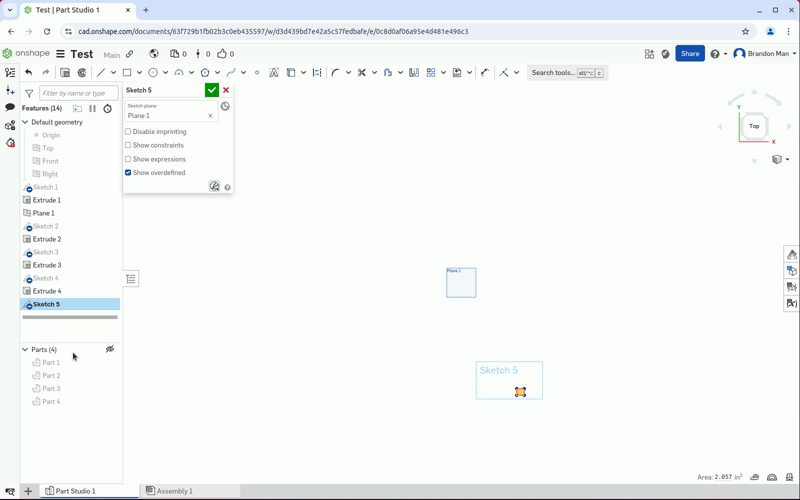
key(shift+e)
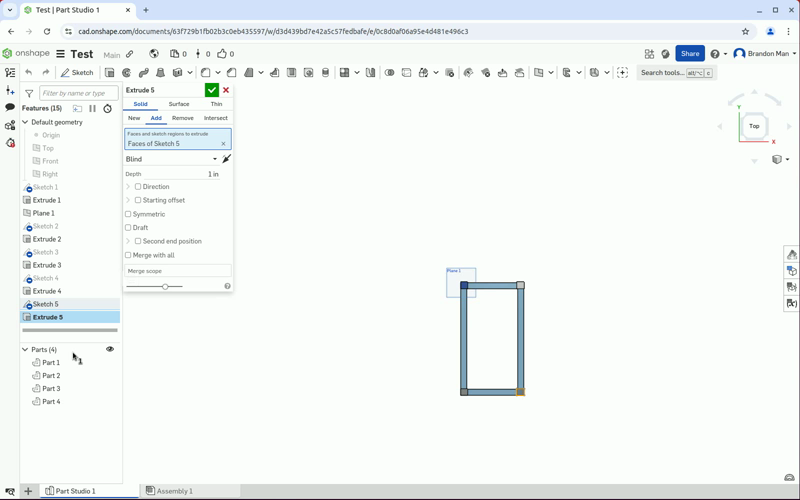
mouse_move(143, 106)
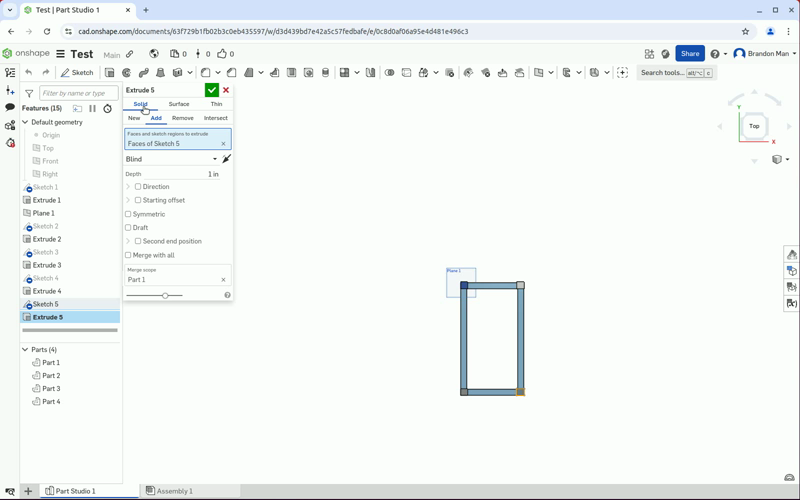
click(143, 106)
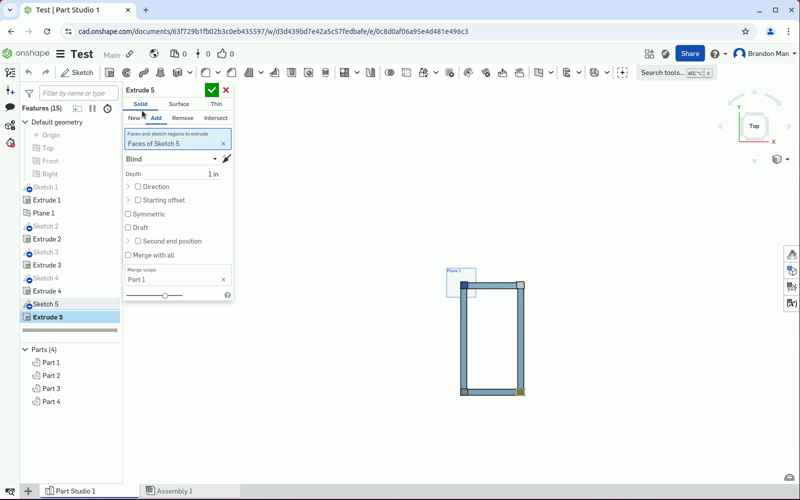
mouse_move(137, 120)
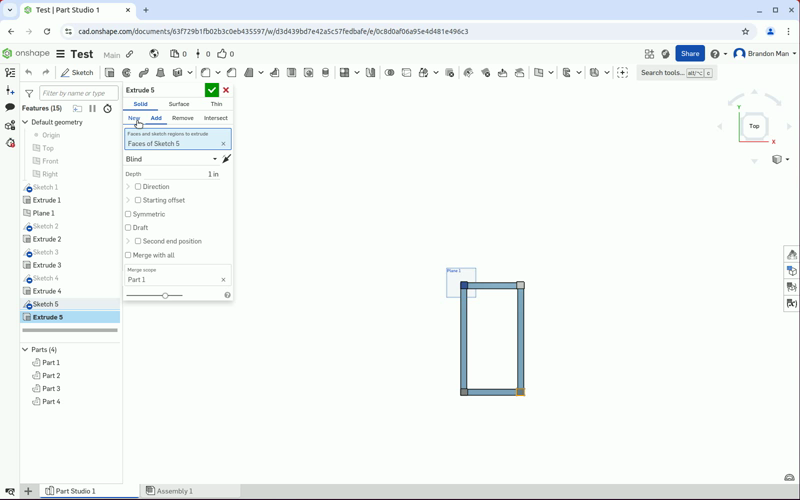
click(137, 120)
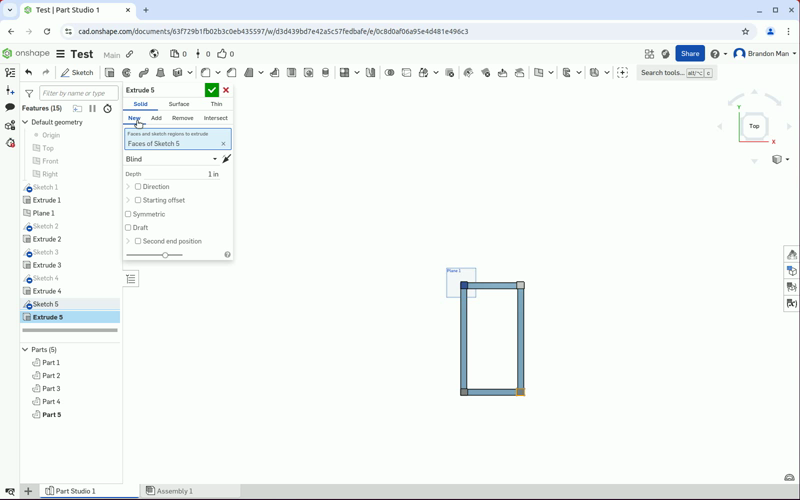
key(tab, 4)
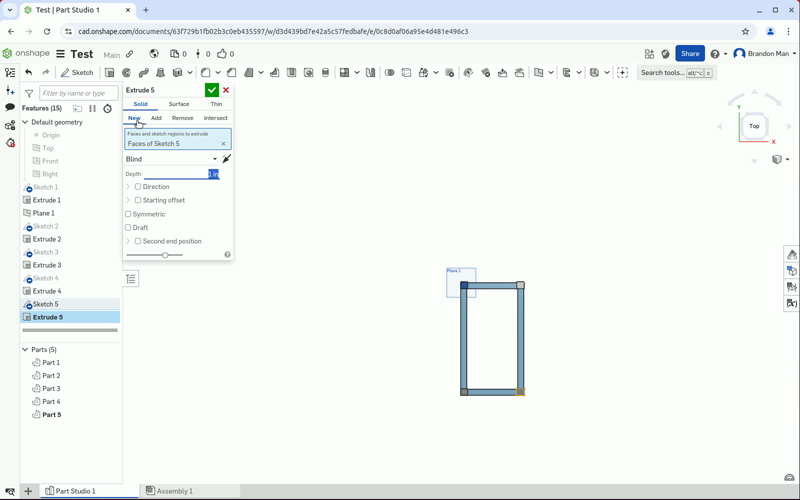
text(1.204)
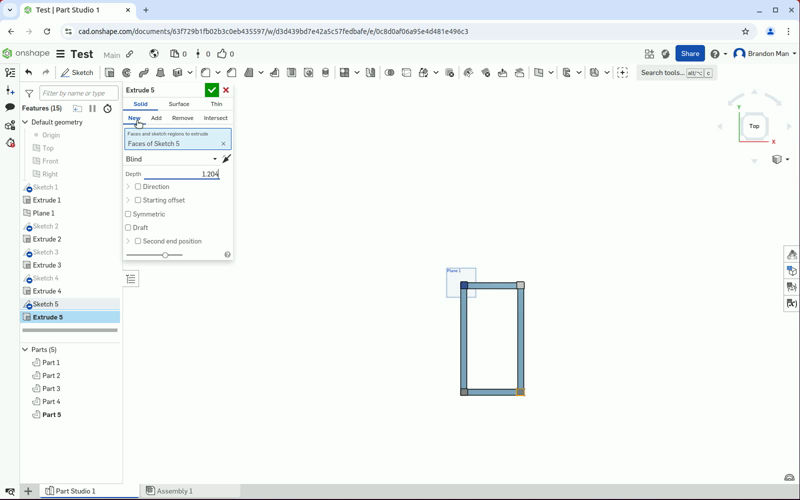
key(enter)
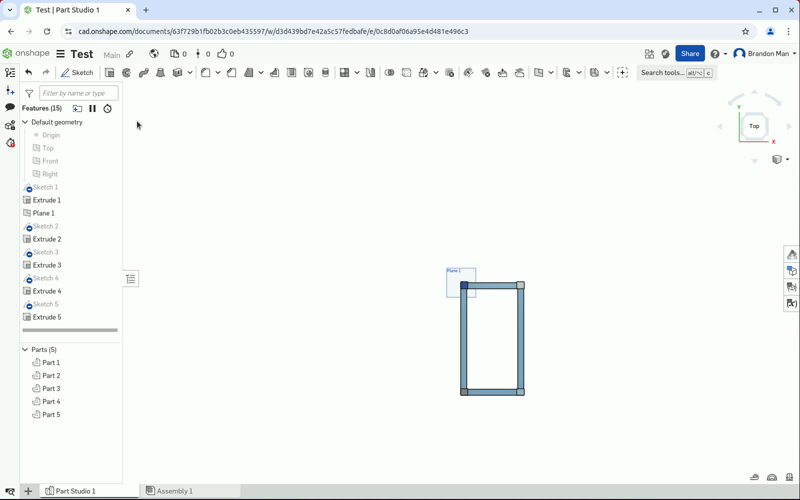
key(shift+h)
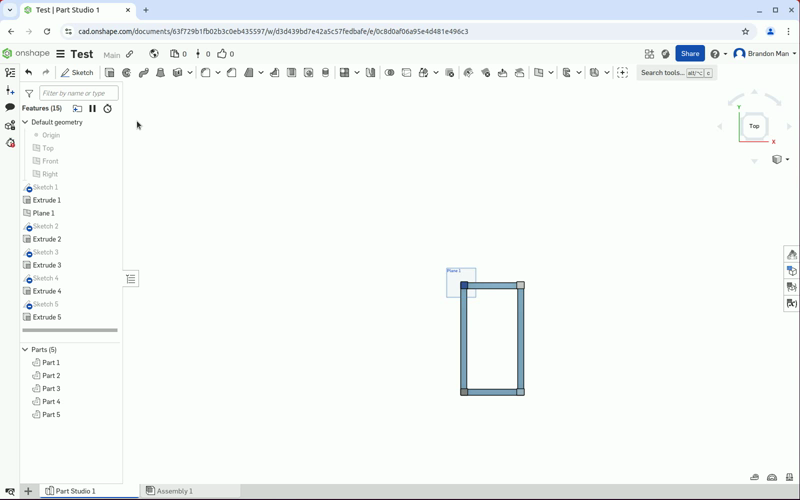
key(shift+h)
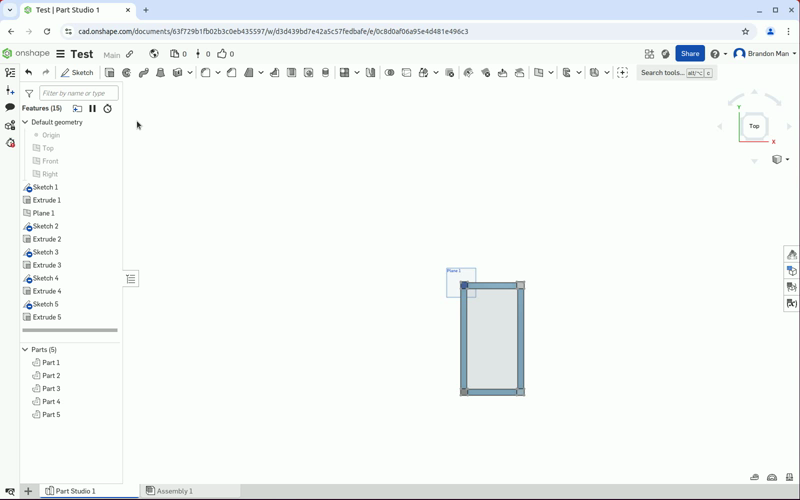
key(shift+7)
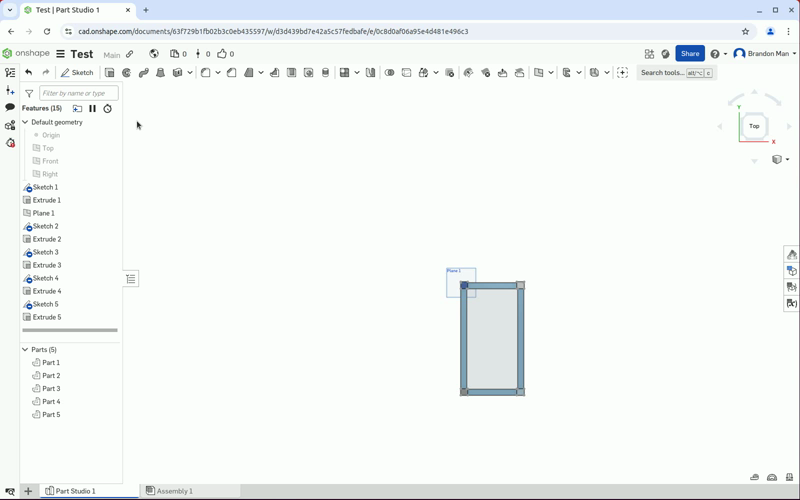
key(up, 3)
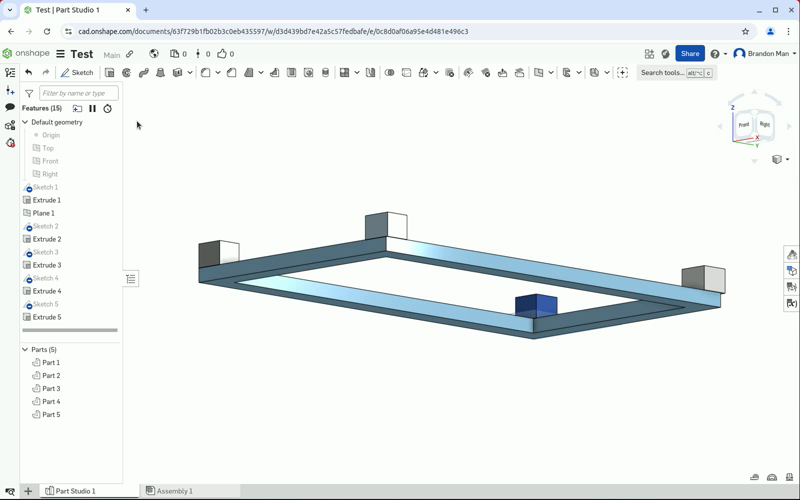
key(left, 3)
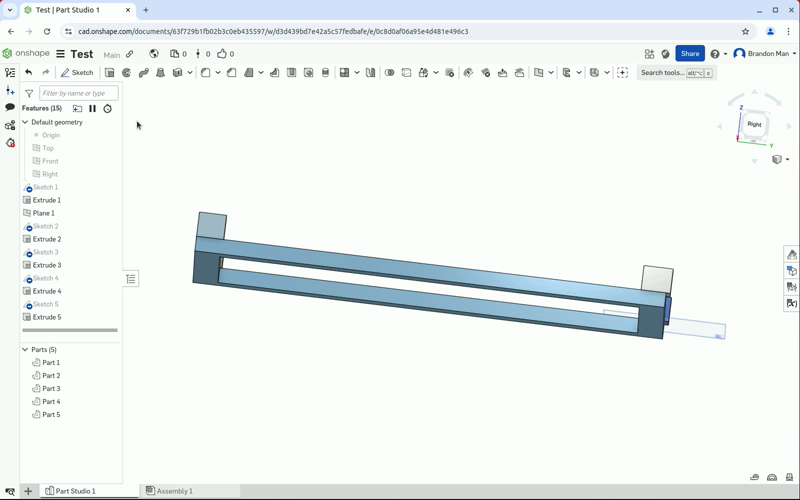
key(right, 3)
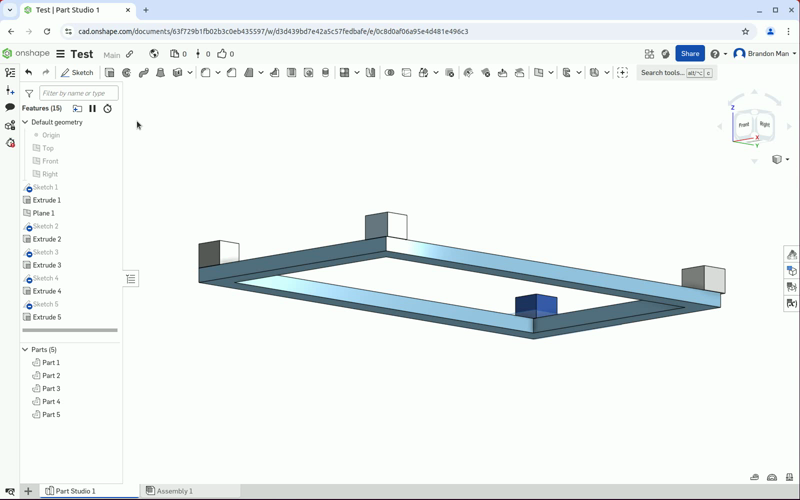
key(down, 3)
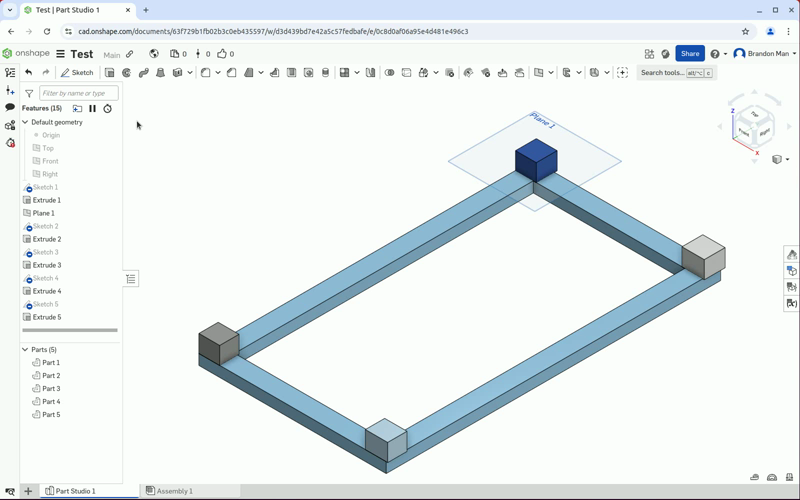
mouse_move(73, 189)
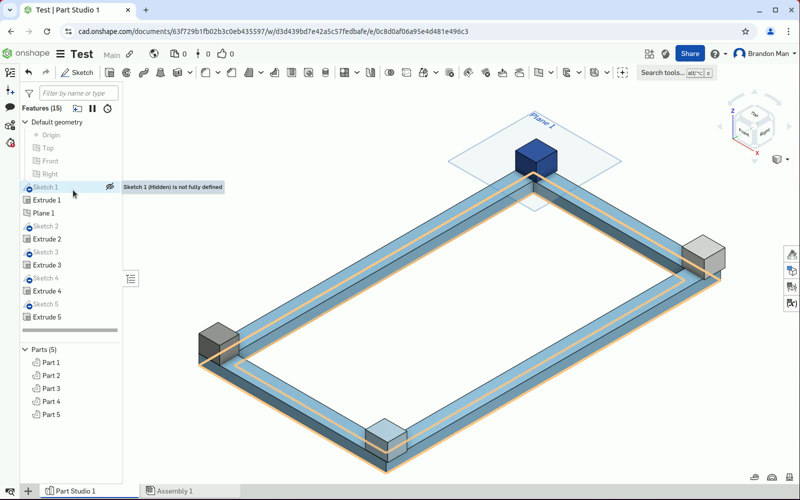
click(73, 189)